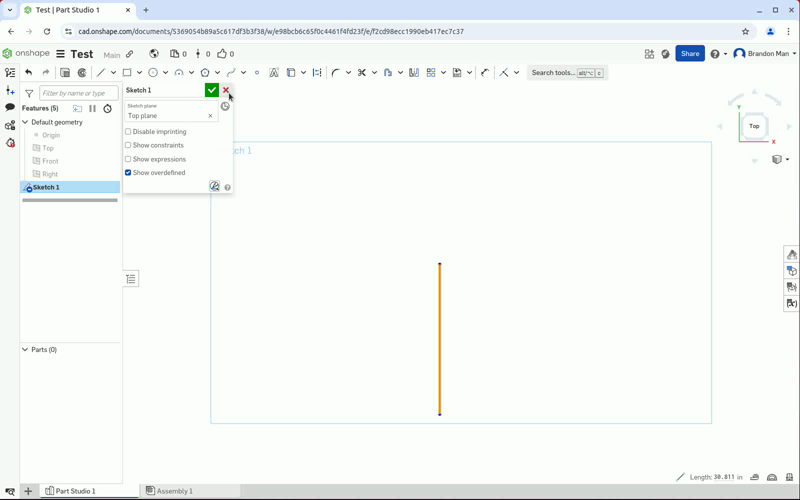
key(shift+h)
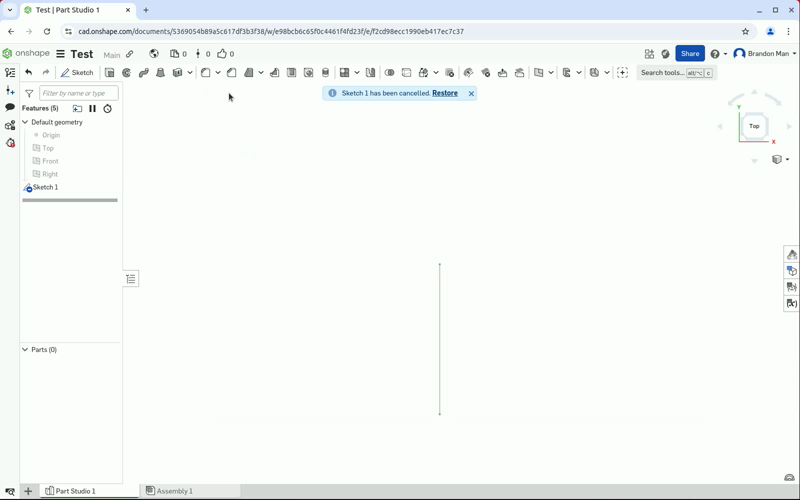
key(shift+s)
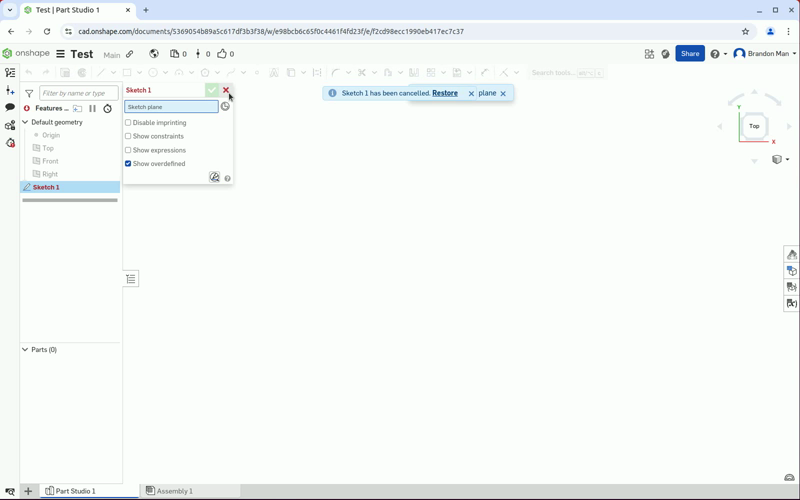
mouse_move(73, 150)
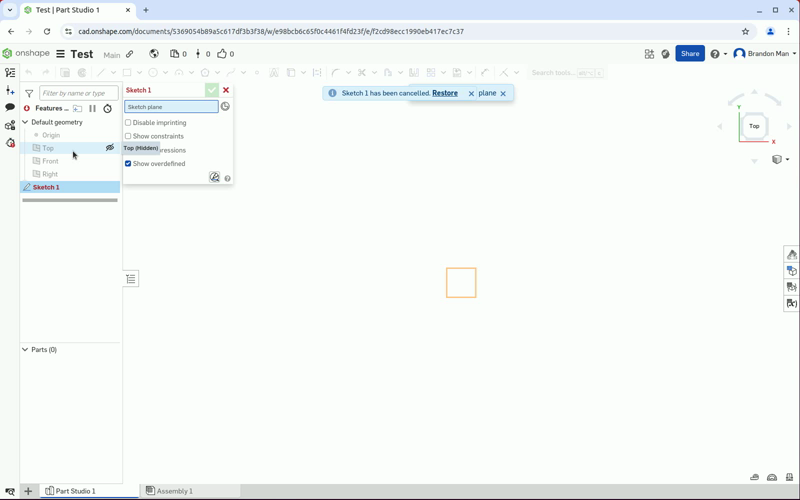
click(73, 150)
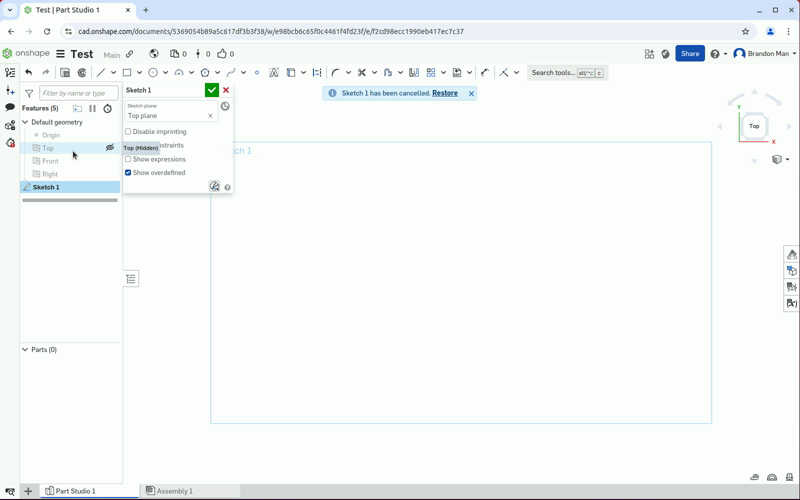
mouse_move(73, 352)
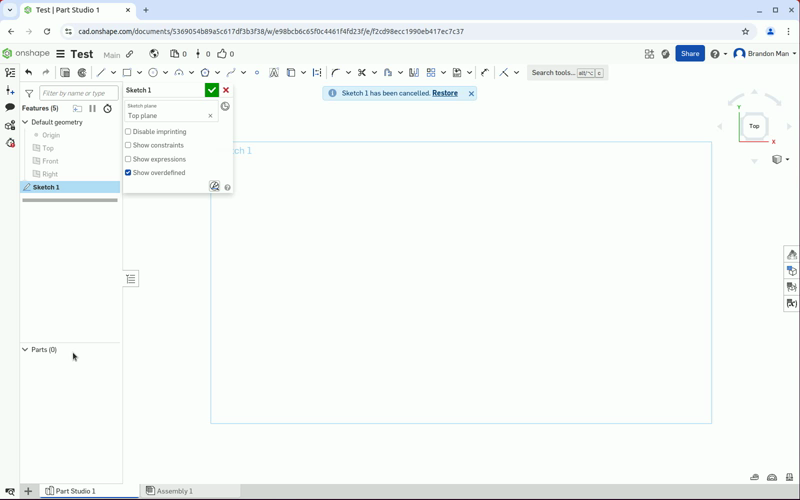
key(y)
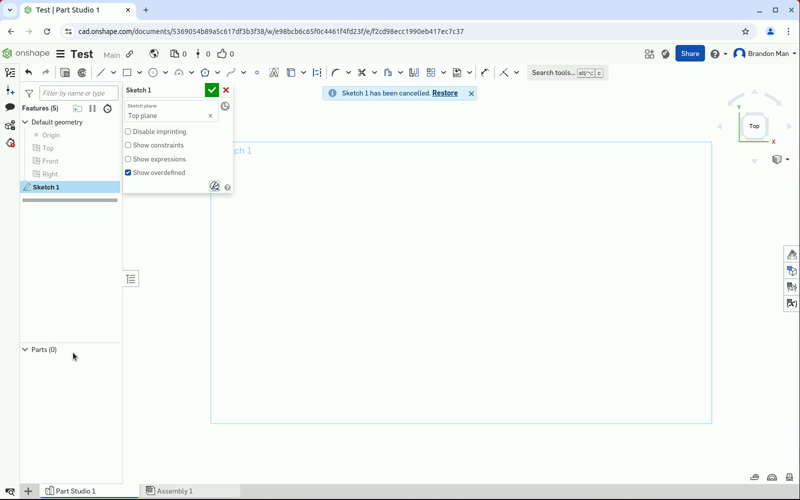
key(l)
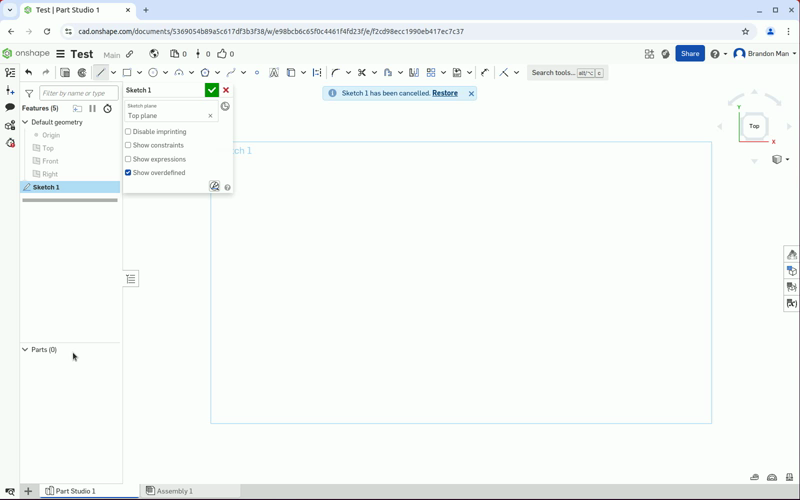
key_down(shift)
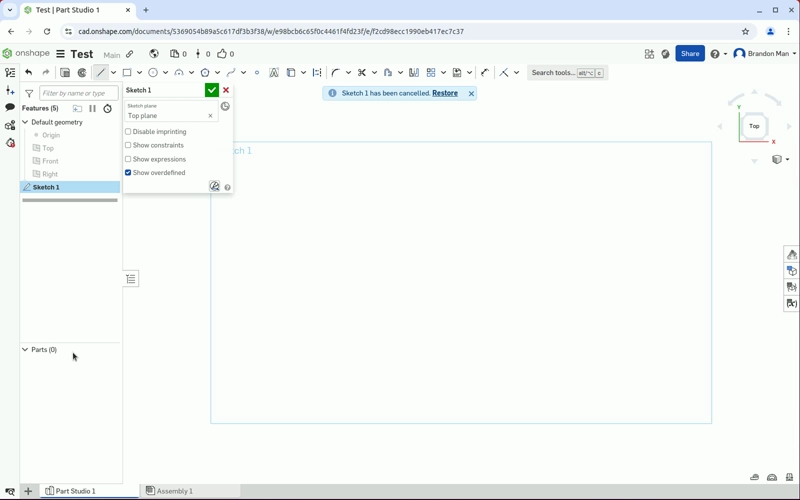
mouse_move(348, 334)
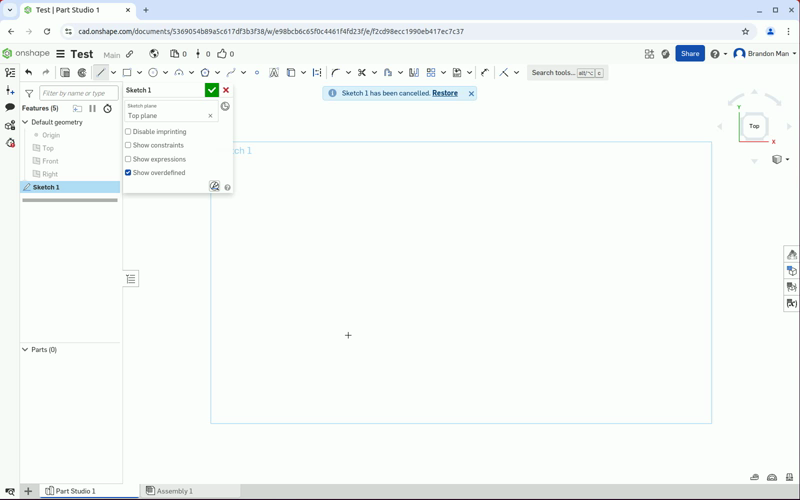
click(348, 334)
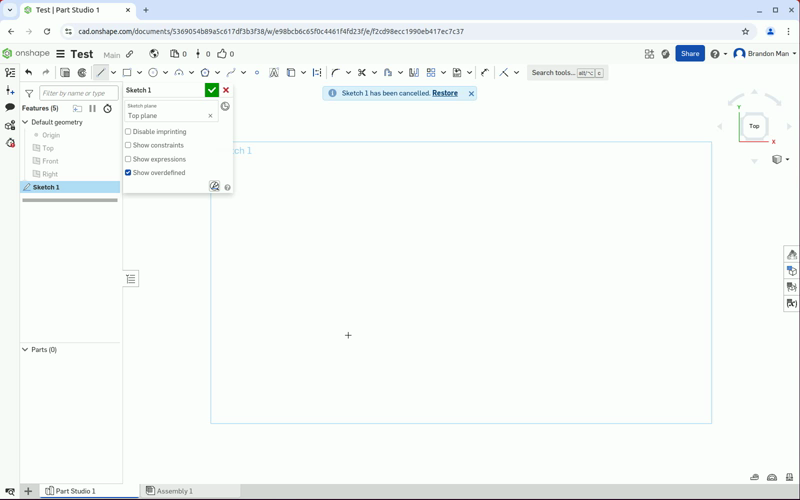
key_up(shift)
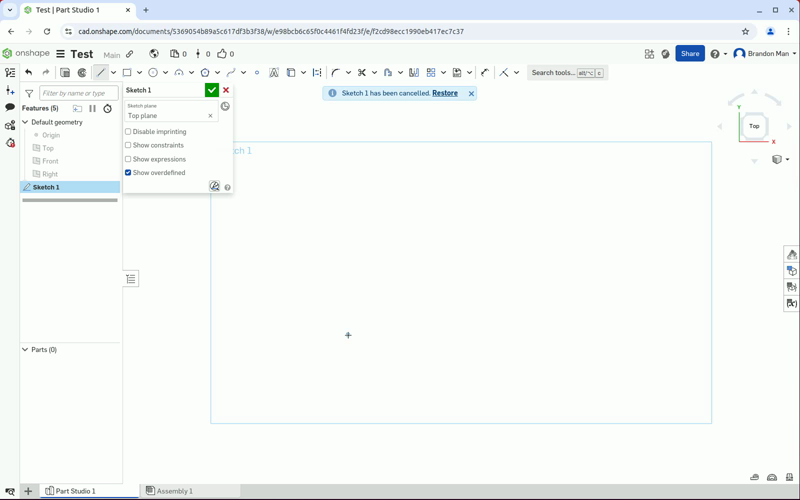
key_down(shift)
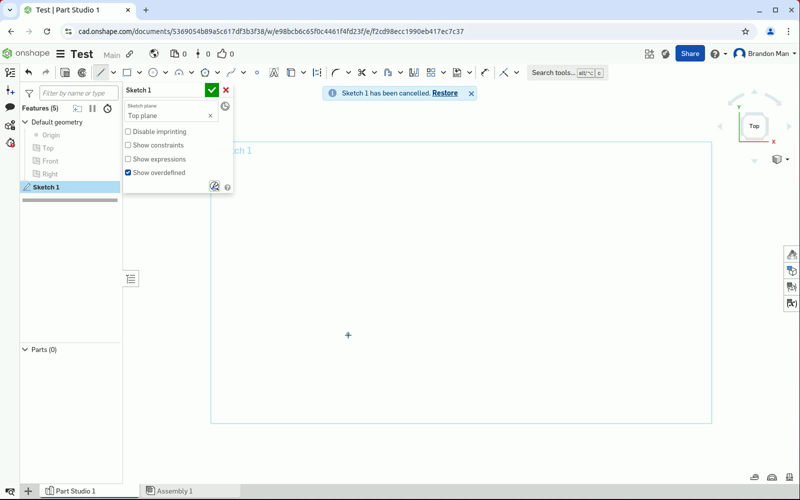
mouse_move(572, 334)
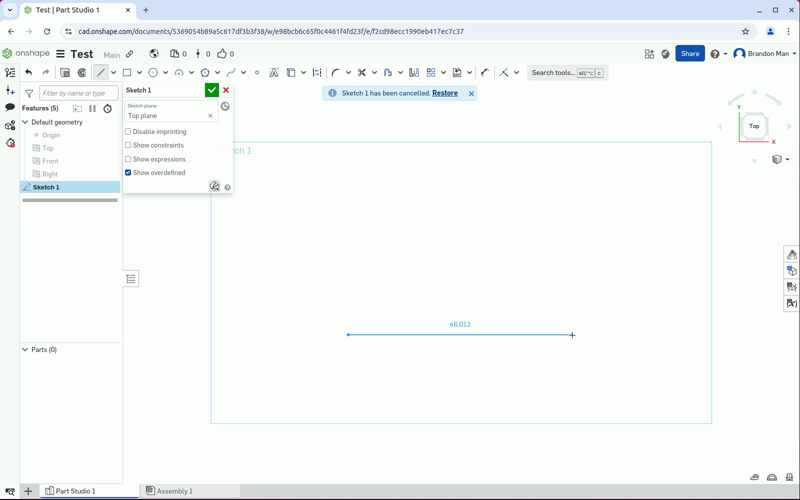
click(572, 334)
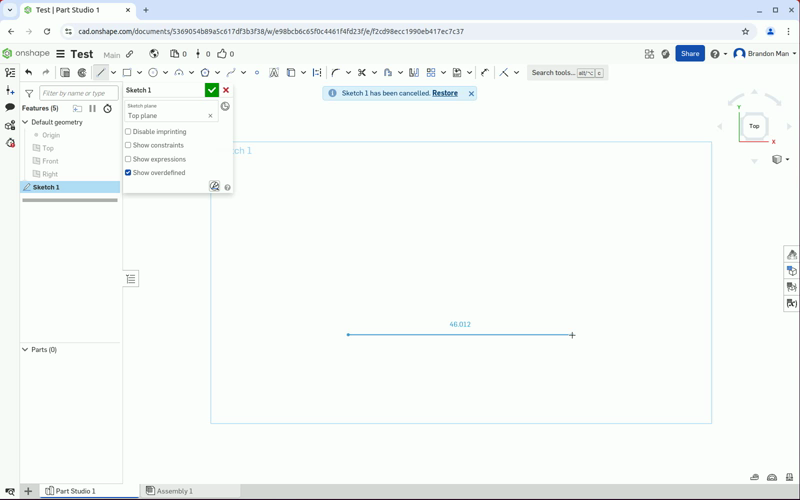
key_up(shift)
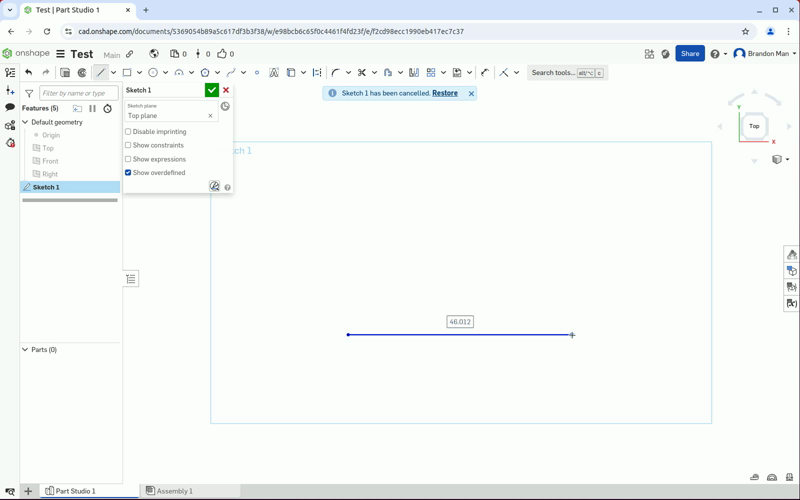
key_down(shift)
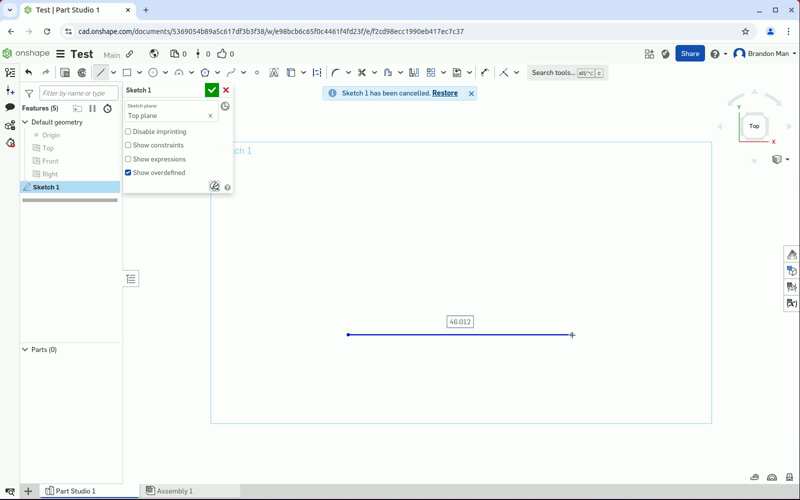
mouse_move(572, 233)
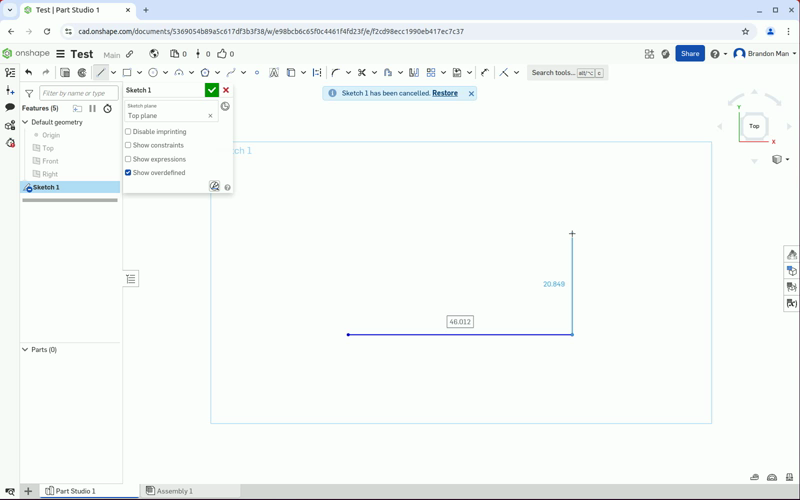
click(572, 233)
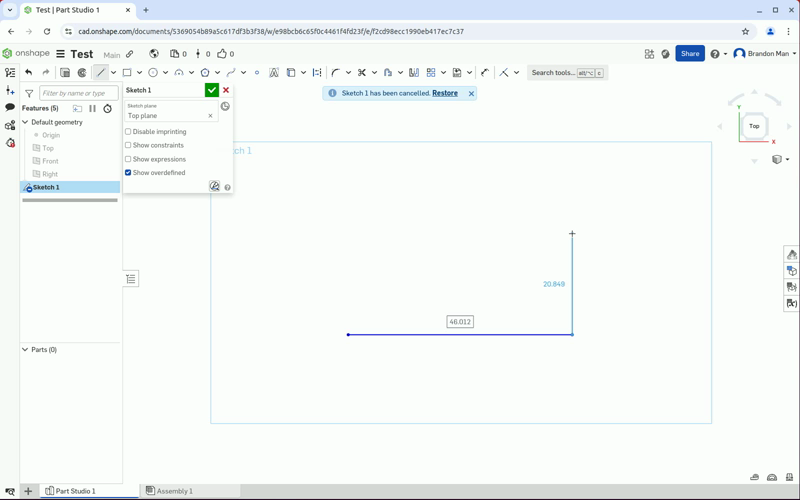
key_up(shift)
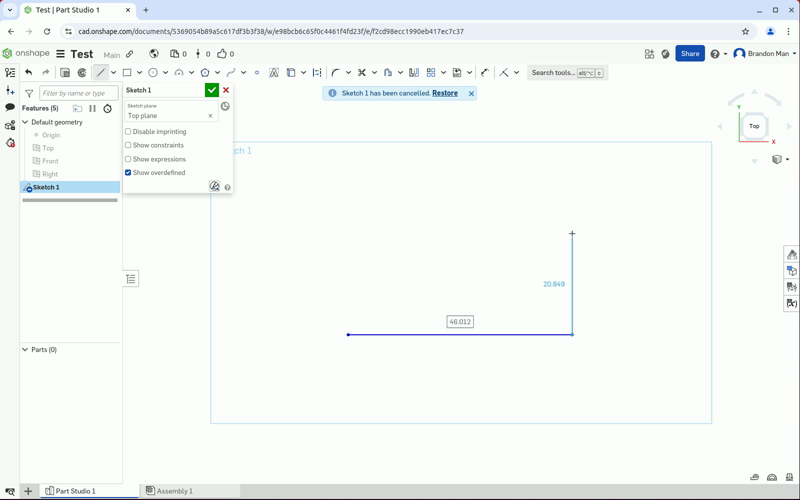
key_down(shift)
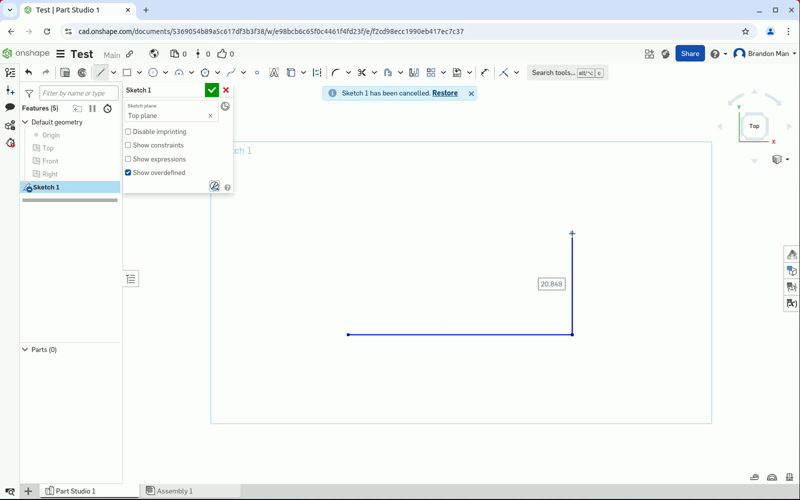
mouse_move(348, 233)
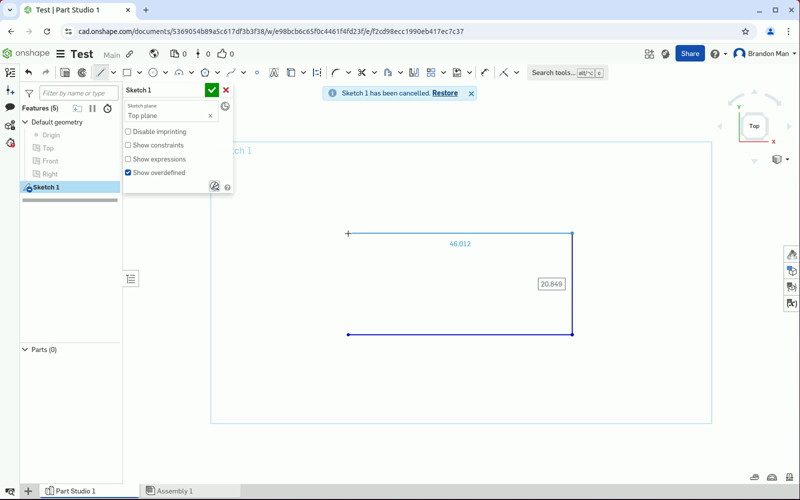
click(348, 233)
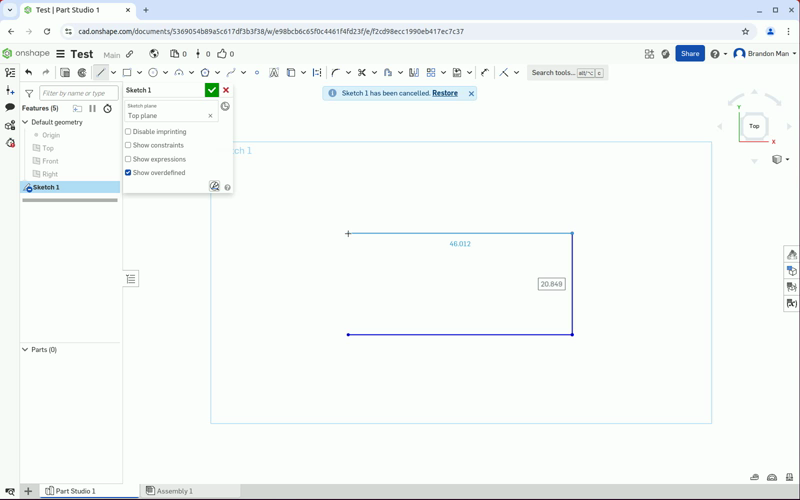
key_up(shift)
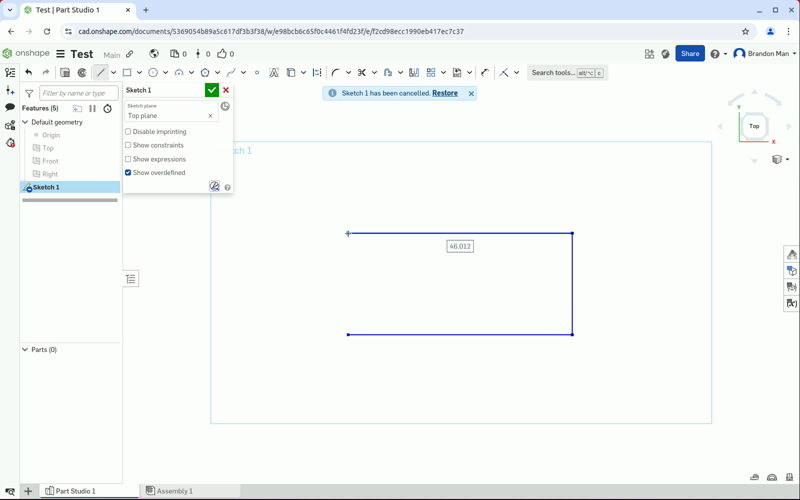
key_down(shift)
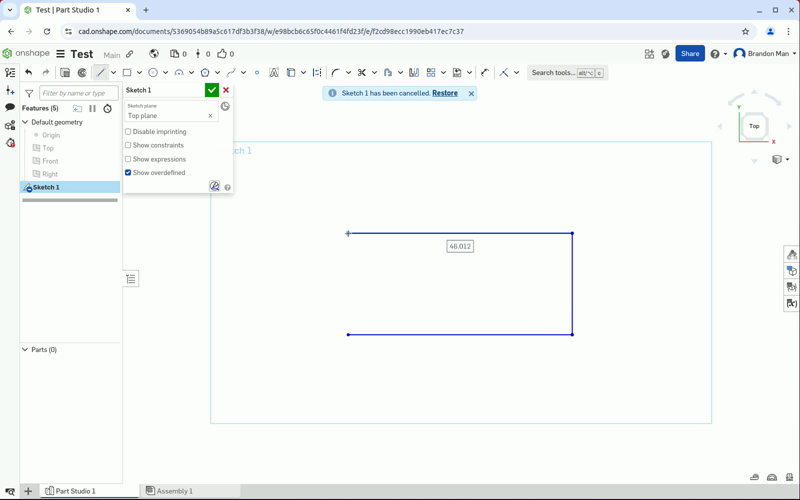
mouse_move(348, 334)
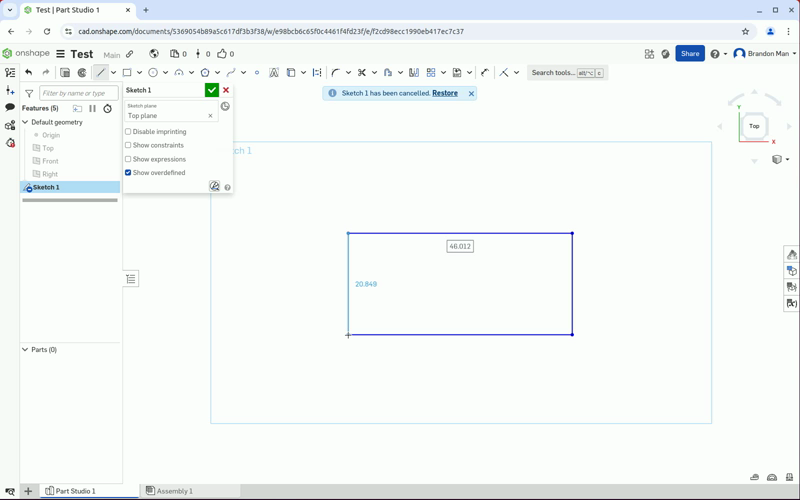
key_up(shift)
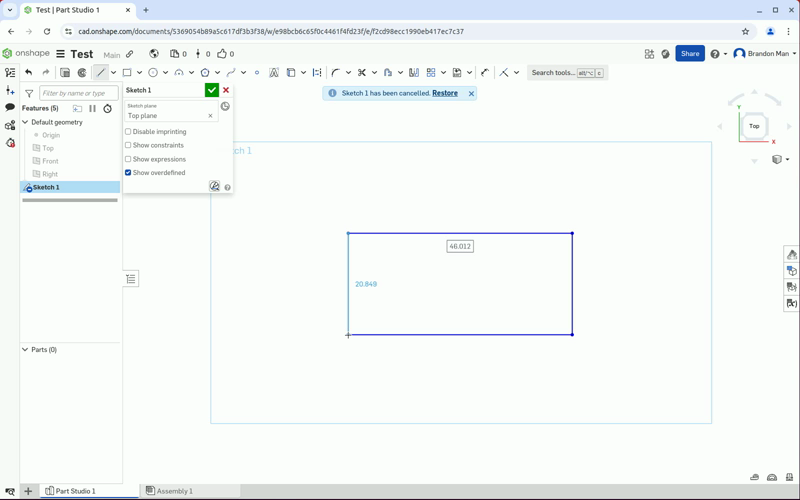
click(348, 334)
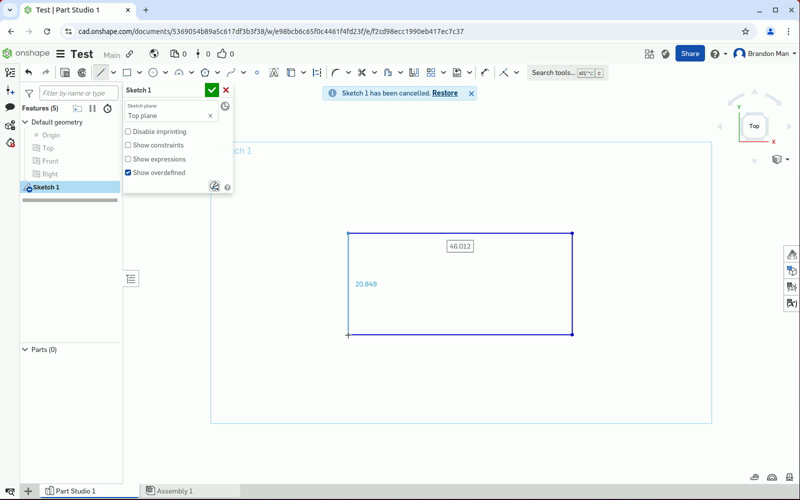
key(esc)
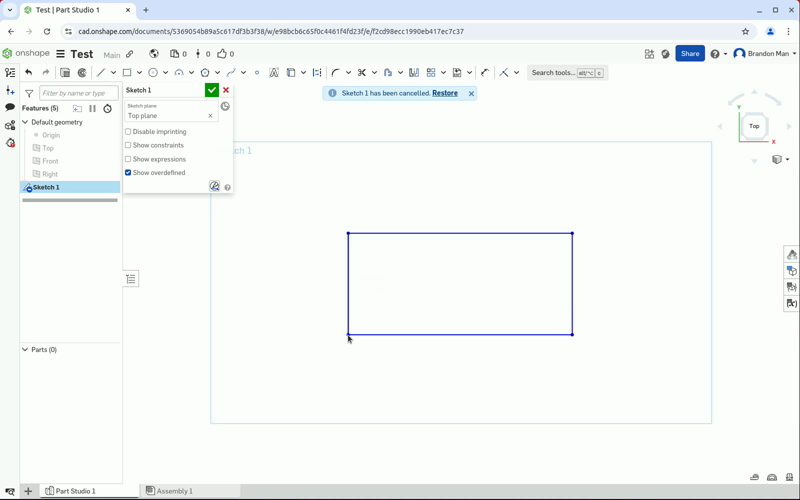
key(c)
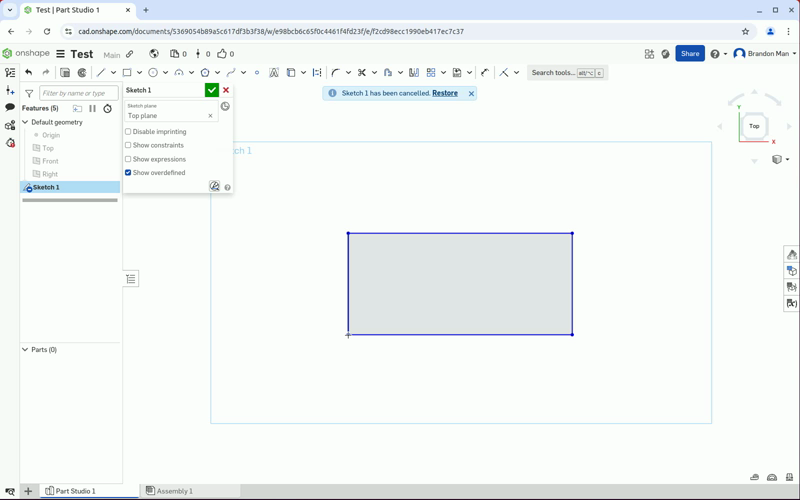
key_down(shift)
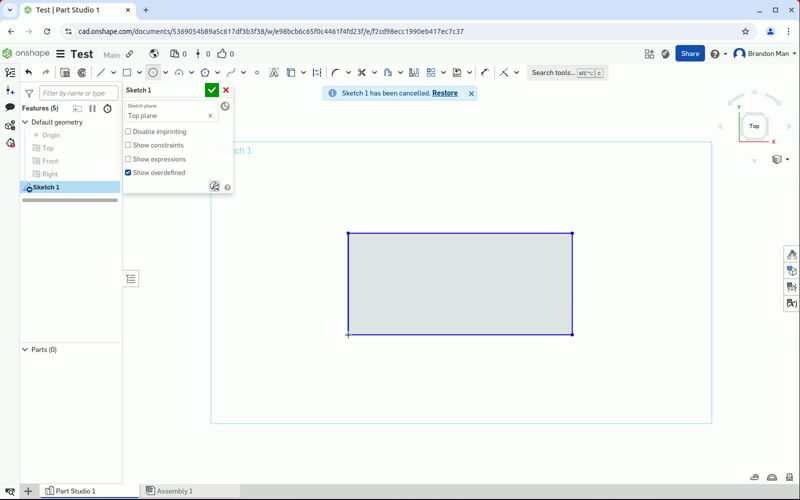
mouse_move(386, 282)
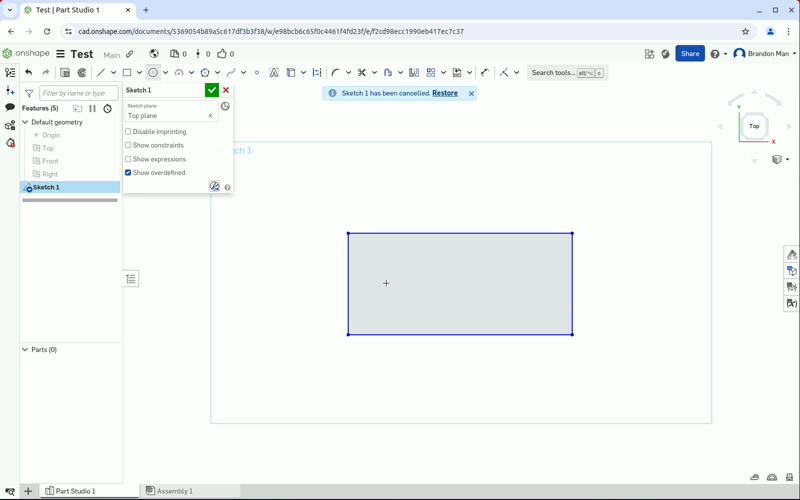
click(386, 282)
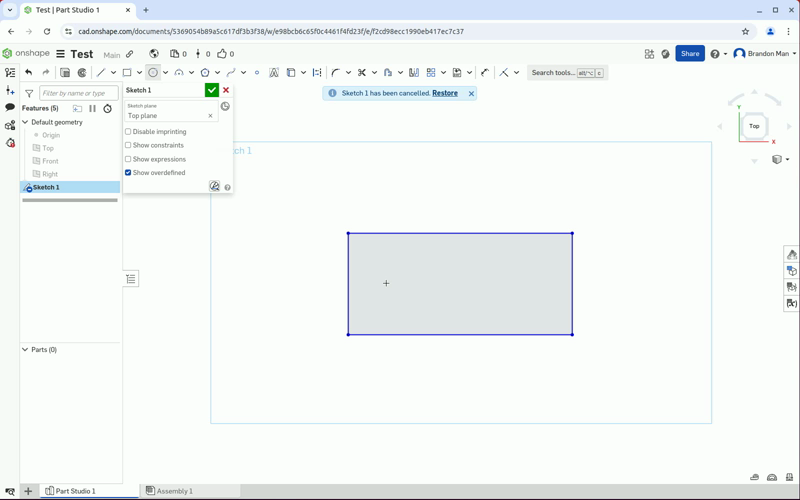
key_up(shift)
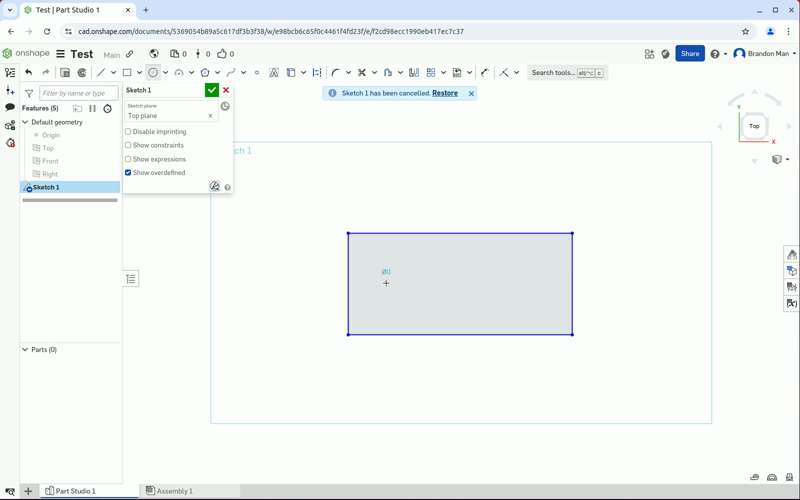
mouse_move(411, 282)
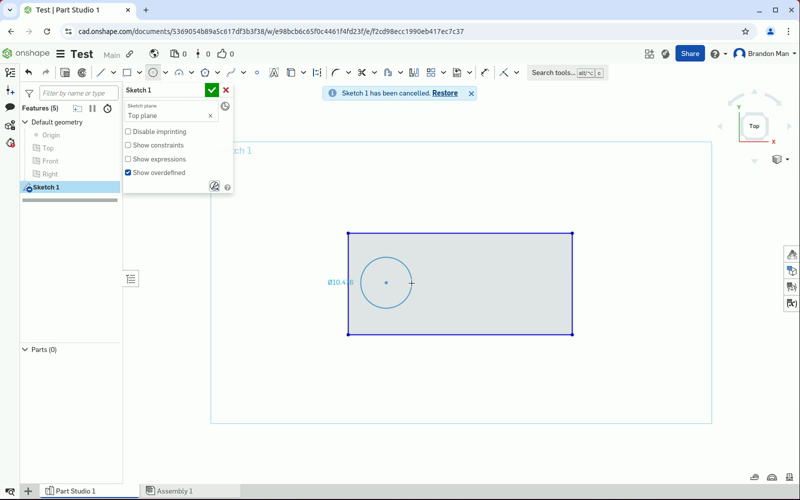
click(411, 282)
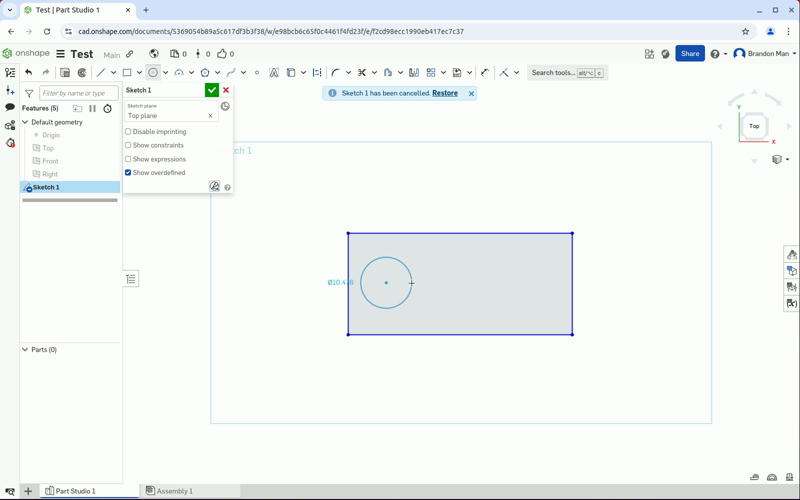
key(esc)
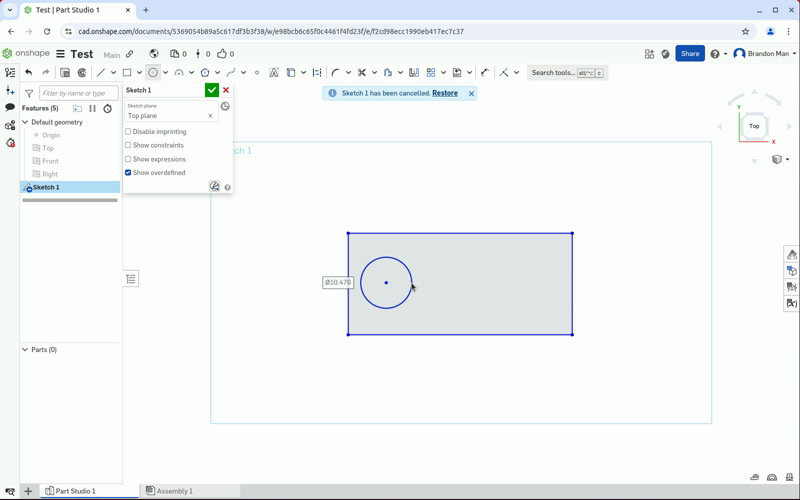
key(c)
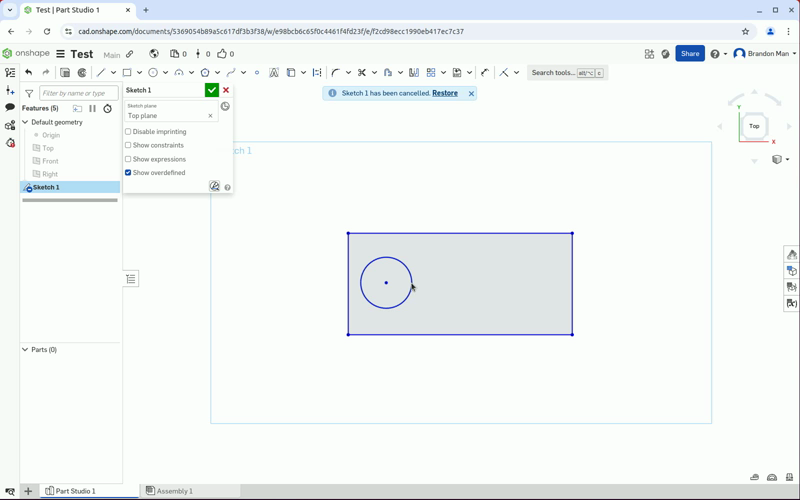
key_down(shift)
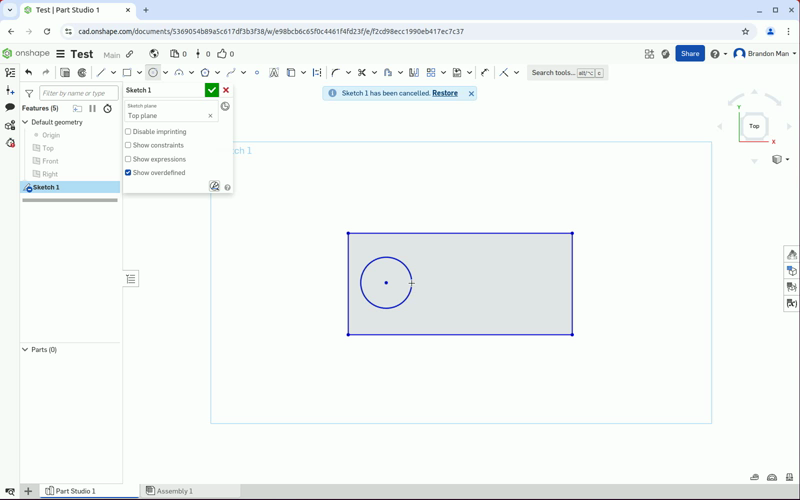
mouse_move(461, 282)
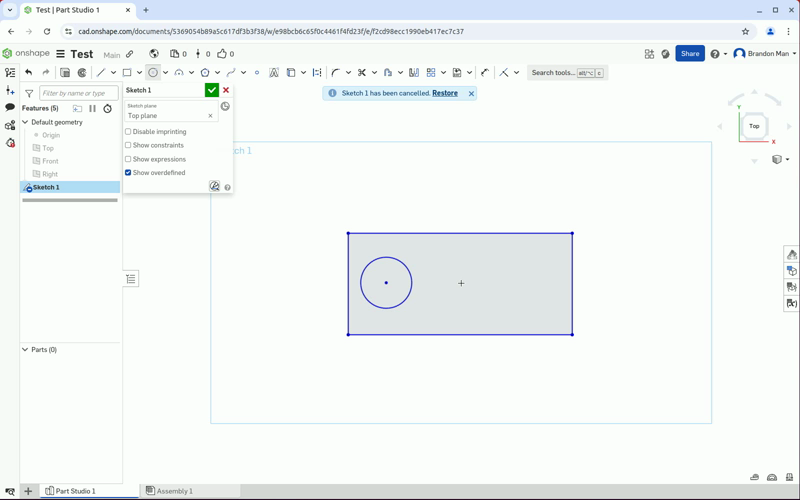
click(461, 282)
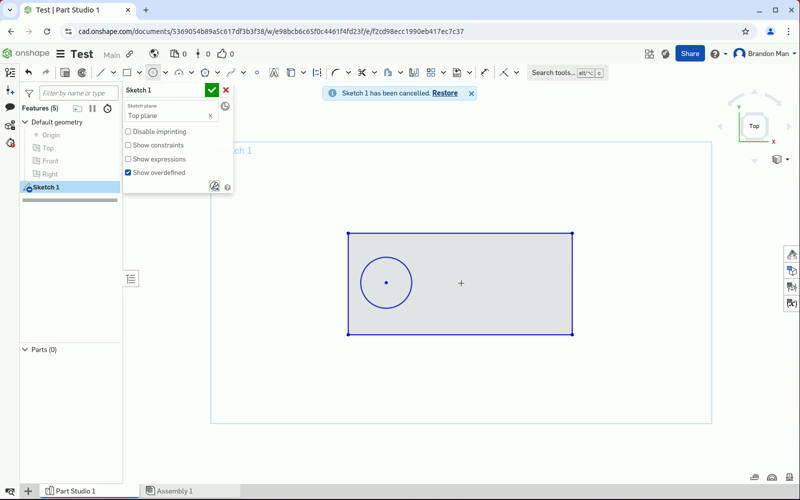
key_up(shift)
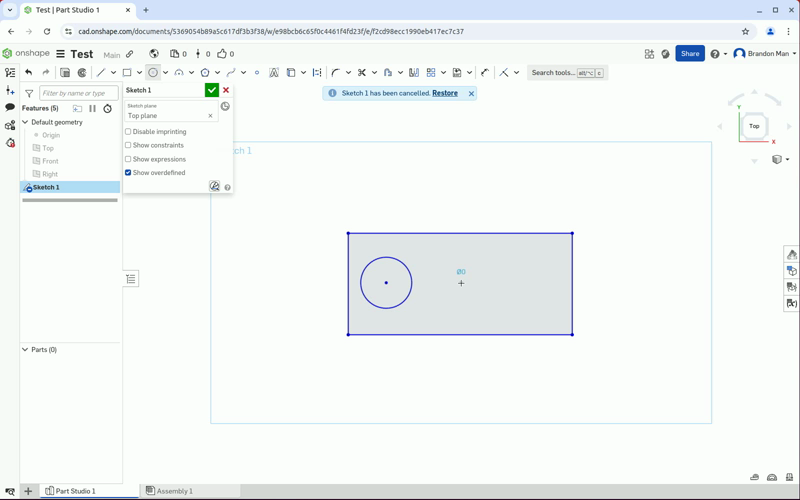
mouse_move(492, 282)
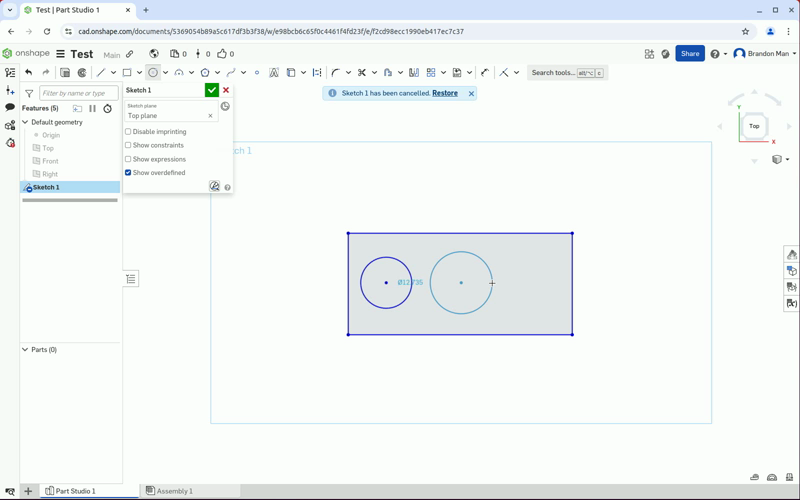
click(492, 282)
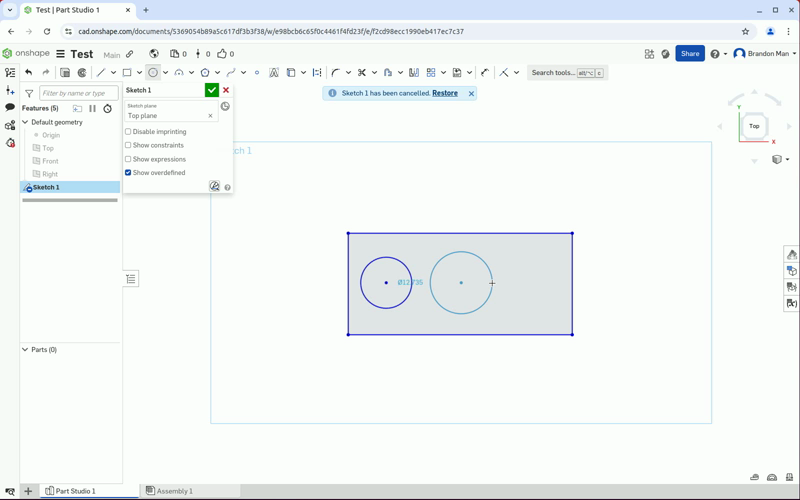
key(esc)
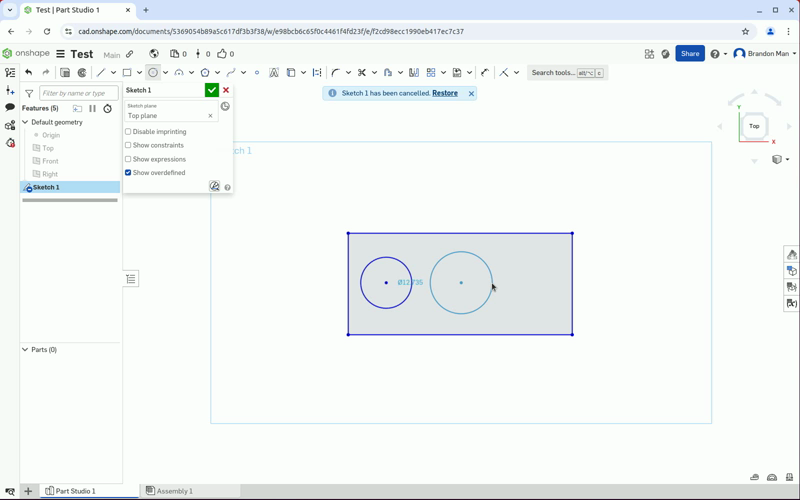
key(c)
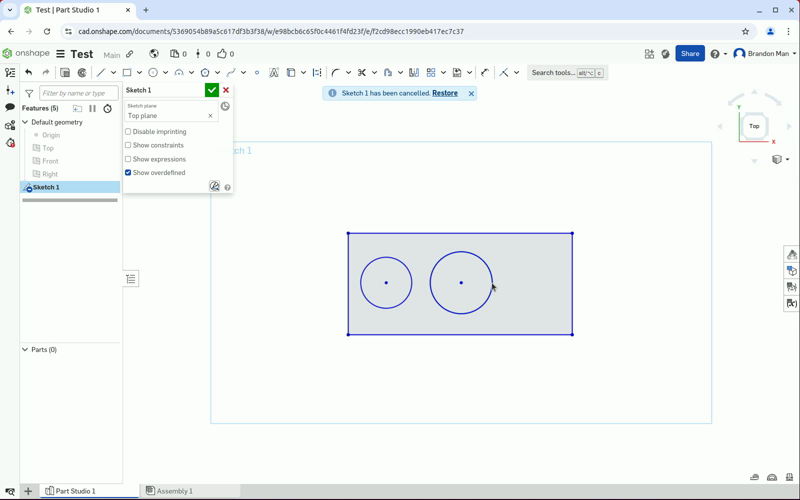
key_down(shift)
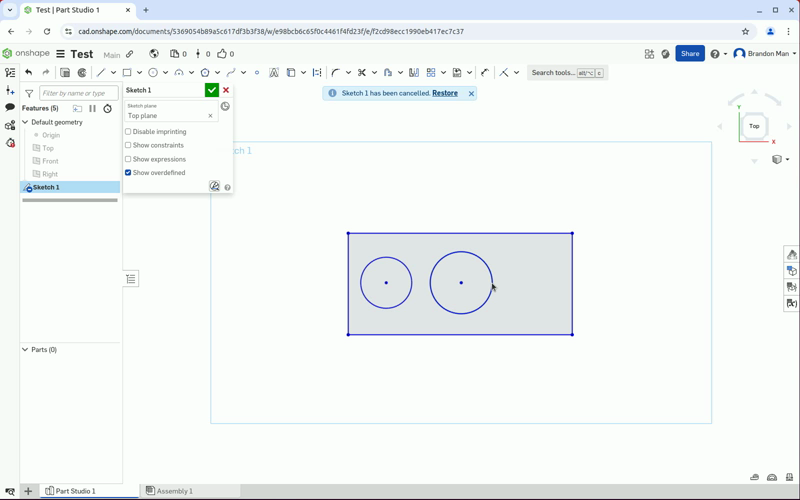
mouse_move(534, 282)
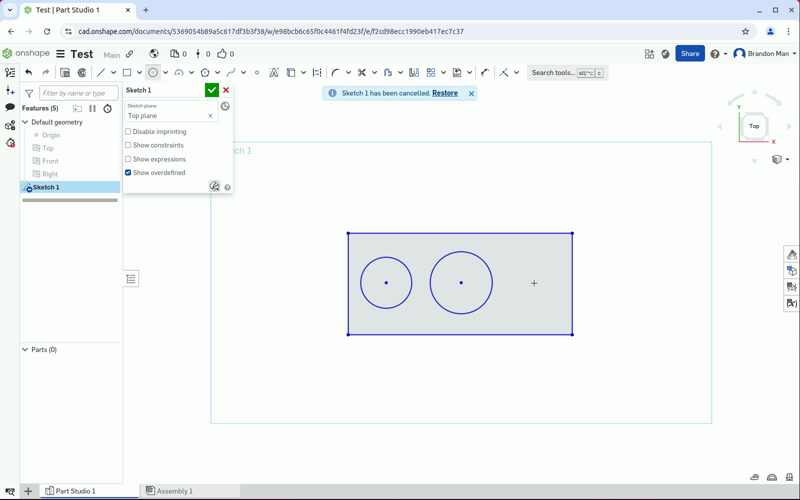
click(534, 282)
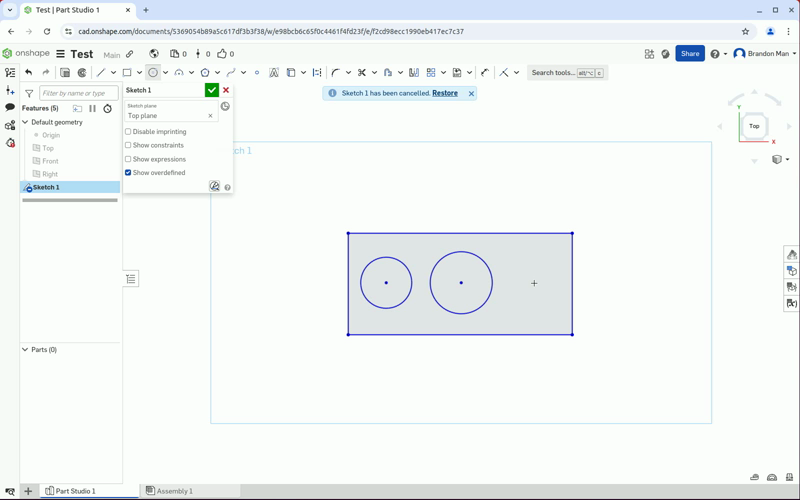
key_up(shift)
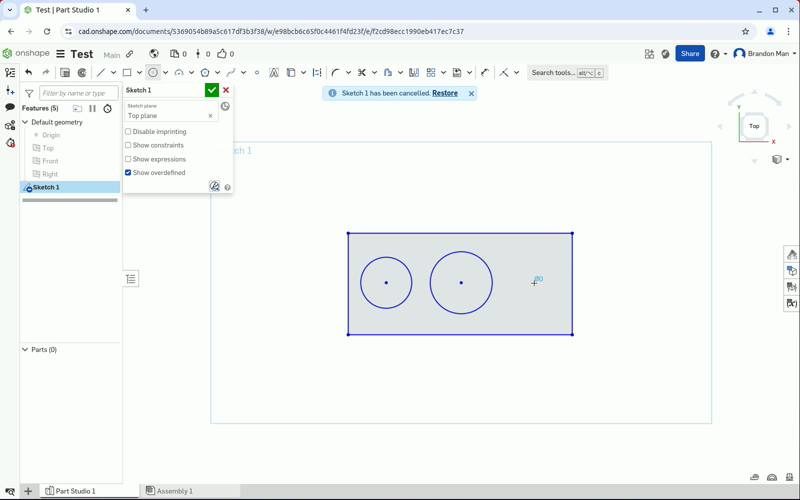
mouse_move(560, 282)
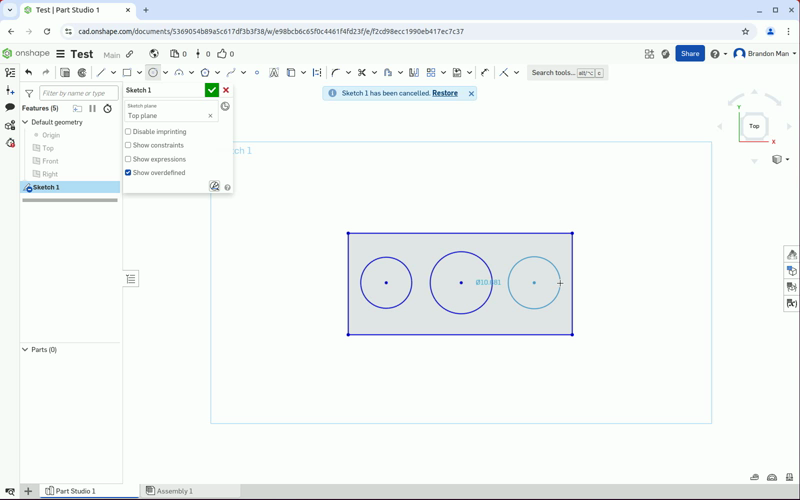
click(560, 282)
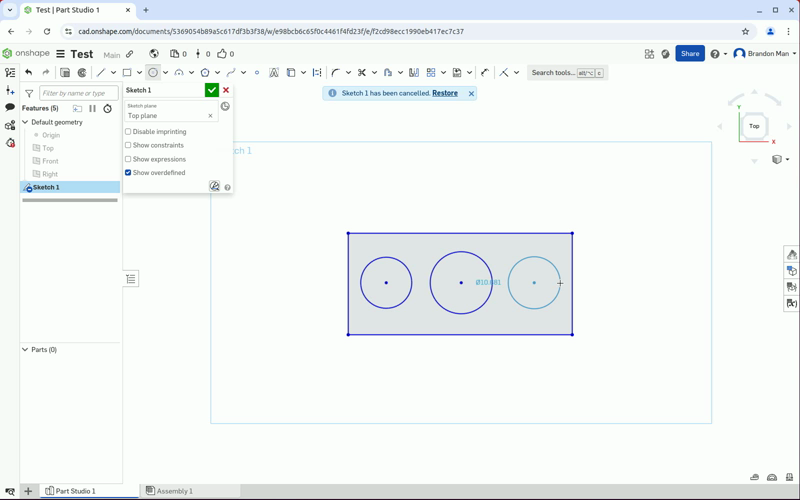
key(esc)
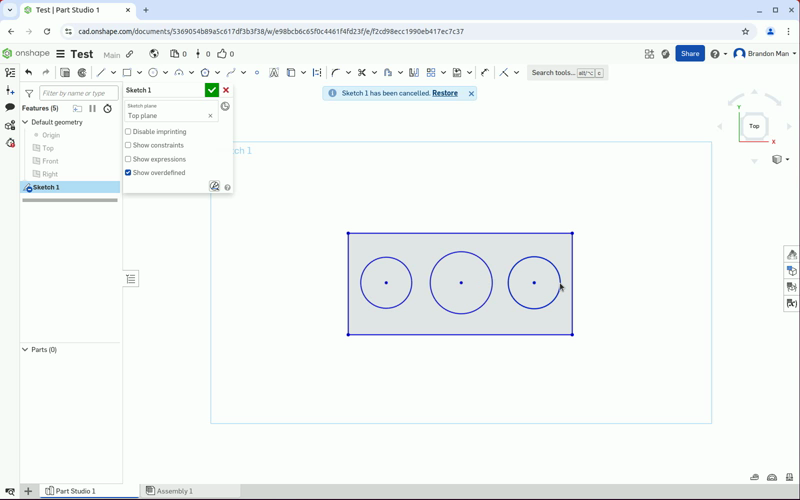
mouse_move(407, 322)
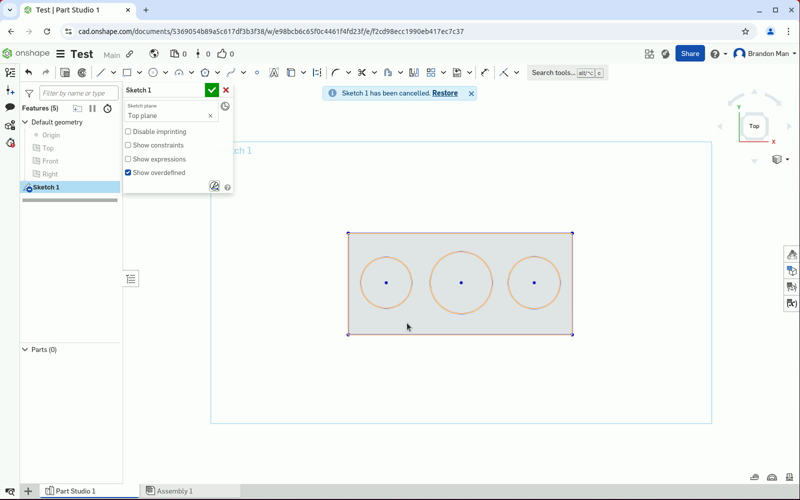
click(407, 322)
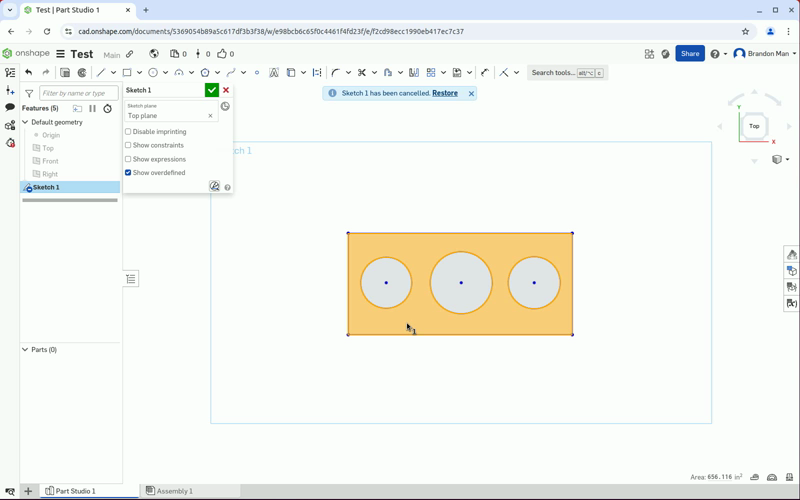
mouse_move(73, 352)
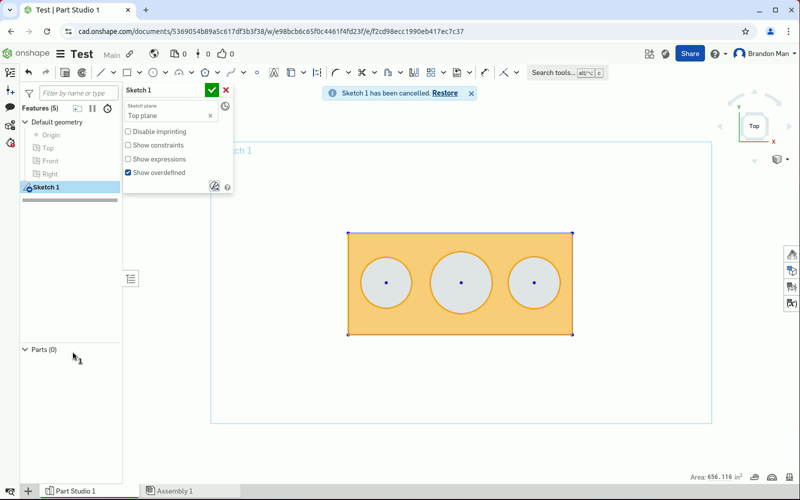
key(shift+y)
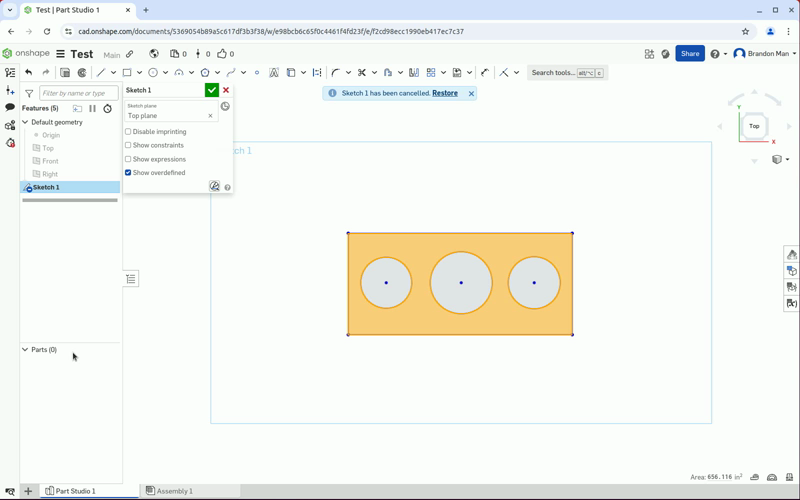
key(shift+e)
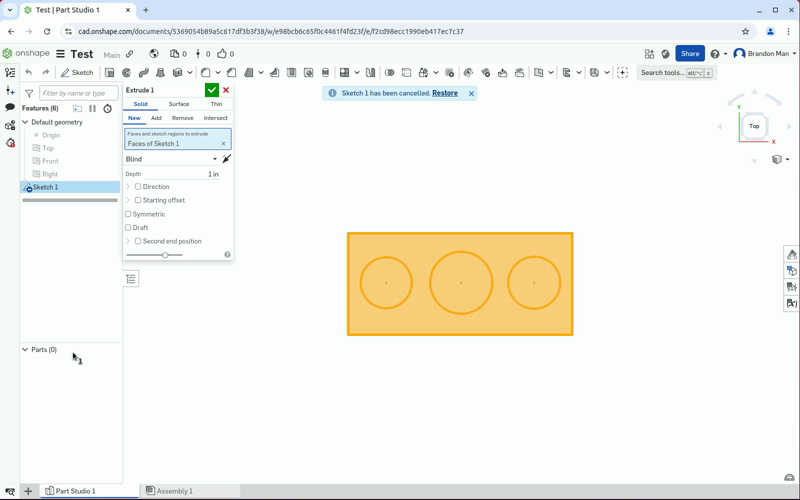
mouse_move(143, 106)
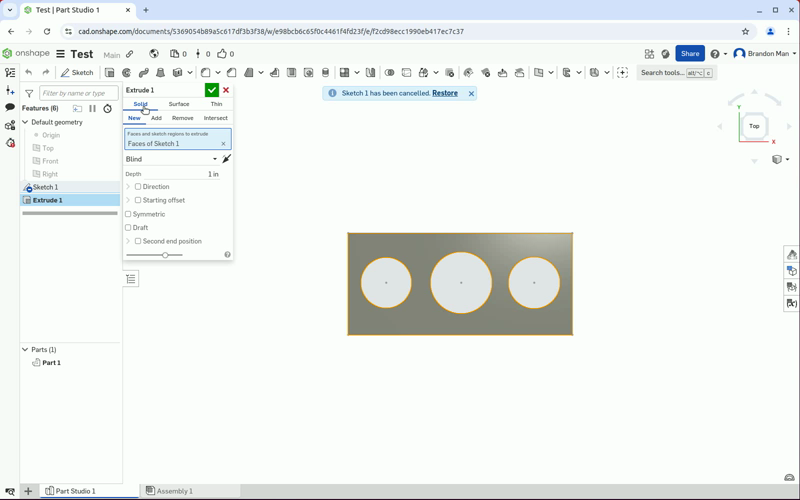
click(143, 106)
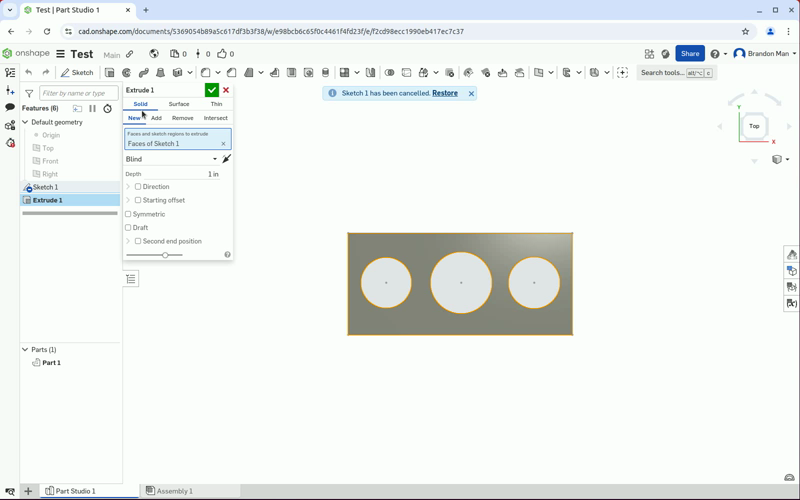
mouse_move(137, 120)
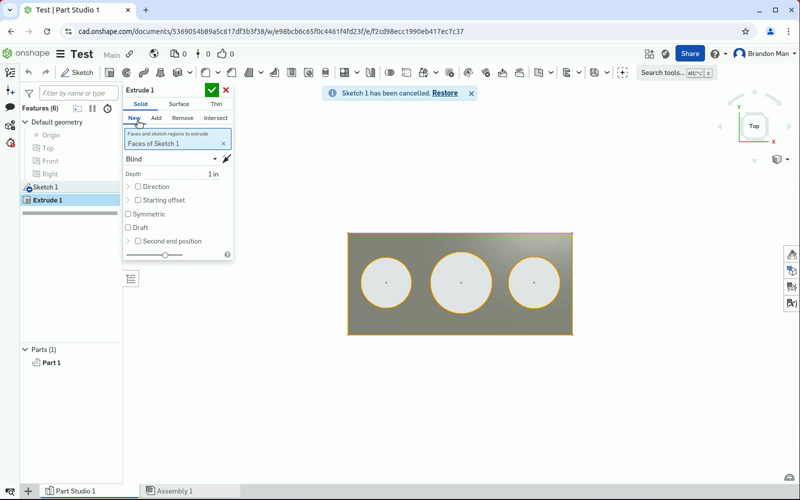
click(137, 120)
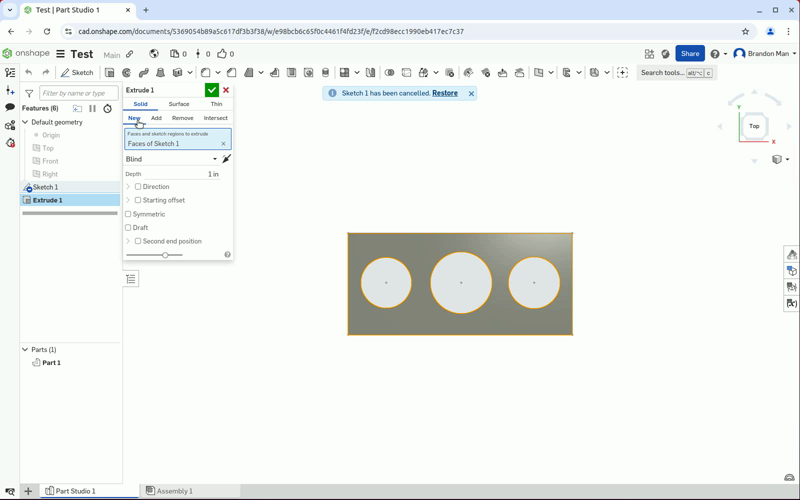
key(tab, 4)
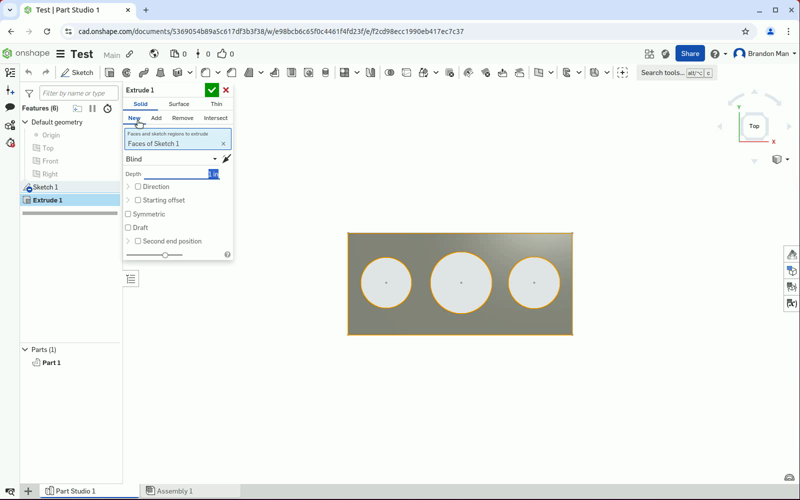
text(5.296)
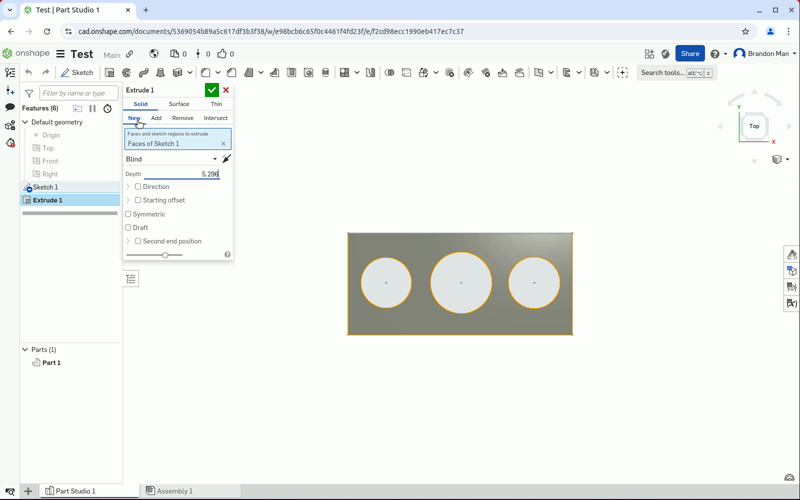
key(enter)
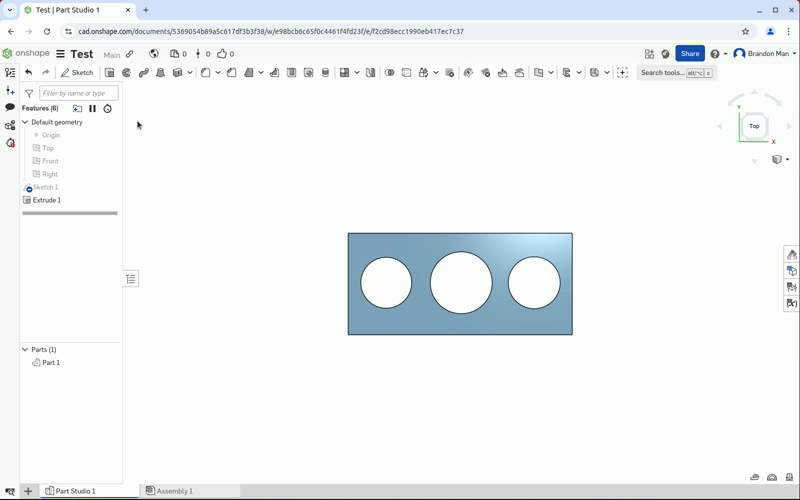
key(shift+h)
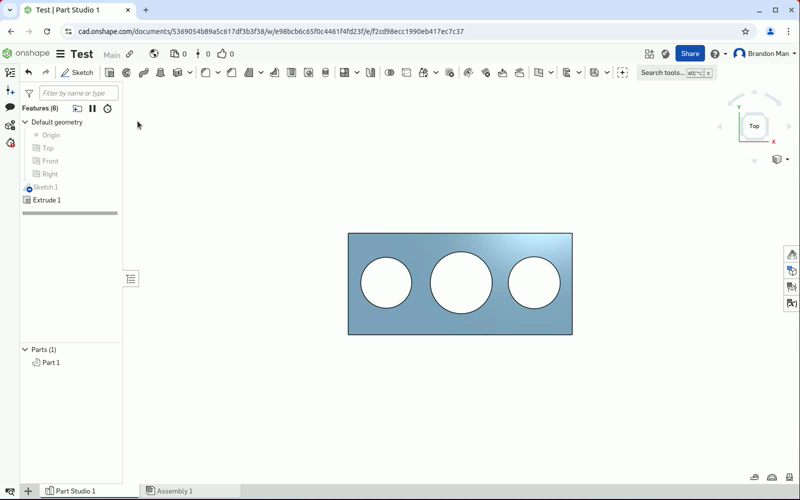
key(shift+h)
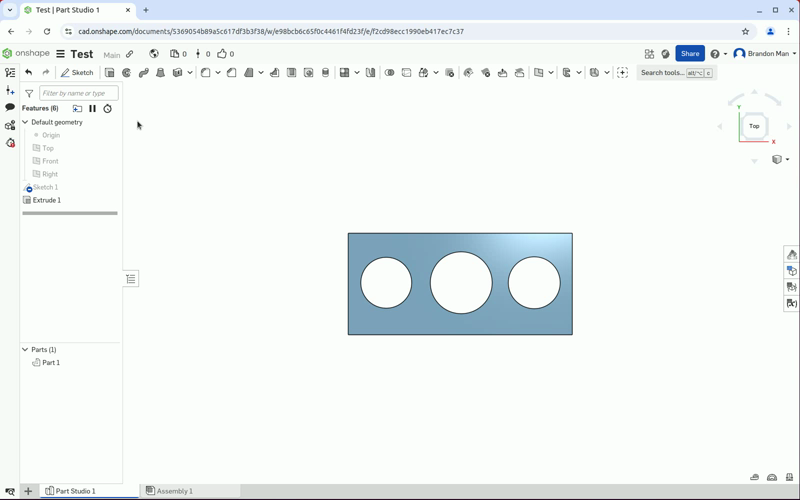
mouse_move(73, 189)
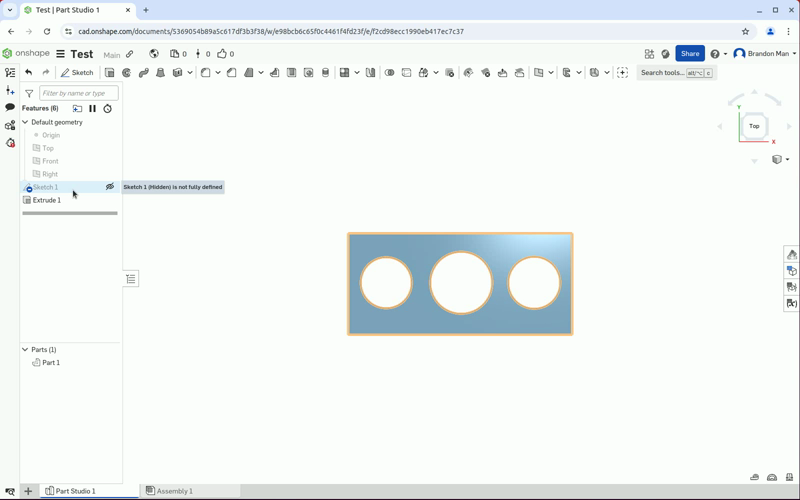
click(73, 189)
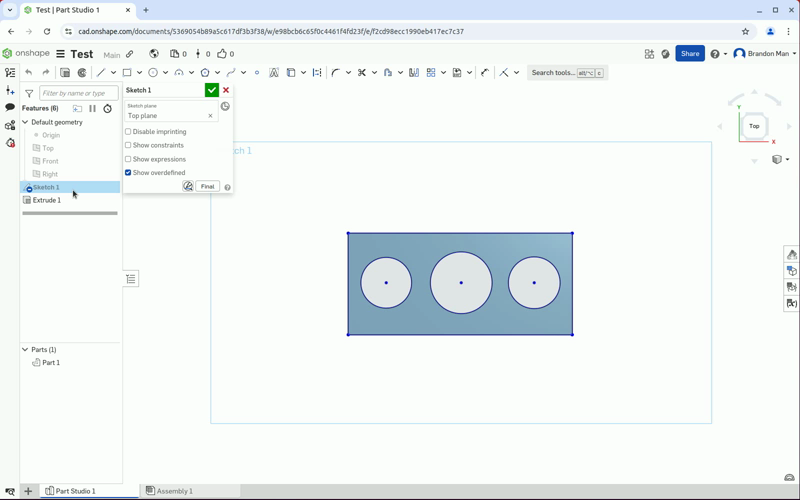
mouse_move(229, 92)
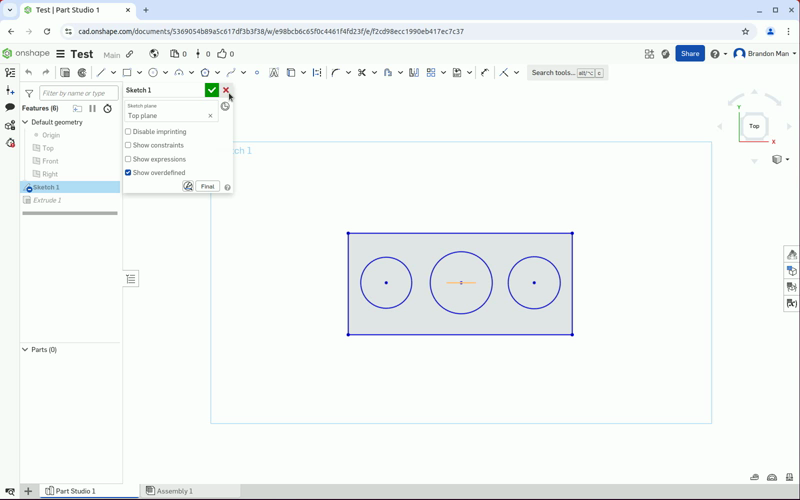
click(229, 92)
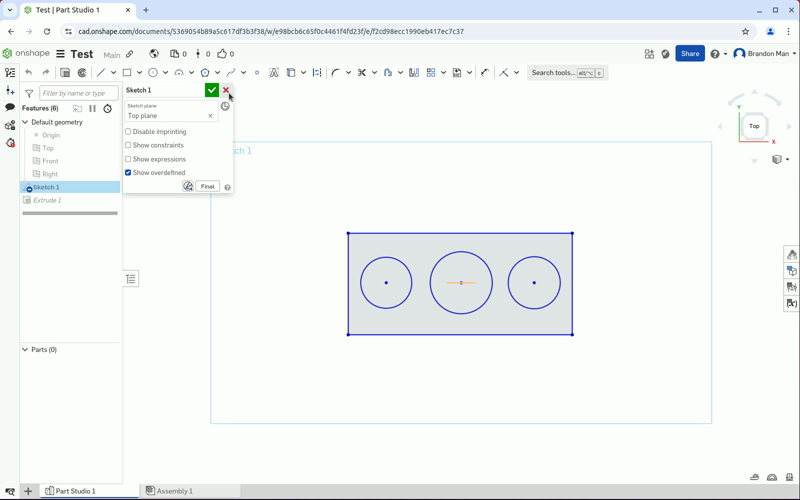
key(shift+s)
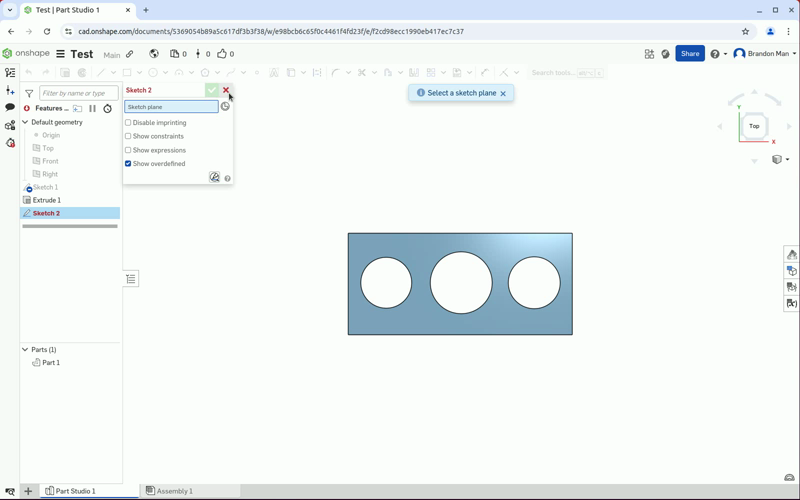
mouse_move(73, 150)
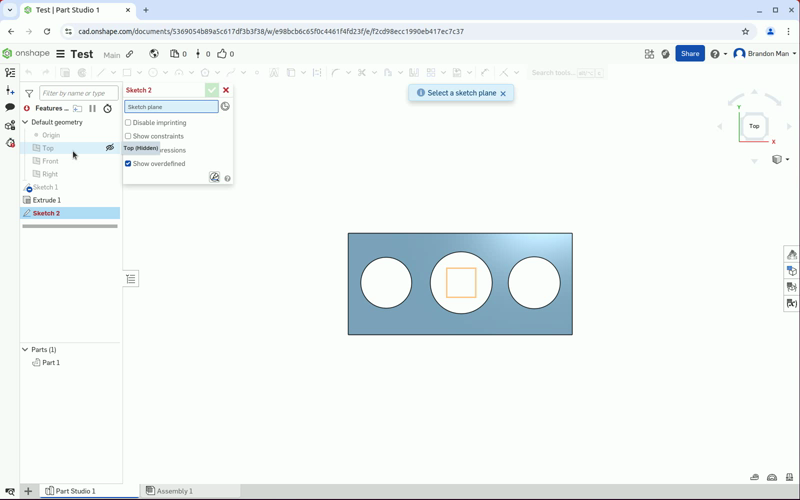
click(73, 150)
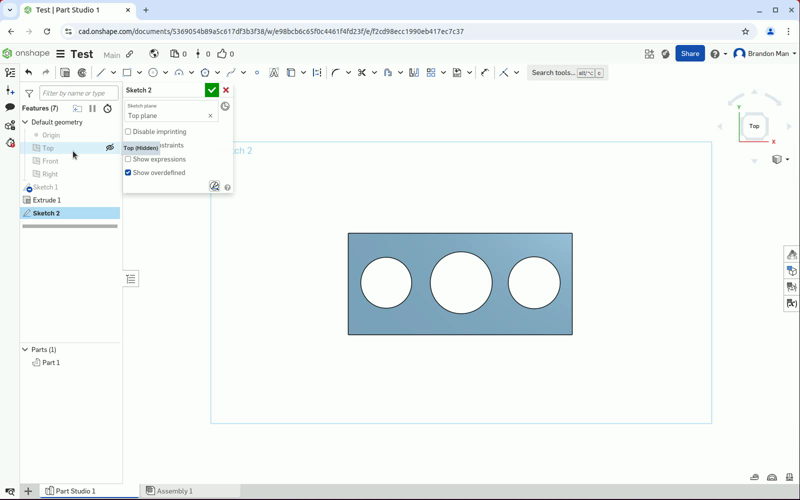
mouse_move(73, 352)
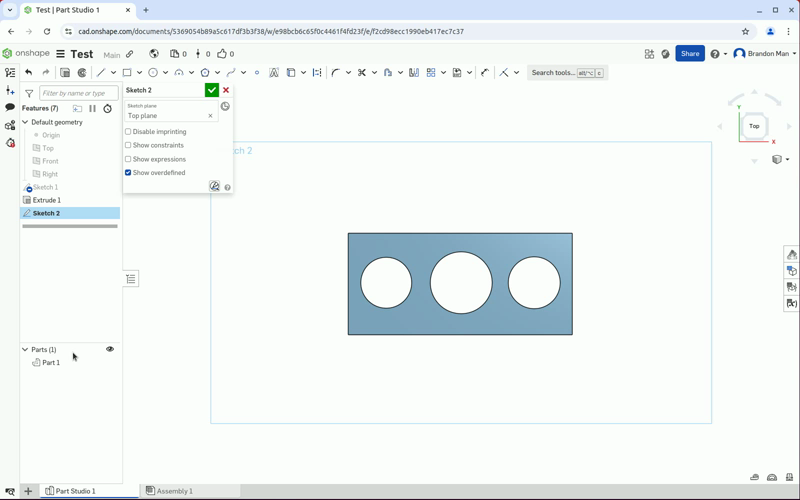
key(y)
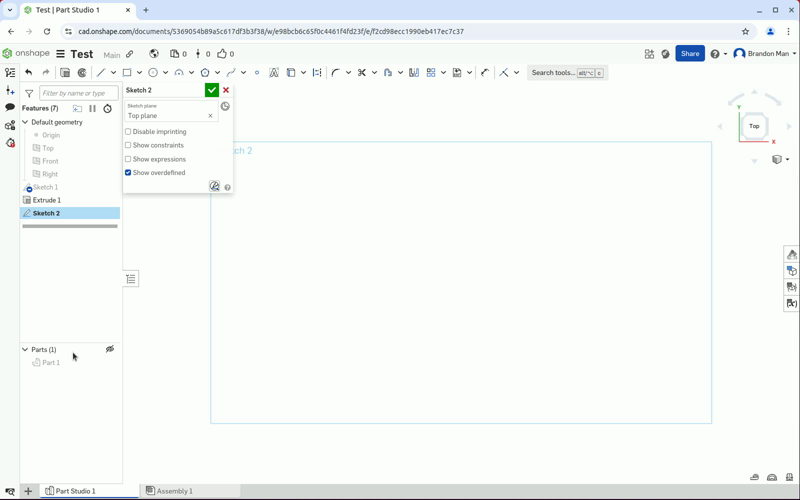
key(c)
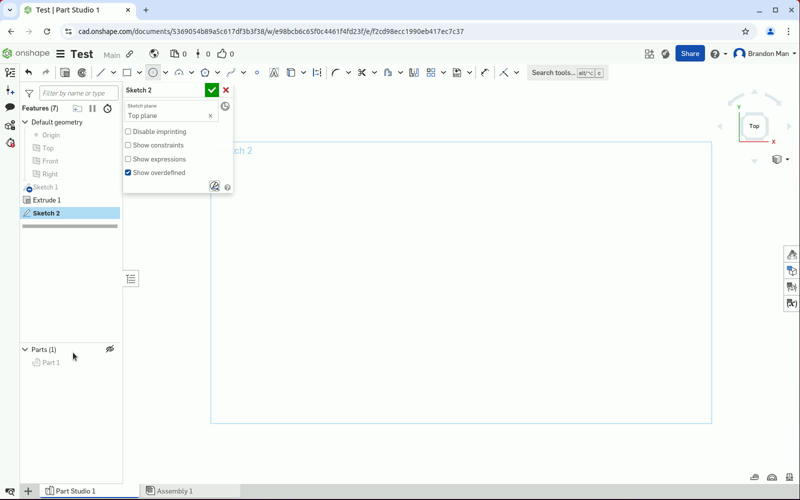
key_down(shift)
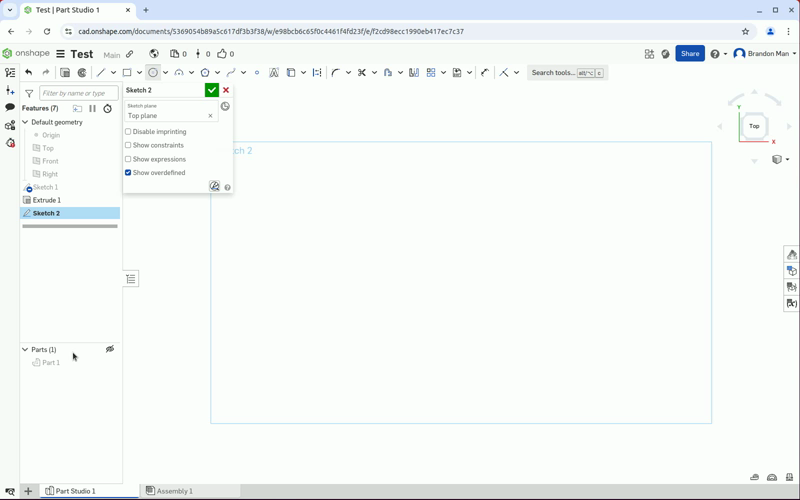
mouse_move(386, 282)
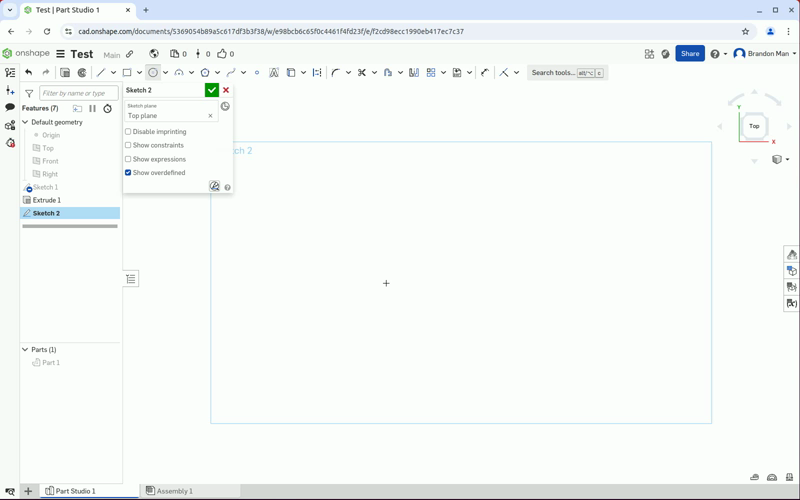
click(386, 282)
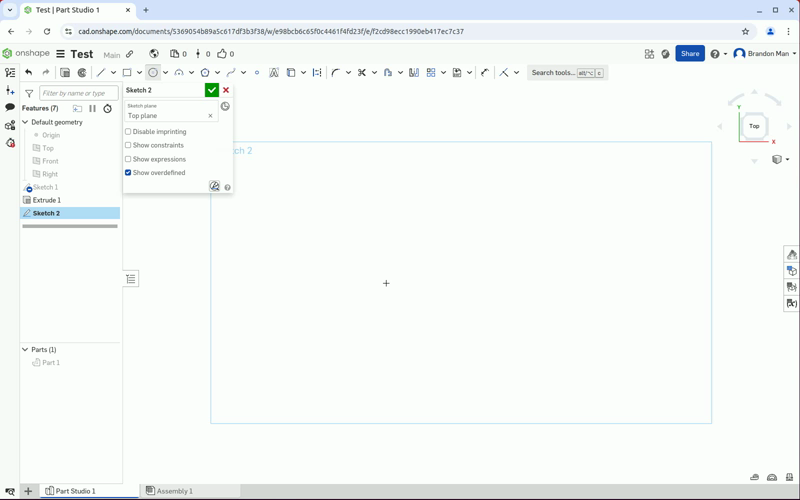
key_up(shift)
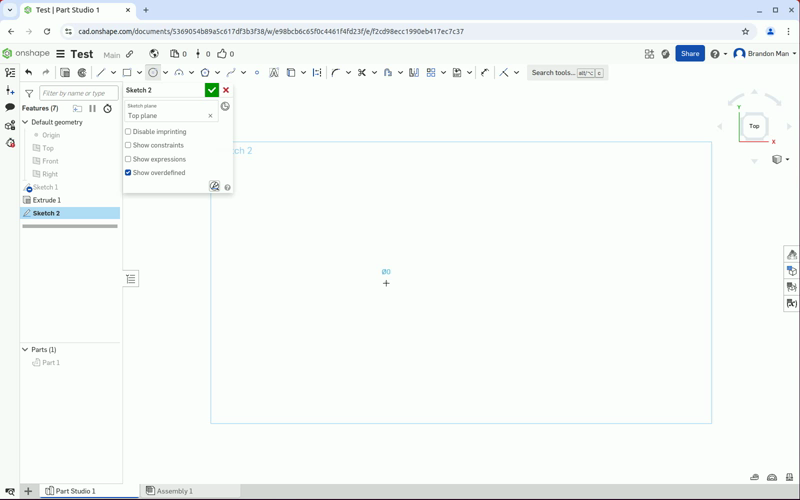
mouse_move(412, 282)
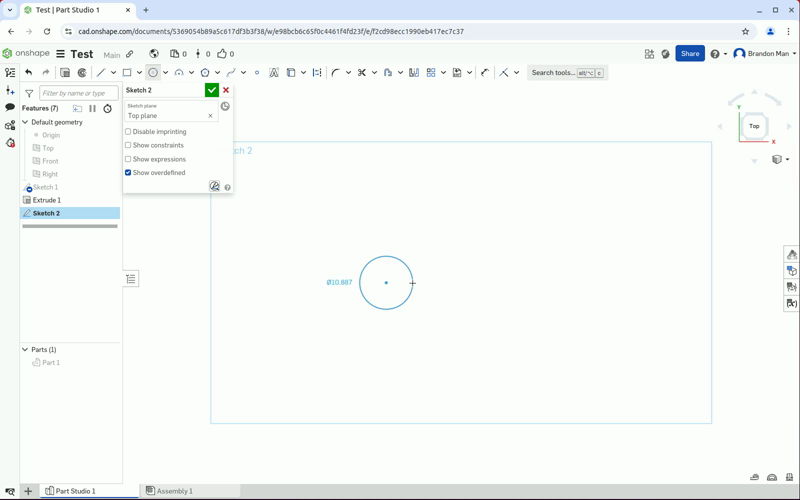
click(412, 282)
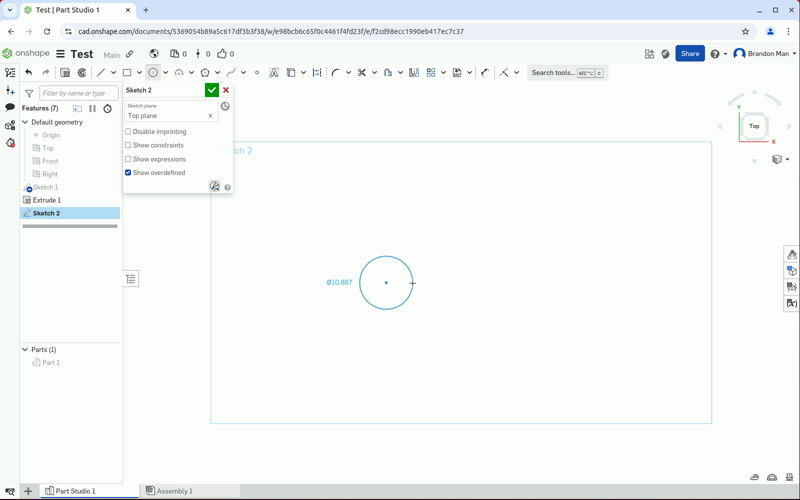
key(esc)
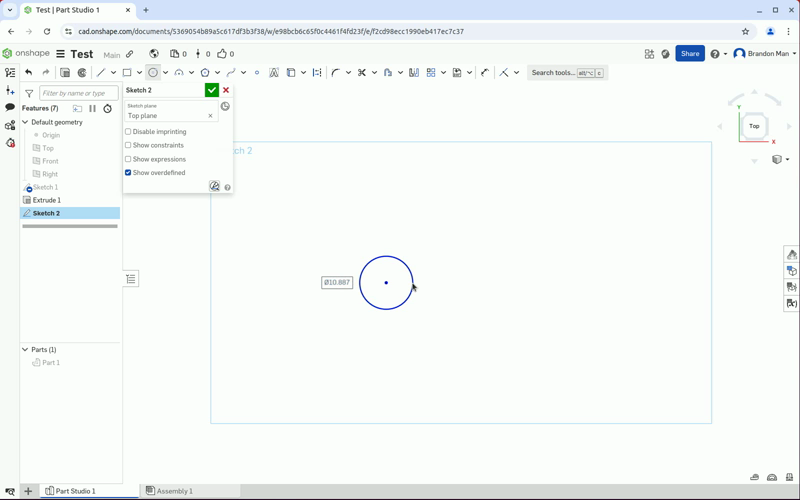
key(c)
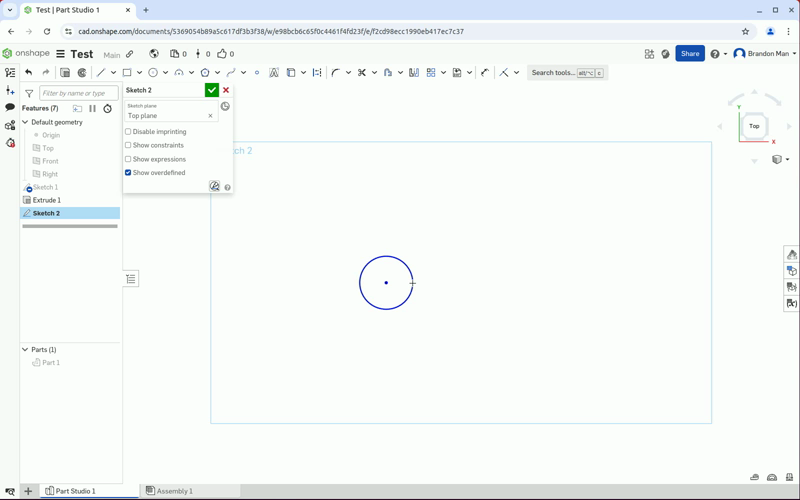
key_down(shift)
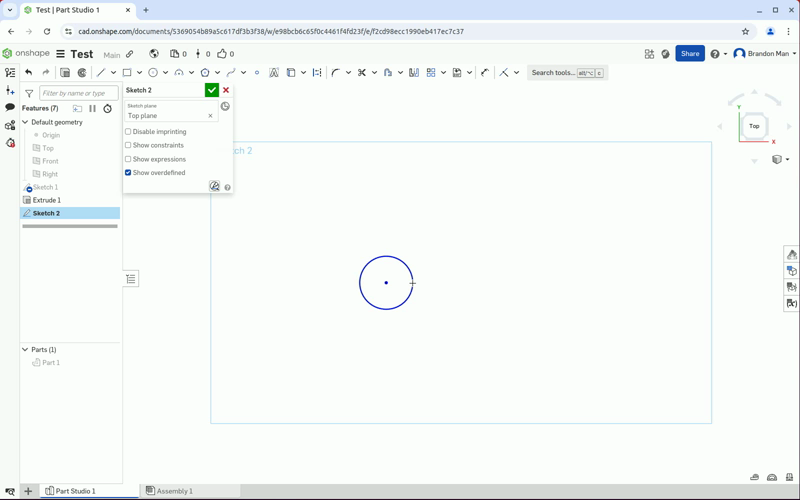
mouse_move(386, 282)
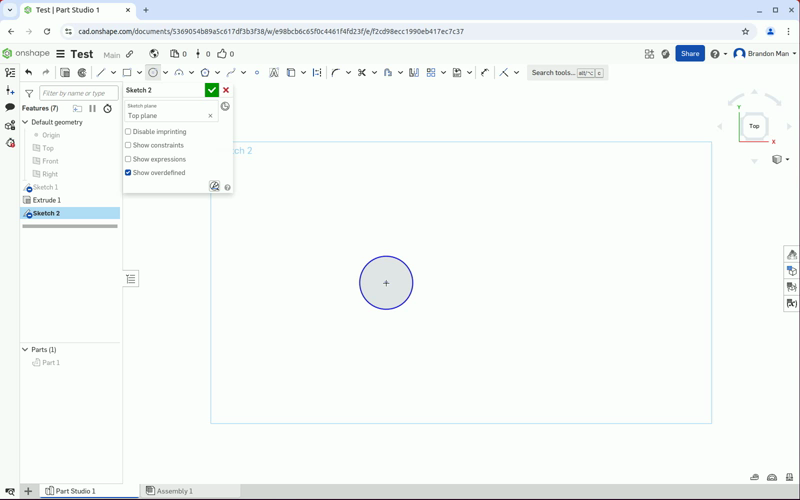
click(386, 282)
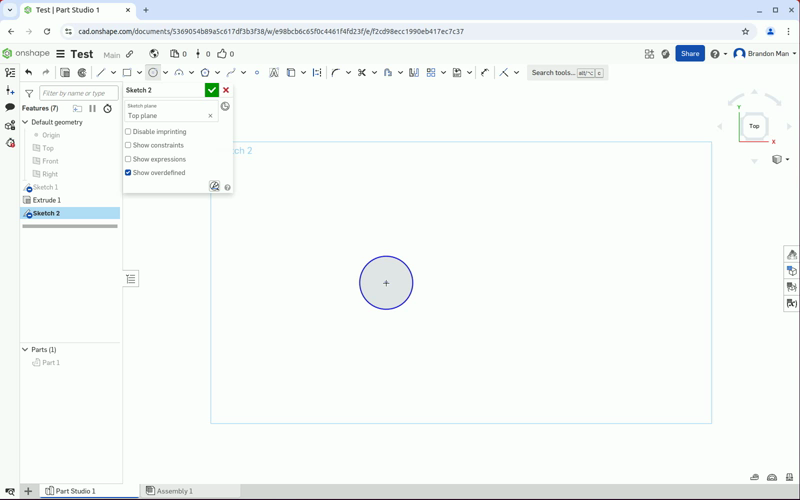
key_up(shift)
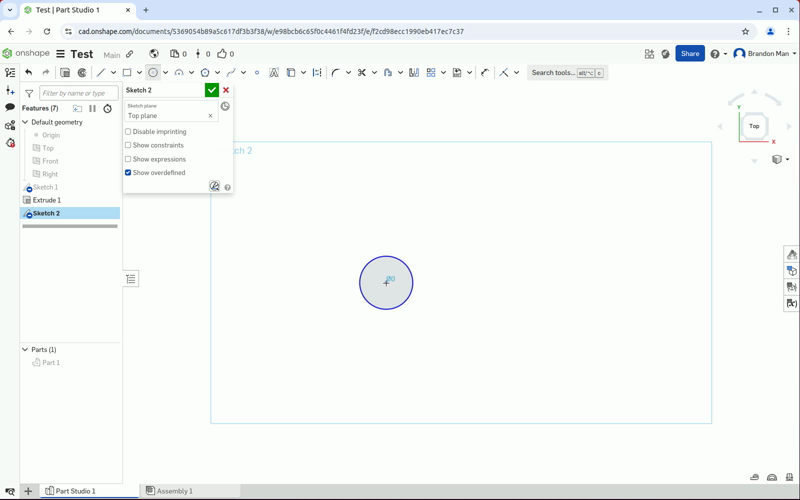
mouse_move(400, 282)
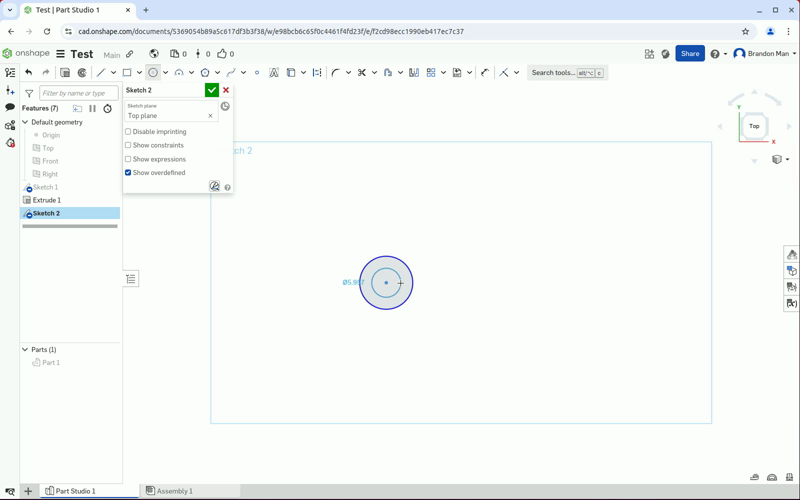
click(400, 282)
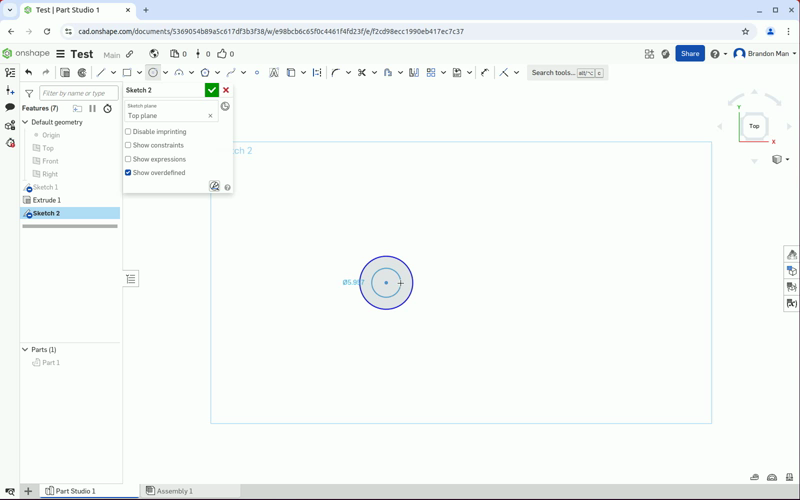
key(esc)
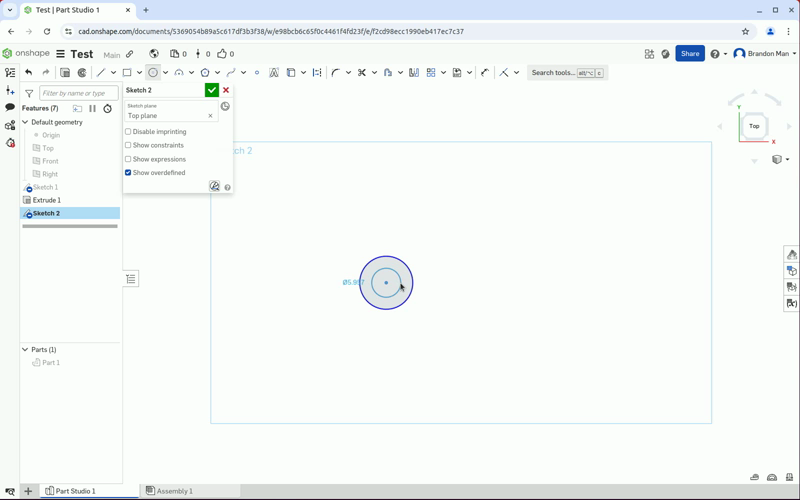
mouse_move(372, 273)
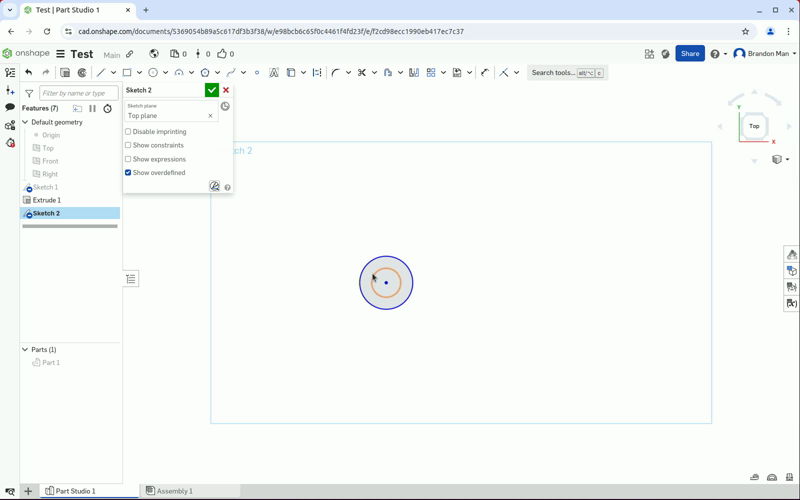
scroll(6)
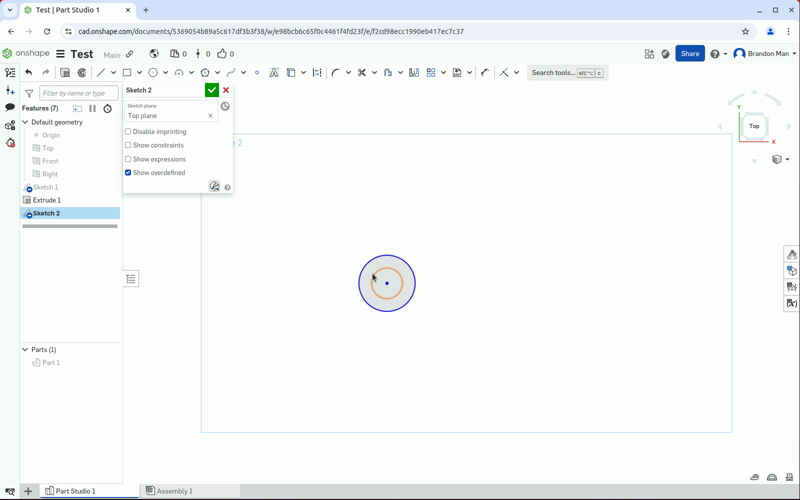
scroll(6)
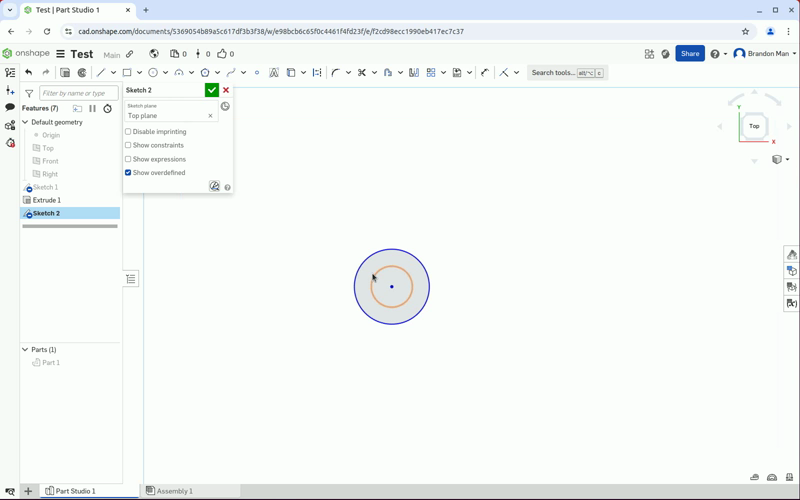
scroll(6)
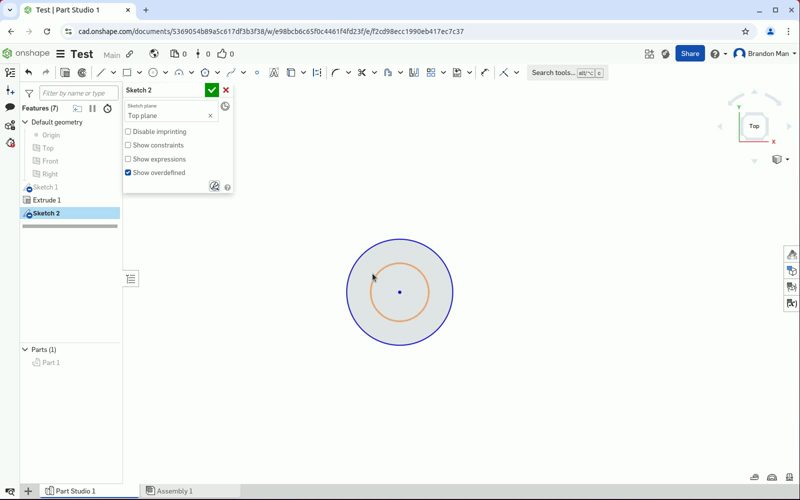
scroll(6)
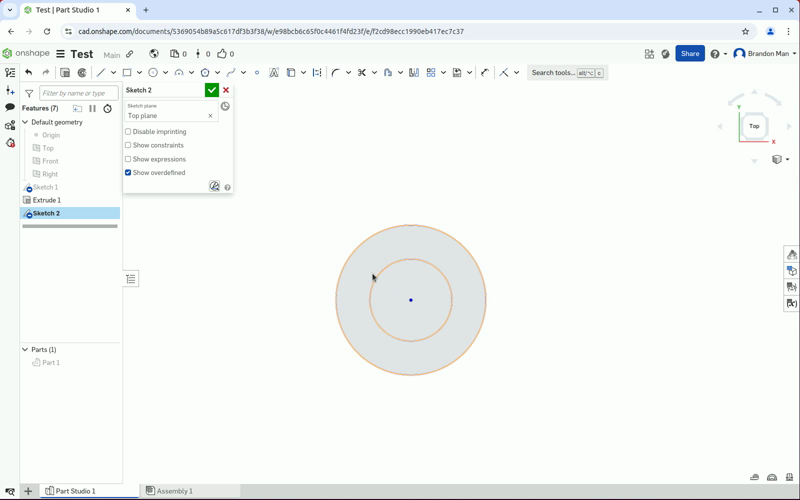
scroll(6)
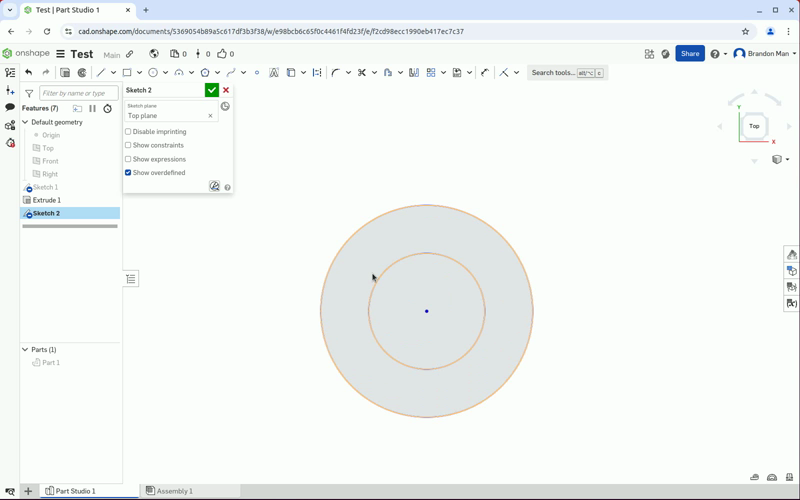
scroll(6)
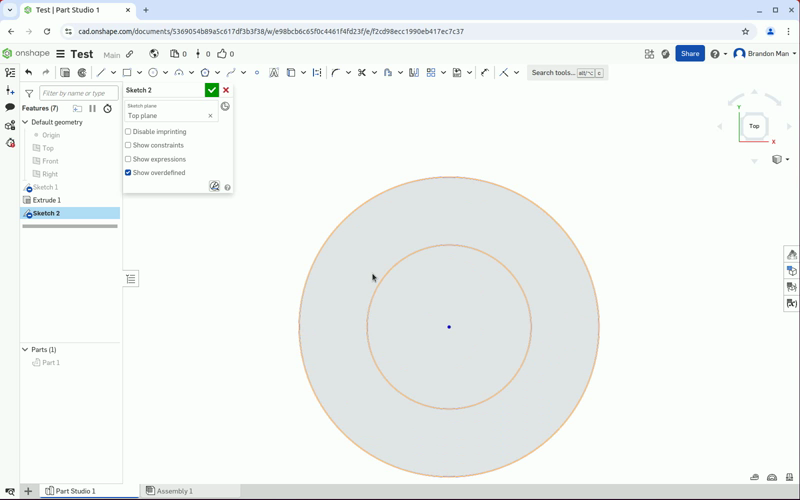
scroll(6)
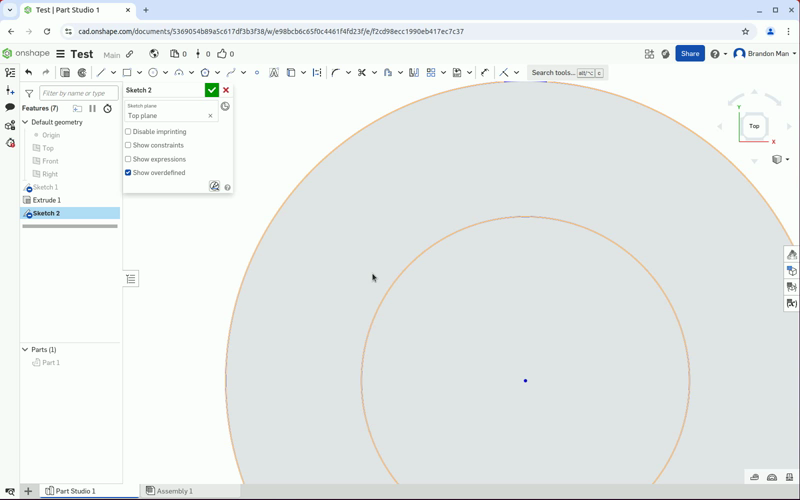
click(372, 273)
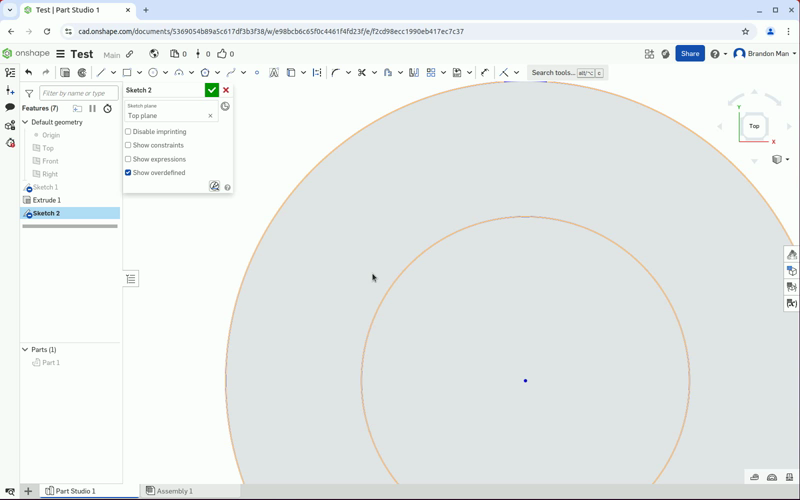
scroll(-6)
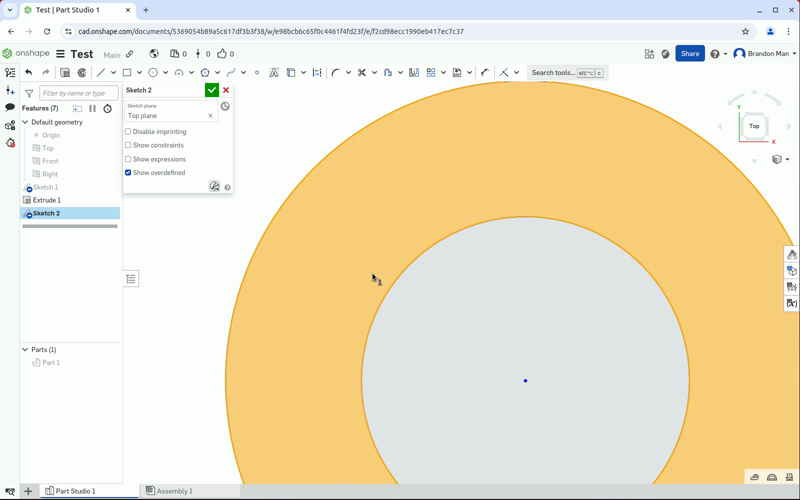
scroll(-6)
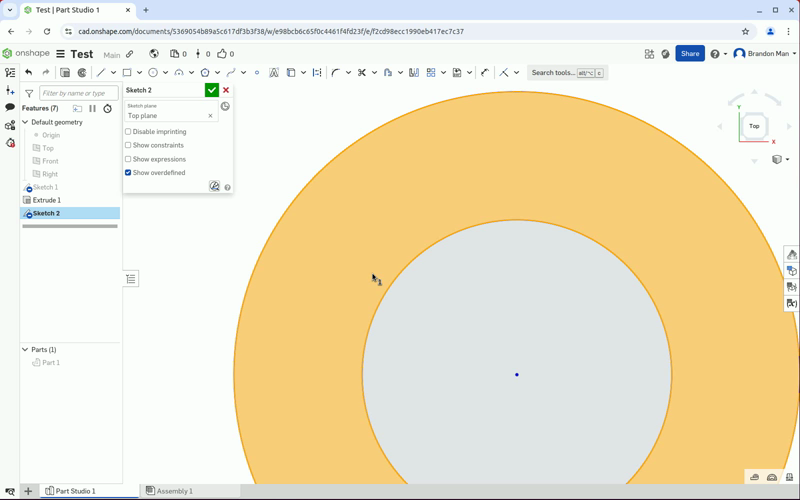
scroll(-6)
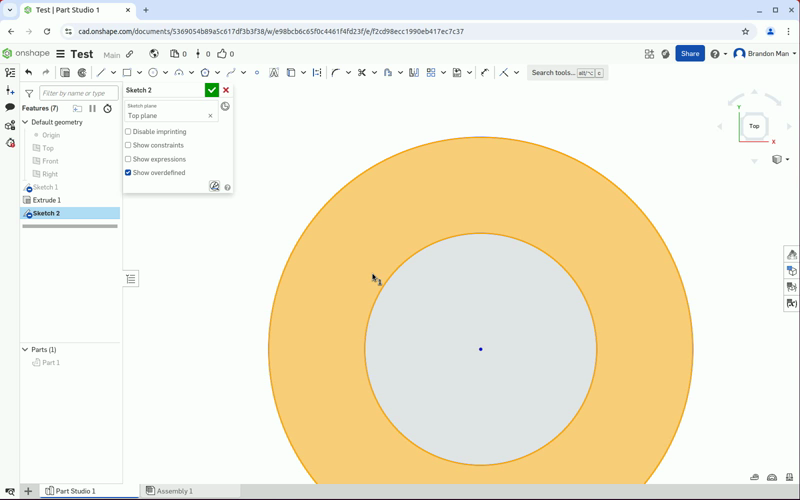
scroll(-6)
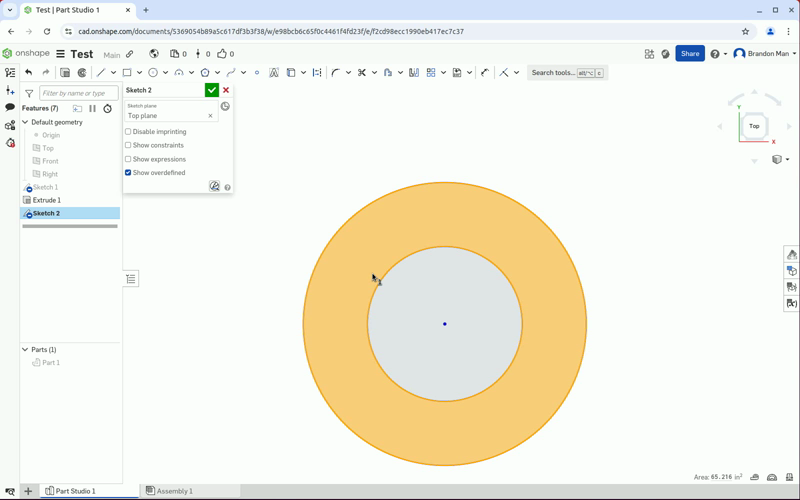
scroll(-6)
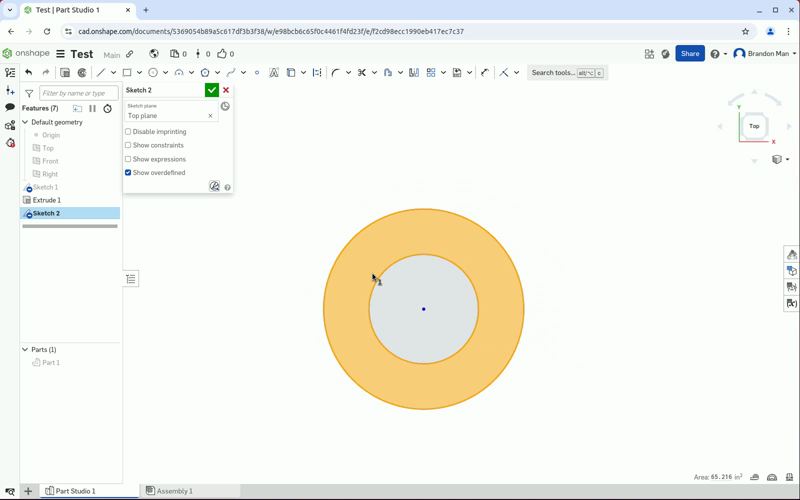
scroll(-6)
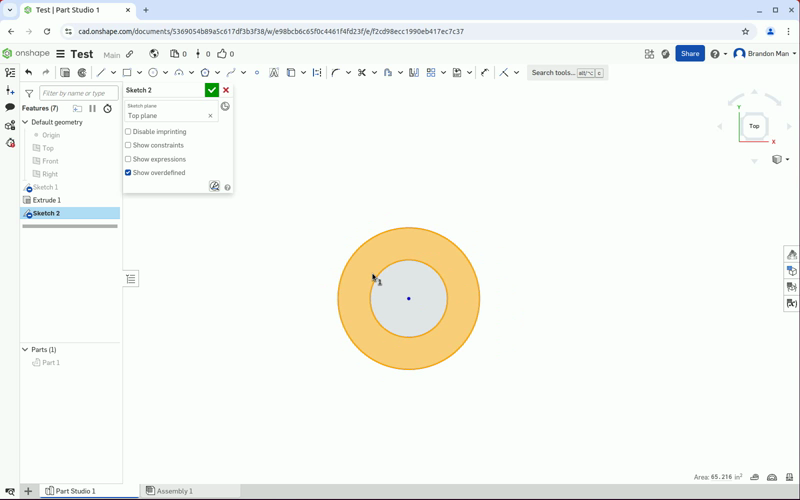
scroll(-6)
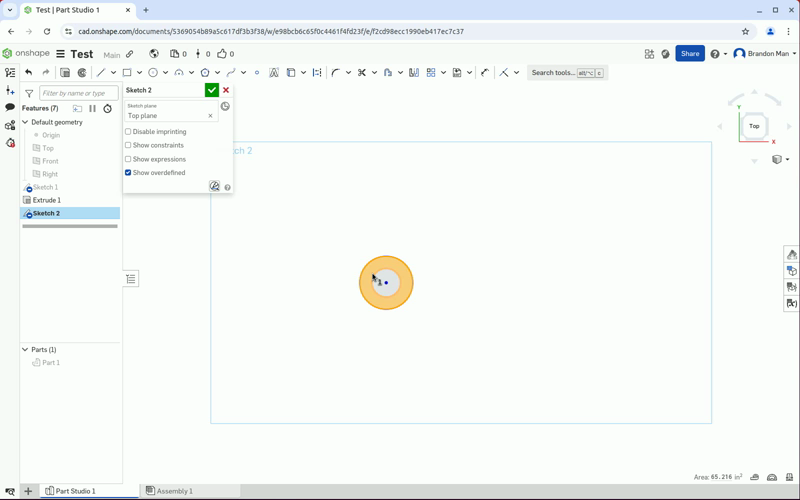
mouse_move(73, 352)
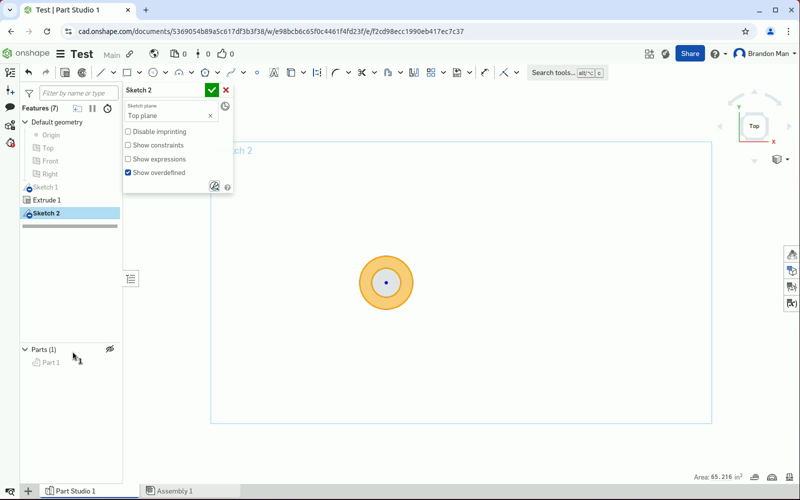
key(shift+y)
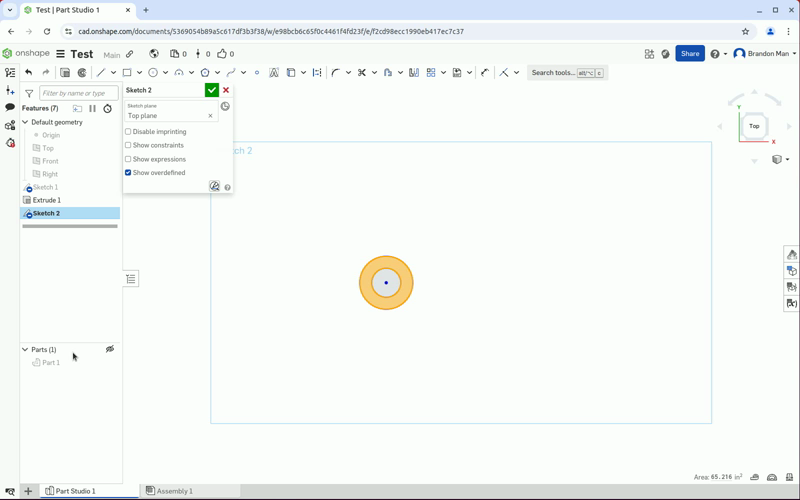
key(shift+e)
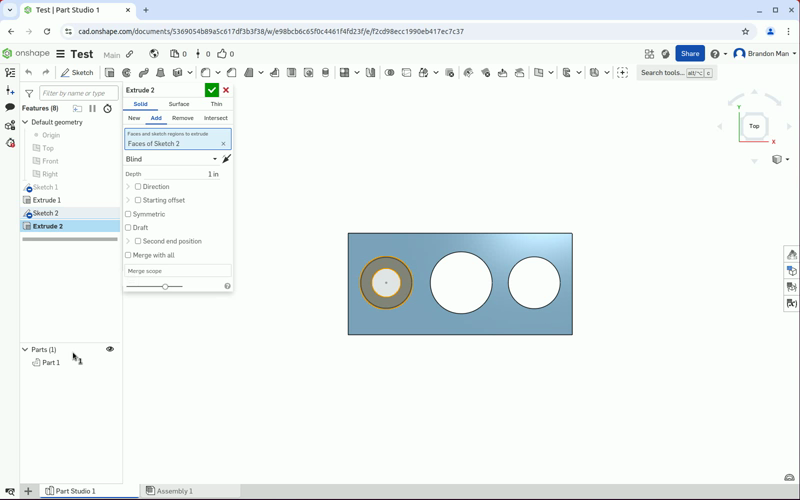
mouse_move(143, 106)
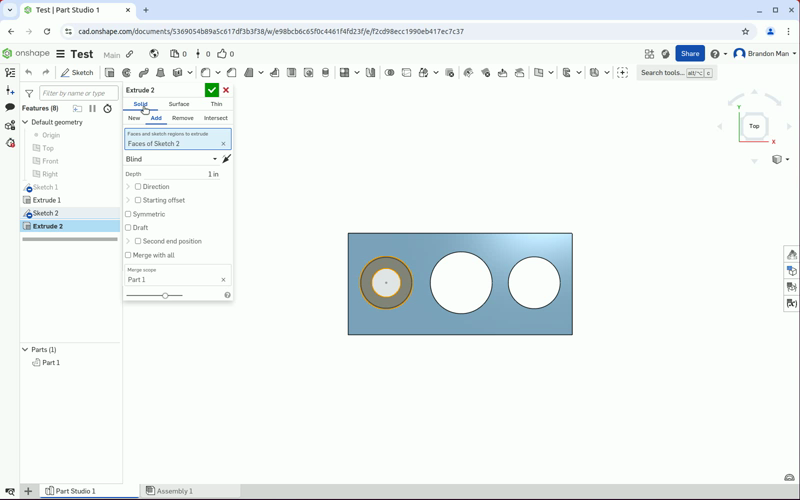
click(143, 106)
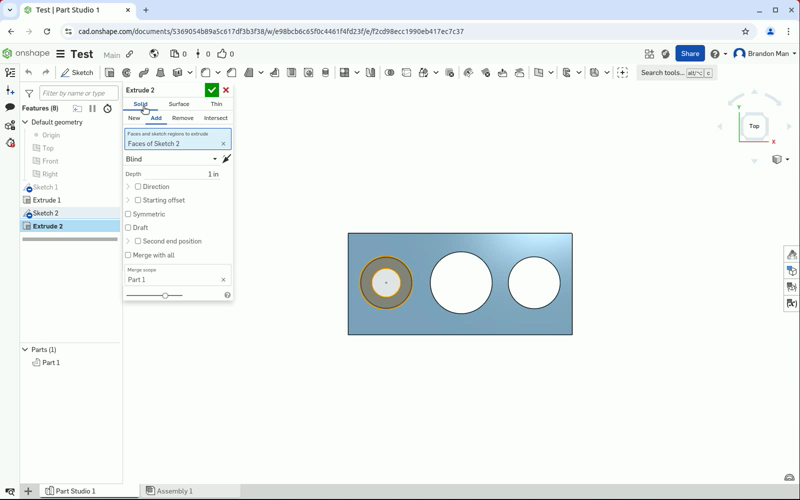
mouse_move(137, 120)
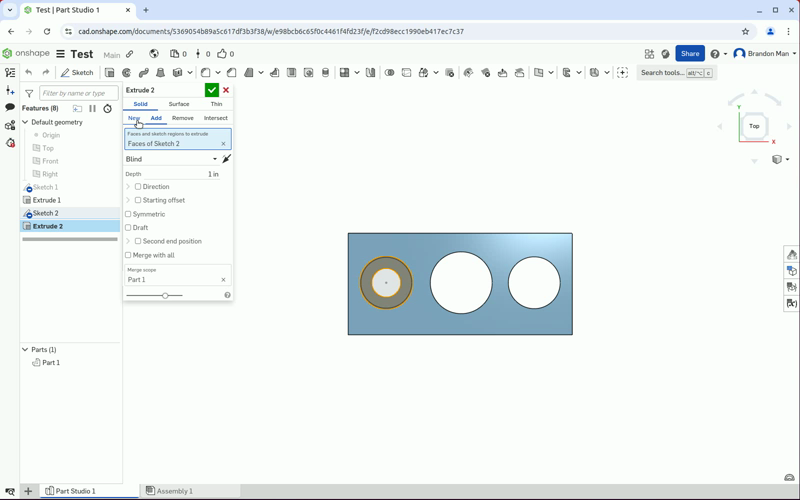
click(137, 120)
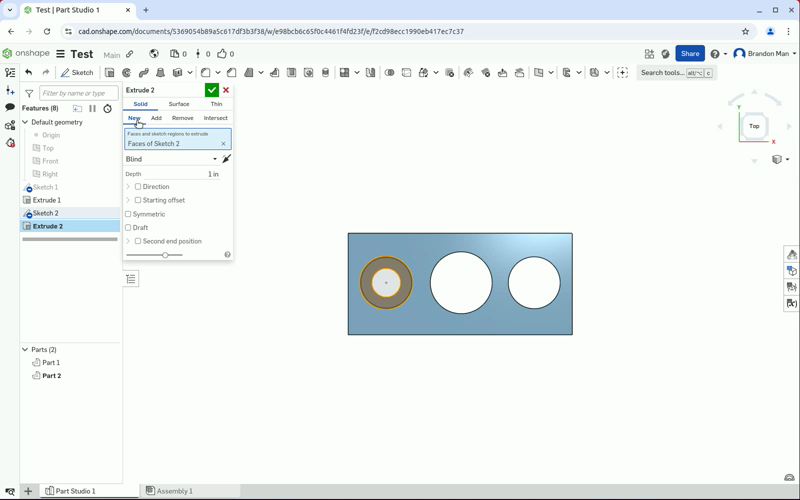
key(tab, 4)
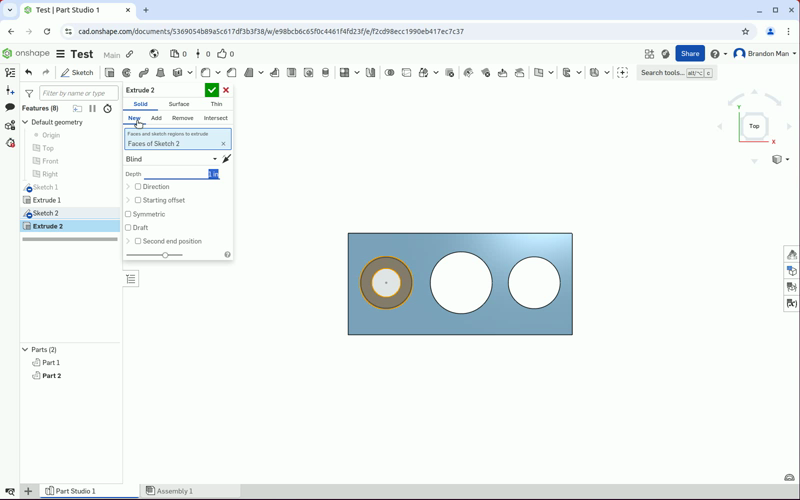
text(5.296)
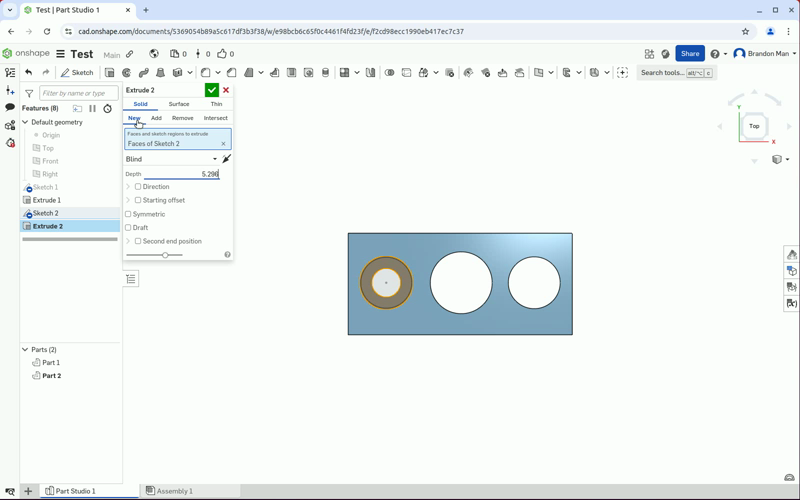
key(enter)
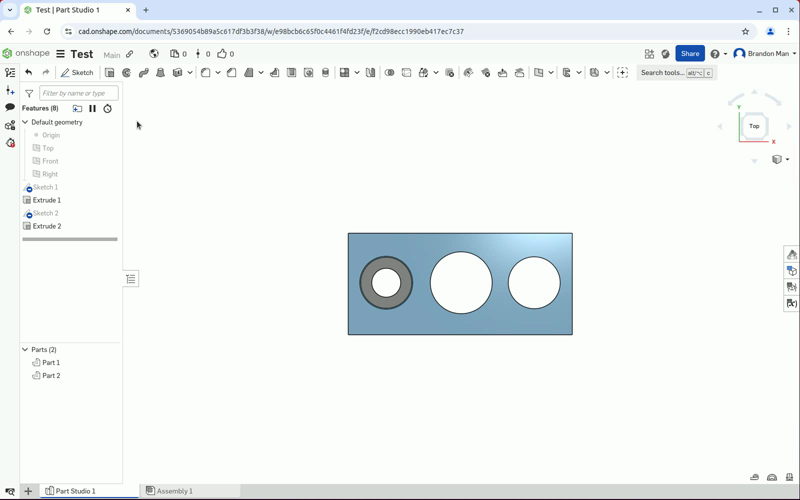
key(shift+h)
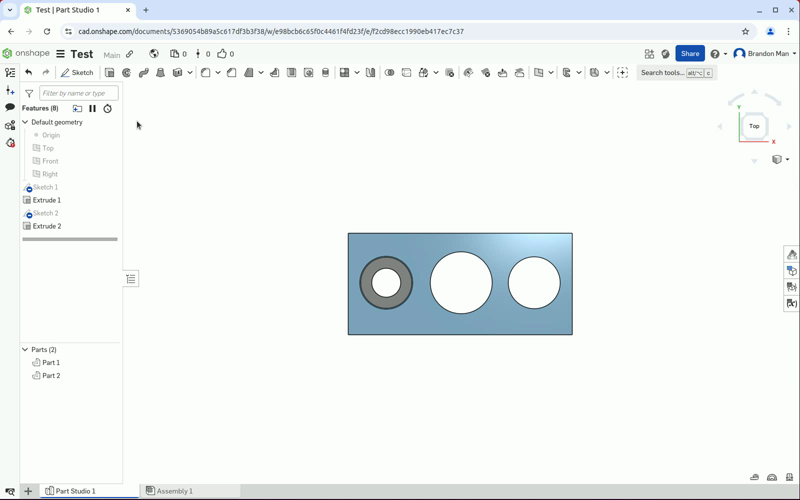
key(shift+h)
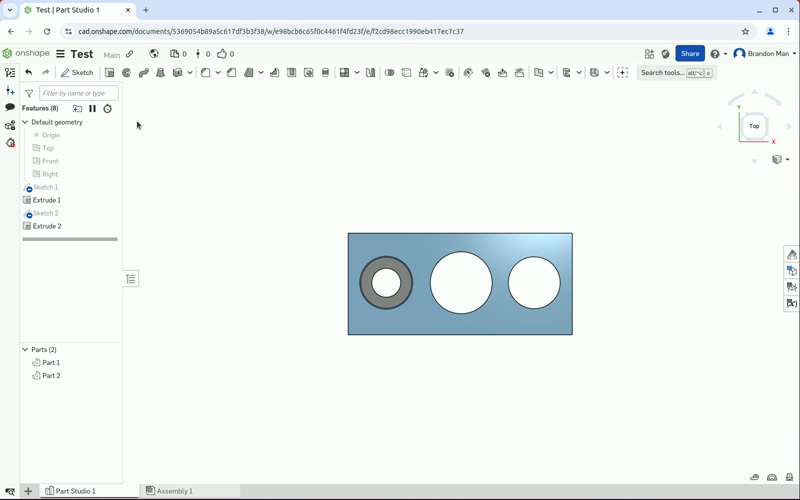
mouse_move(73, 189)
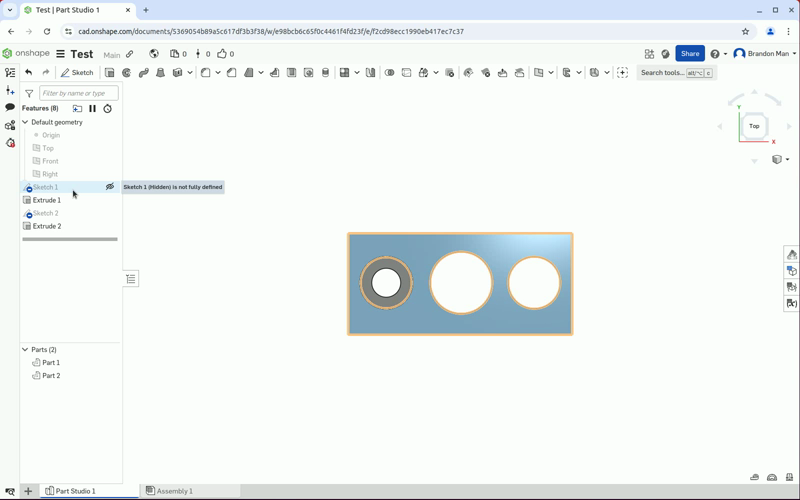
click(73, 189)
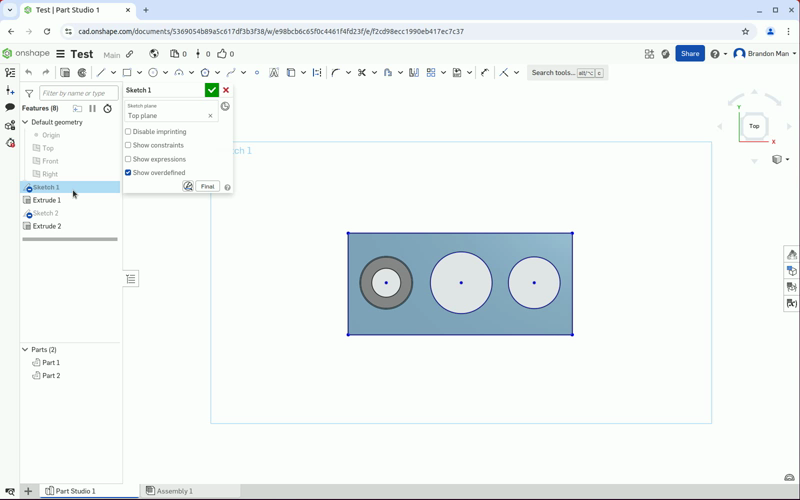
mouse_move(229, 92)
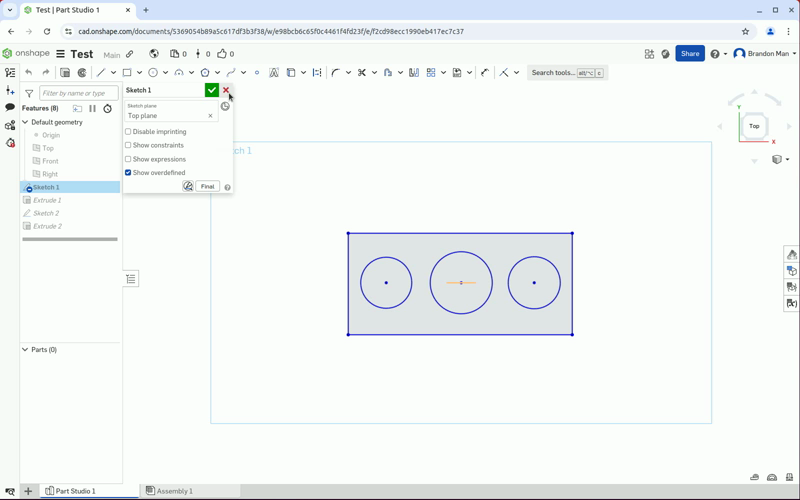
click(229, 92)
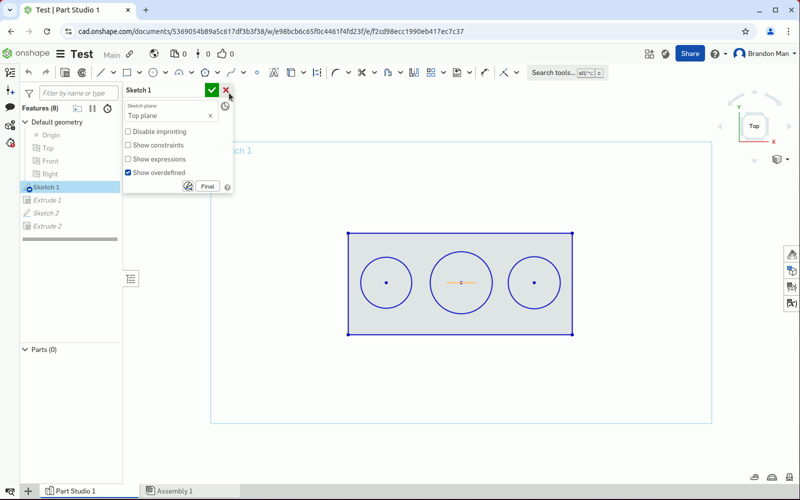
key(shift+s)
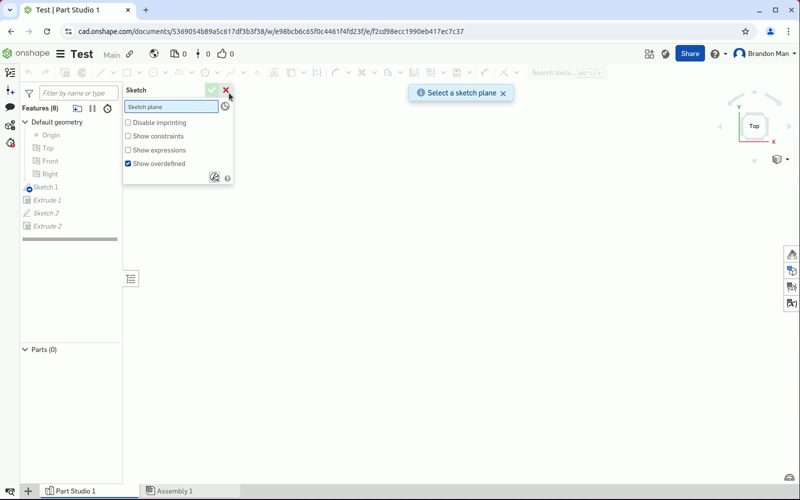
mouse_move(73, 150)
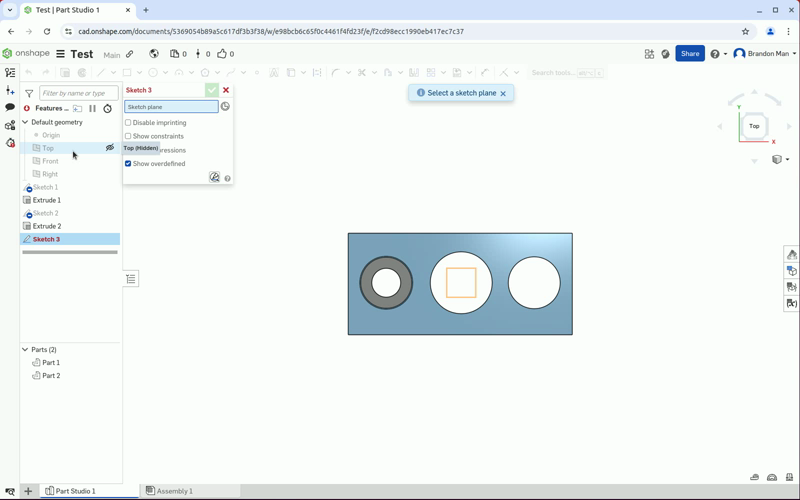
click(73, 150)
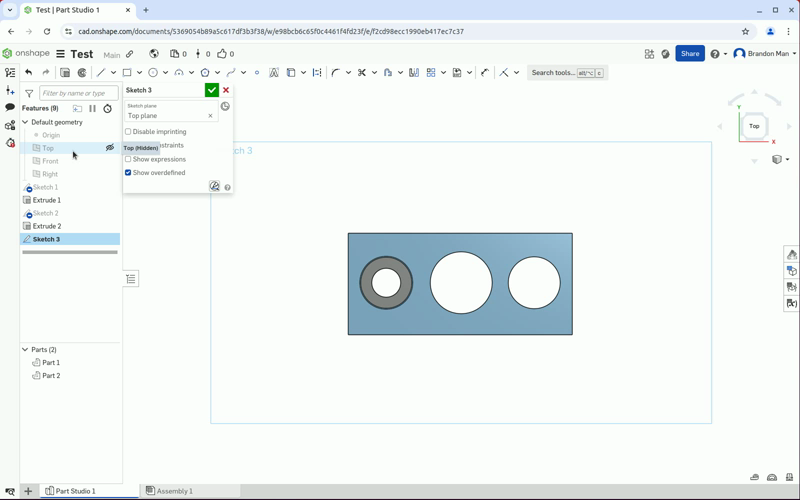
mouse_move(73, 352)
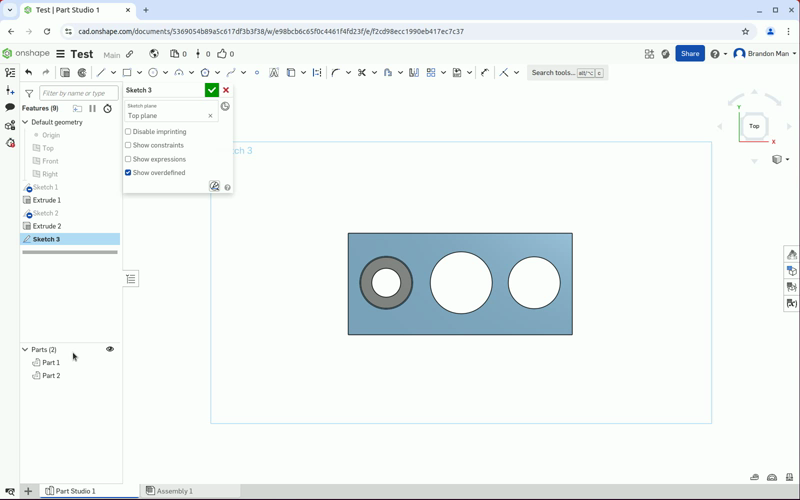
key(y)
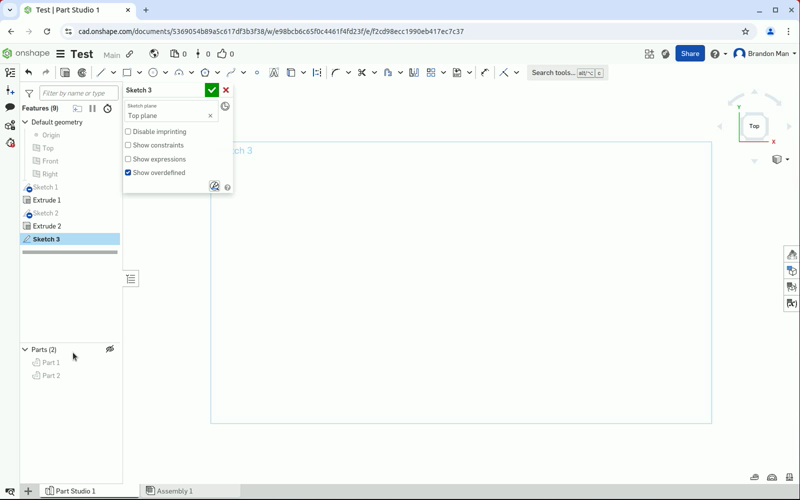
key(c)
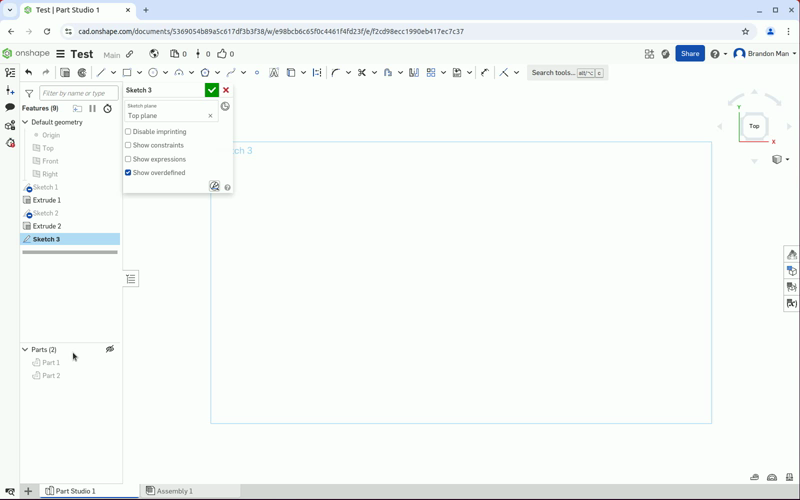
key_down(shift)
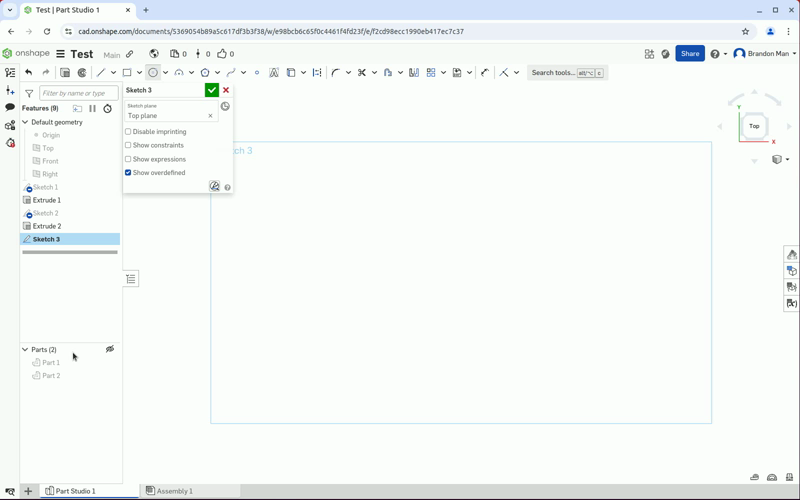
mouse_move(461, 282)
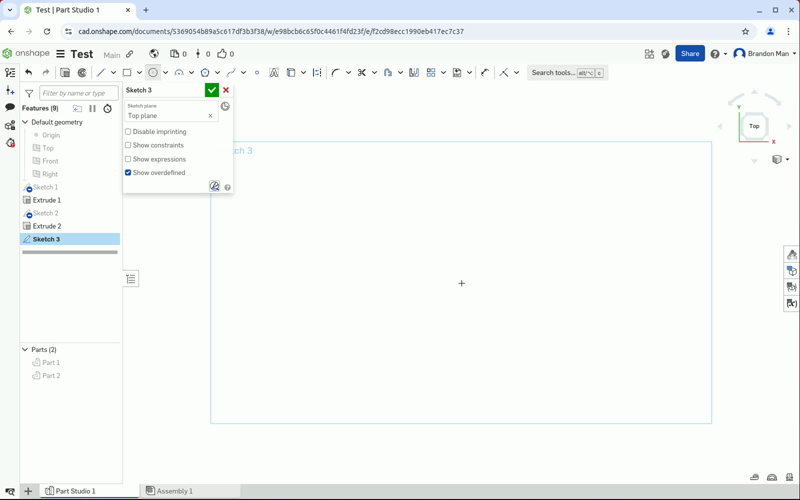
click(461, 282)
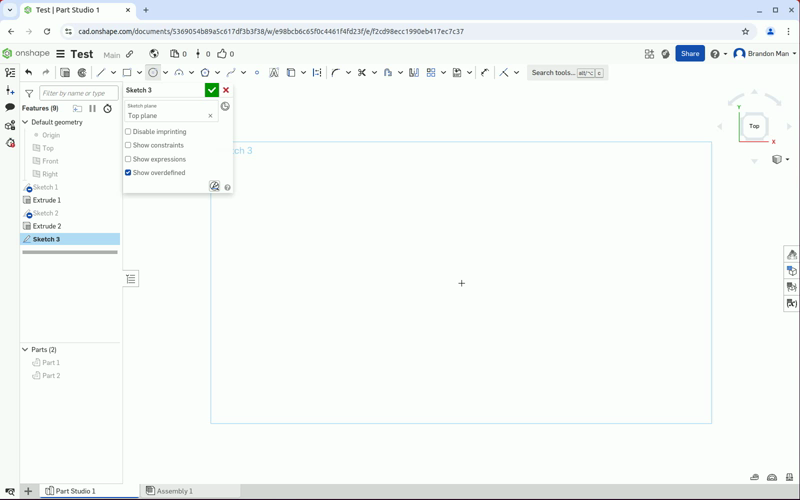
key_up(shift)
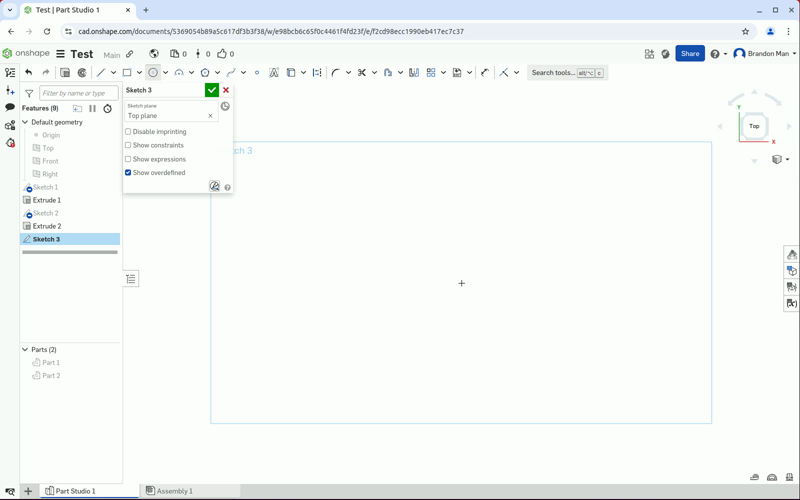
mouse_move(493, 282)
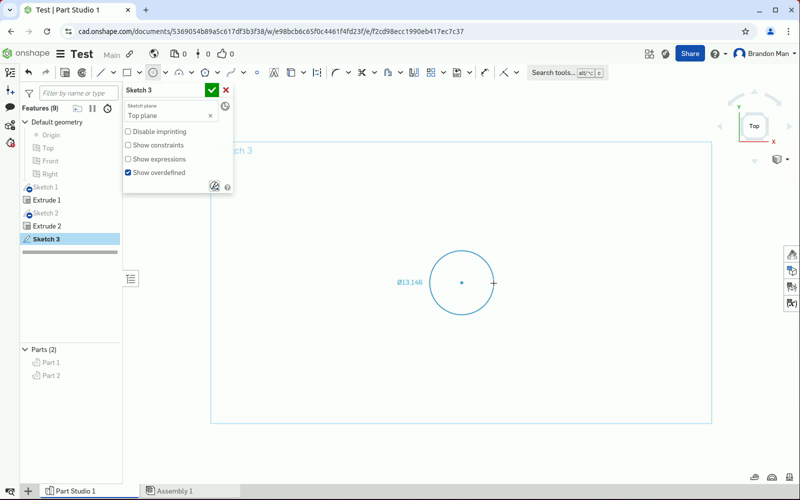
click(493, 282)
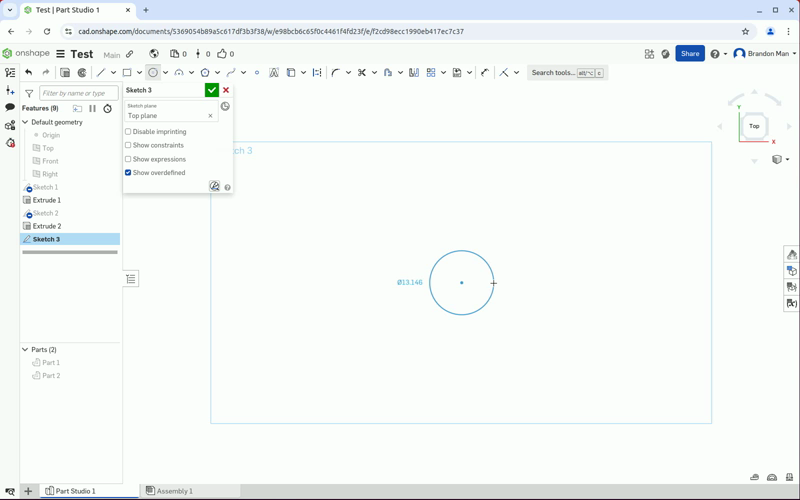
key(esc)
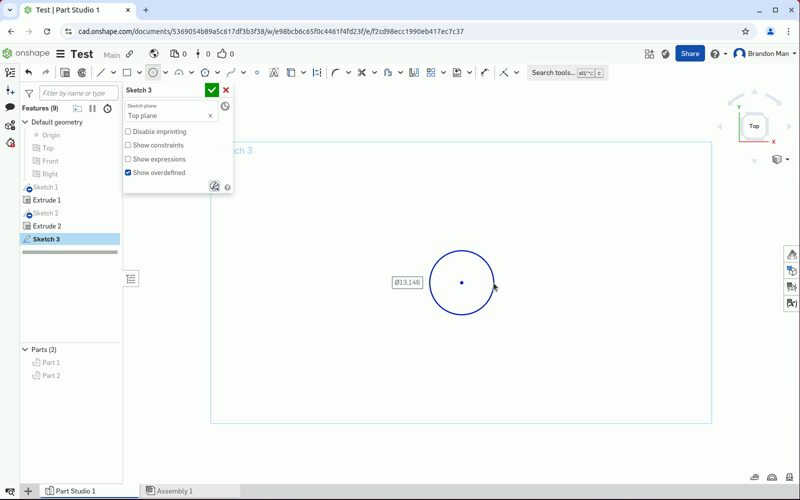
key(c)
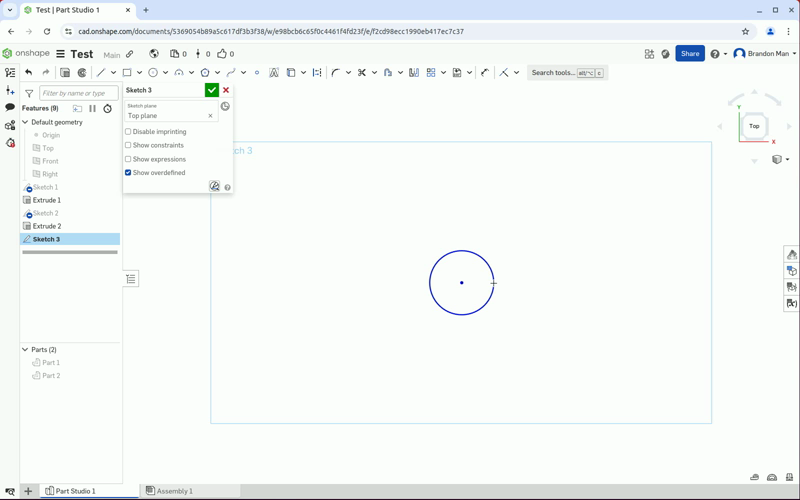
key_down(shift)
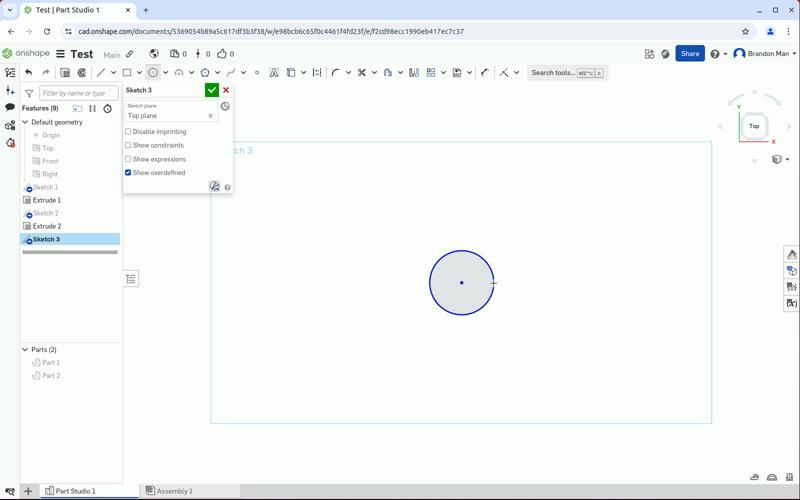
mouse_move(461, 282)
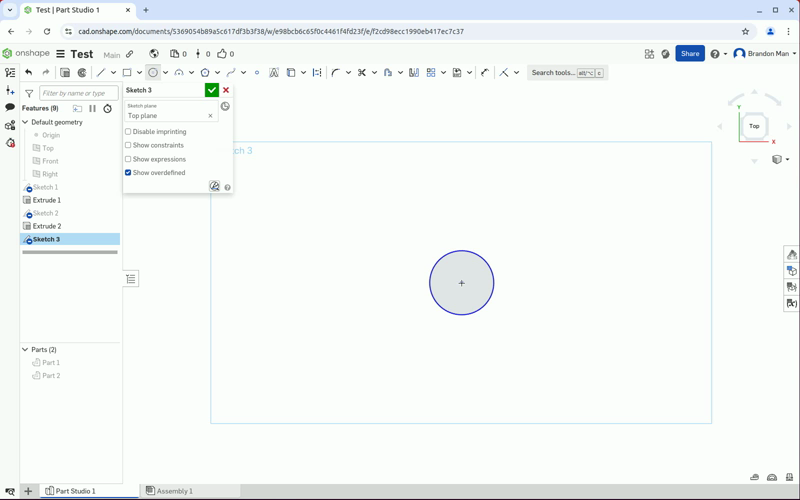
click(461, 282)
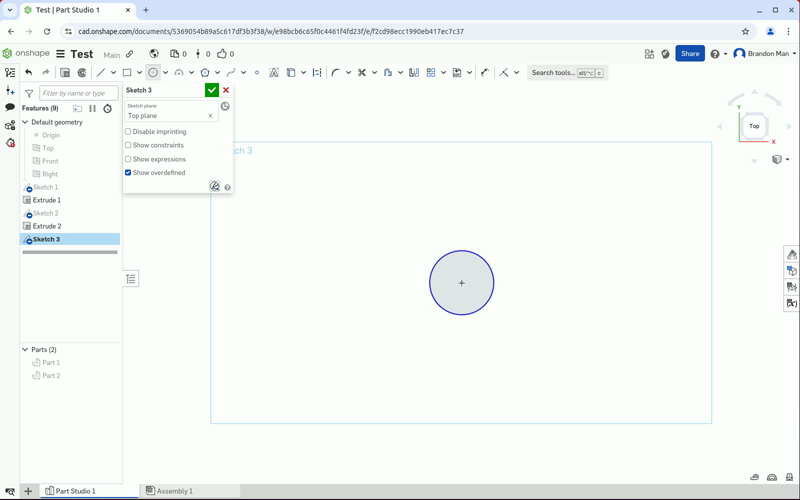
key_up(shift)
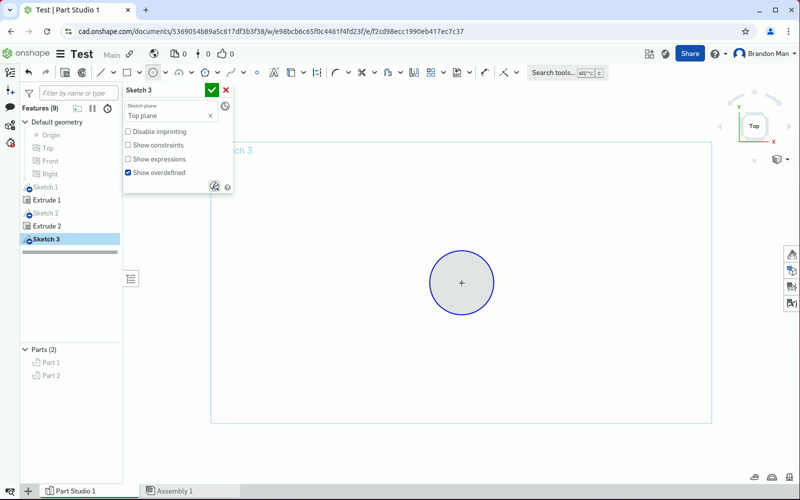
mouse_move(479, 282)
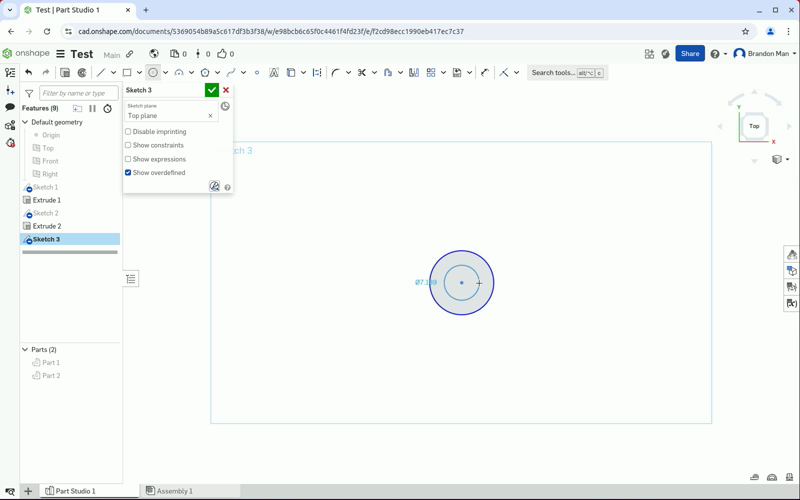
click(479, 282)
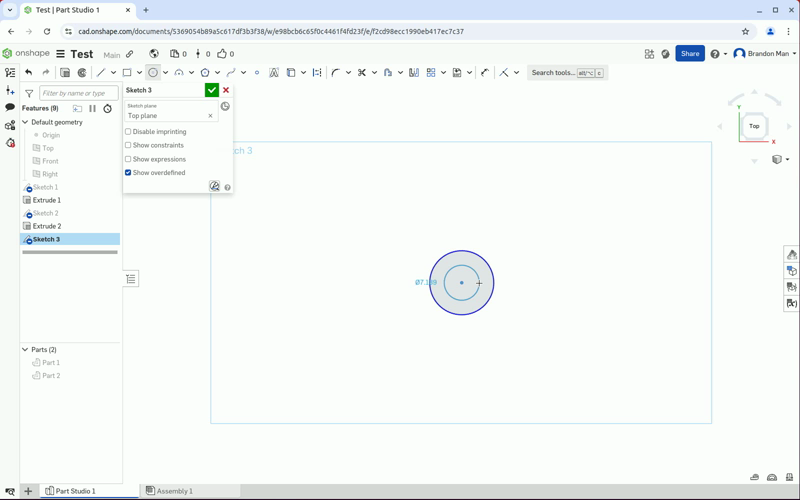
key(esc)
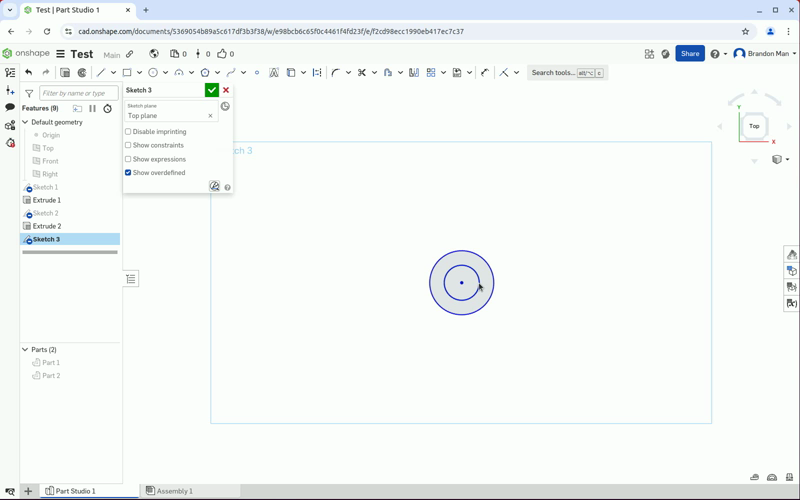
mouse_move(474, 256)
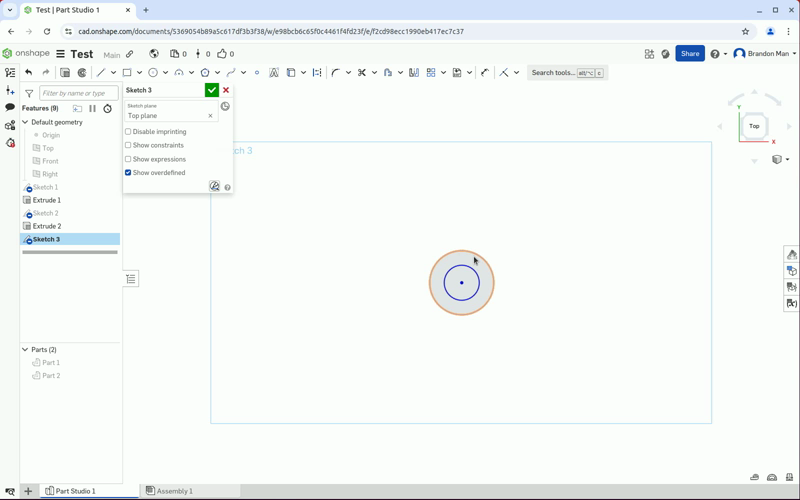
click(474, 256)
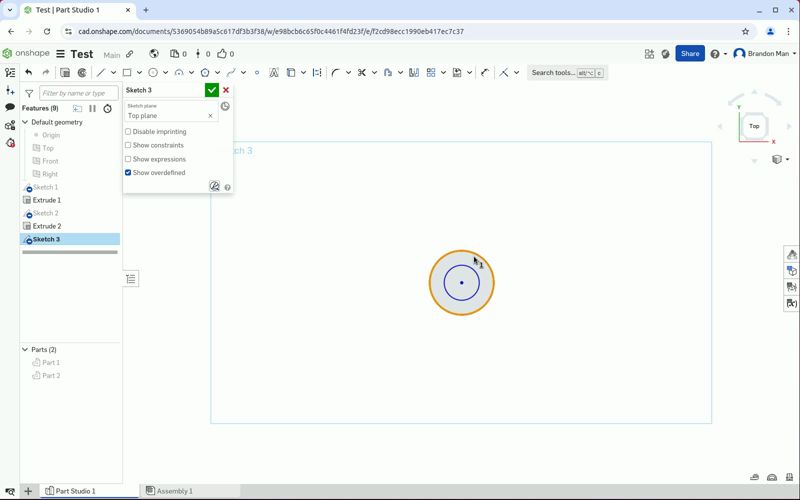
mouse_move(73, 352)
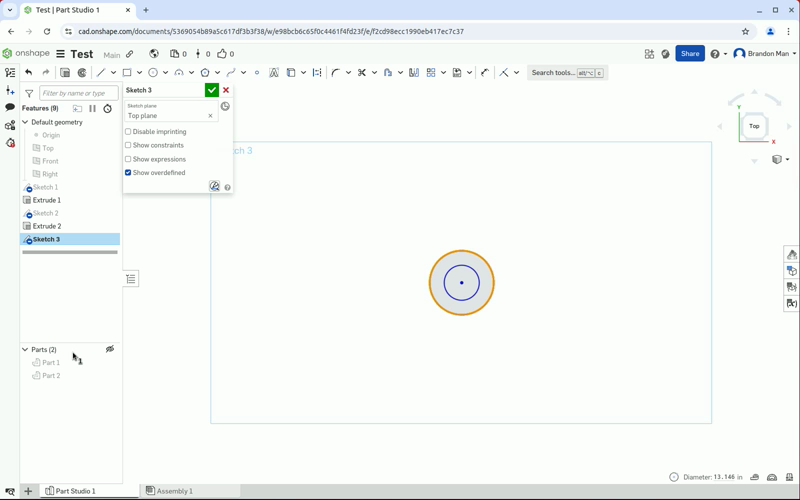
key(shift+y)
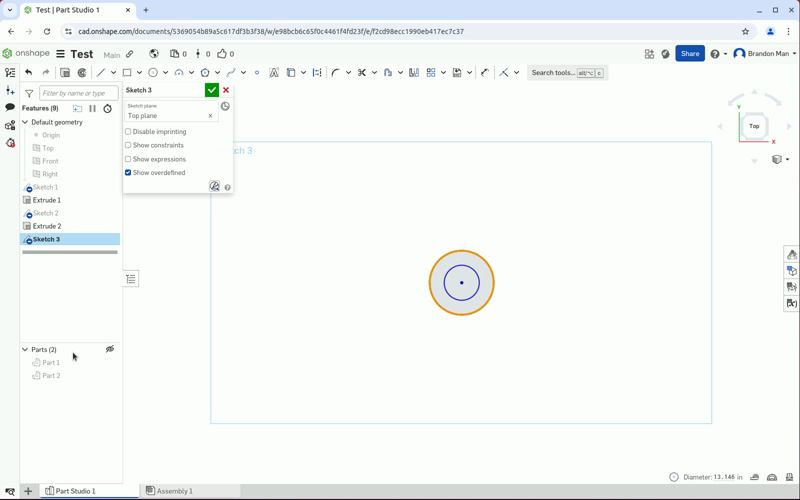
key(shift+e)
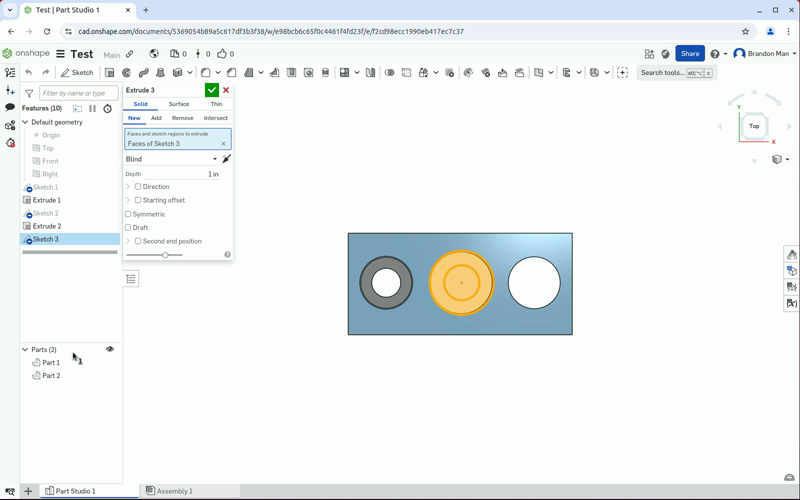
mouse_move(143, 106)
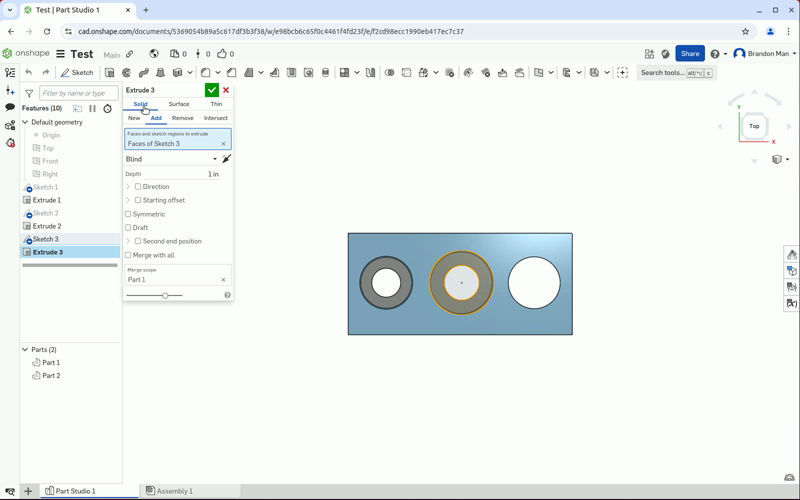
click(143, 106)
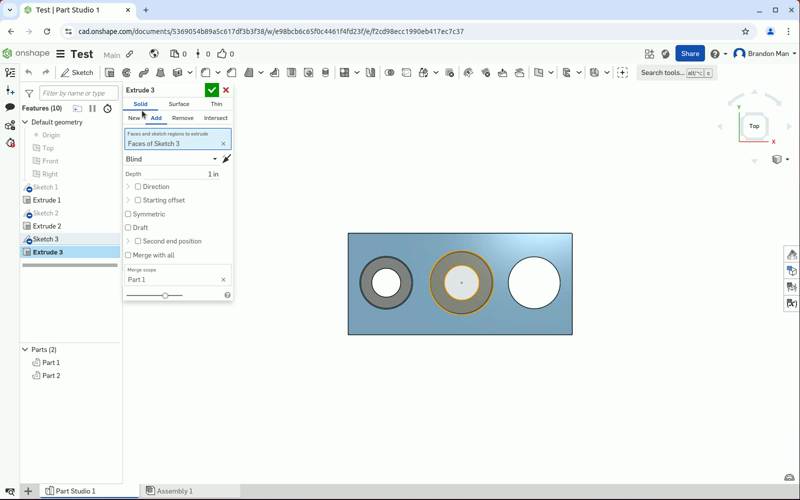
mouse_move(137, 120)
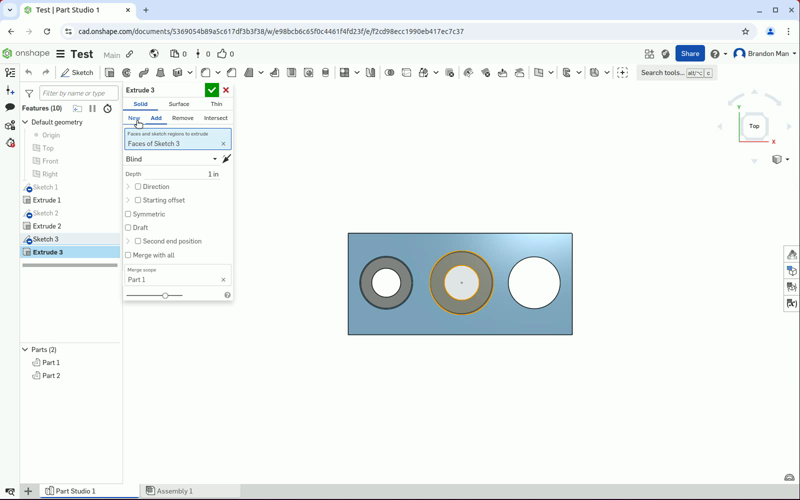
click(137, 120)
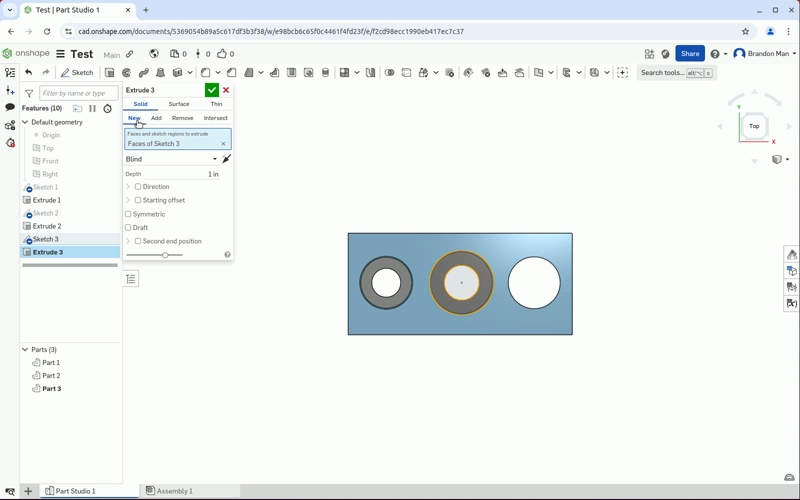
key(tab, 4)
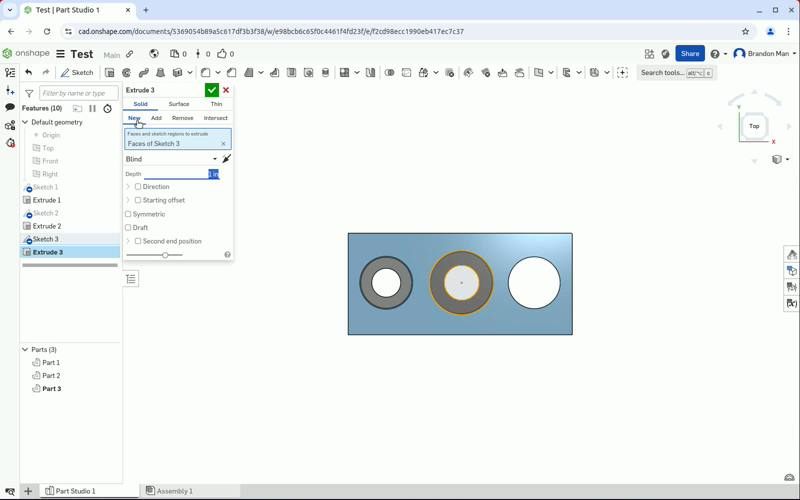
text(5.296)
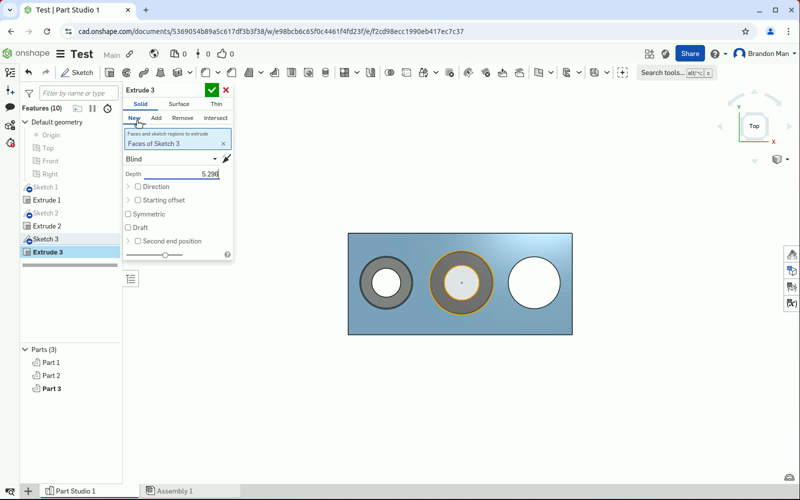
key(enter)
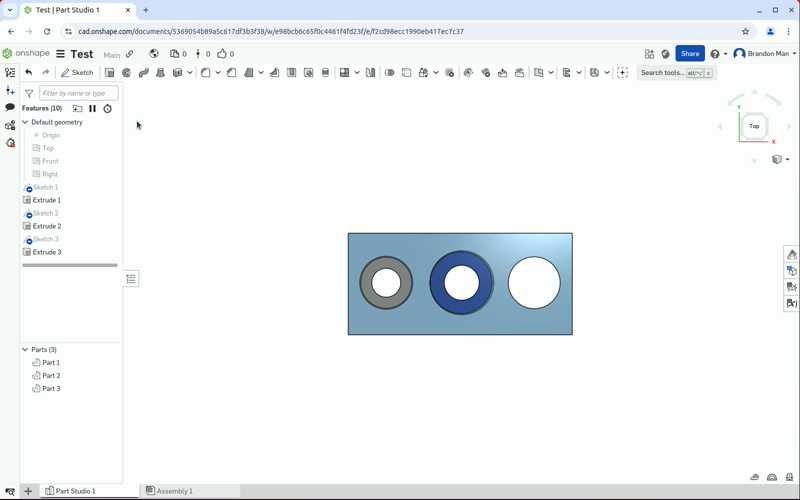
key(shift+h)
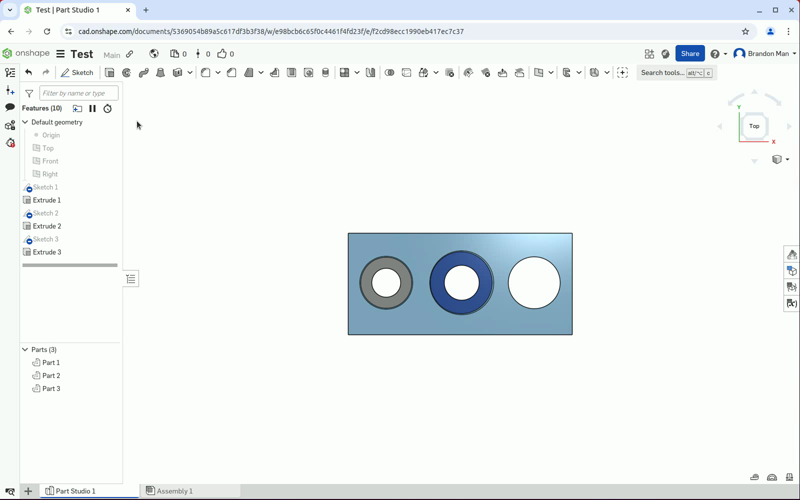
key(shift+h)
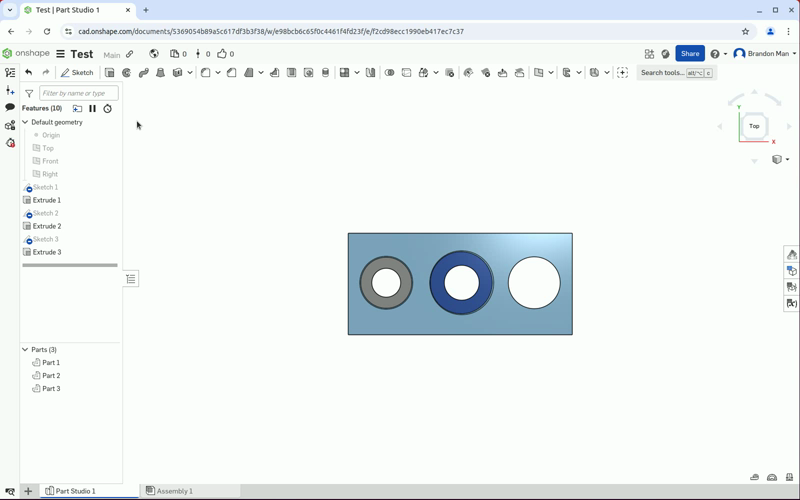
mouse_move(73, 189)
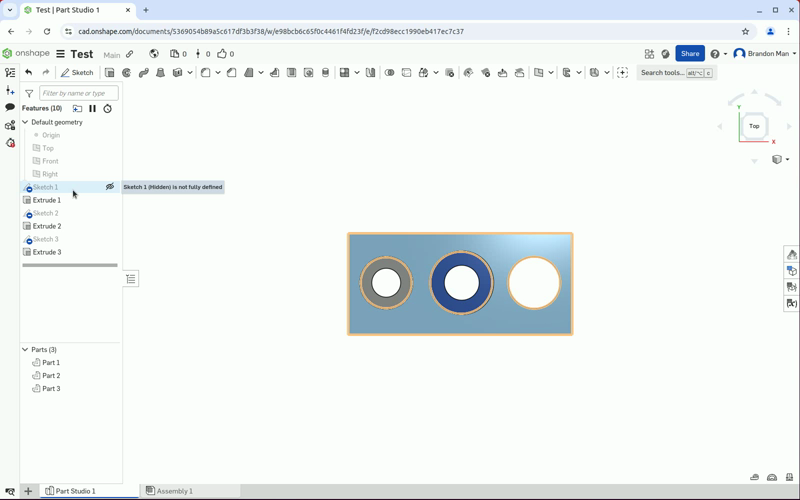
click(73, 189)
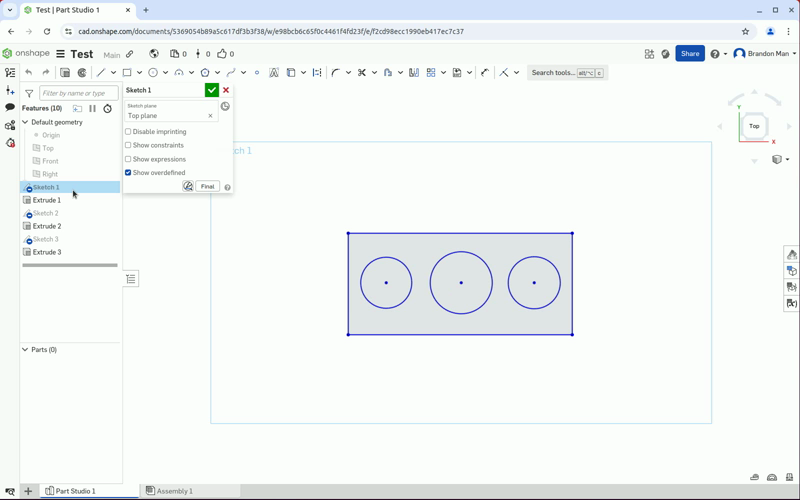
mouse_move(229, 92)
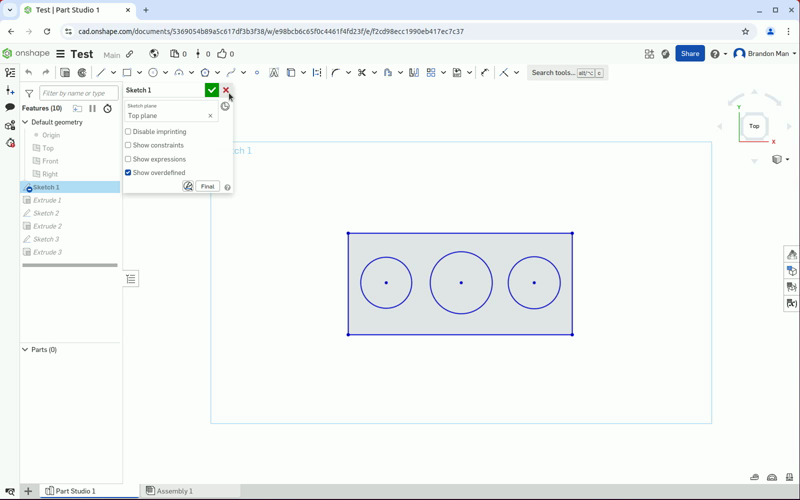
click(229, 92)
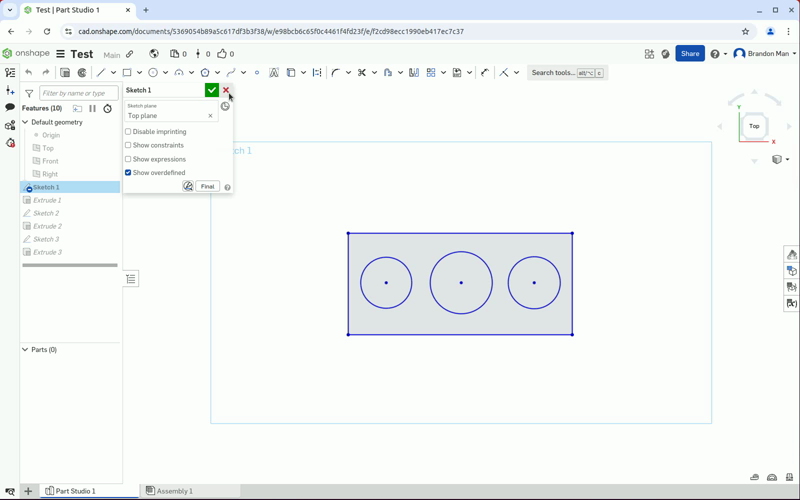
key(shift+s)
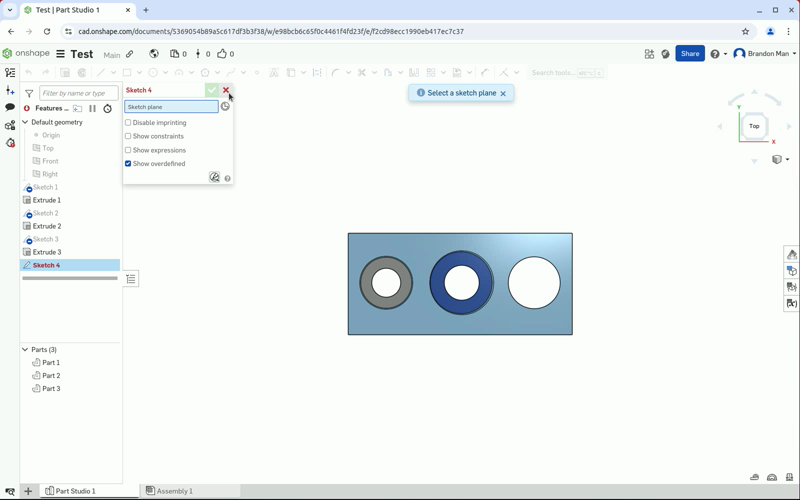
mouse_move(73, 150)
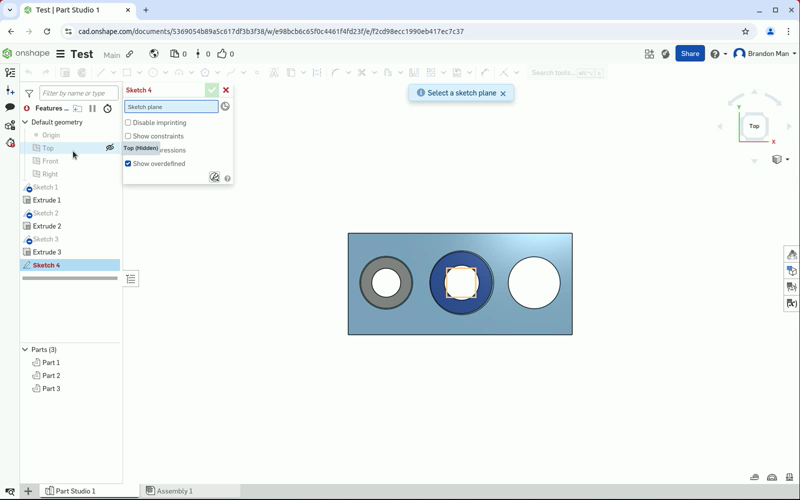
click(73, 150)
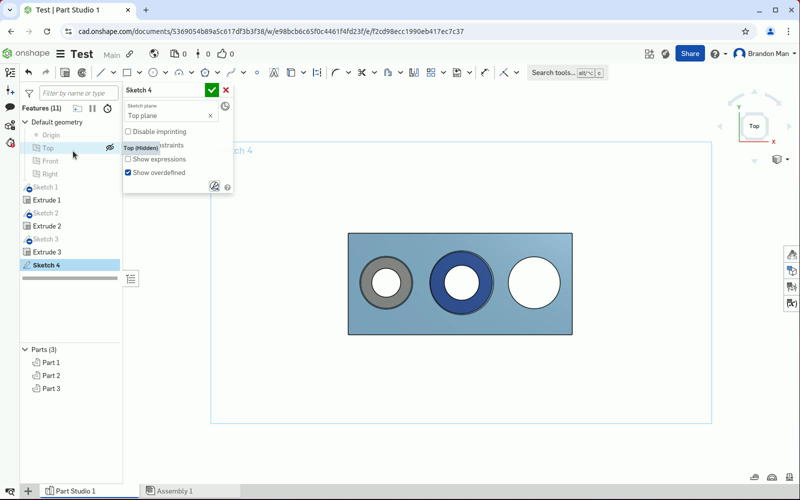
mouse_move(73, 352)
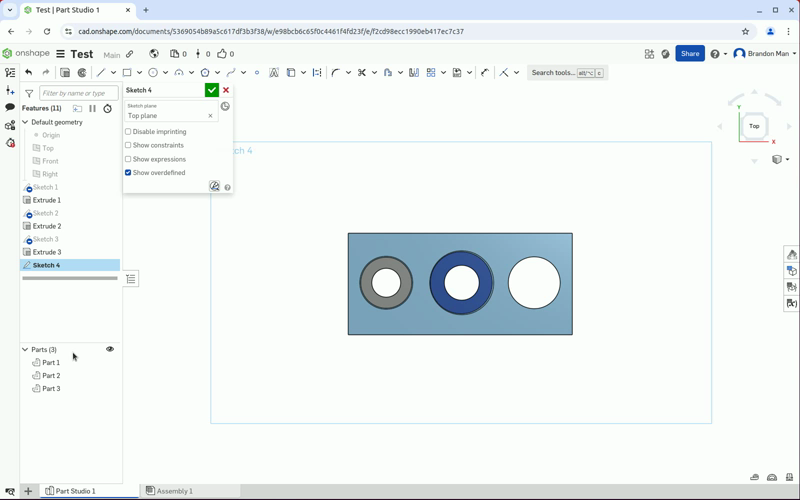
key(y)
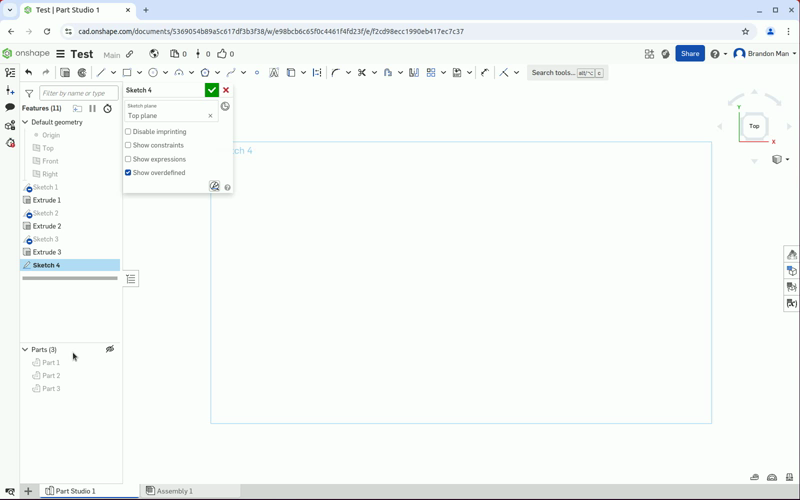
key(c)
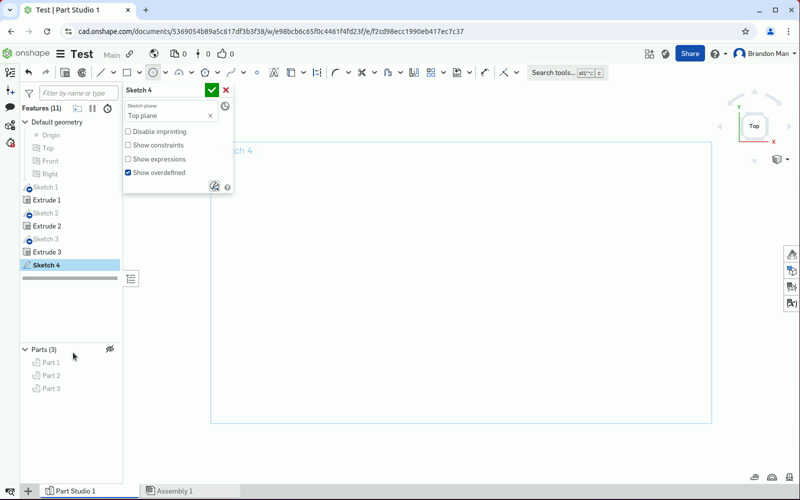
key_down(shift)
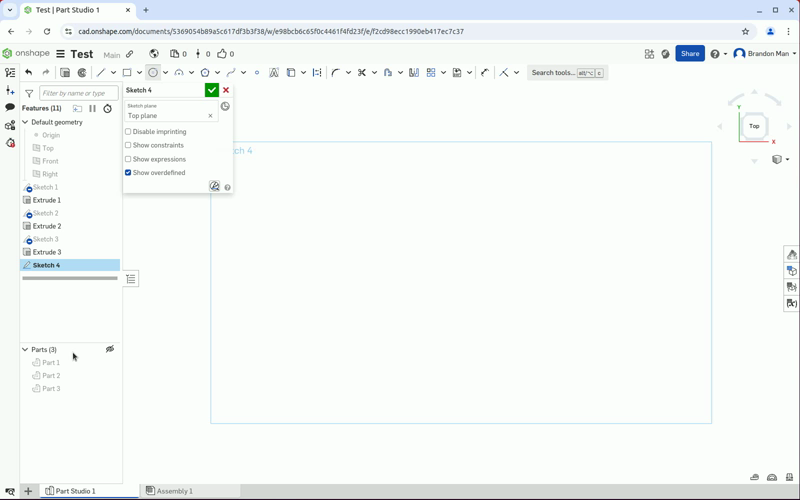
mouse_move(536, 282)
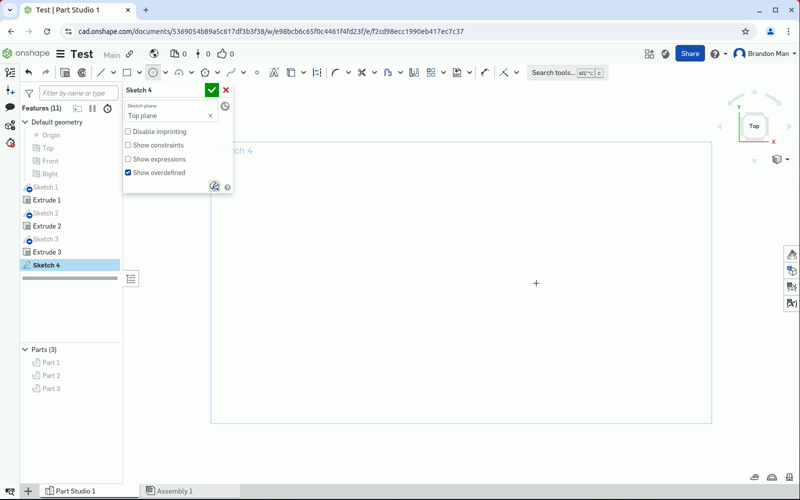
click(536, 282)
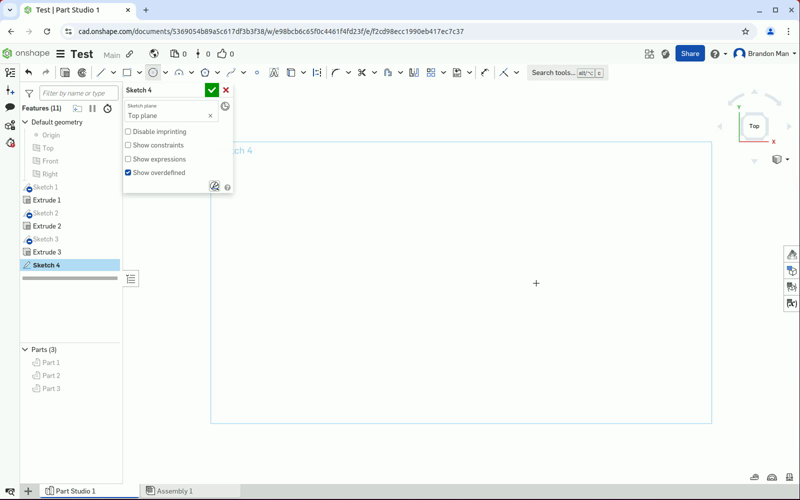
key_up(shift)
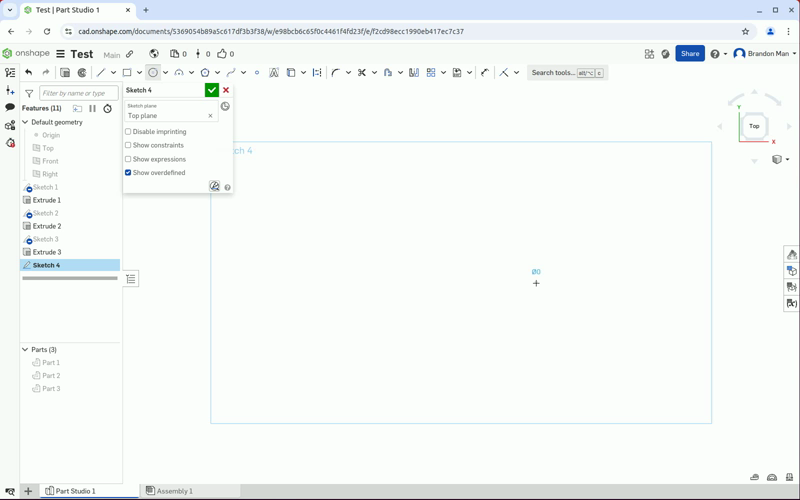
mouse_move(562, 282)
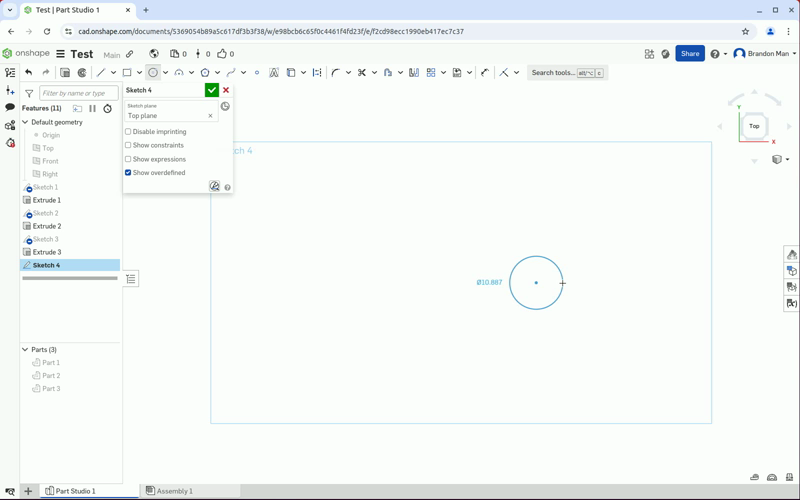
click(562, 282)
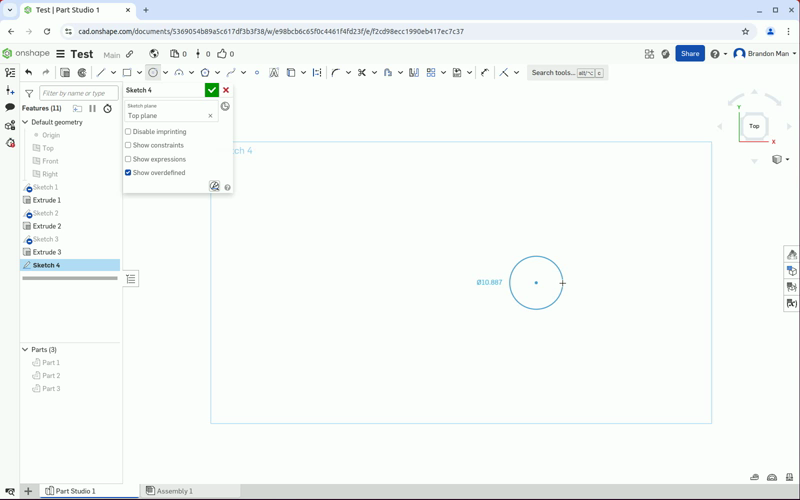
key(esc)
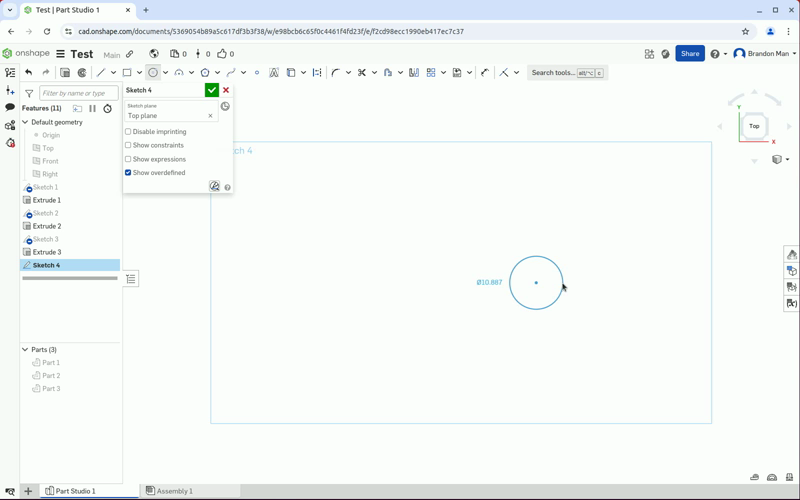
key(c)
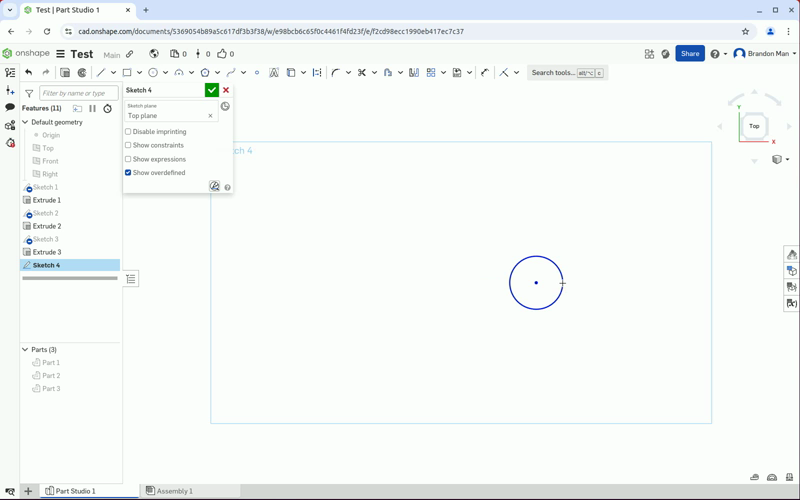
key_down(shift)
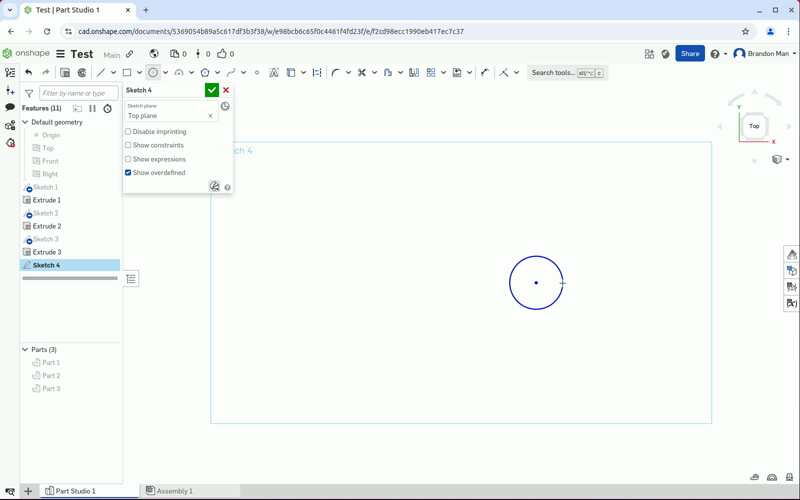
mouse_move(536, 282)
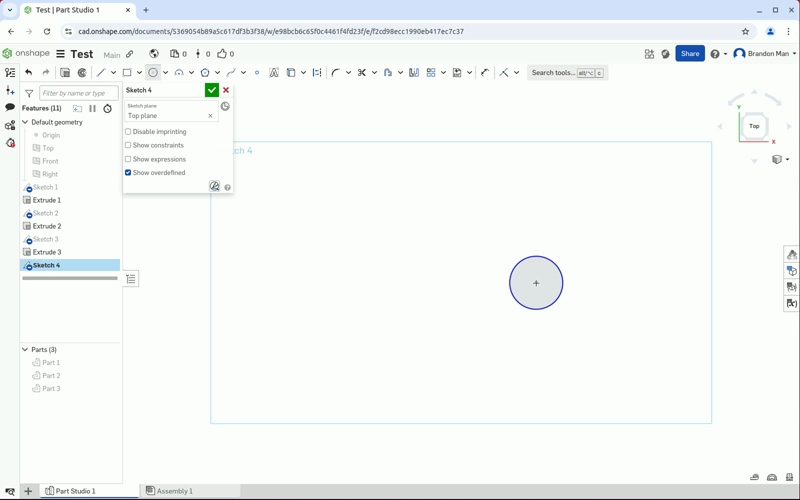
click(536, 282)
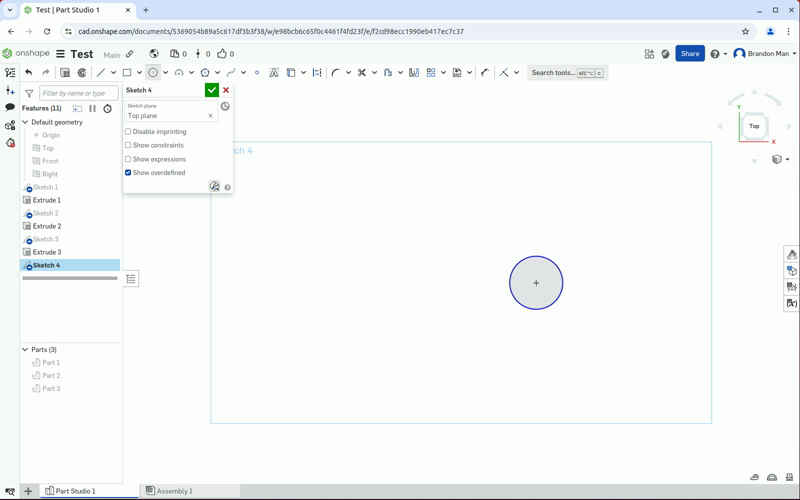
key_up(shift)
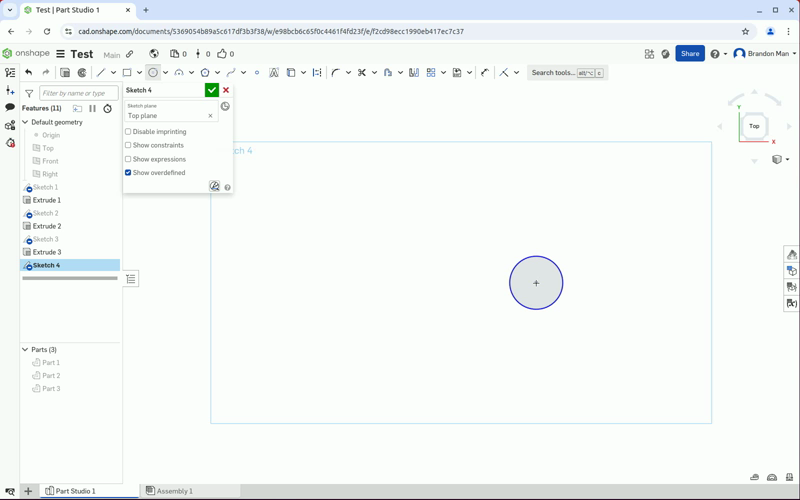
mouse_move(550, 282)
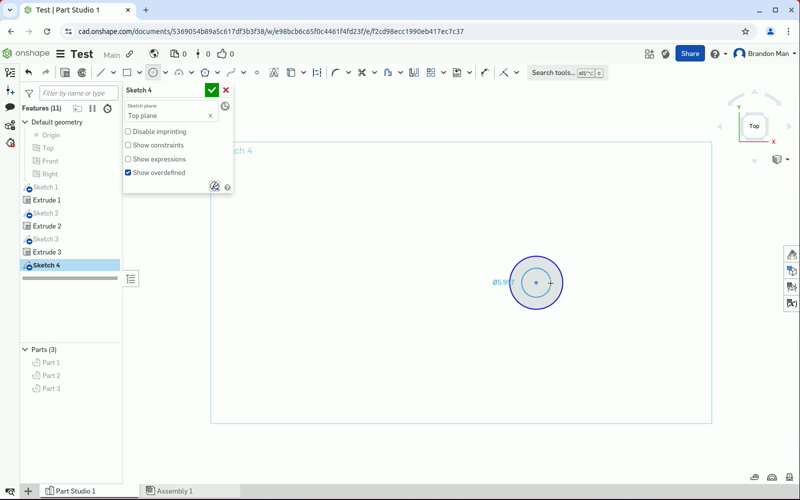
click(550, 282)
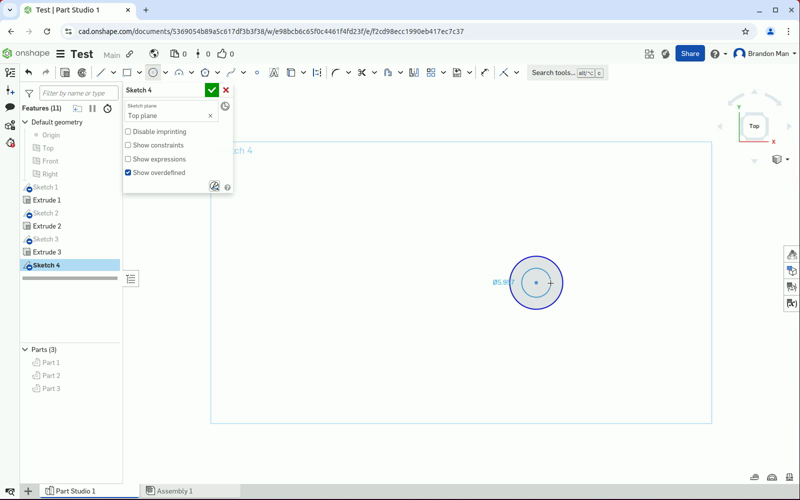
key(esc)
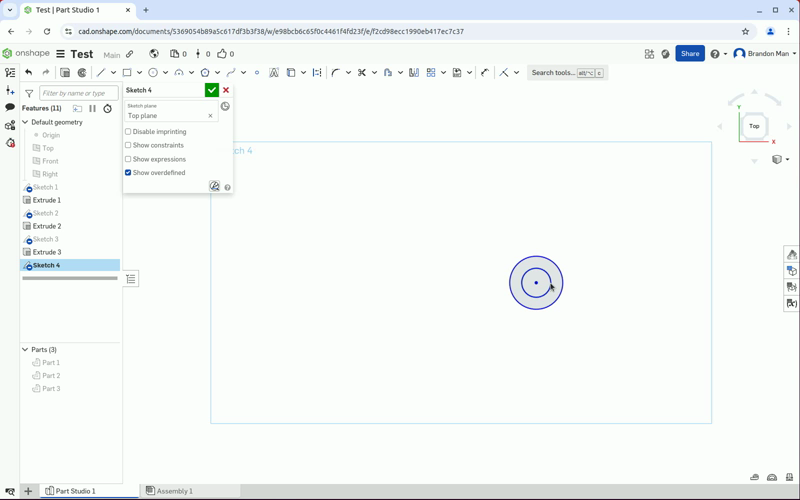
mouse_move(533, 299)
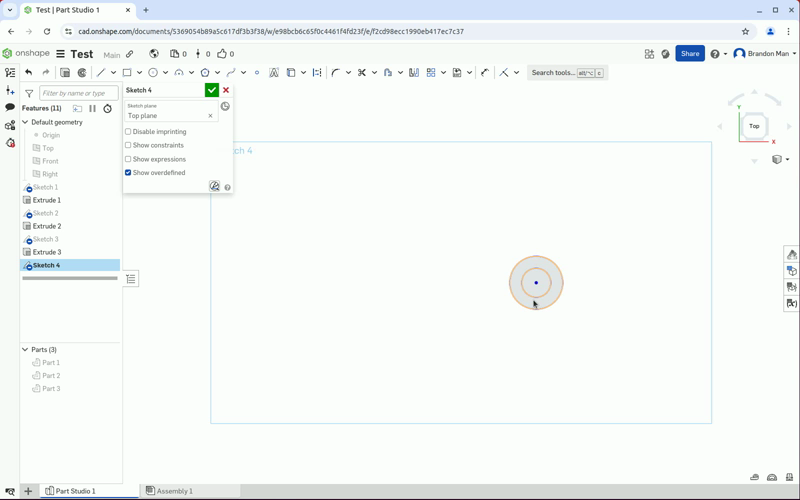
scroll(6)
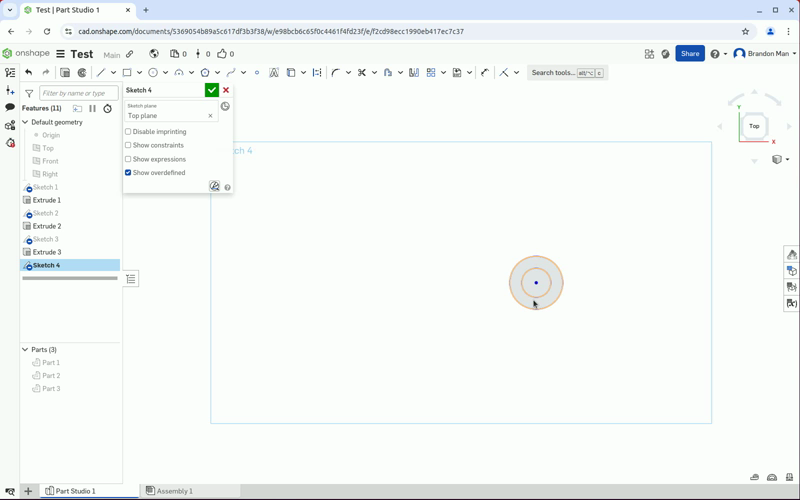
scroll(6)
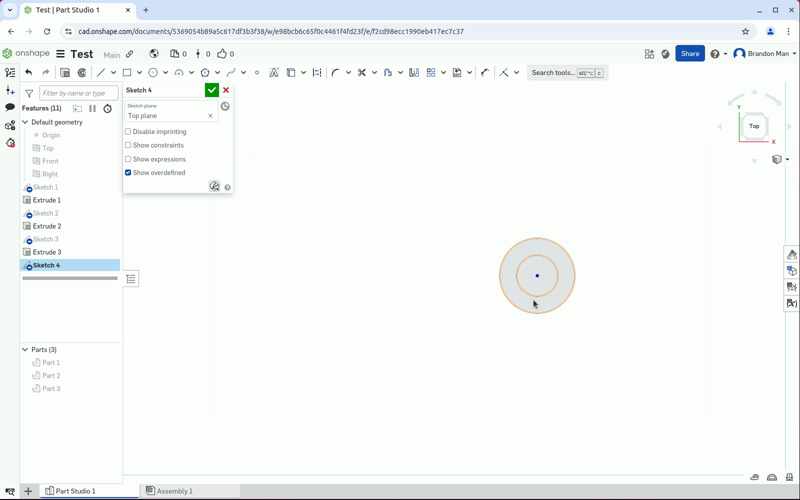
scroll(6)
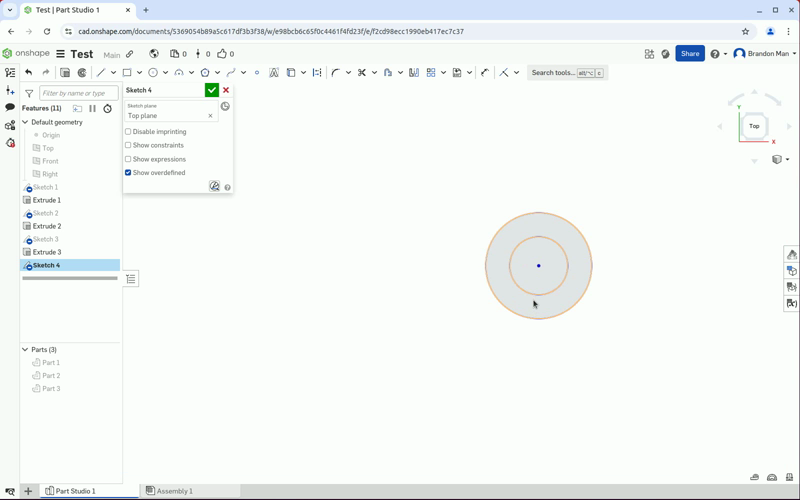
scroll(6)
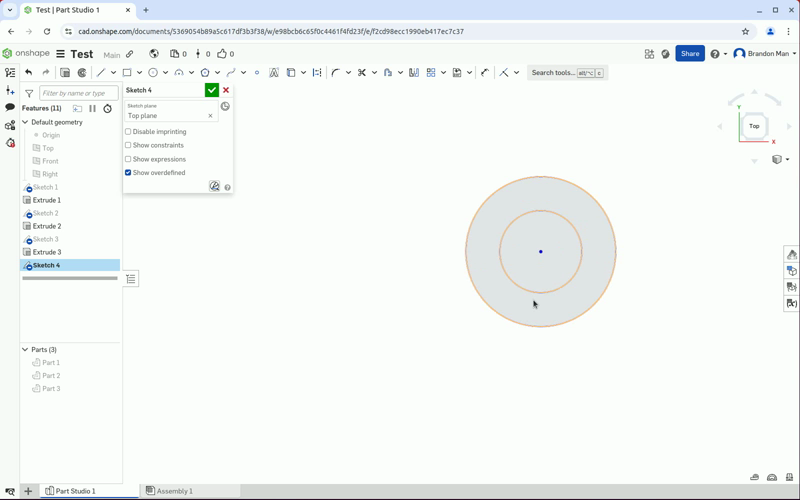
scroll(6)
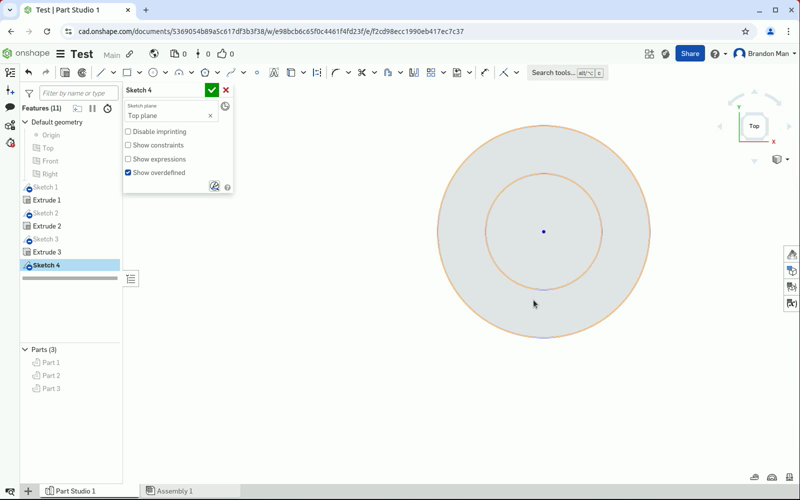
scroll(6)
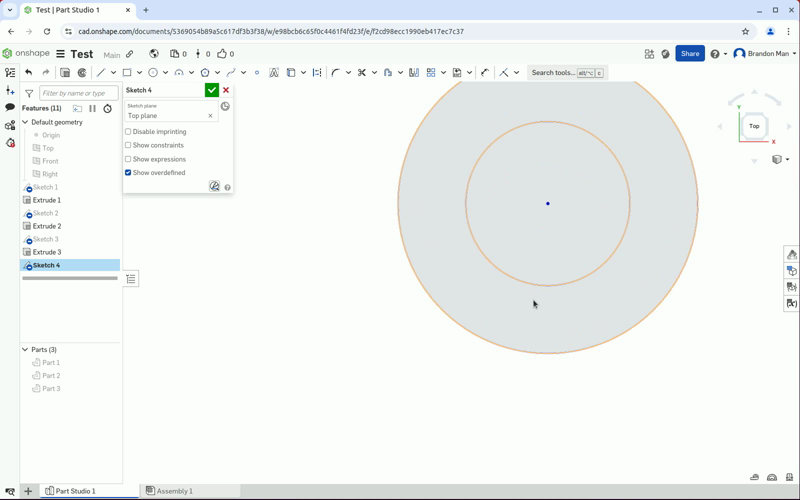
scroll(6)
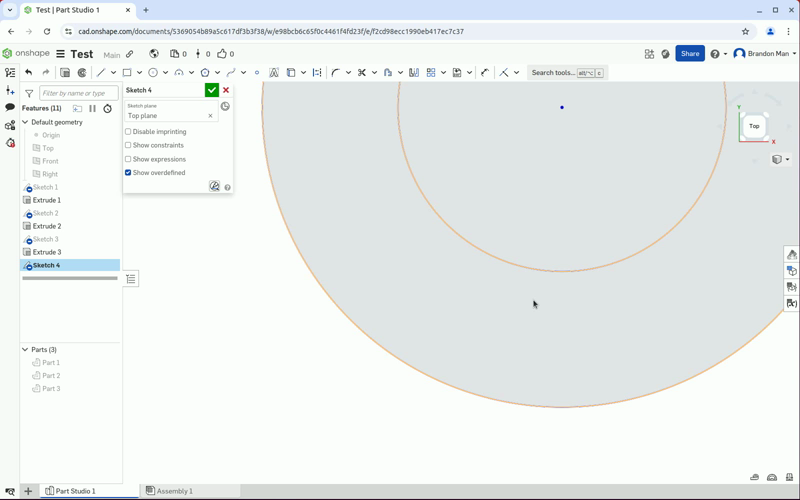
click(533, 299)
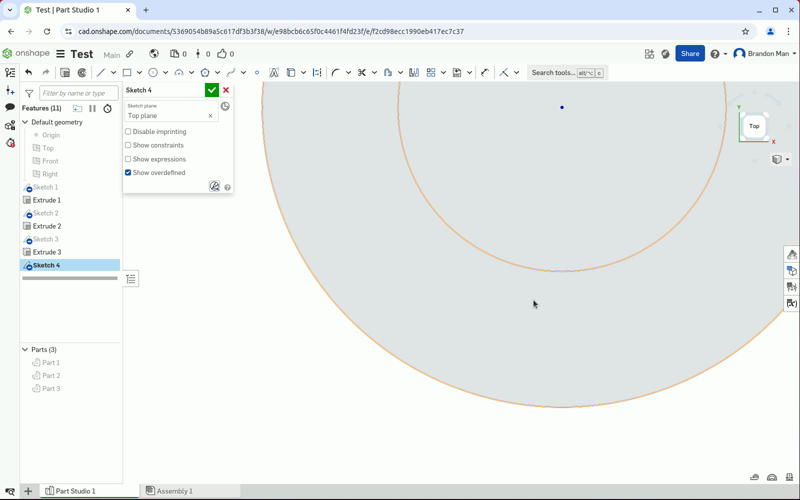
scroll(-6)
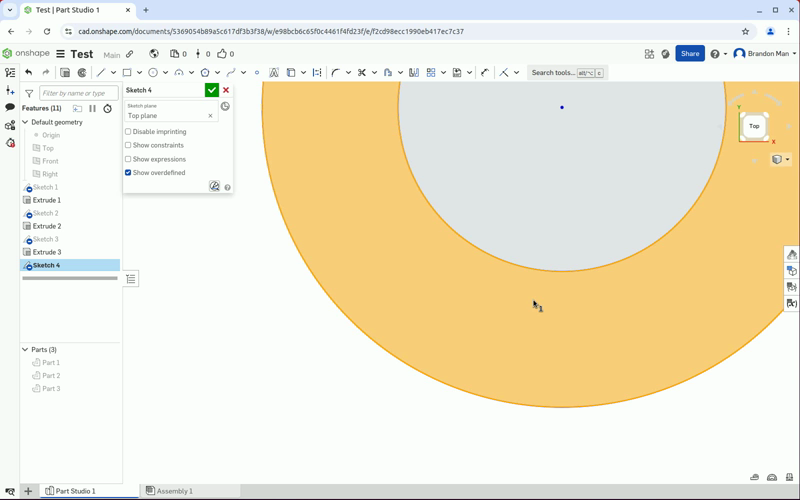
scroll(-6)
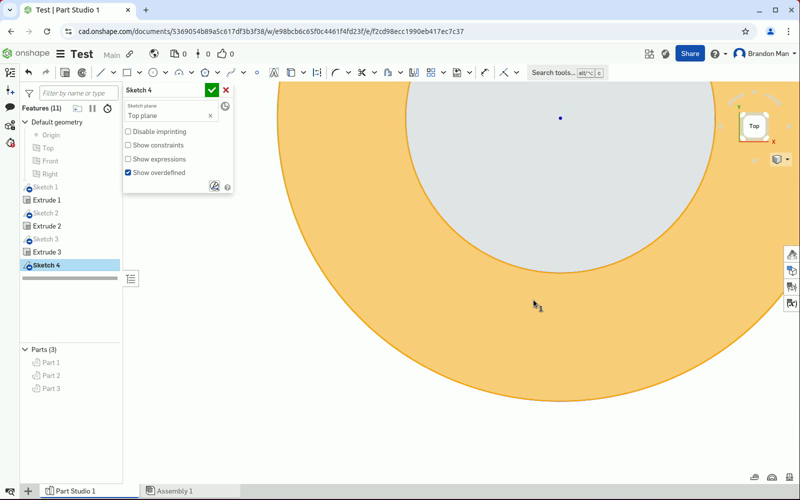
scroll(-6)
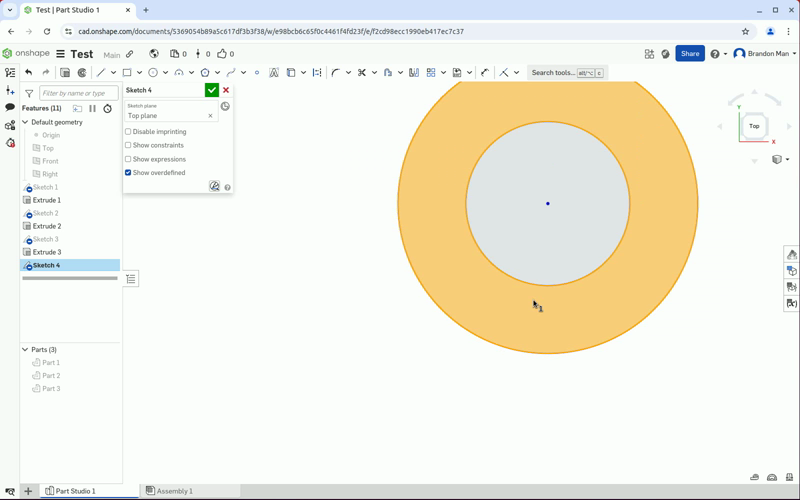
scroll(-6)
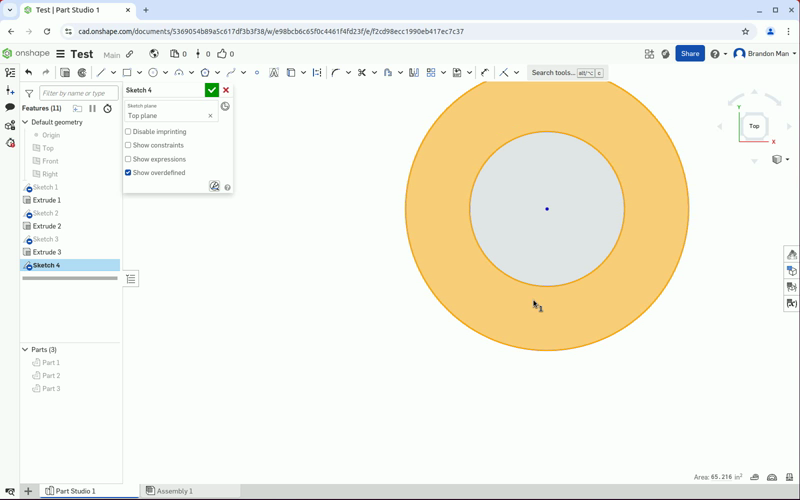
scroll(-6)
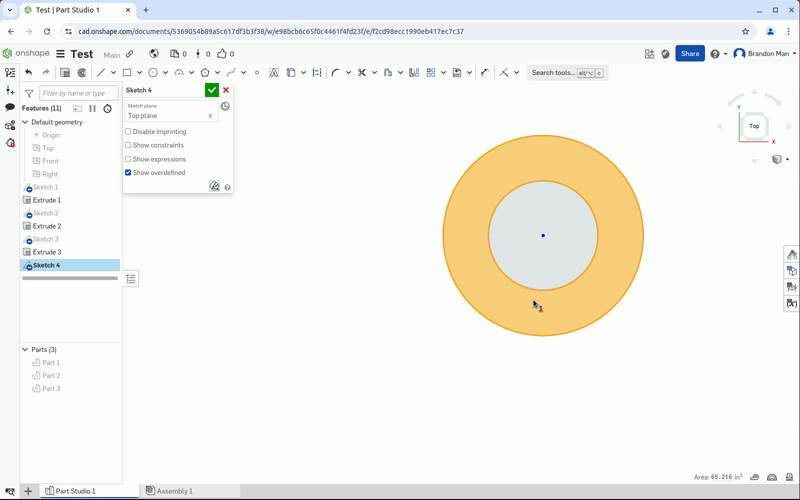
scroll(-6)
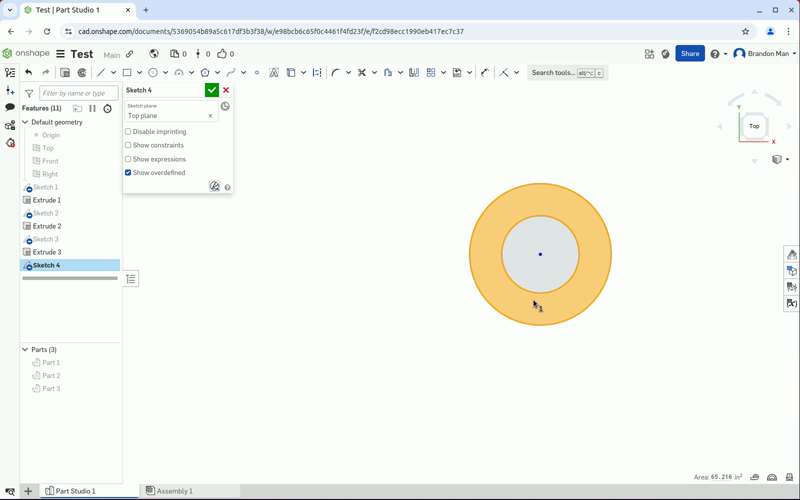
scroll(-6)
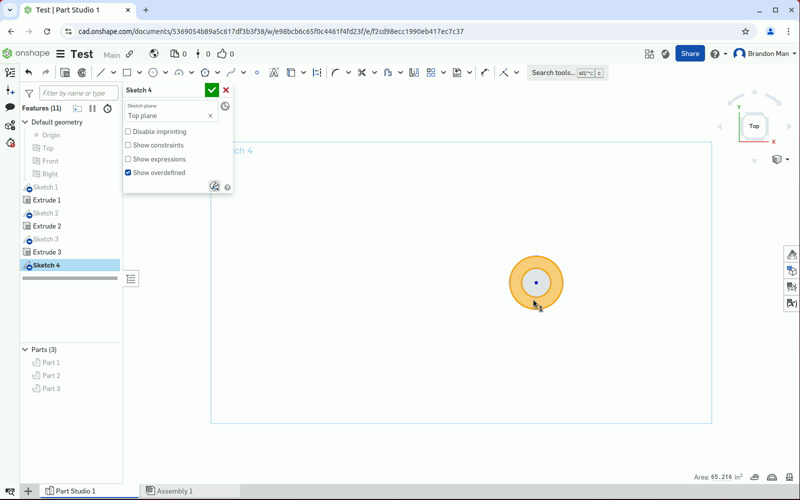
mouse_move(73, 352)
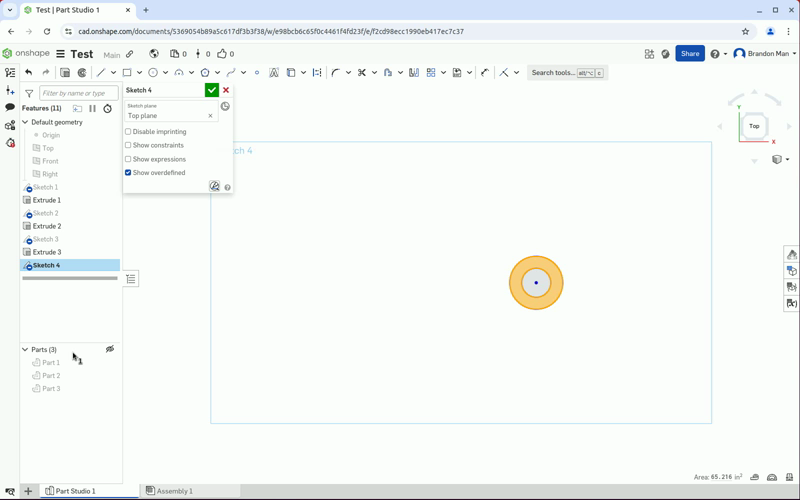
key(shift+y)
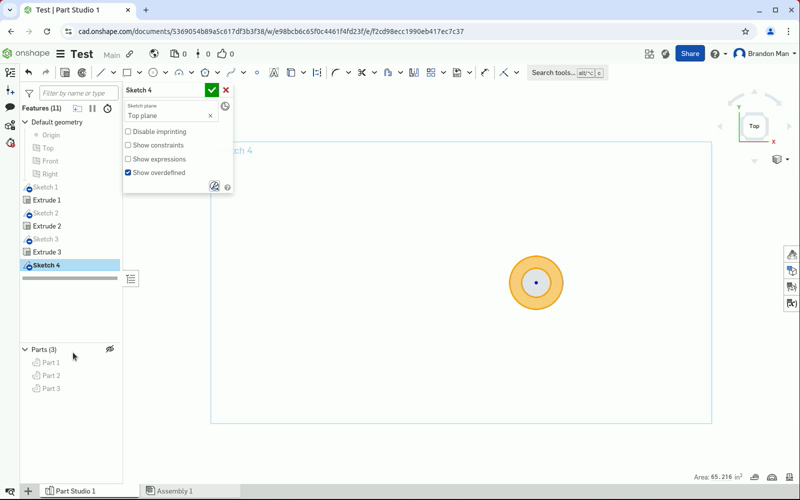
key(shift+e)
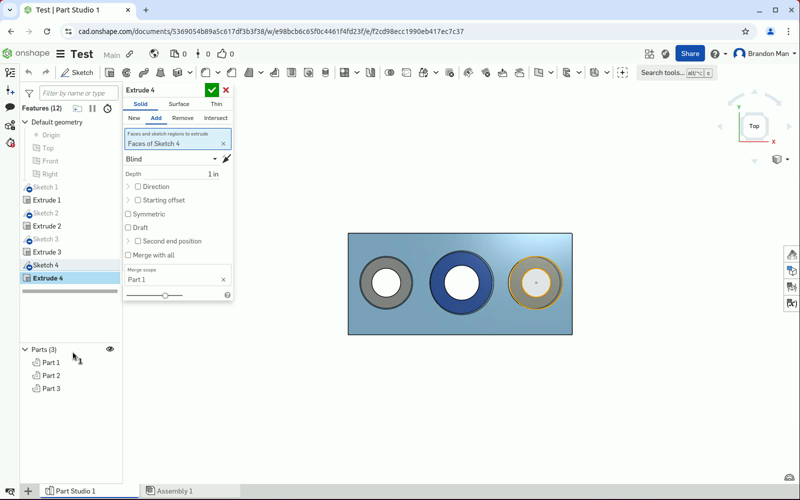
mouse_move(143, 106)
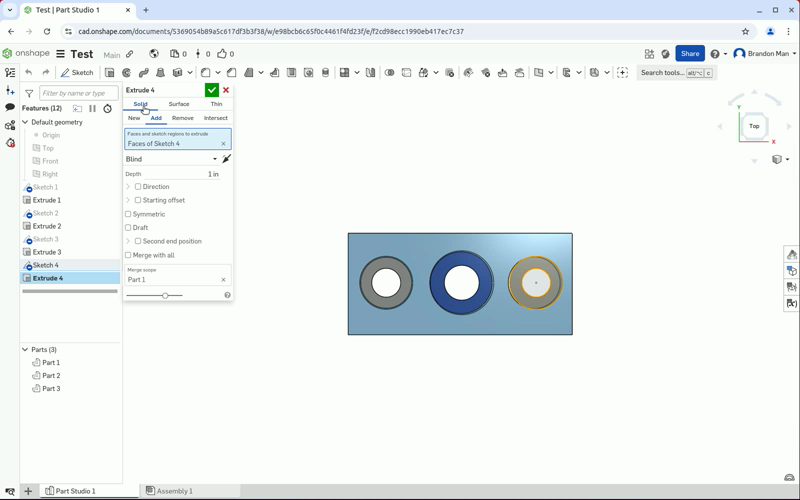
click(143, 106)
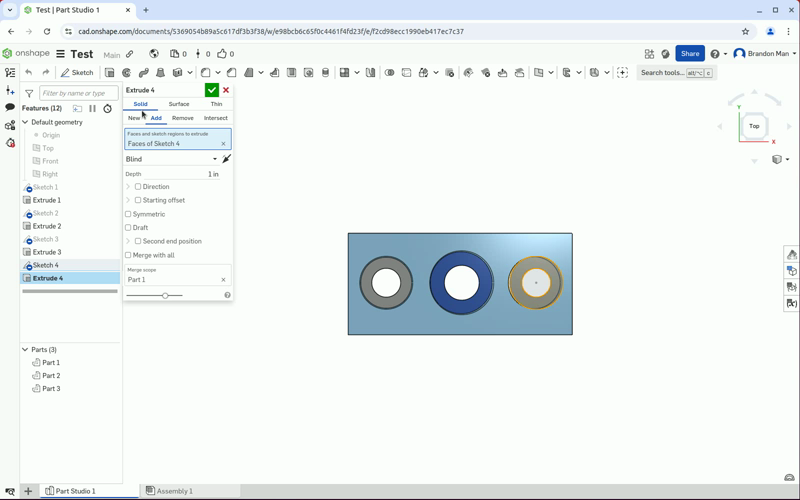
mouse_move(137, 120)
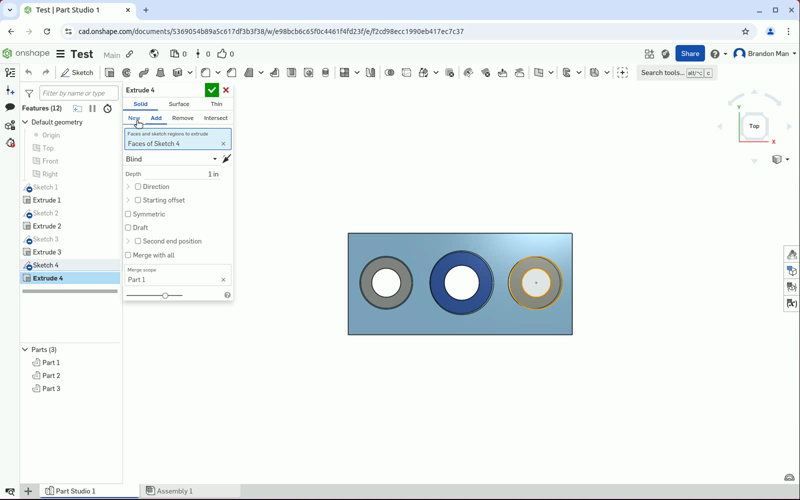
click(137, 120)
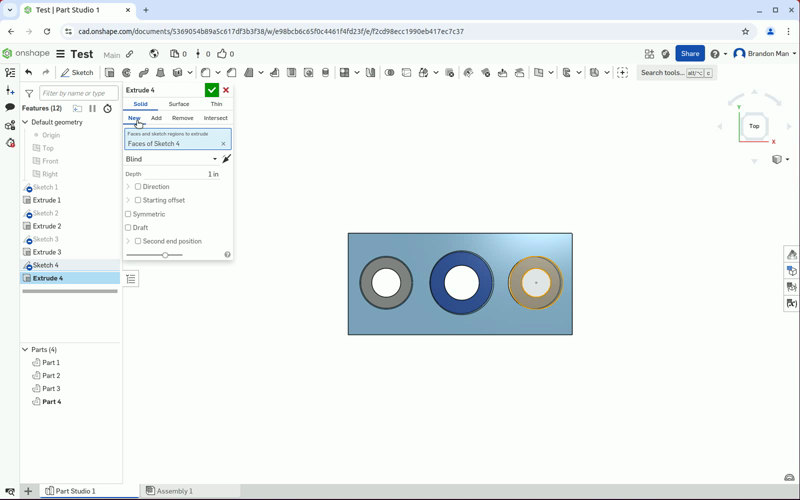
key(tab, 4)
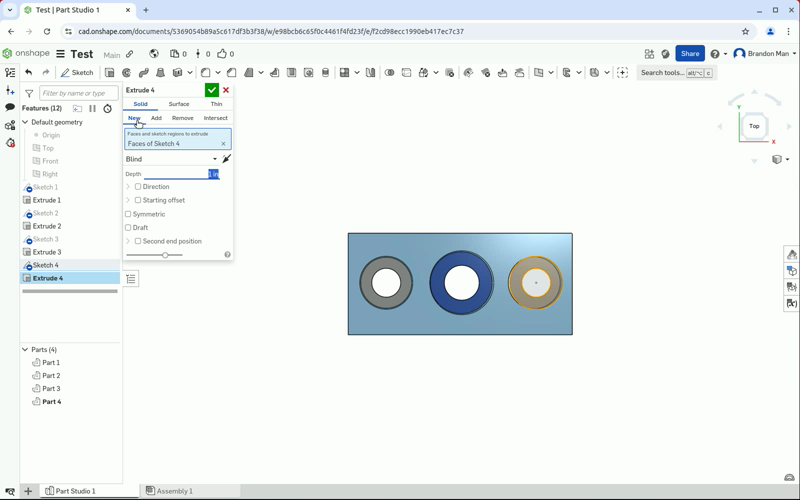
text(5.296)
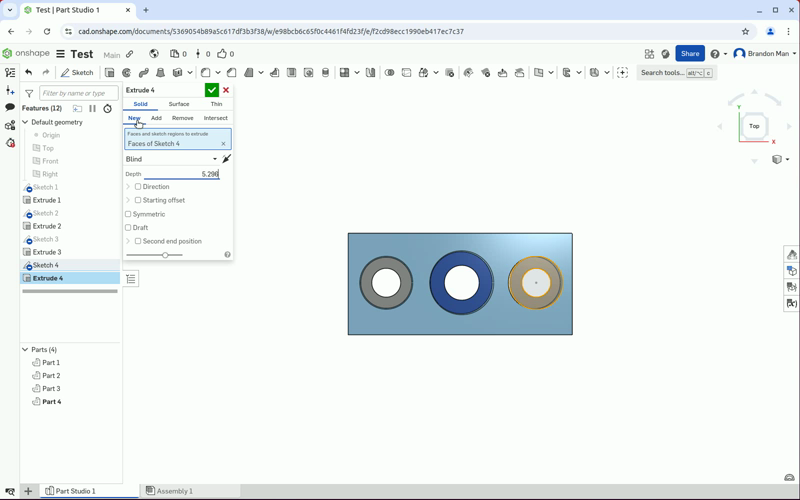
key(enter)
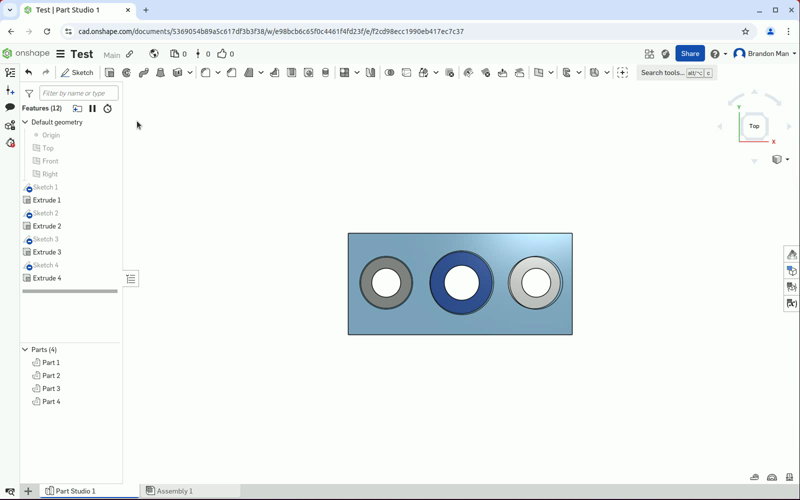
key(shift+h)
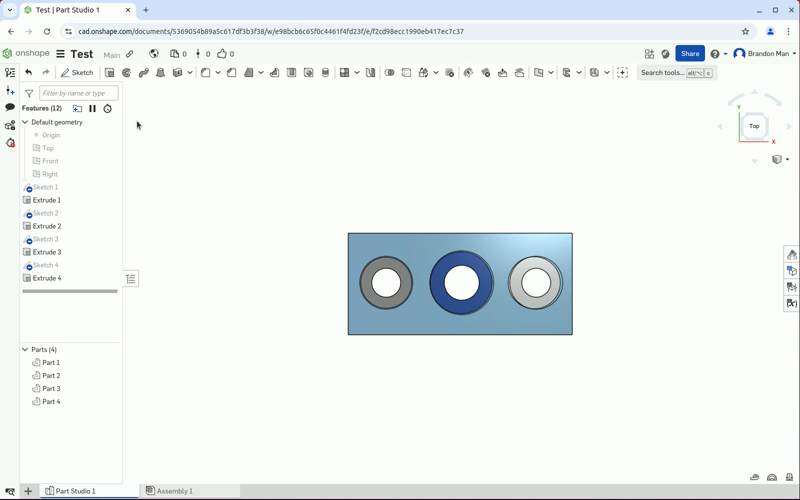
key(shift+h)
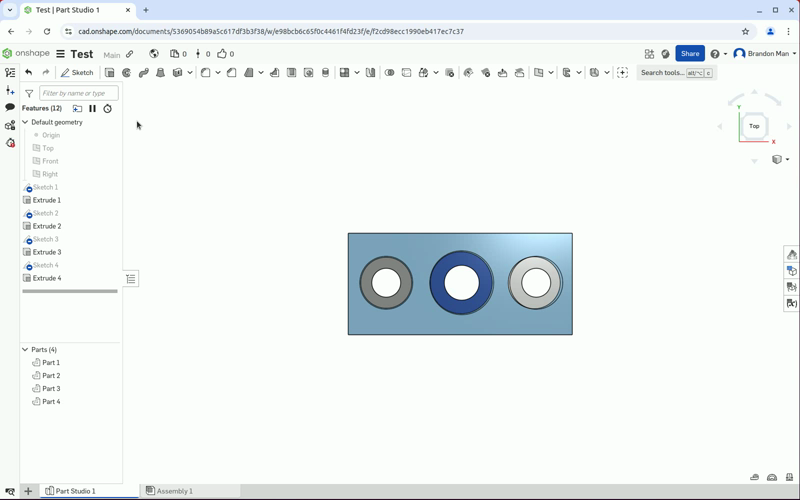
mouse_move(73, 189)
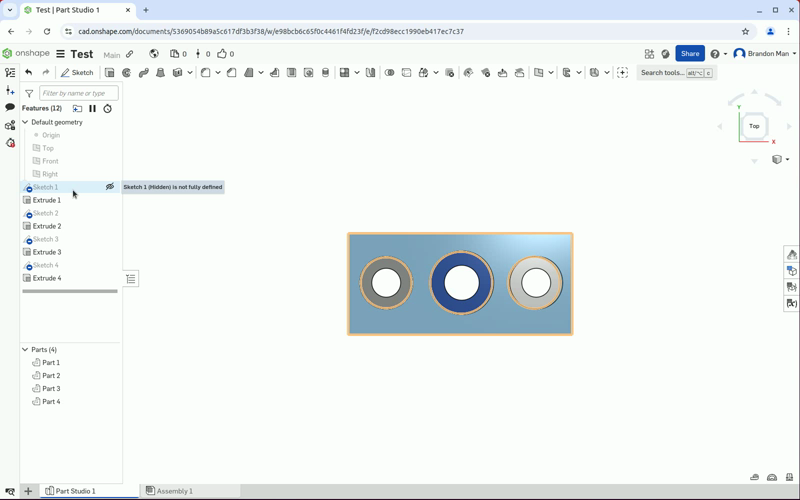
click(73, 189)
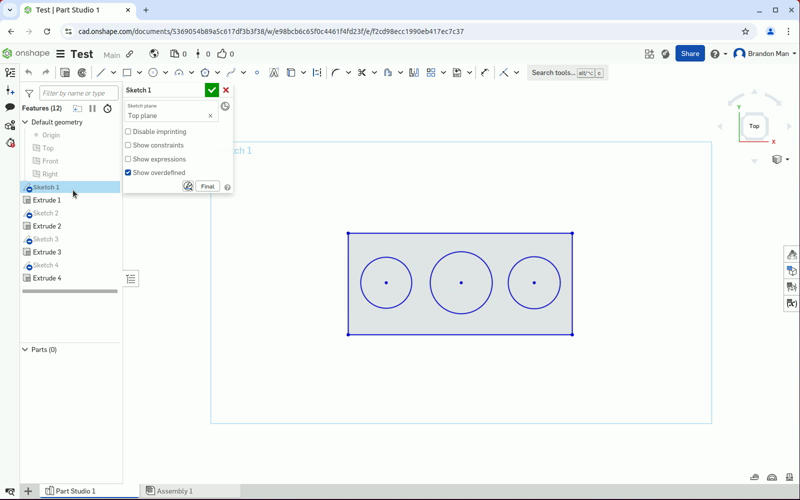
mouse_move(229, 92)
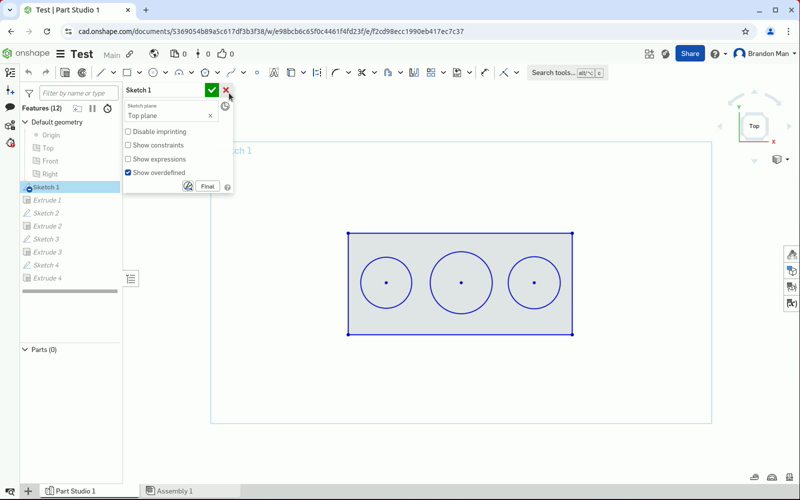
click(229, 92)
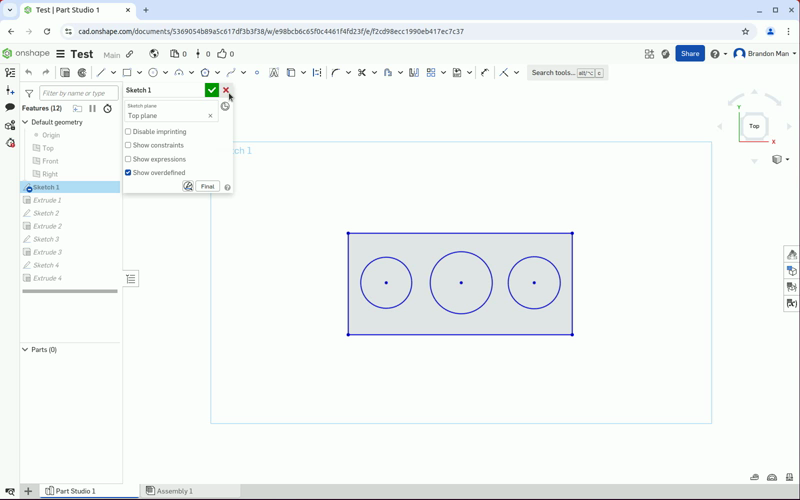
key(shift+s)
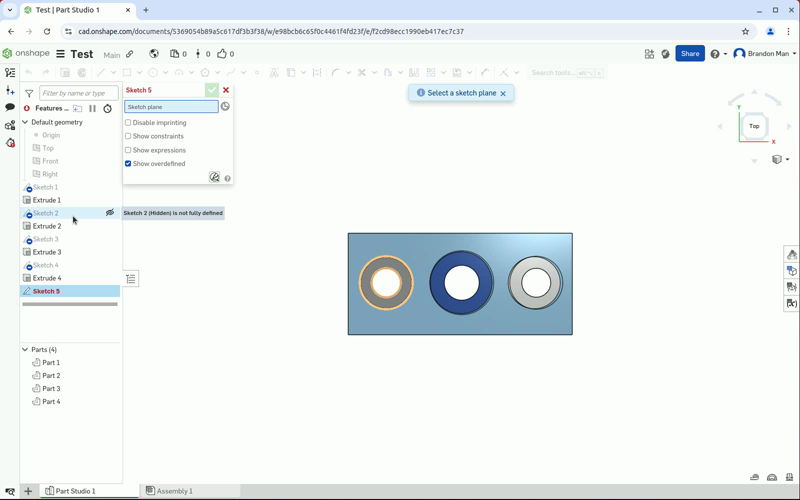
scroll(3)
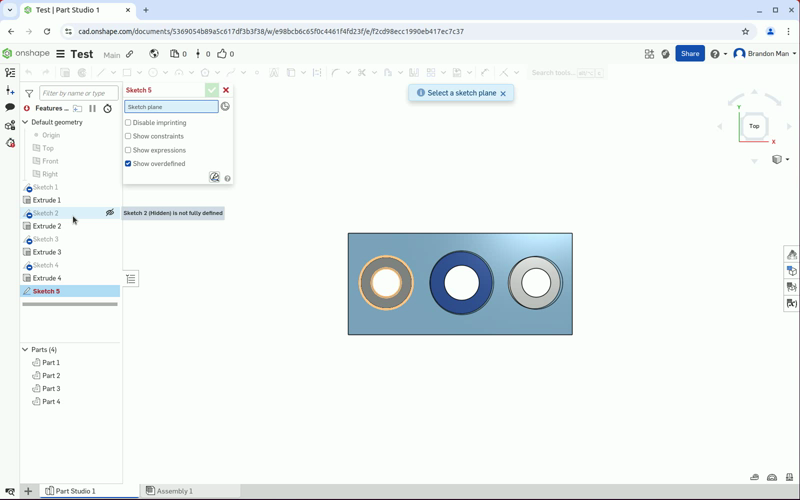
mouse_move(73, 150)
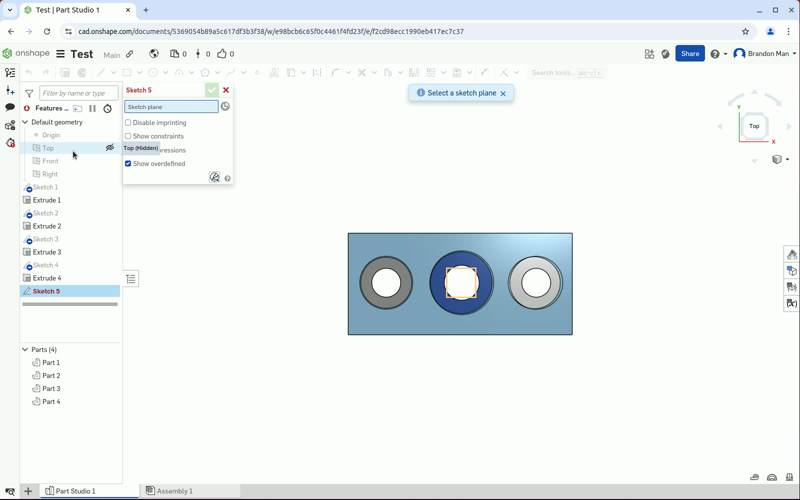
click(73, 150)
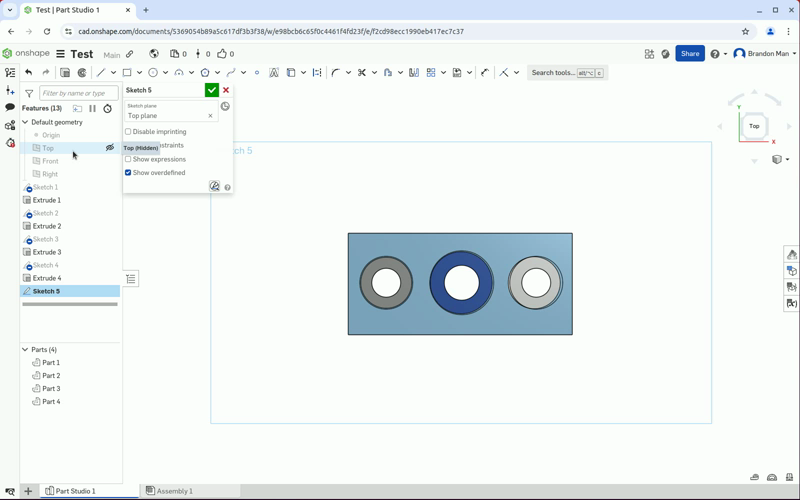
mouse_move(73, 352)
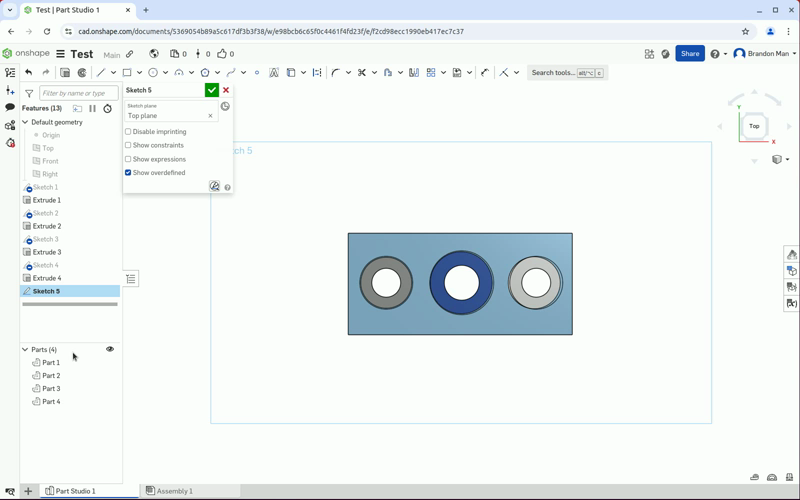
key(y)
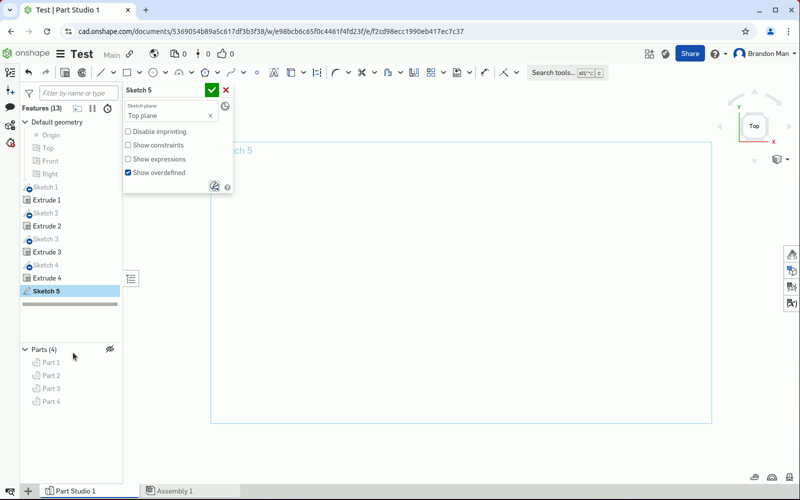
key(c)
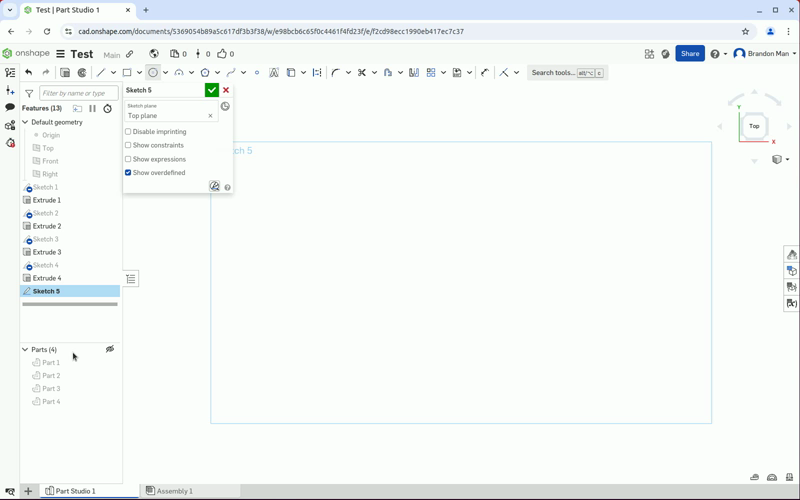
key_down(shift)
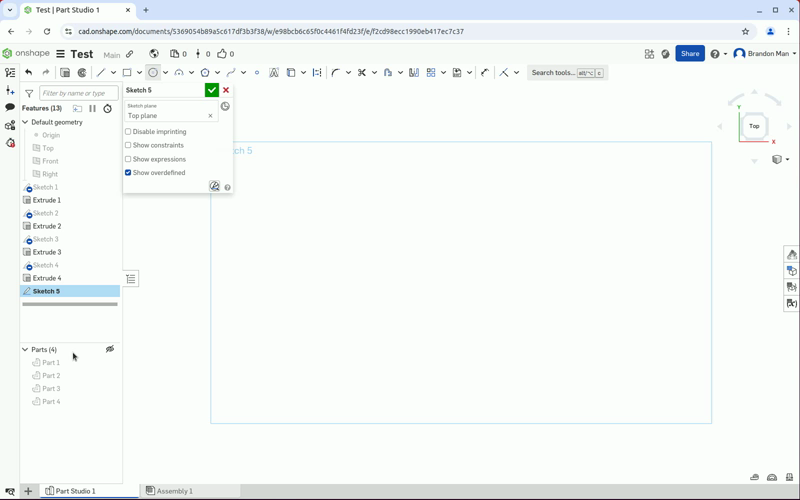
mouse_move(386, 282)
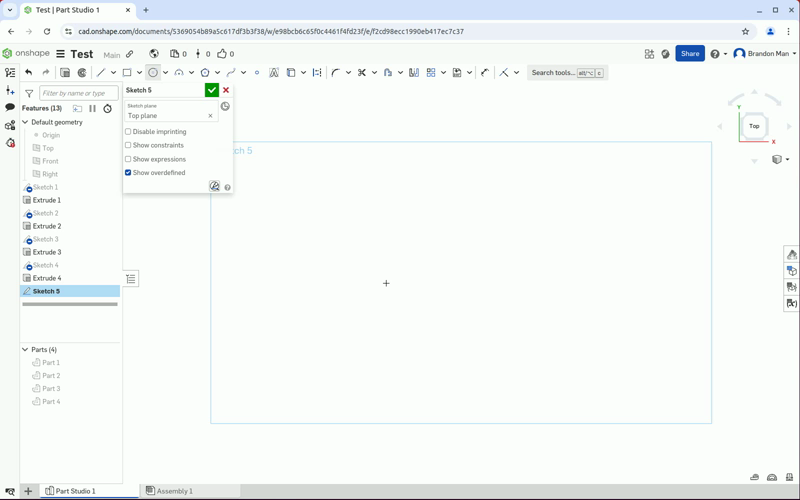
click(386, 282)
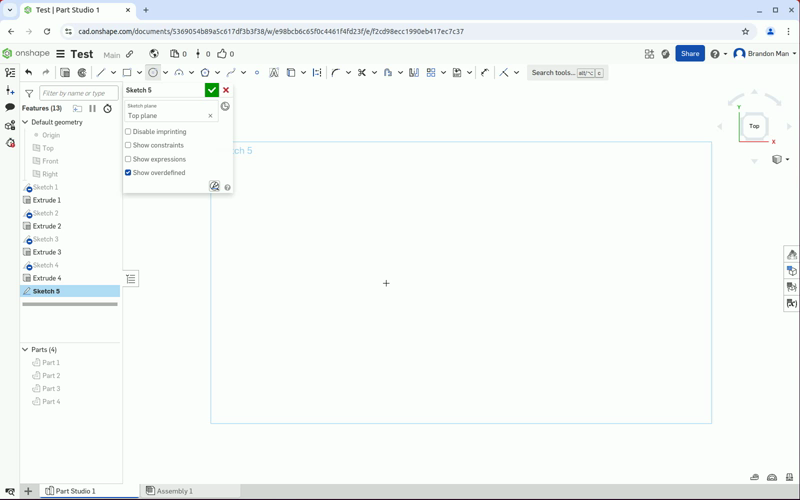
key_up(shift)
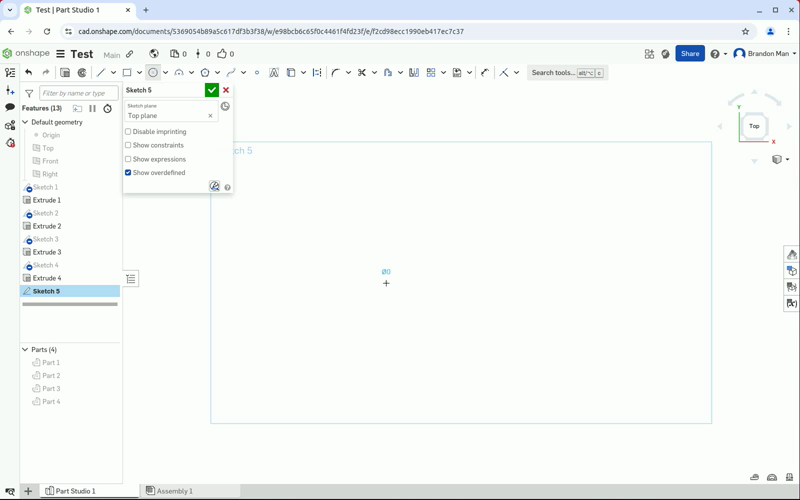
mouse_move(412, 282)
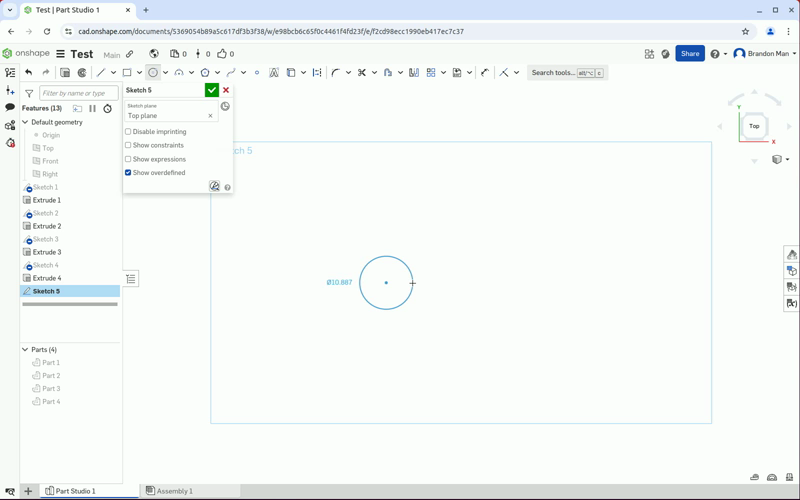
click(412, 282)
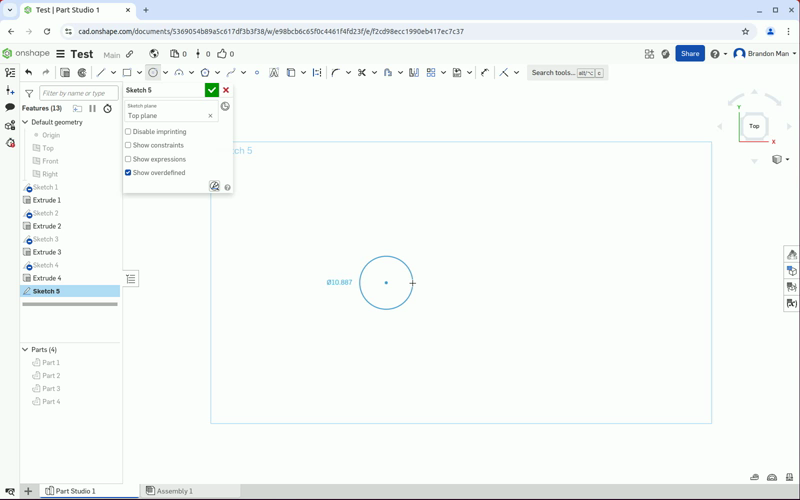
key(esc)
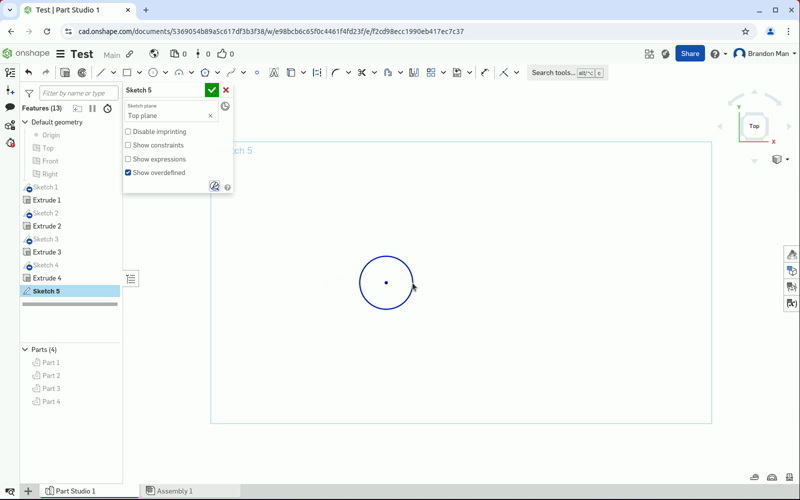
key(c)
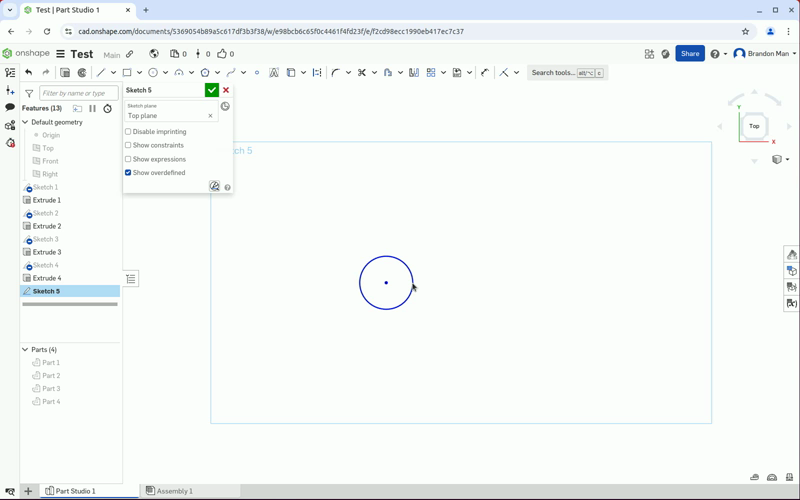
key_down(shift)
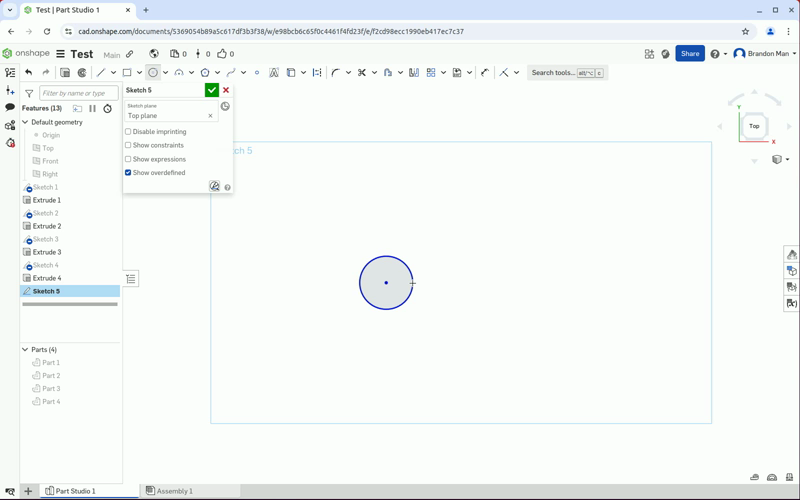
mouse_move(386, 282)
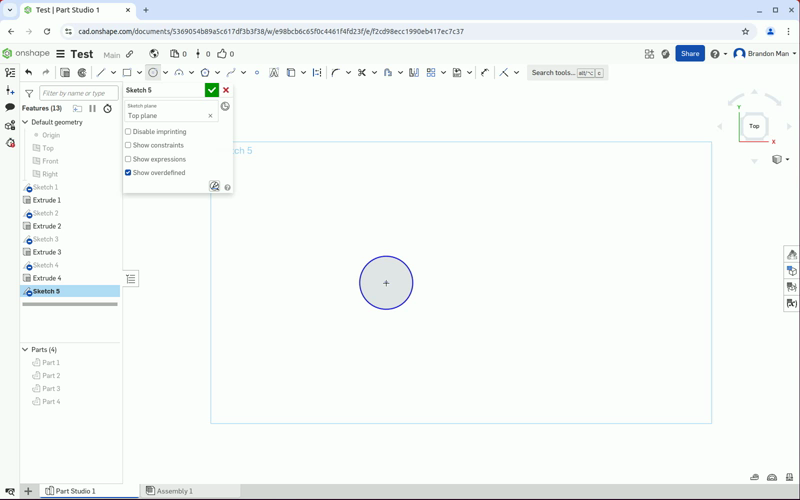
click(386, 282)
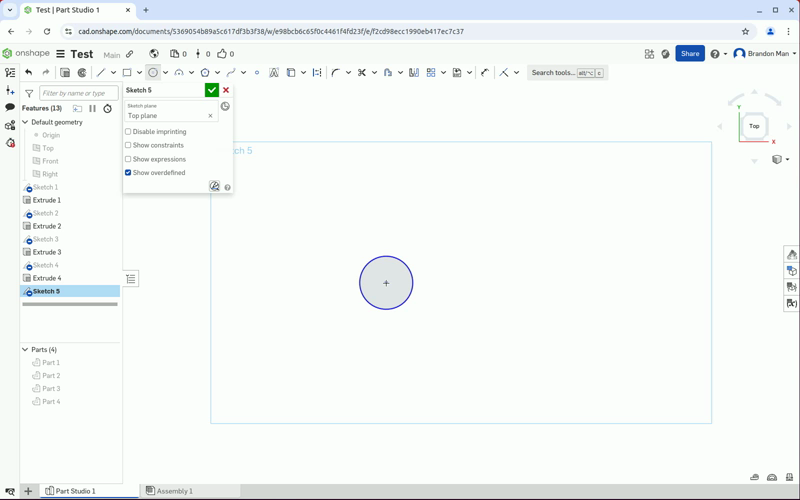
key_up(shift)
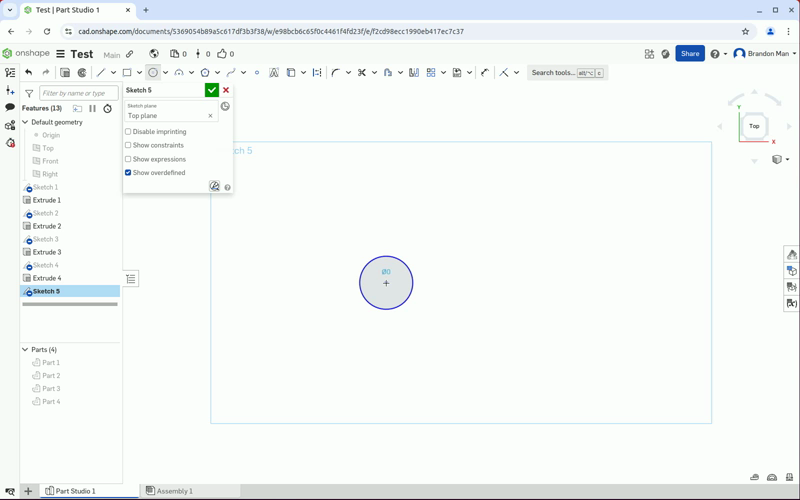
mouse_move(400, 282)
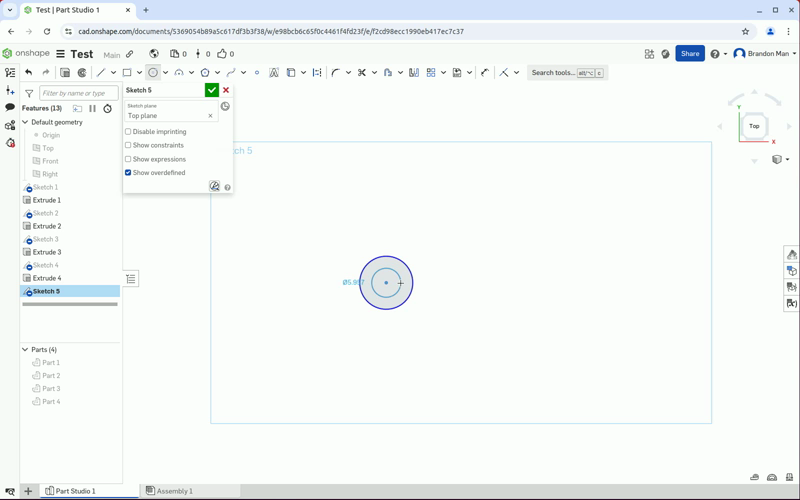
click(400, 282)
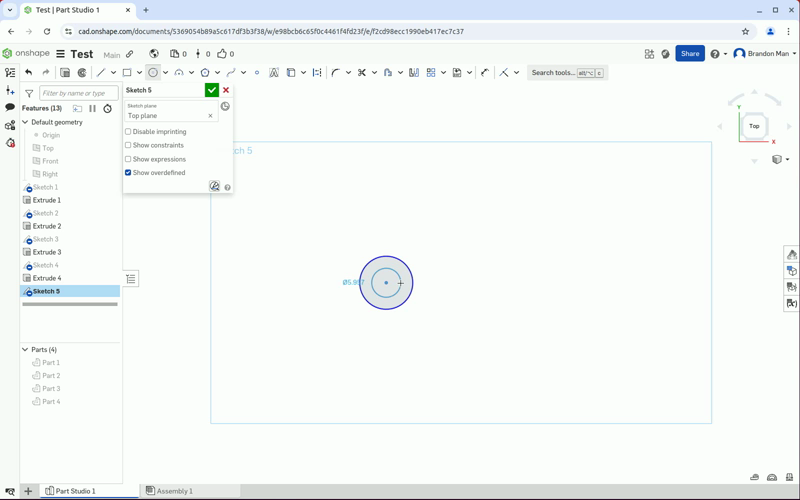
key(esc)
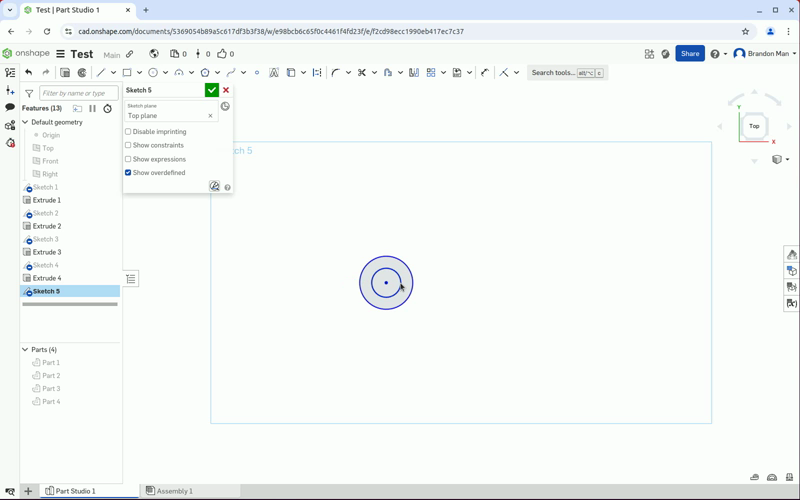
mouse_move(372, 274)
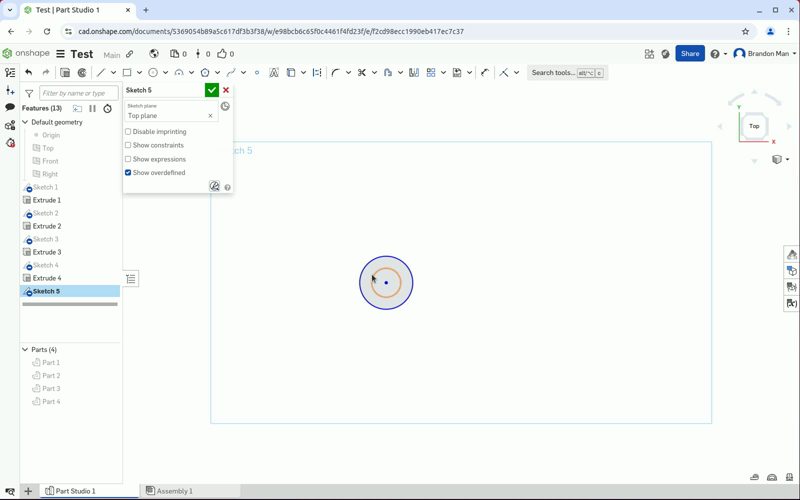
scroll(6)
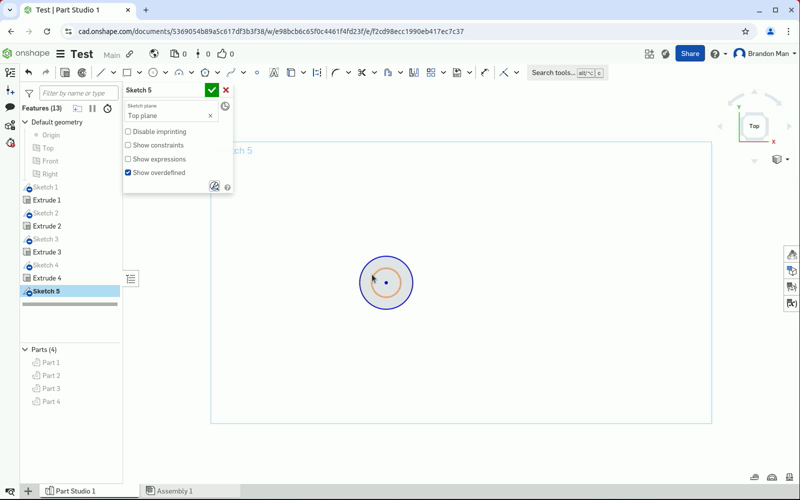
scroll(6)
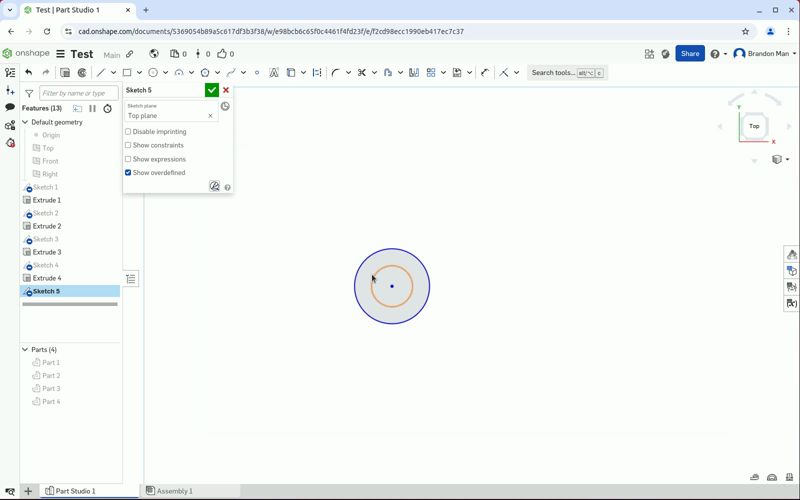
scroll(6)
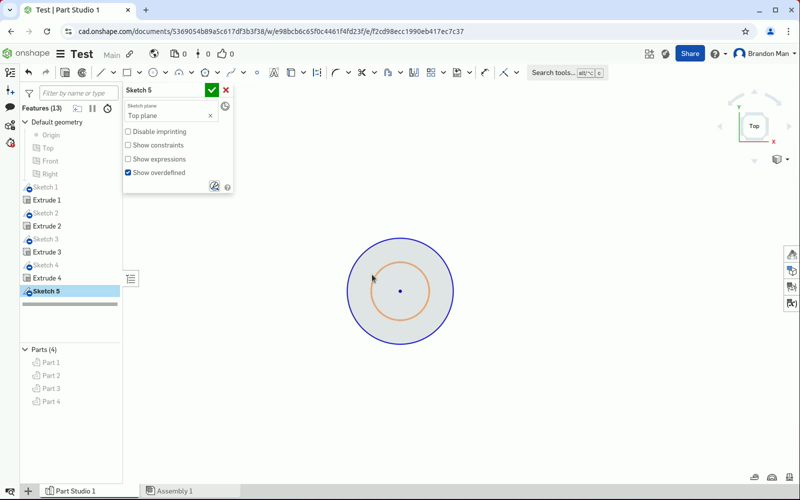
scroll(6)
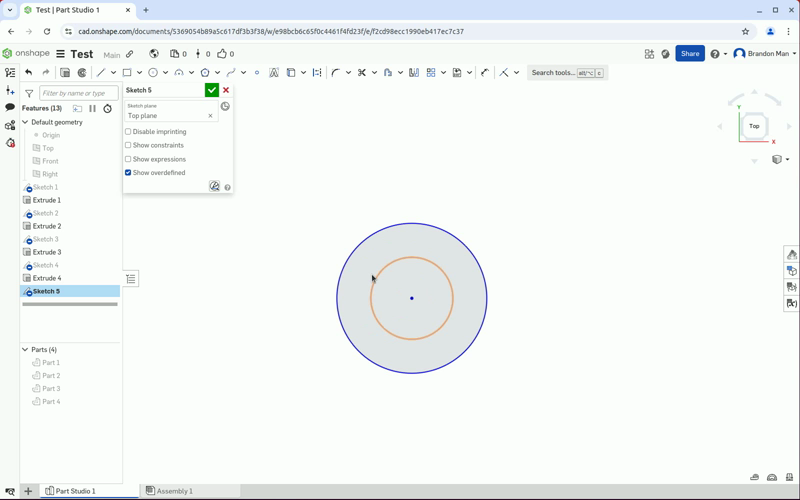
scroll(6)
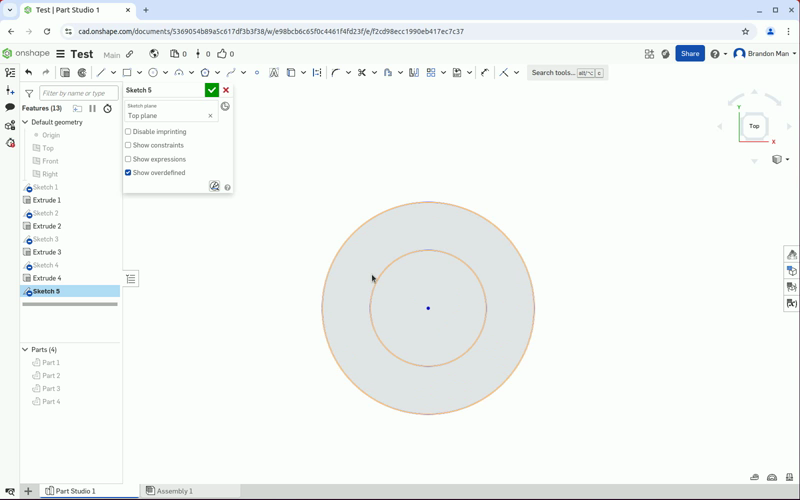
scroll(6)
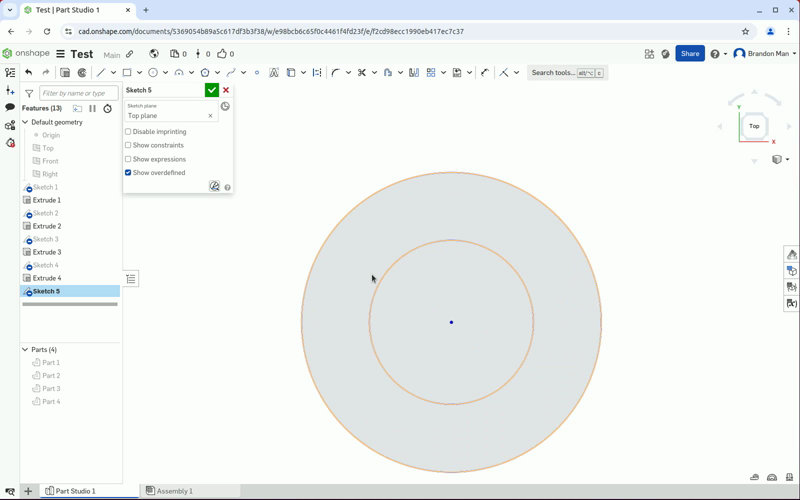
scroll(6)
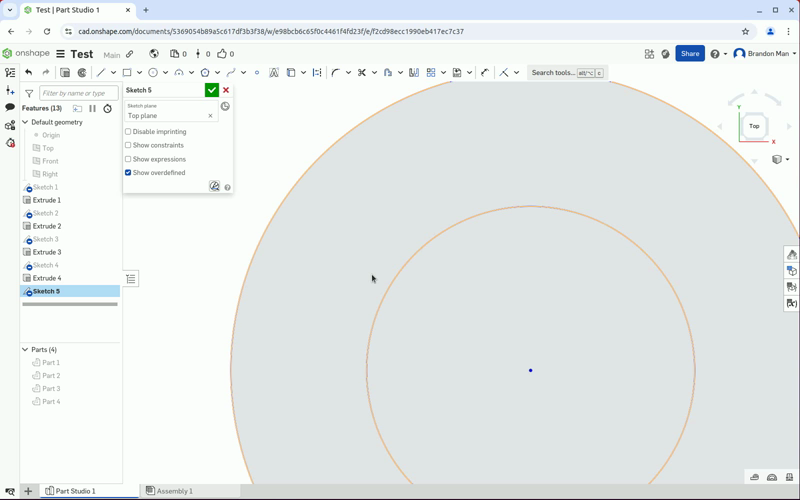
click(372, 274)
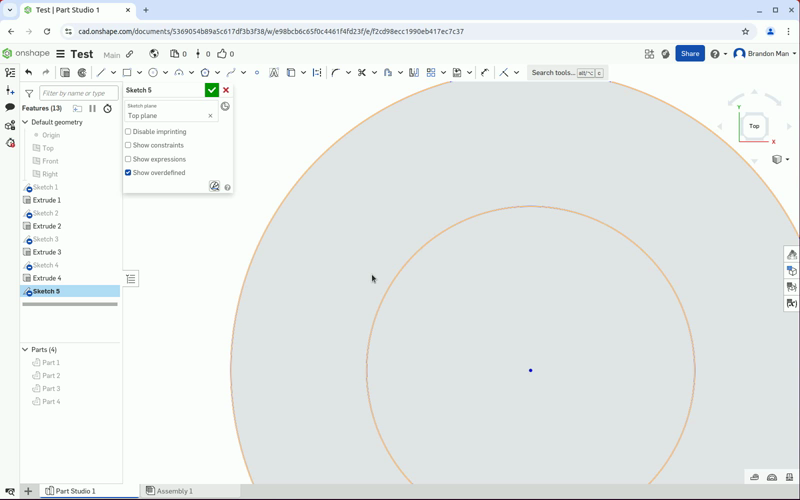
scroll(-6)
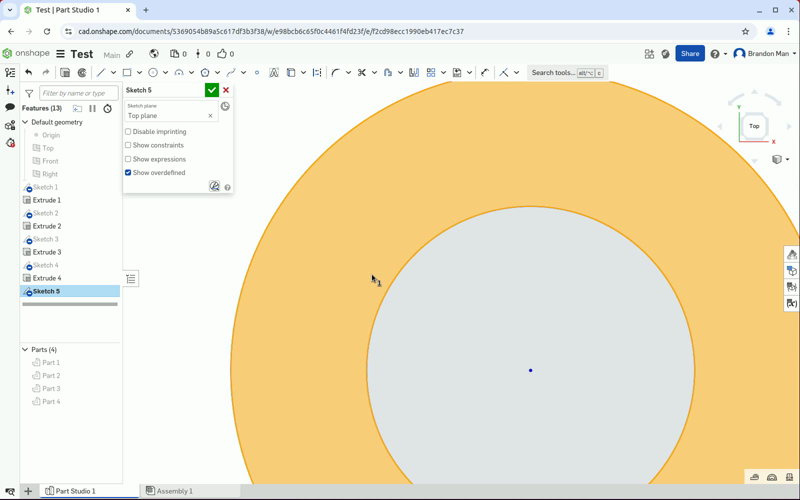
scroll(-6)
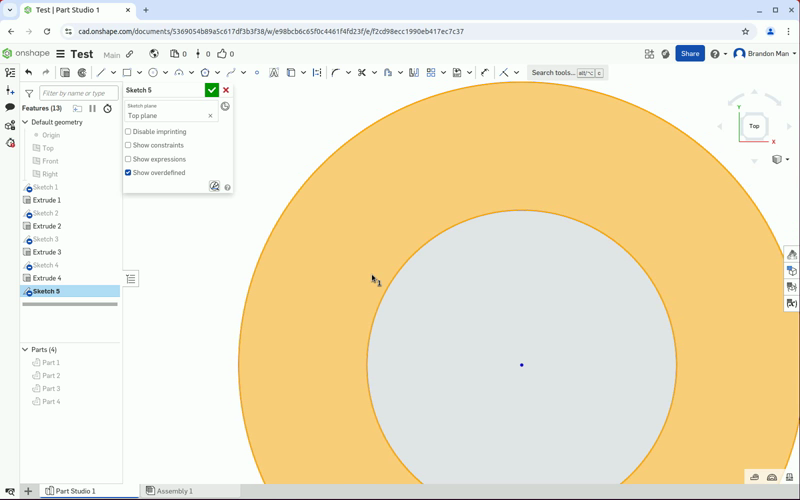
scroll(-6)
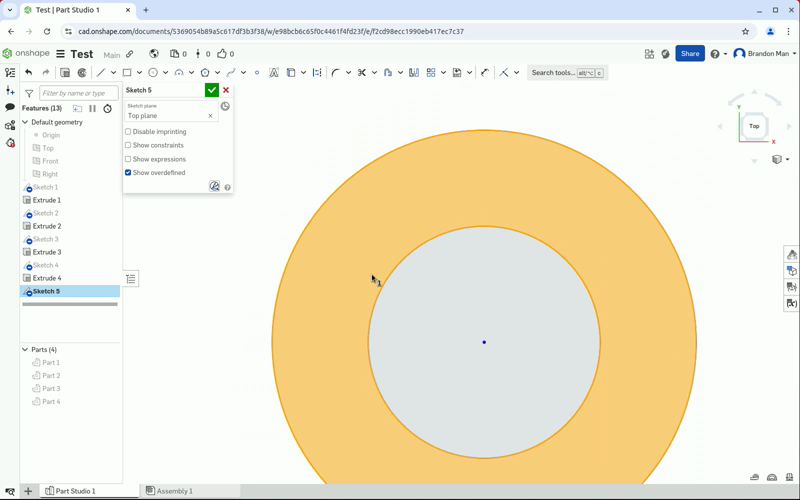
scroll(-6)
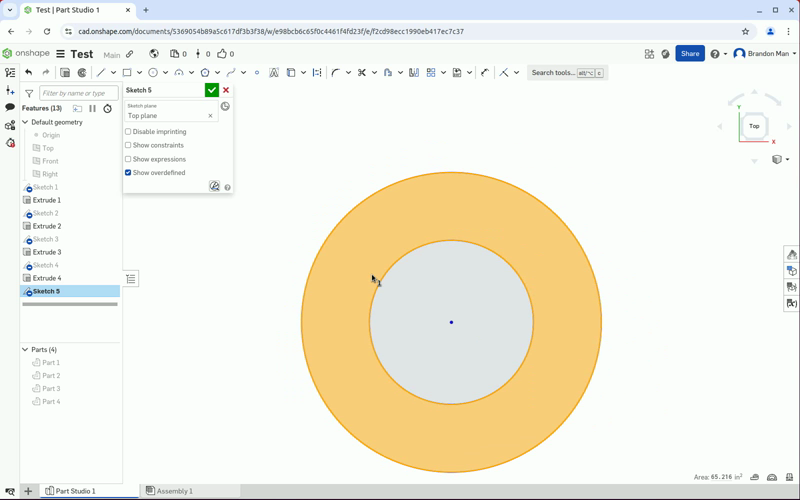
scroll(-6)
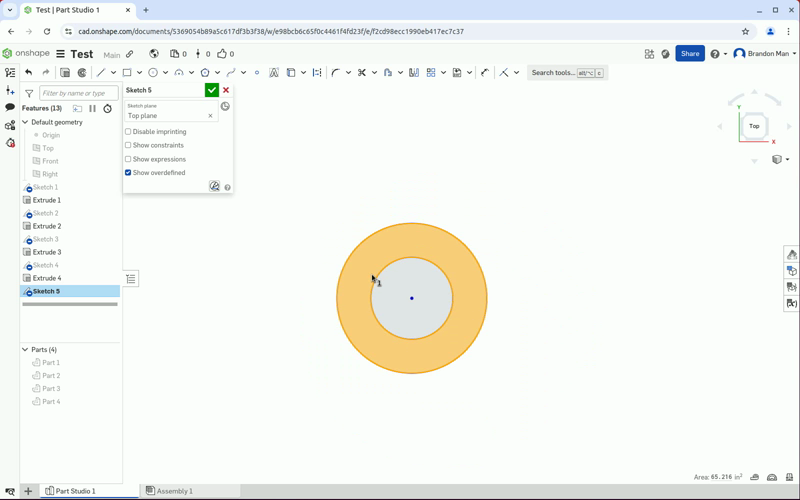
scroll(-6)
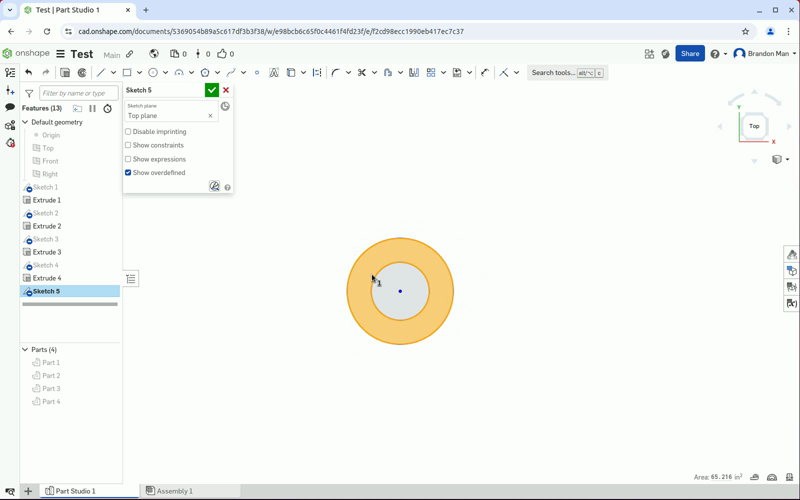
scroll(-6)
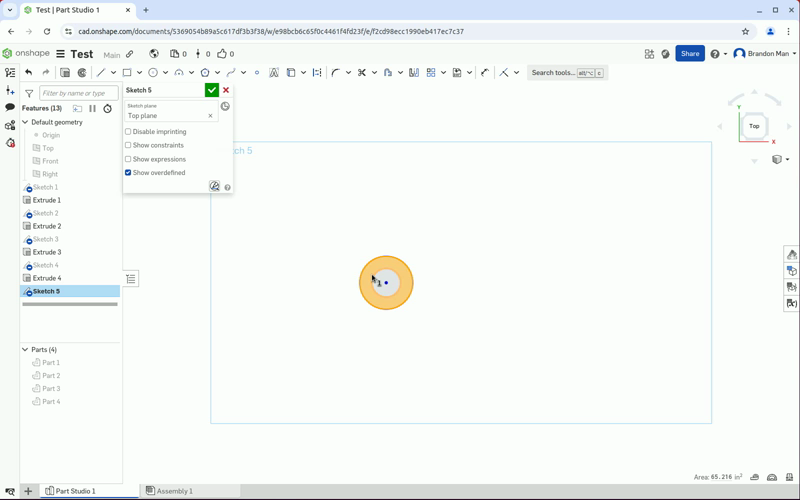
mouse_move(73, 352)
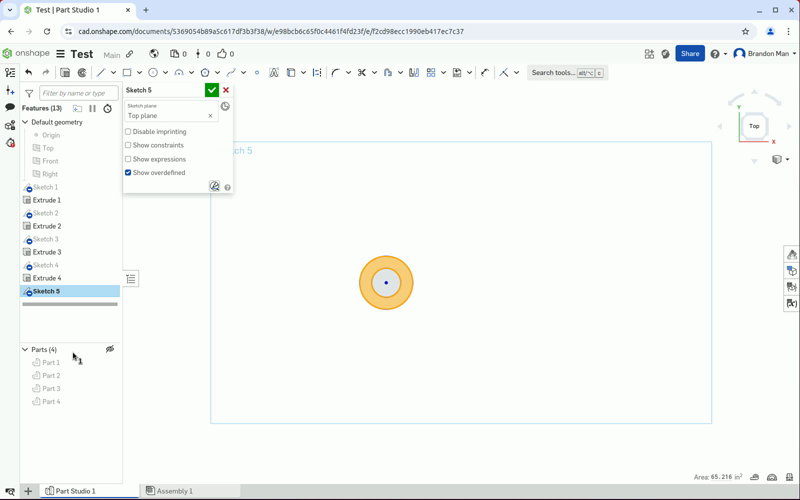
key(shift+y)
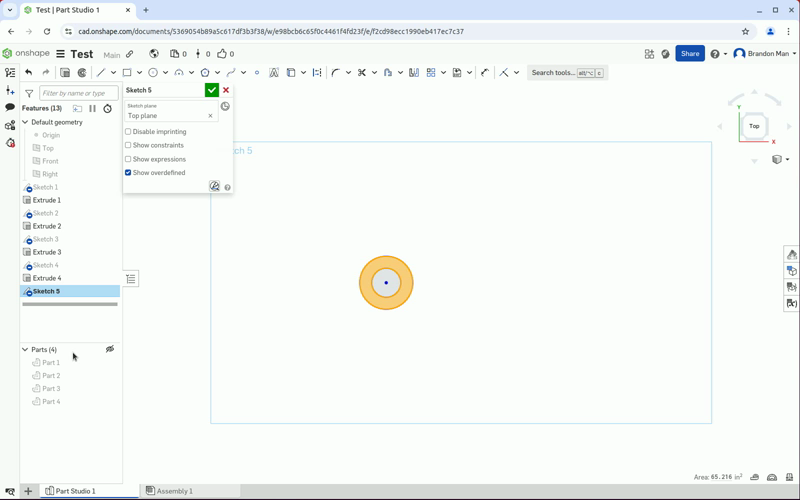
key(shift+e)
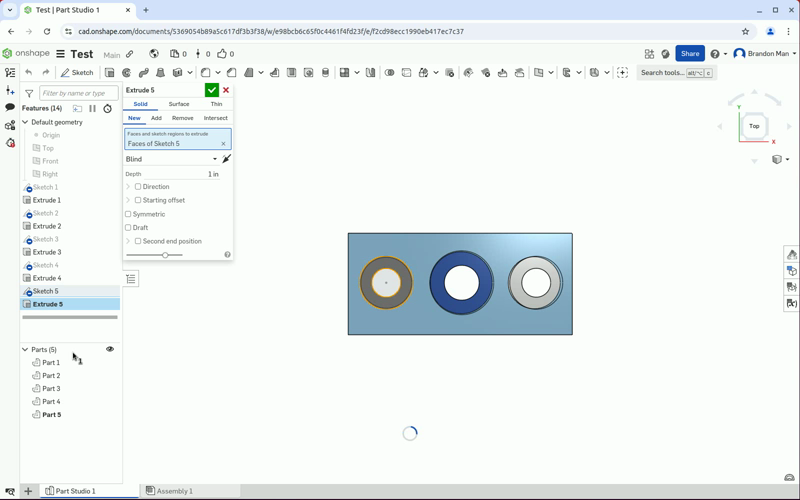
mouse_move(143, 106)
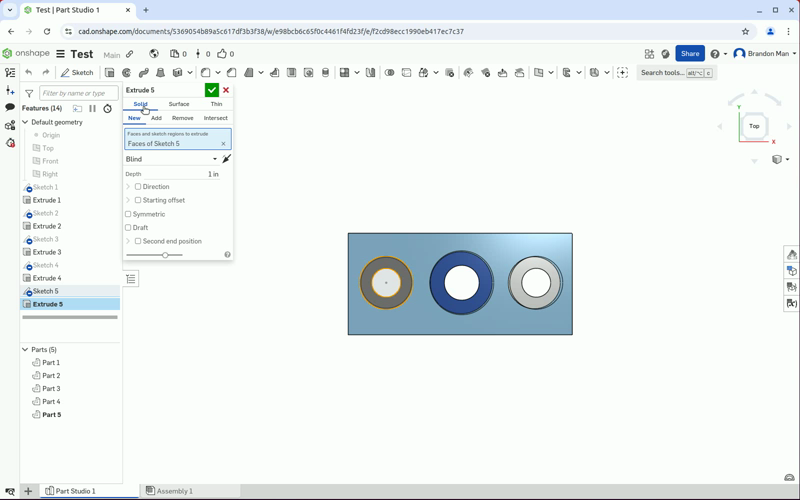
click(143, 106)
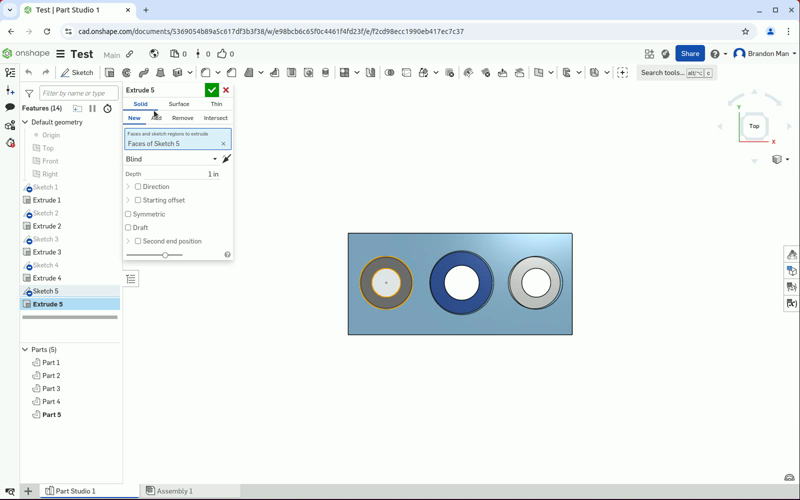
mouse_move(186, 120)
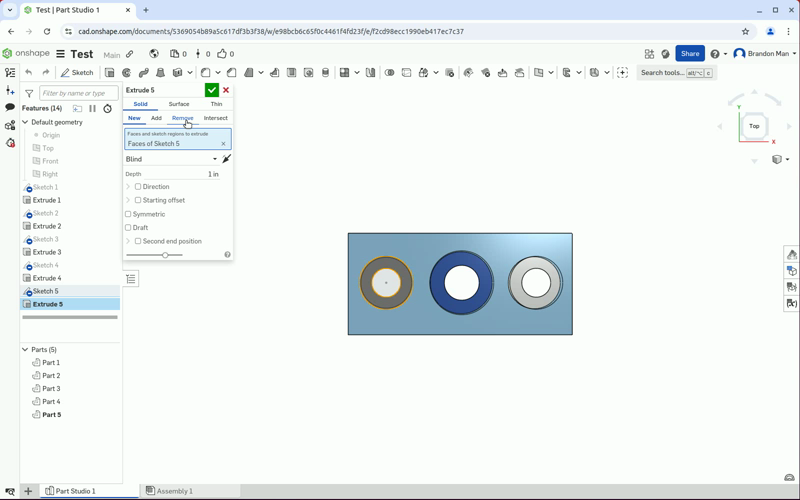
click(186, 120)
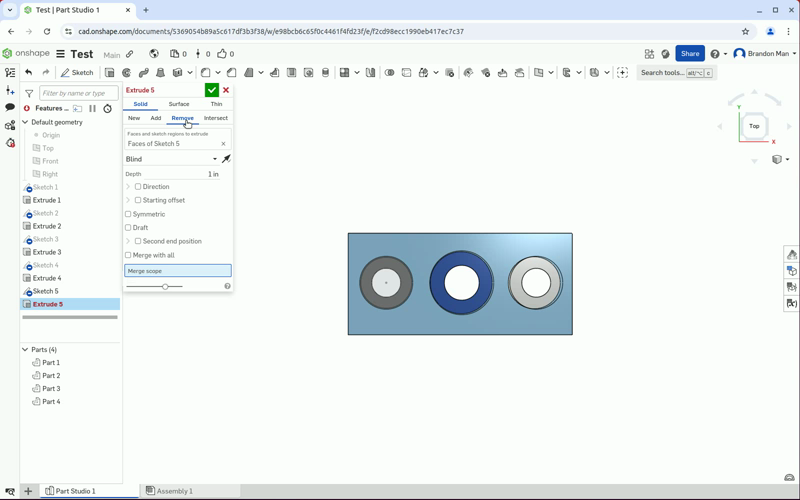
key(tab, 4)
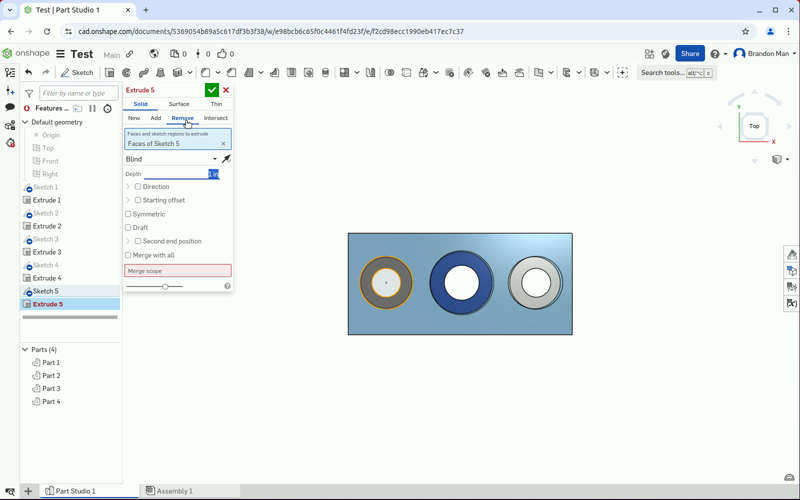
text(-2.166)
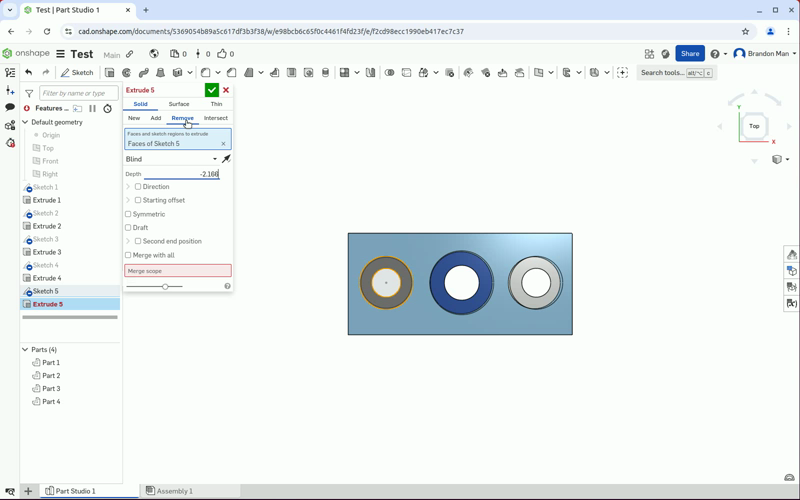
key(tab, 6)
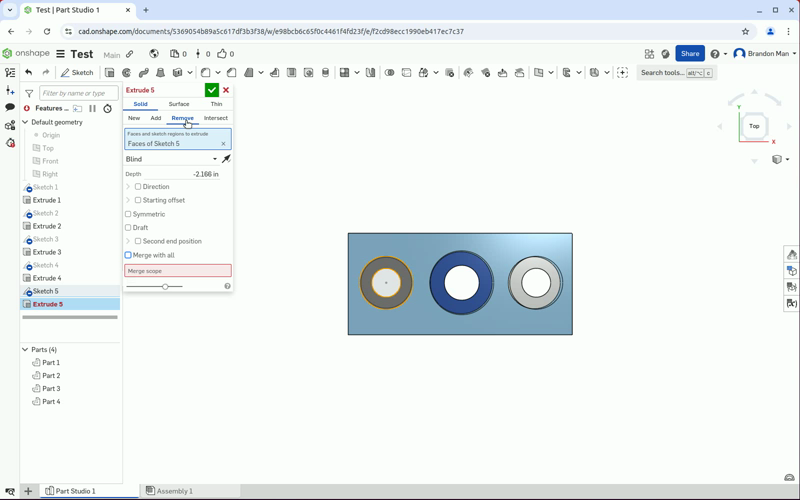
key(space)
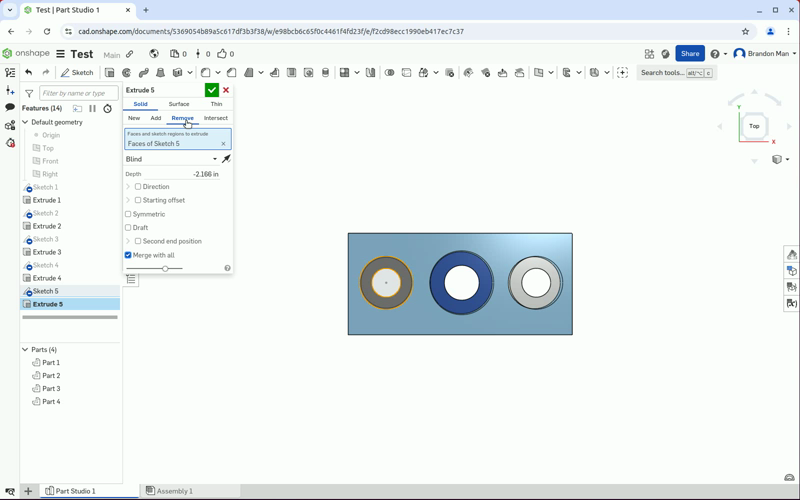
key(enter)
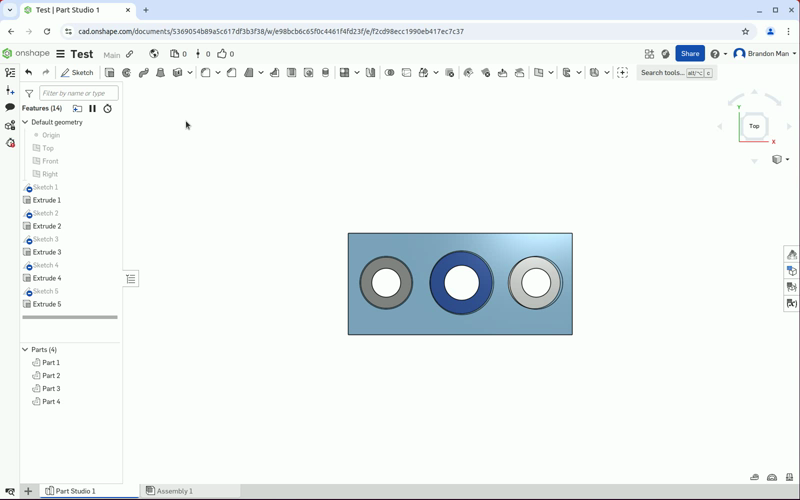
key(shift+h)
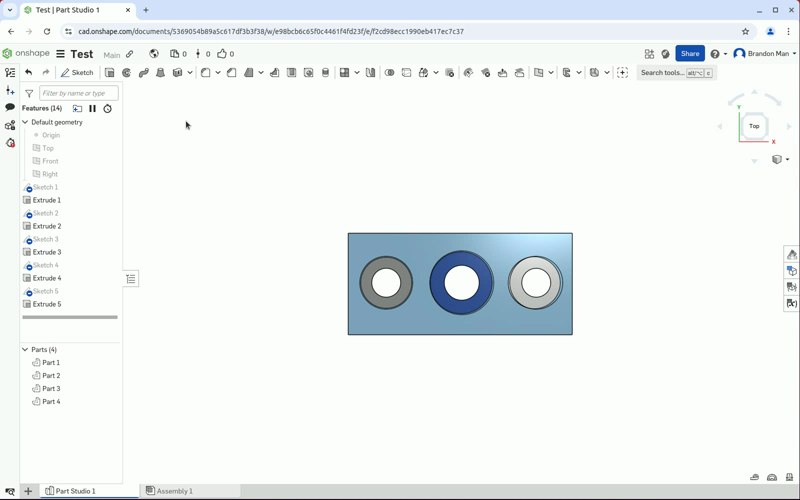
key(shift+h)
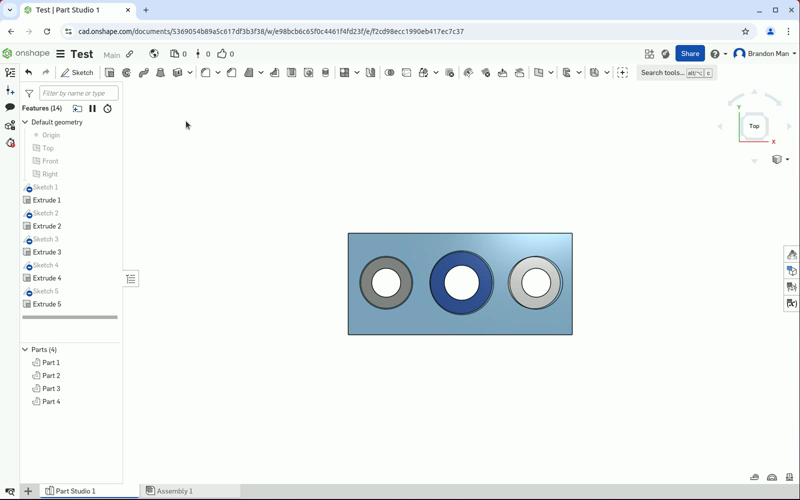
mouse_move(73, 189)
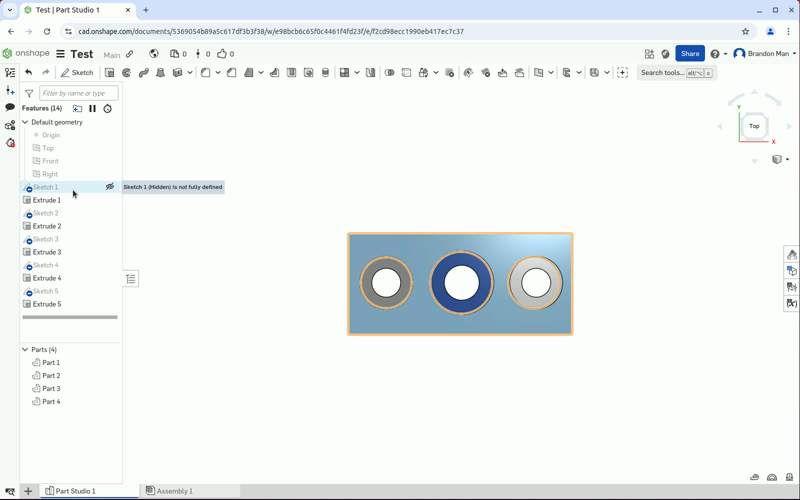
click(73, 189)
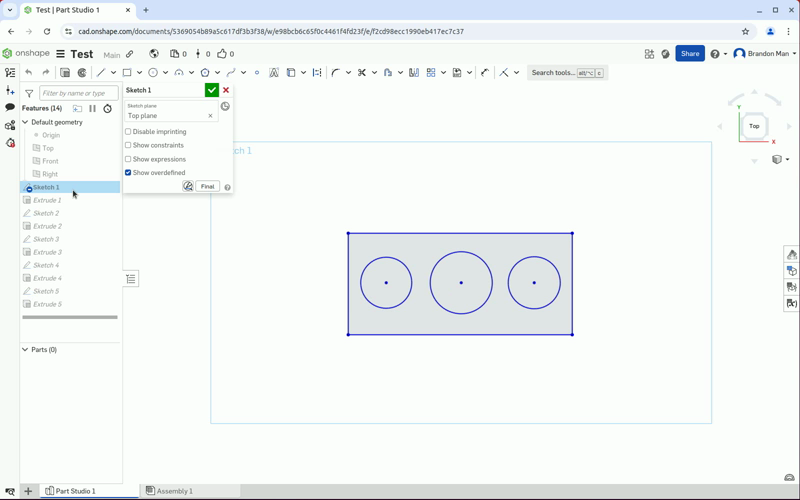
mouse_move(229, 92)
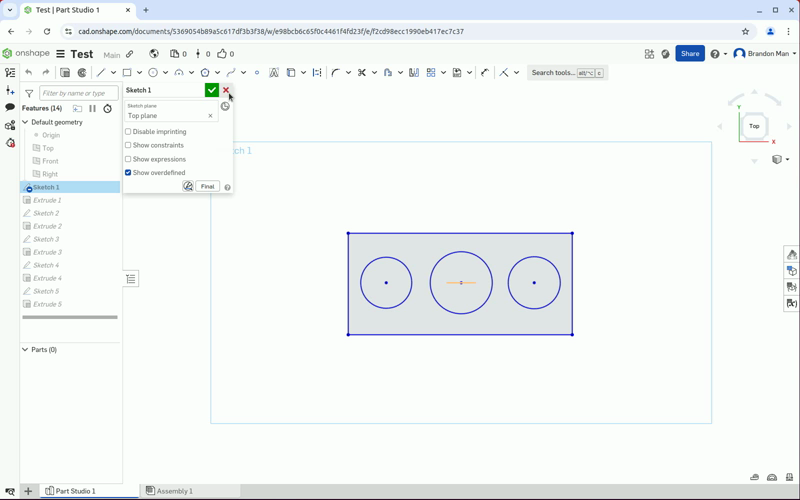
click(229, 92)
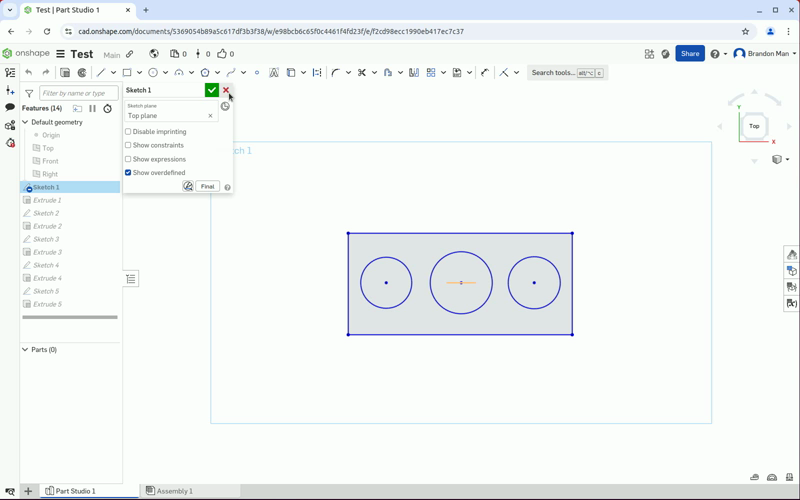
key(shift+s)
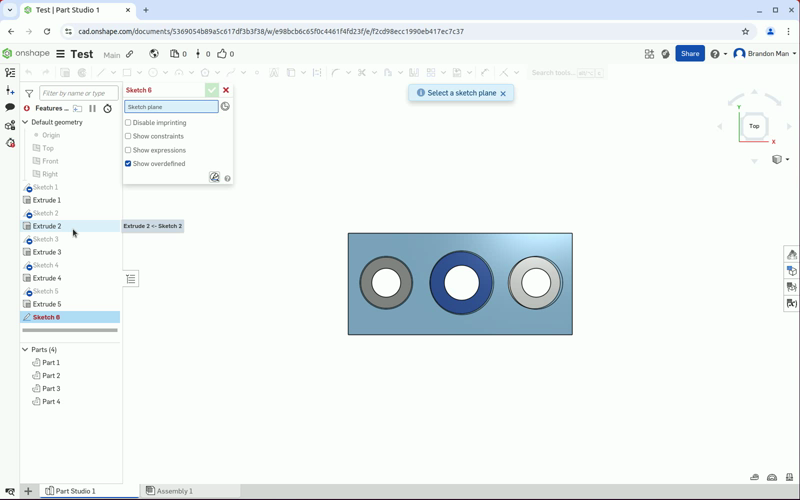
scroll(3)
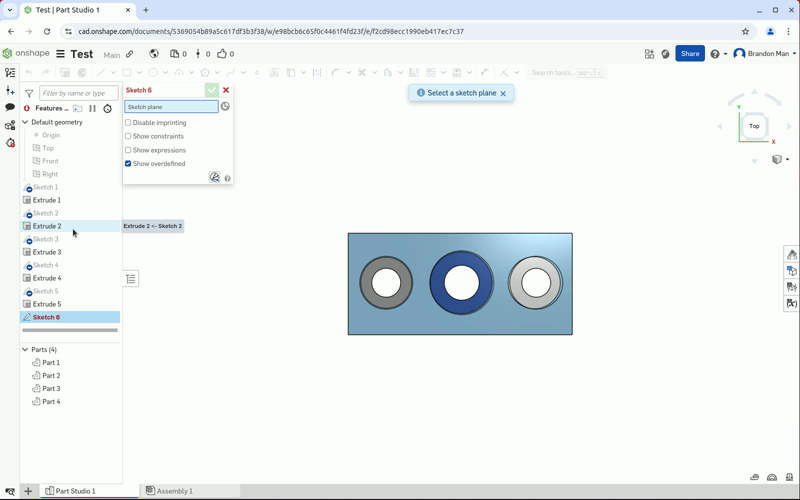
mouse_move(73, 150)
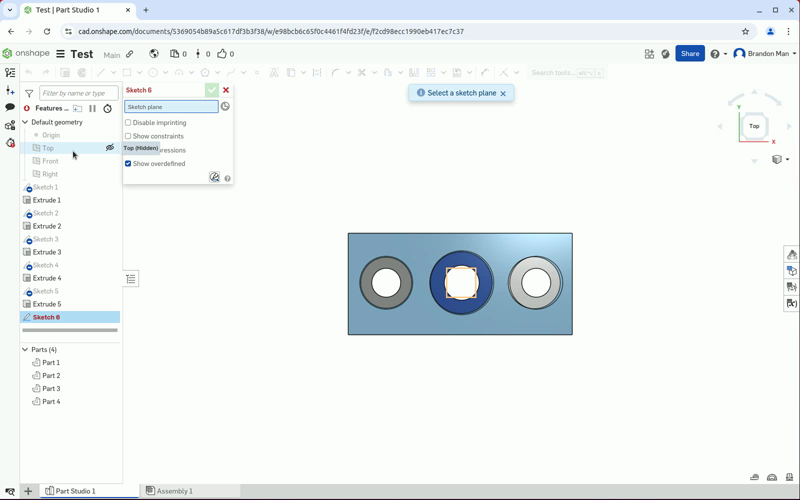
click(73, 150)
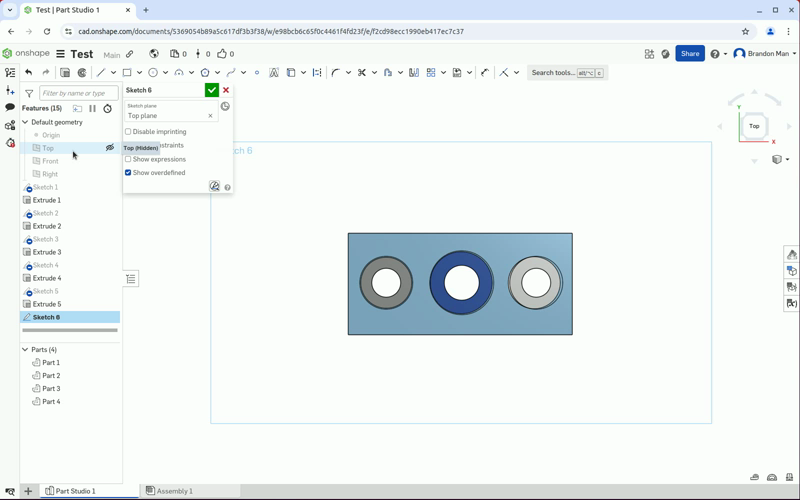
mouse_move(73, 352)
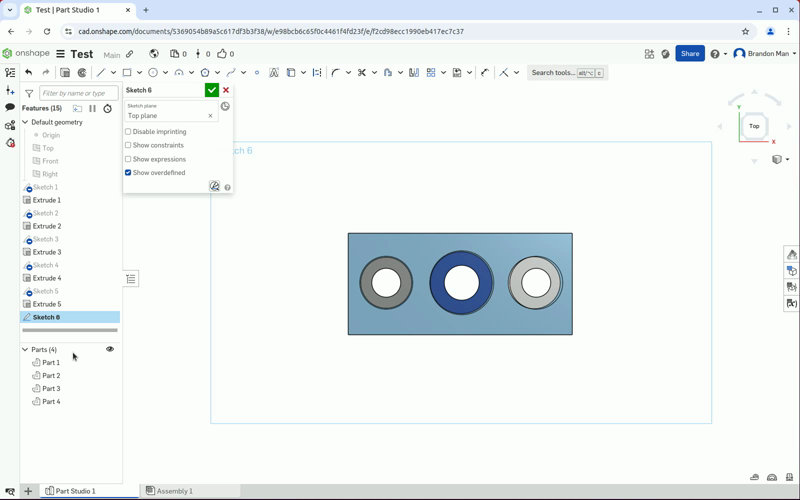
key(y)
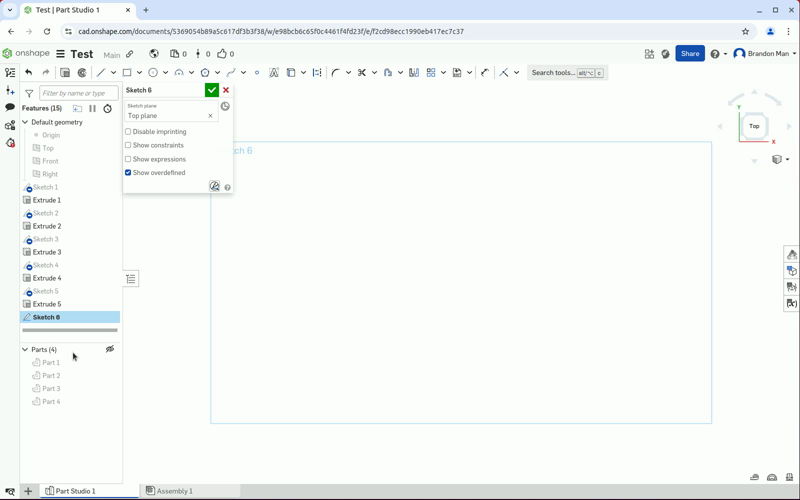
key(c)
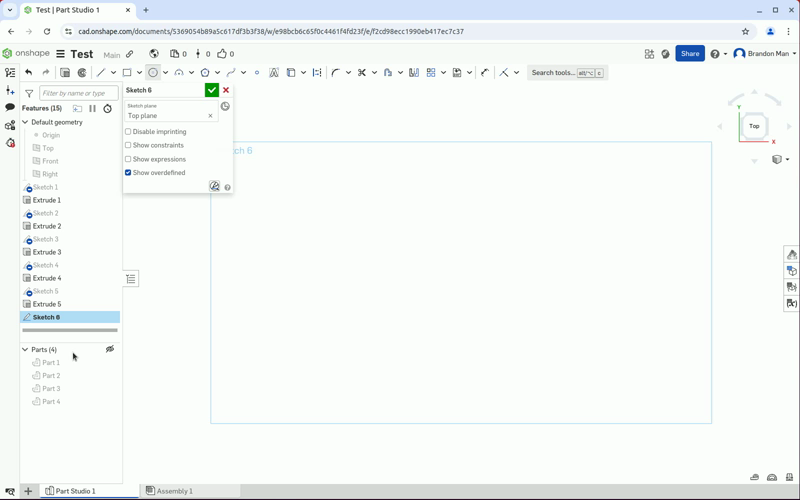
key_down(shift)
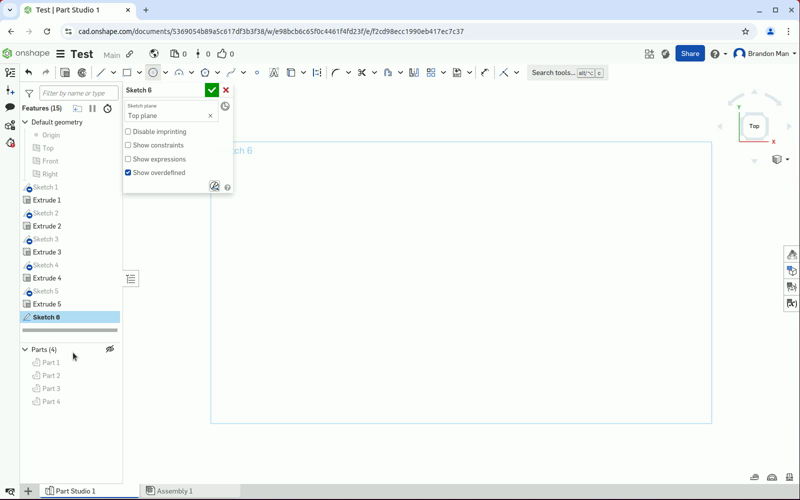
mouse_move(461, 282)
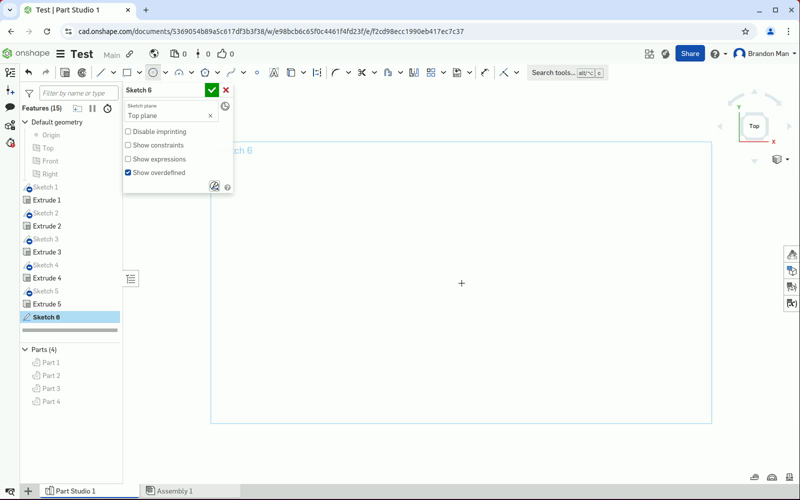
click(461, 282)
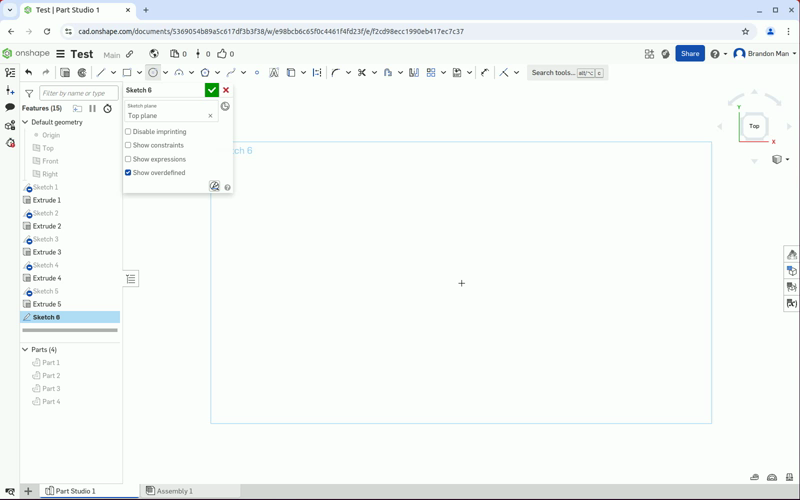
key_up(shift)
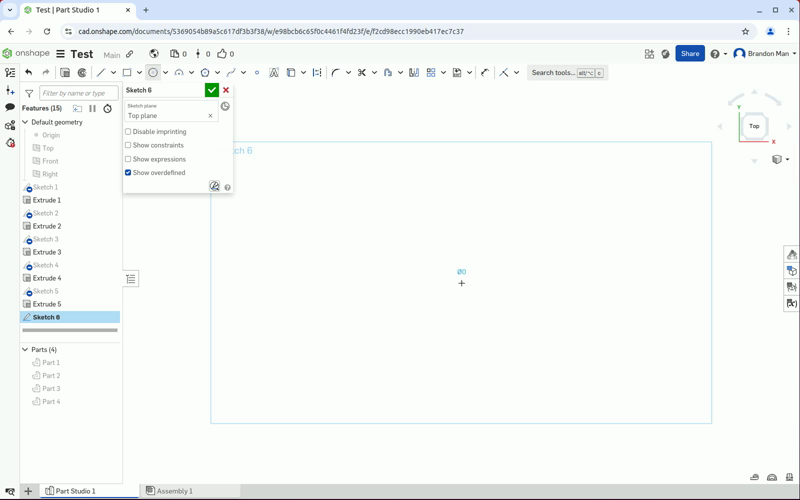
mouse_move(493, 282)
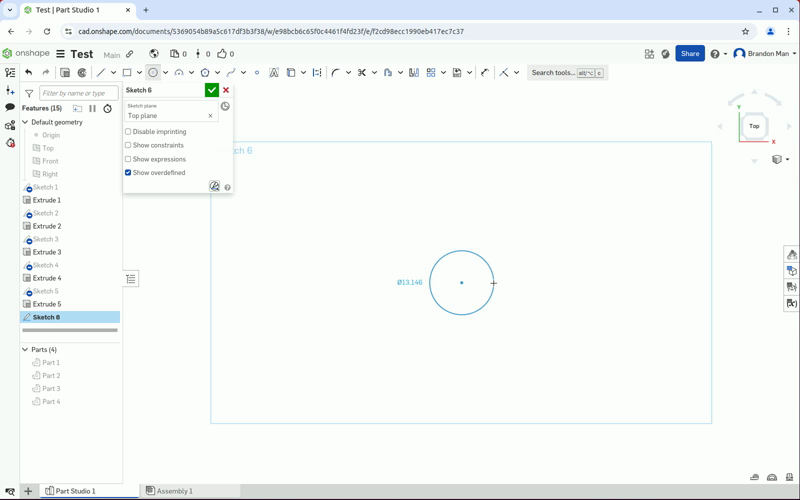
click(493, 282)
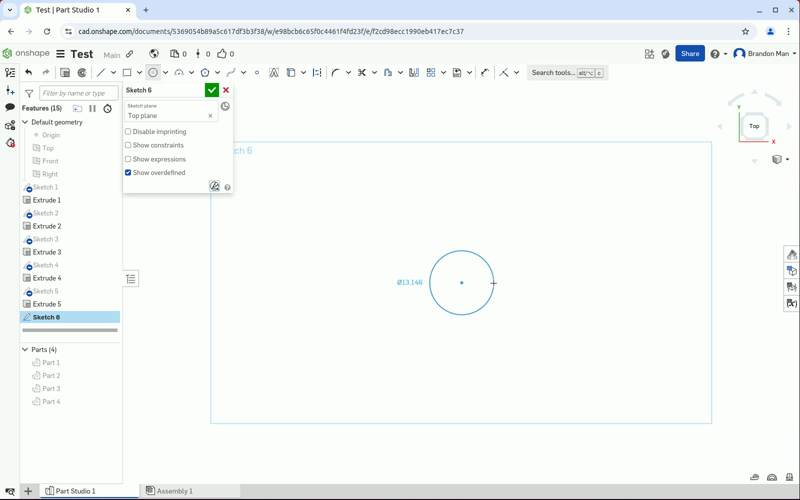
key(esc)
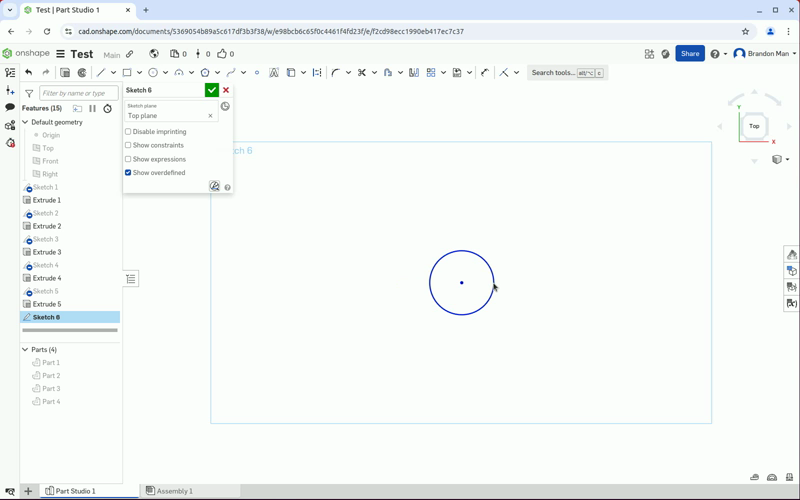
key(c)
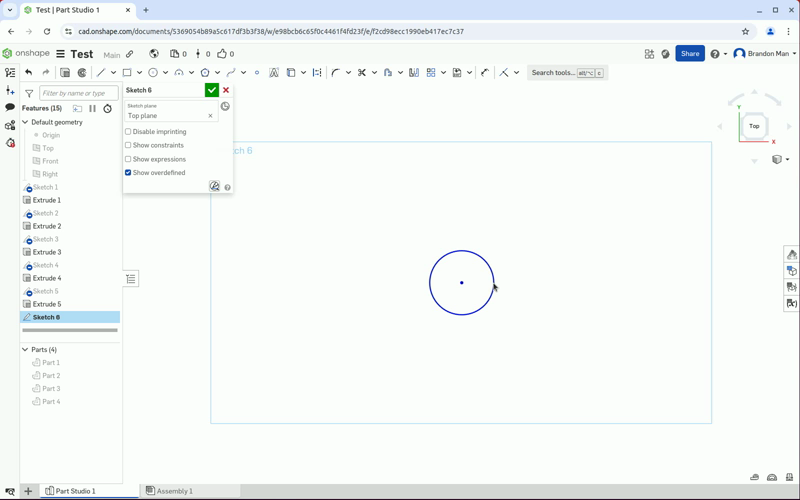
key_down(shift)
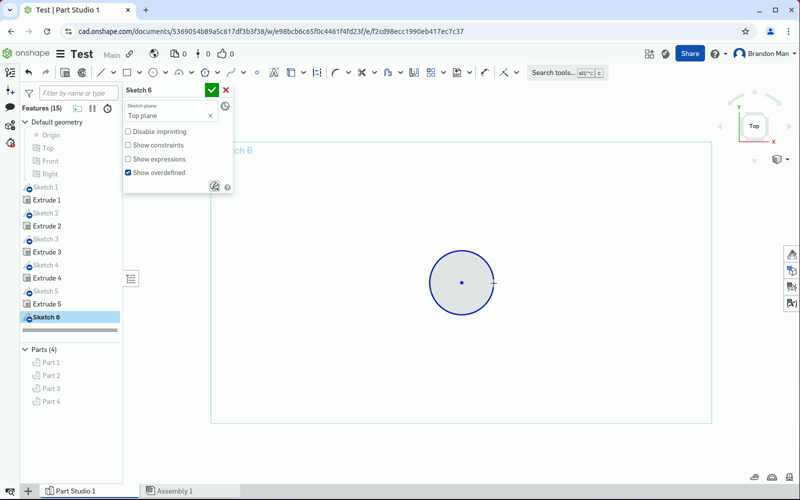
mouse_move(461, 282)
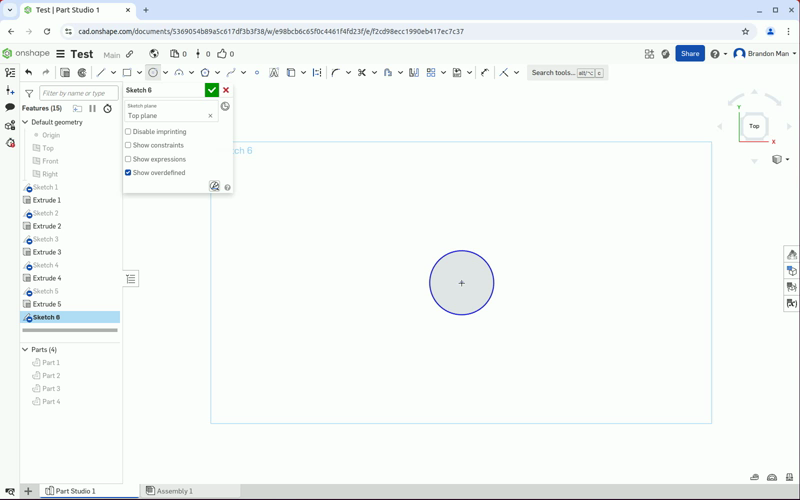
click(461, 282)
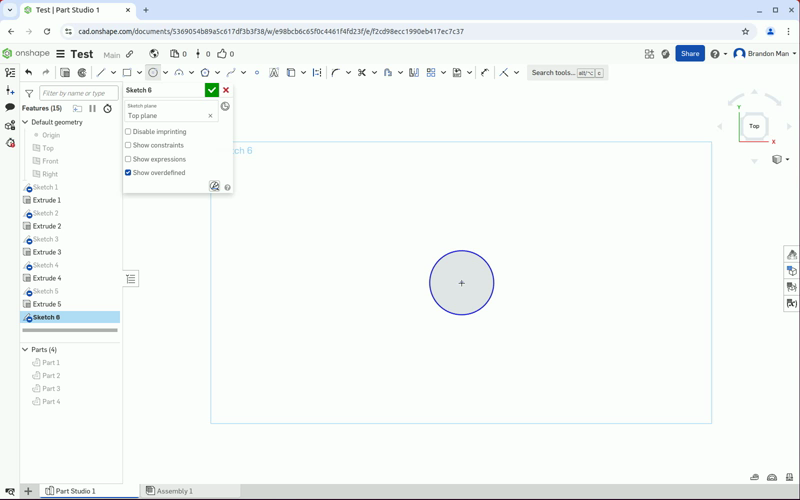
key_up(shift)
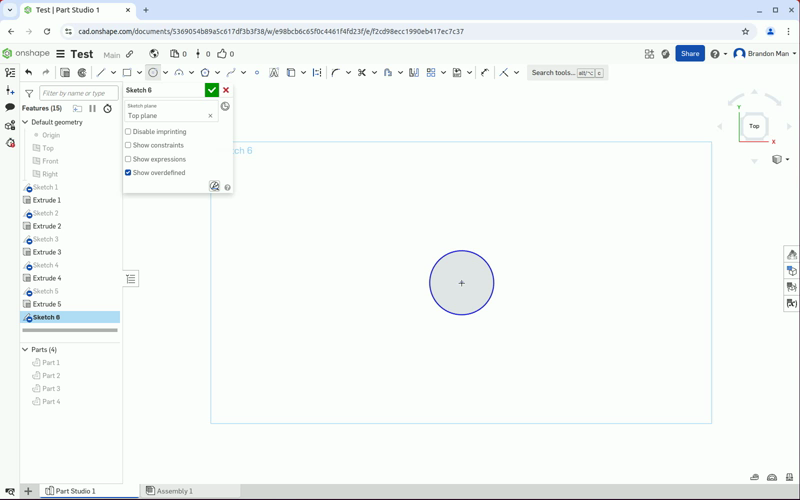
mouse_move(479, 282)
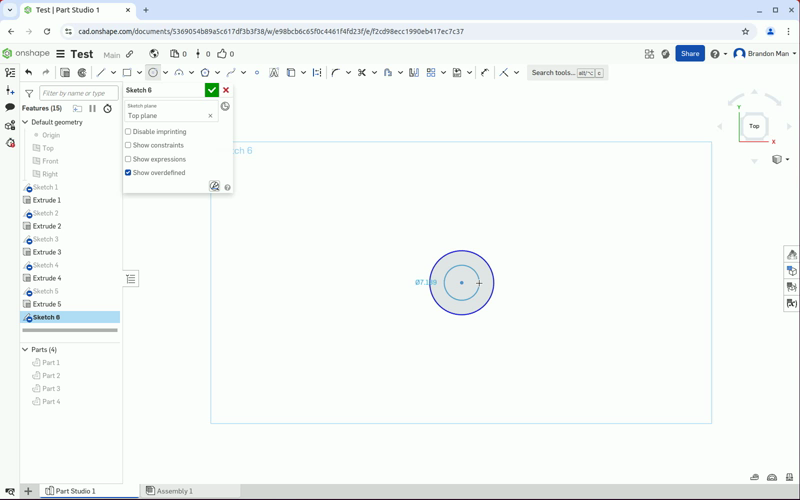
click(479, 282)
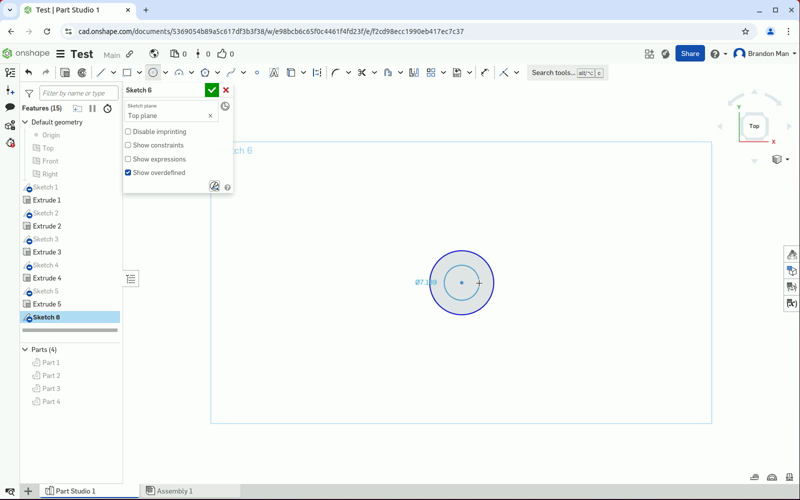
key(esc)
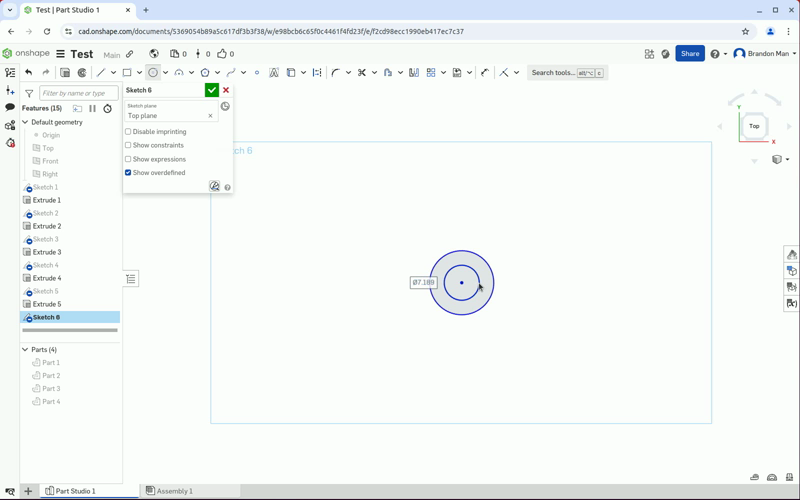
mouse_move(467, 257)
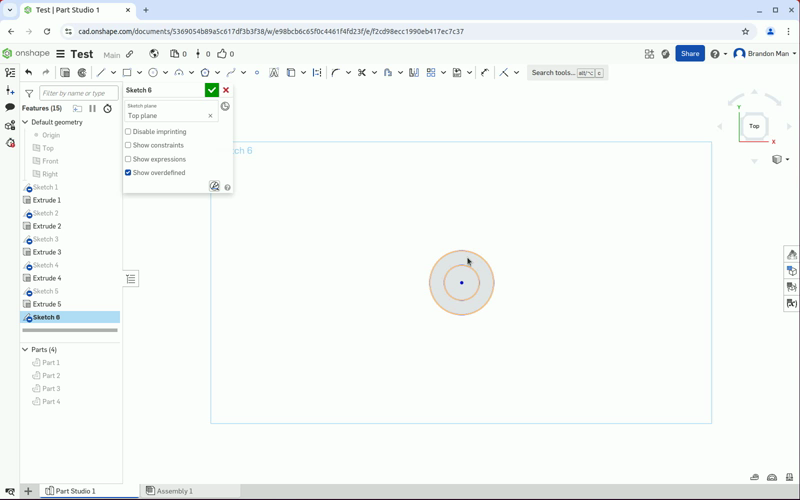
click(467, 257)
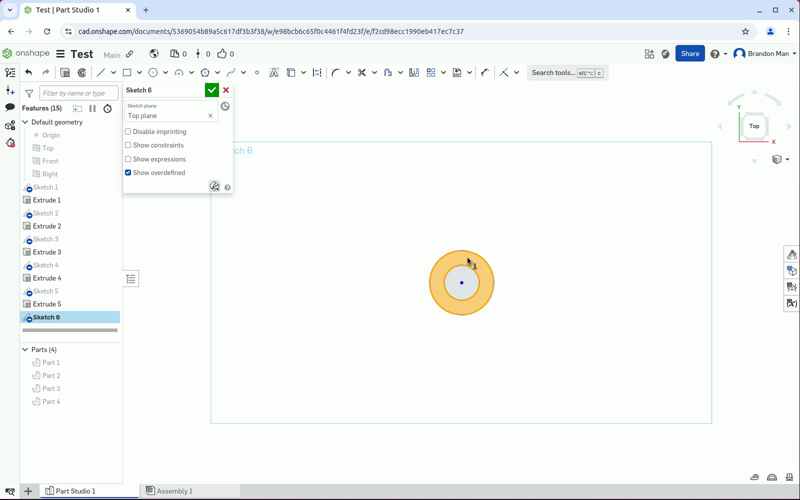
mouse_move(73, 352)
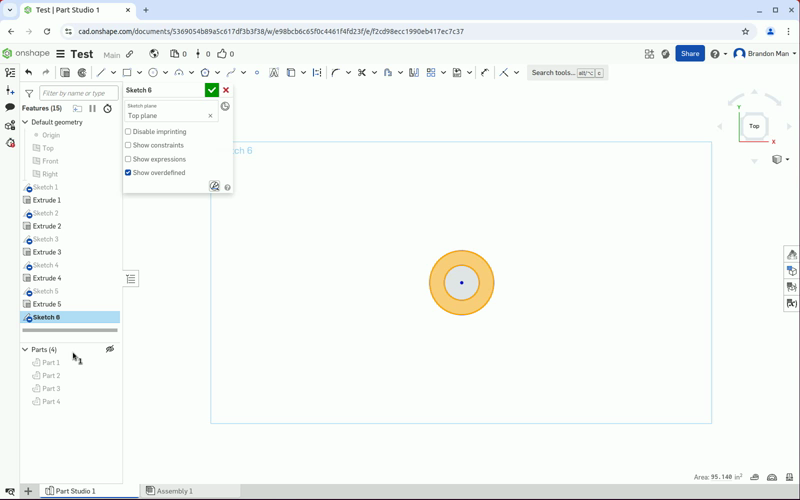
key(shift+y)
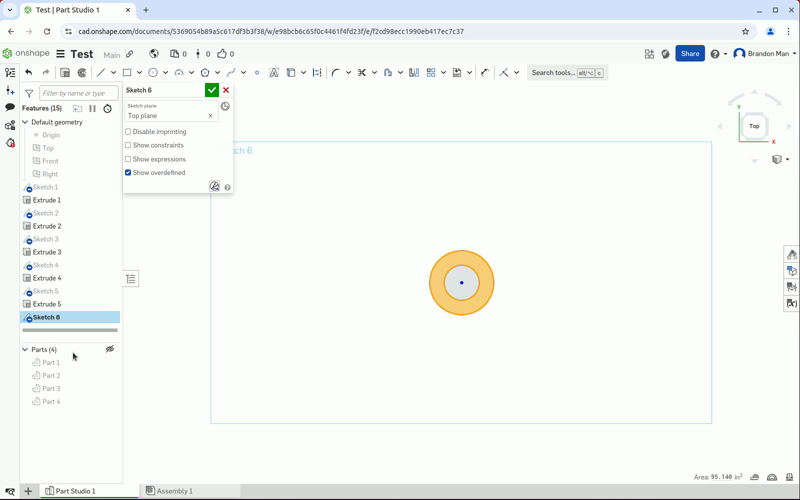
key(shift+e)
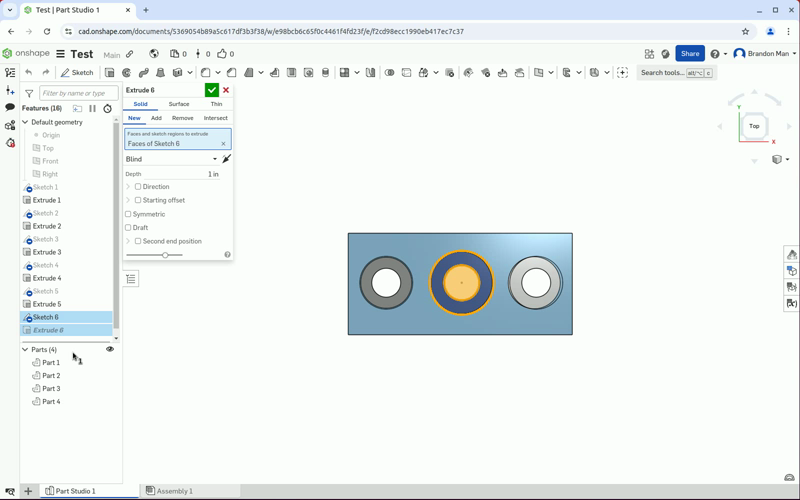
mouse_move(143, 106)
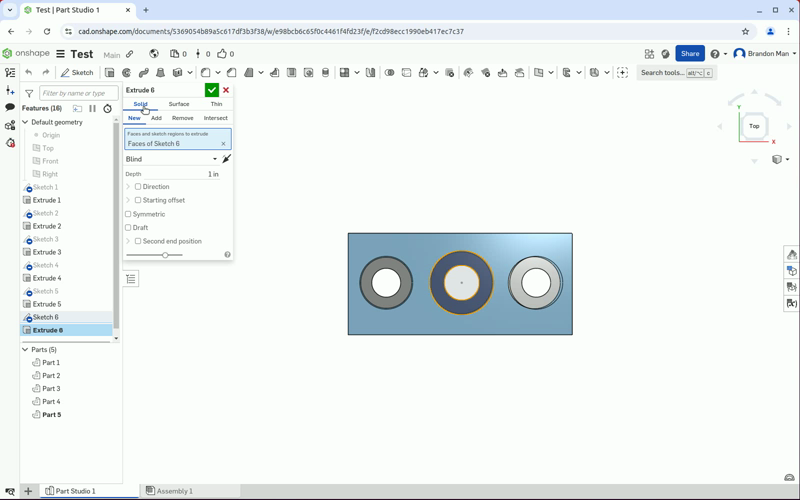
click(143, 106)
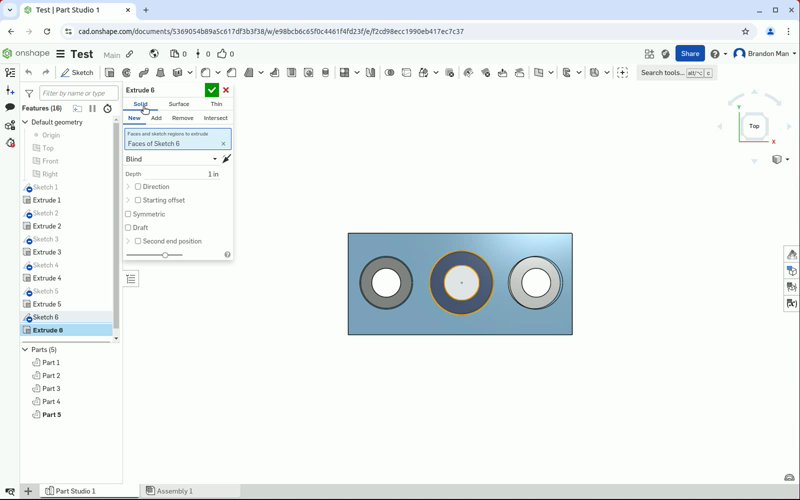
mouse_move(186, 120)
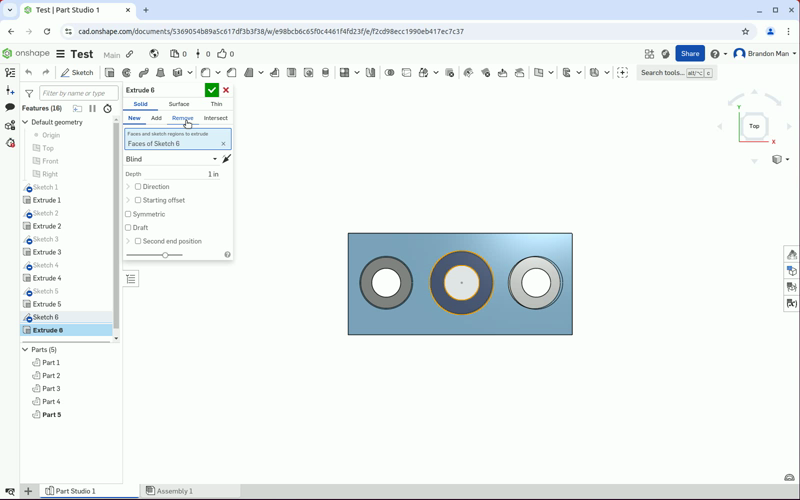
click(186, 120)
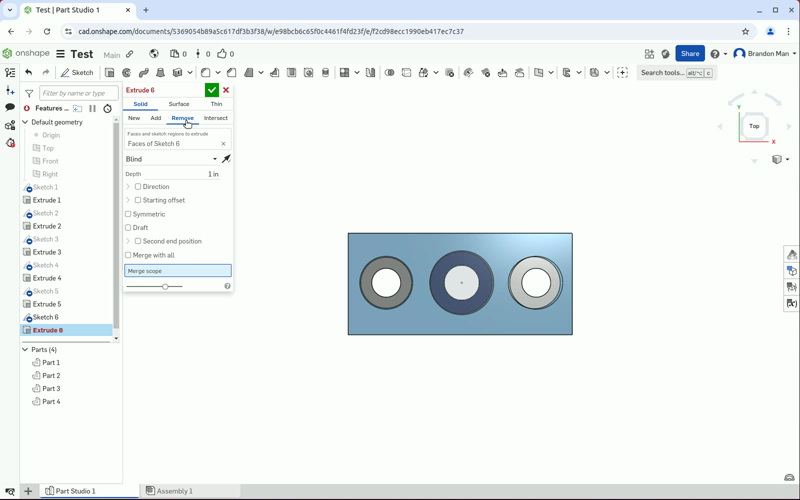
key(tab, 4)
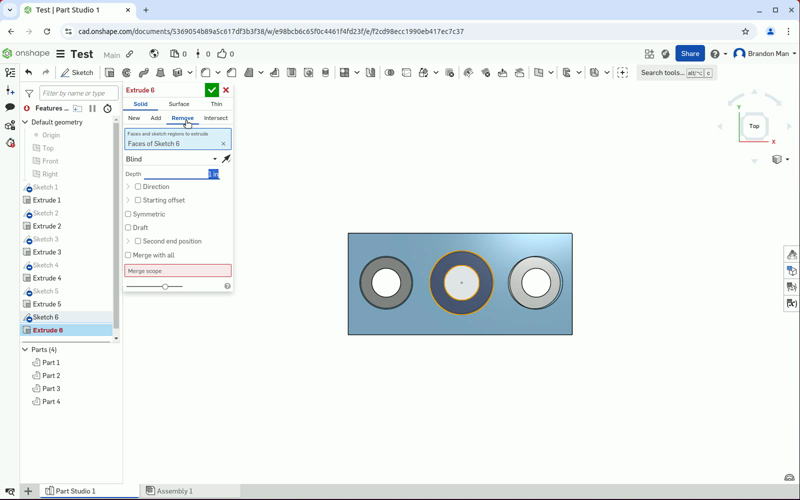
text(-2.166)
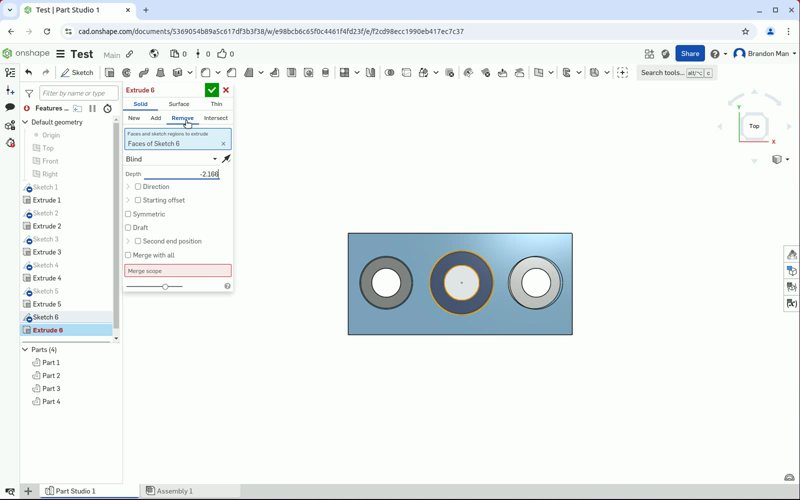
key(tab, 6)
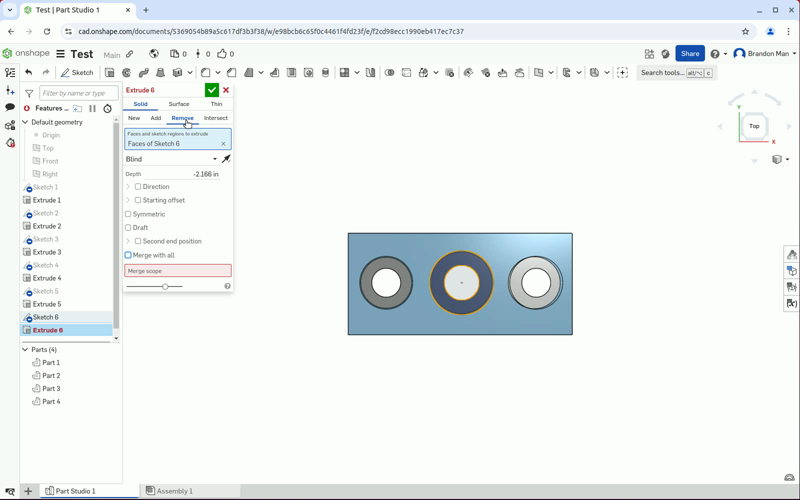
key(space)
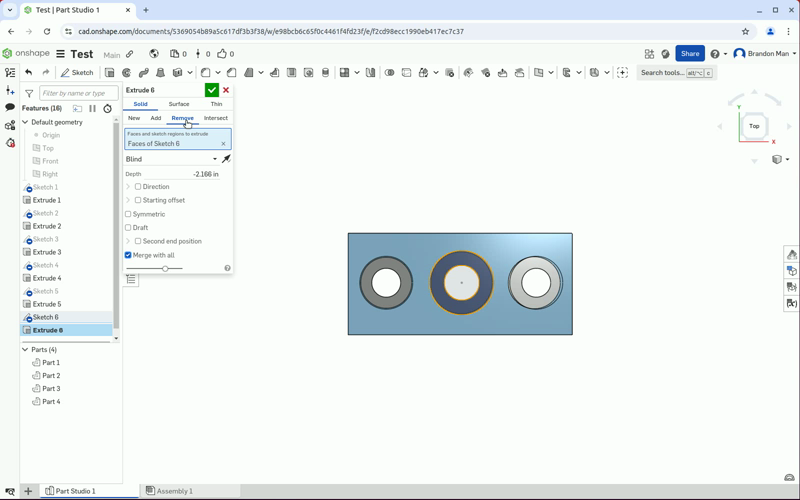
key(enter)
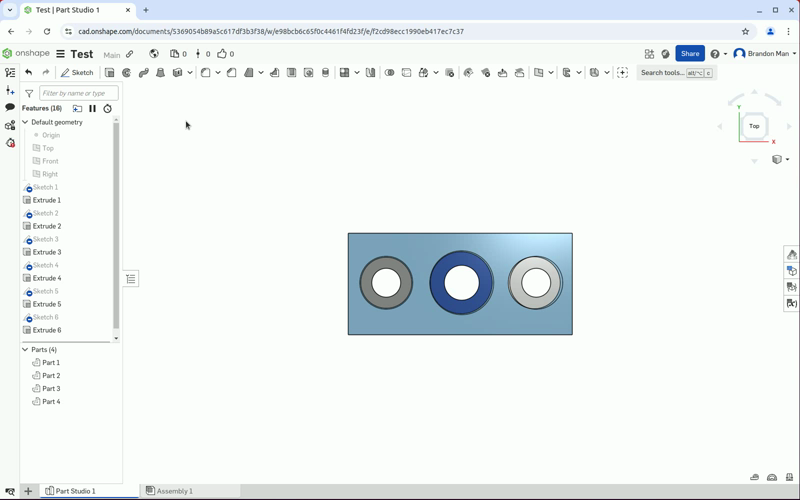
key(shift+h)
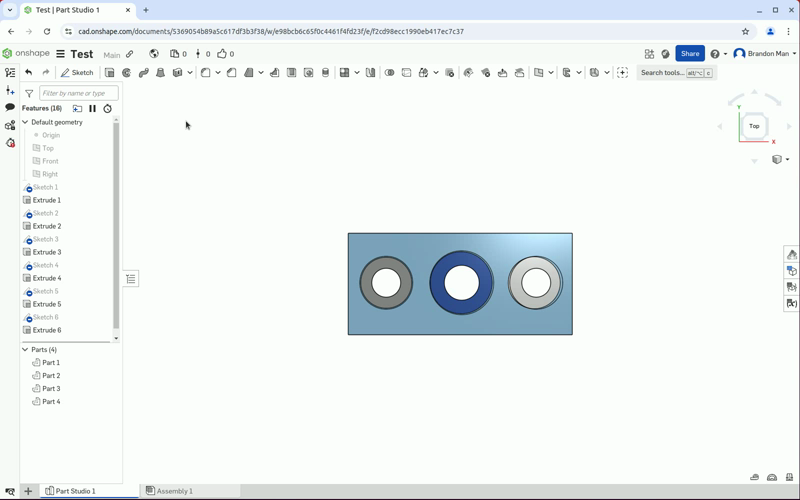
key(shift+h)
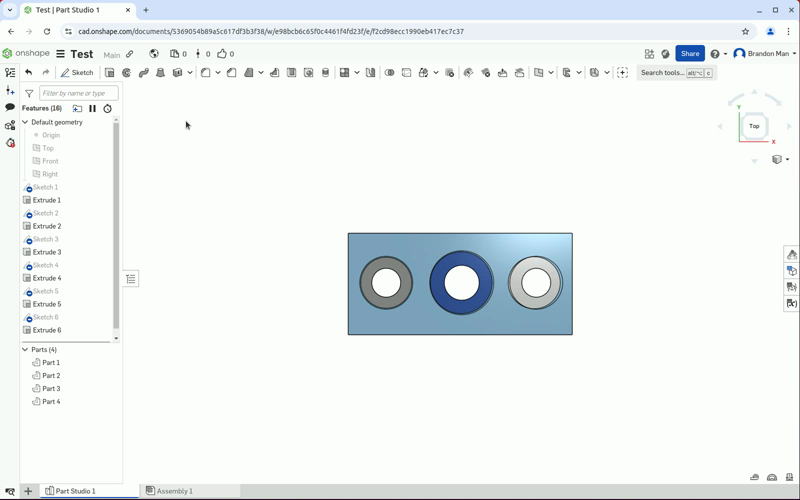
mouse_move(69, 189)
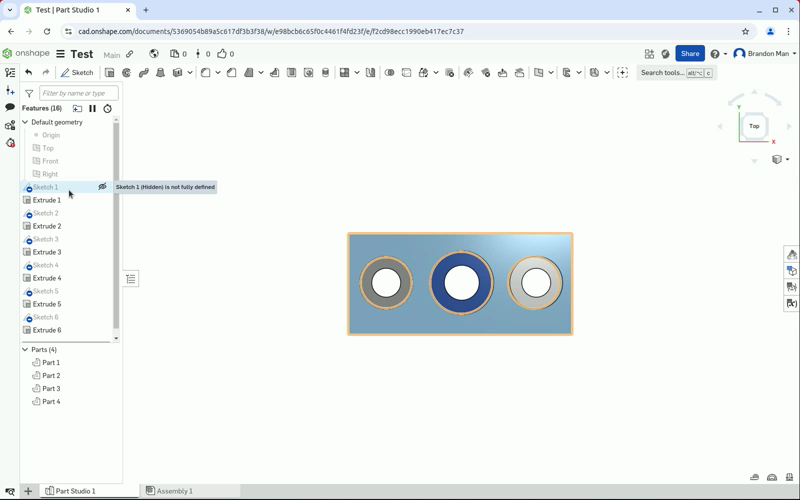
click(69, 189)
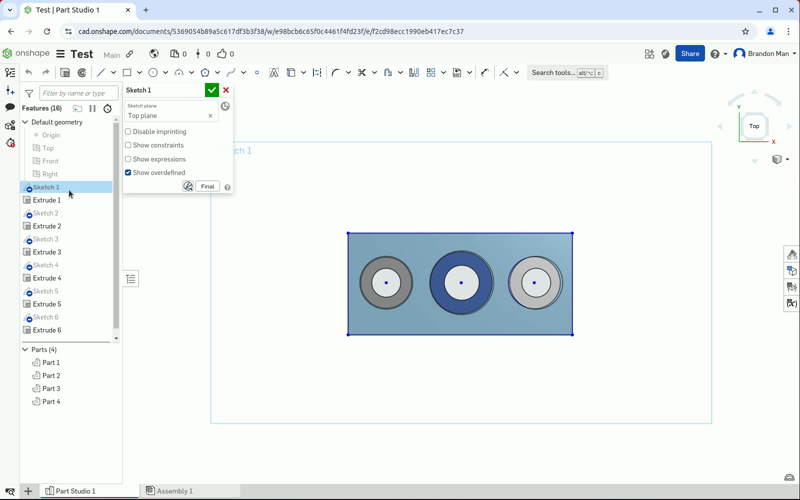
mouse_move(229, 92)
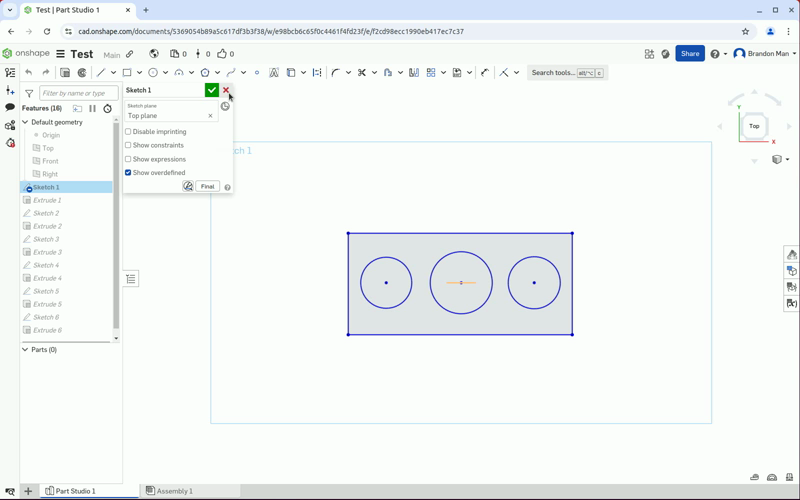
click(229, 92)
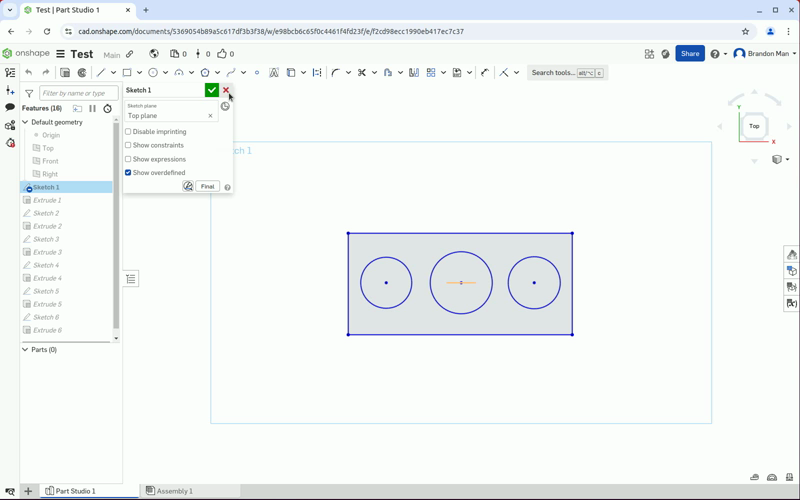
key(shift+s)
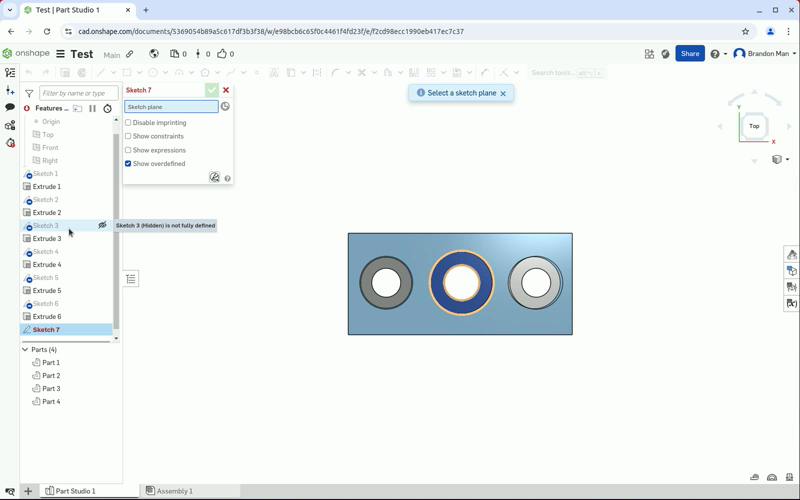
scroll(3)
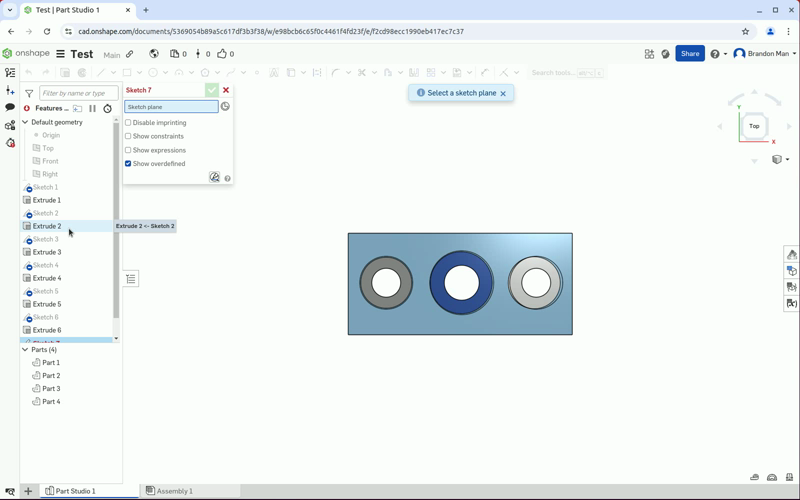
mouse_move(69, 150)
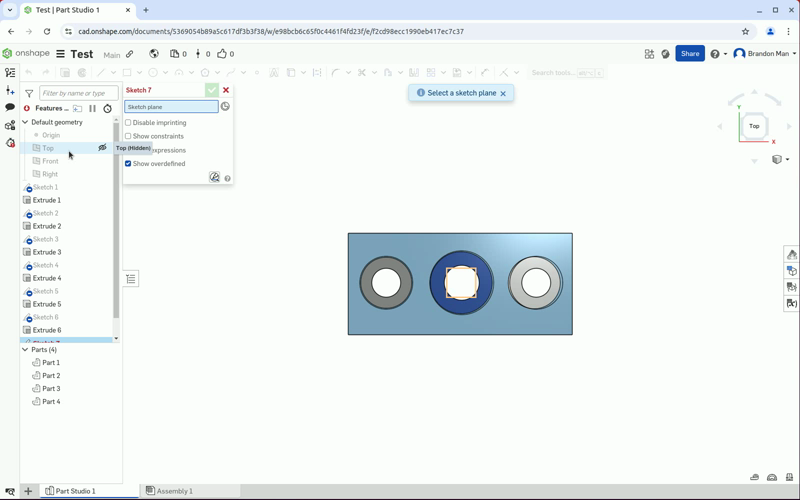
click(69, 150)
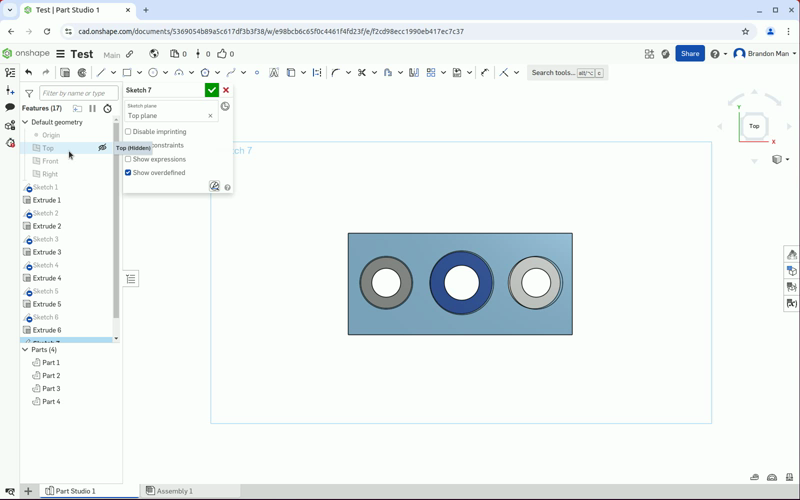
mouse_move(73, 352)
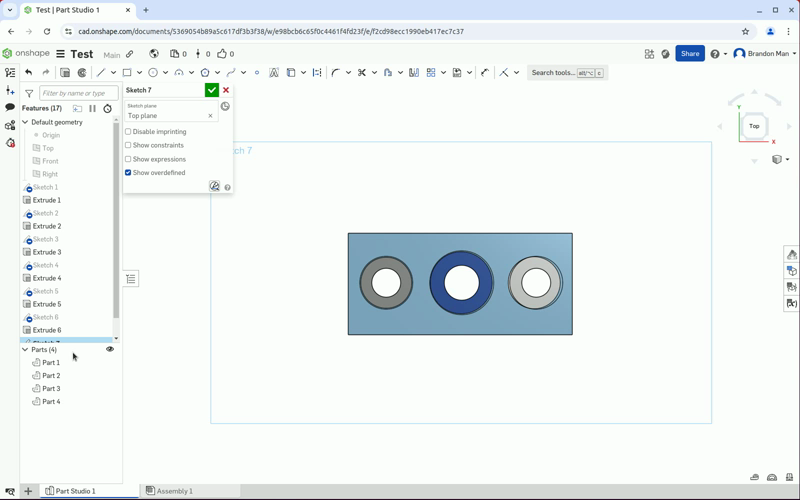
key(y)
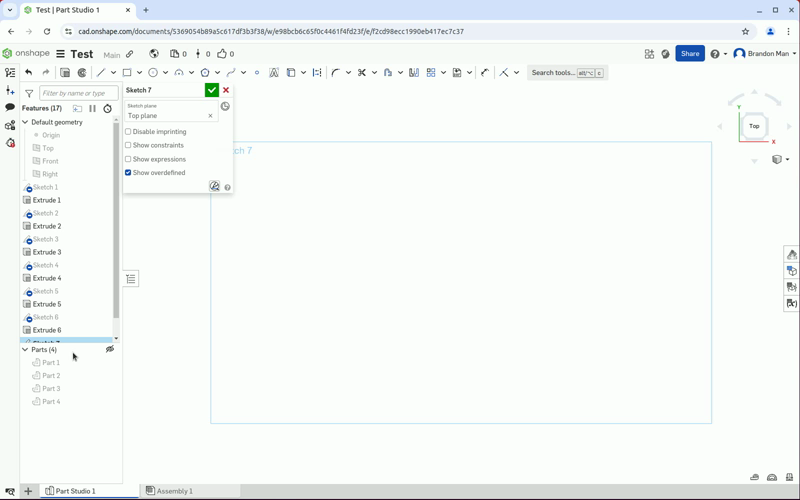
key(c)
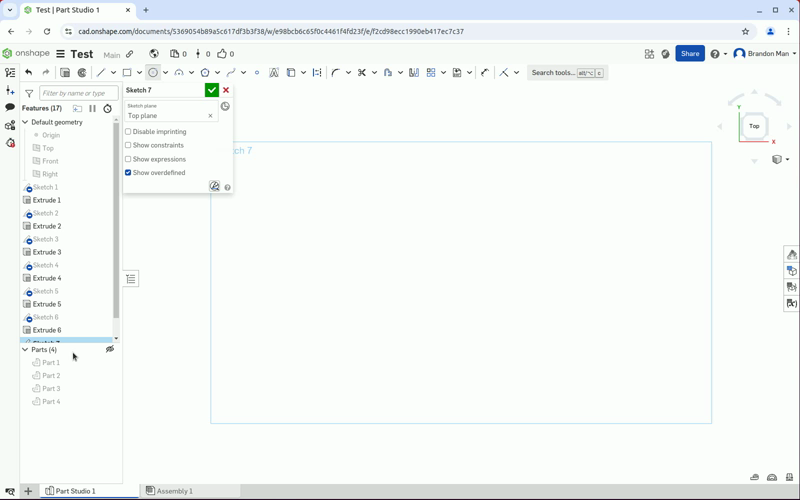
key_down(shift)
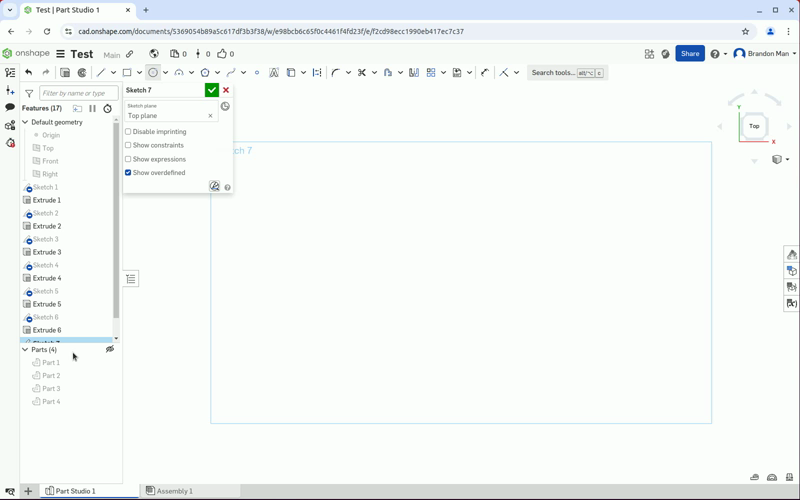
mouse_move(536, 282)
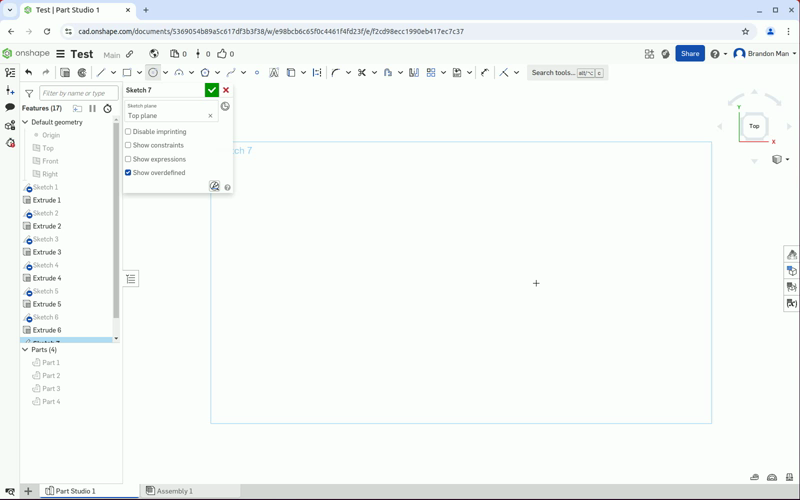
click(536, 282)
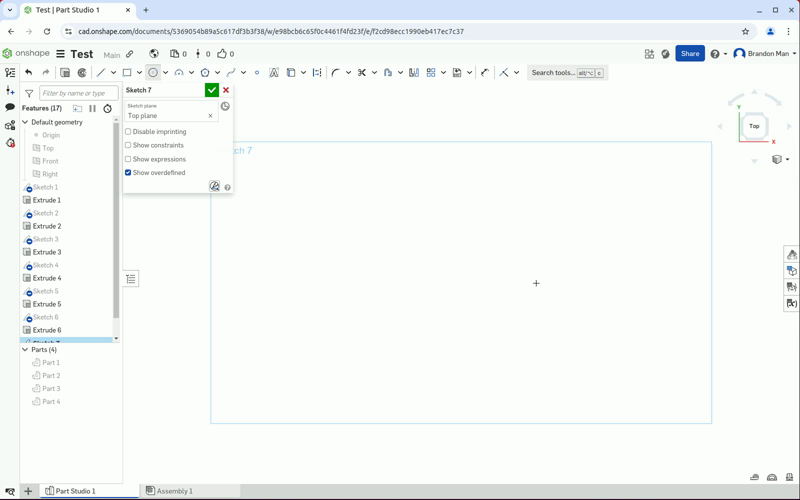
key_up(shift)
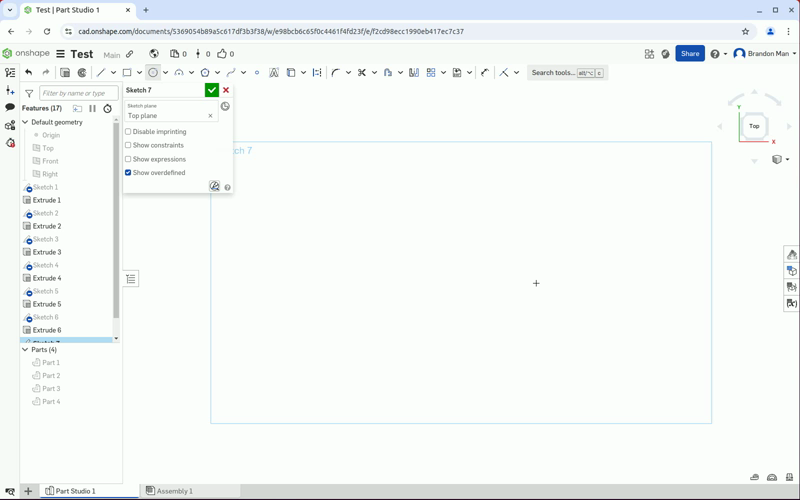
mouse_move(562, 282)
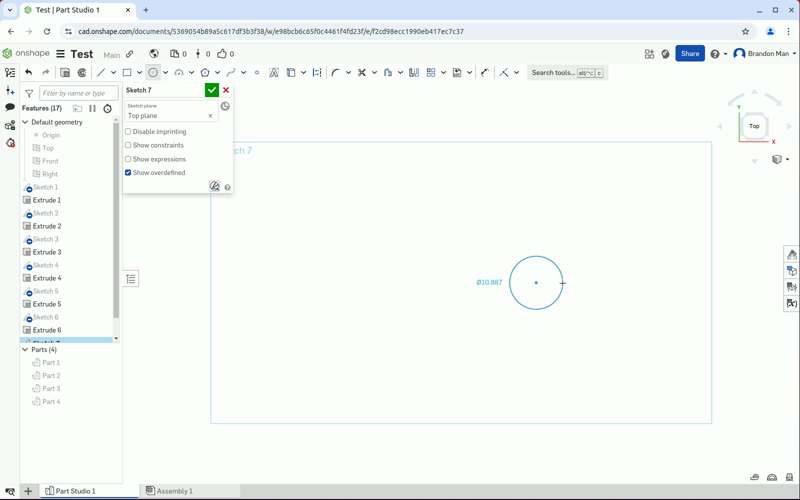
click(562, 282)
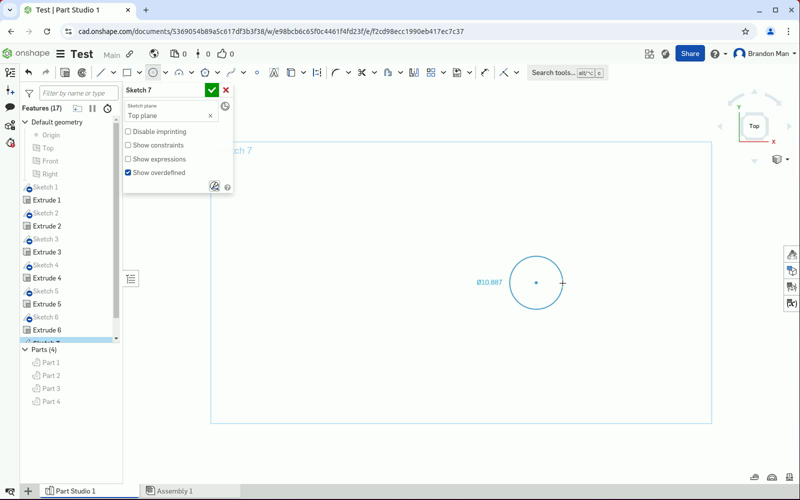
key(esc)
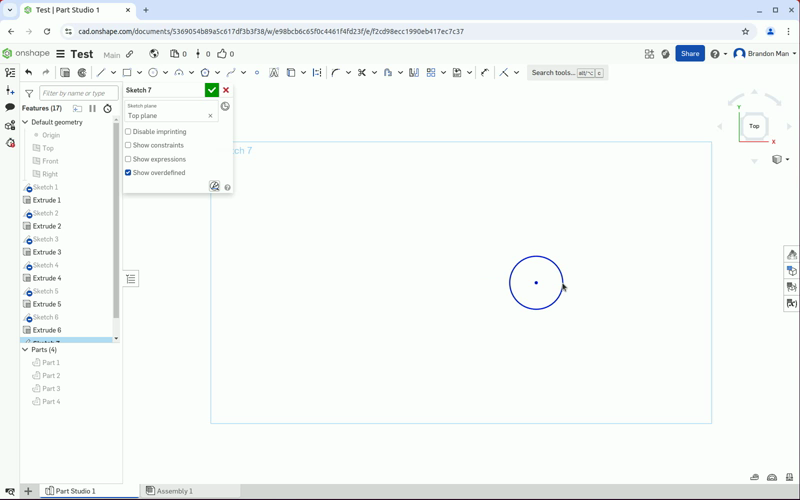
key(c)
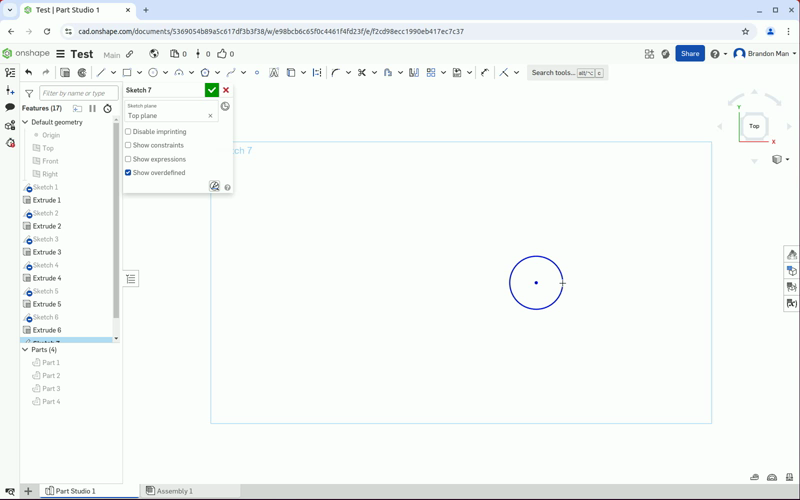
key_down(shift)
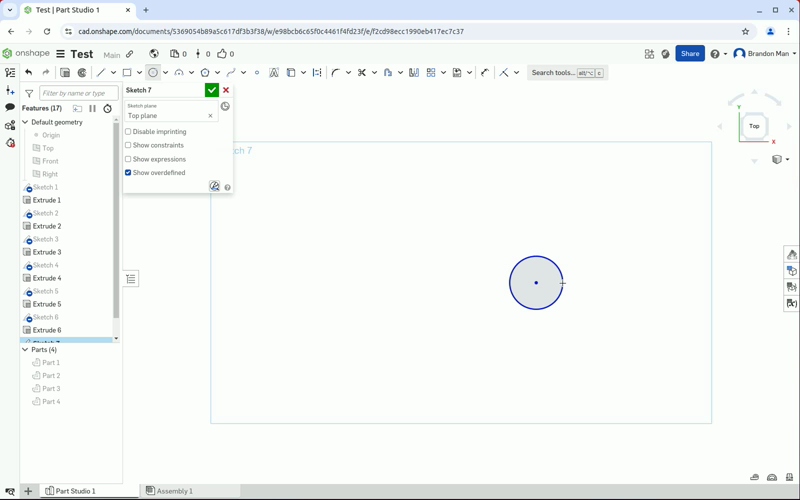
mouse_move(536, 282)
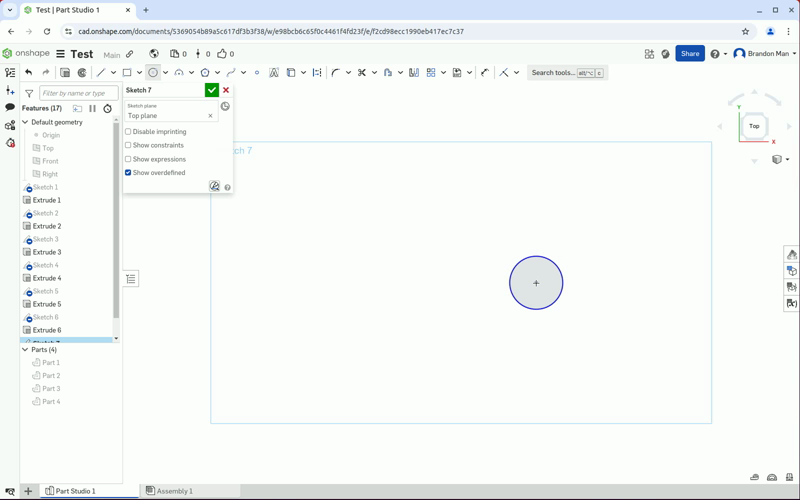
click(536, 282)
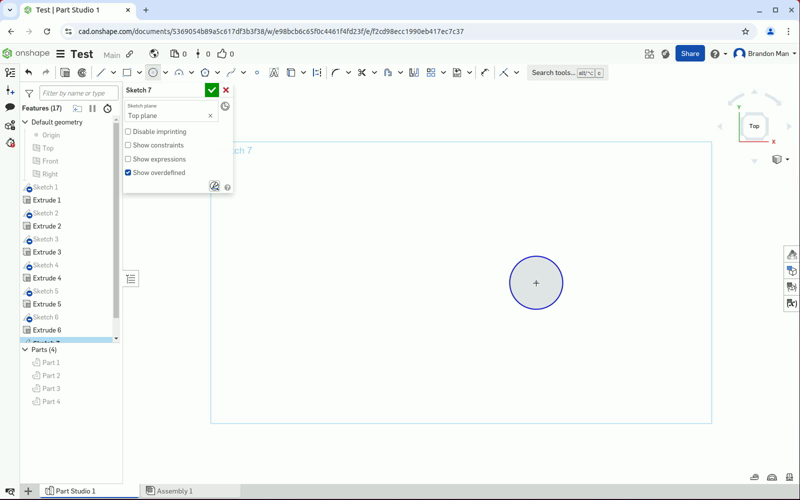
key_up(shift)
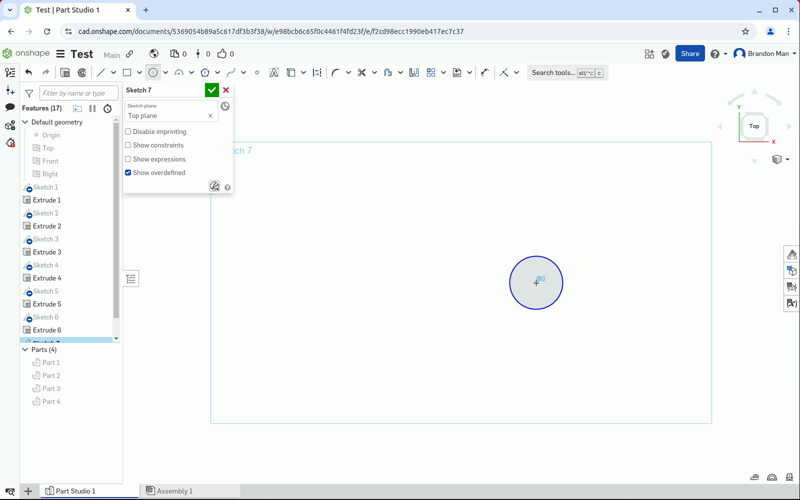
mouse_move(550, 282)
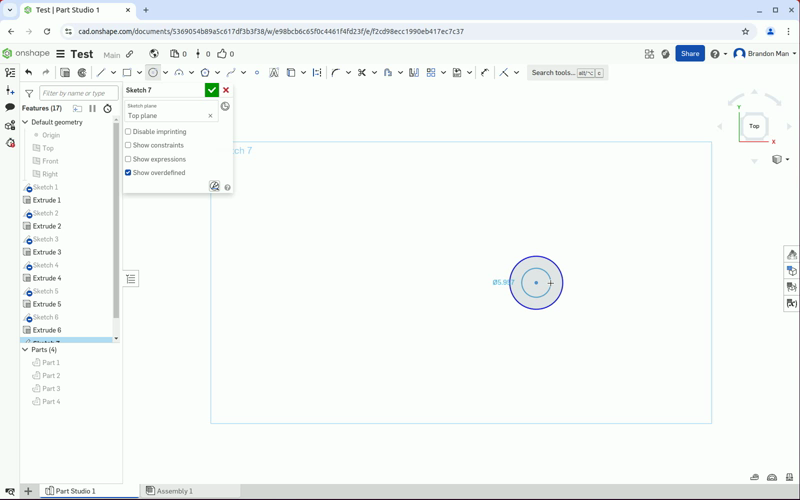
click(550, 282)
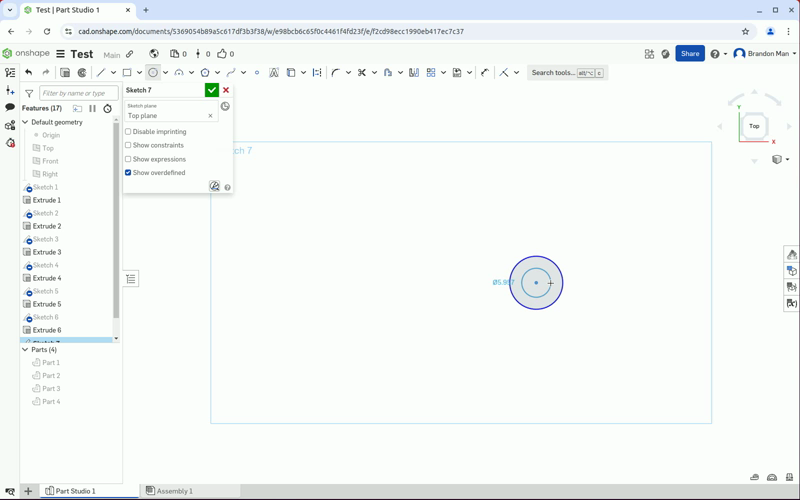
key(esc)
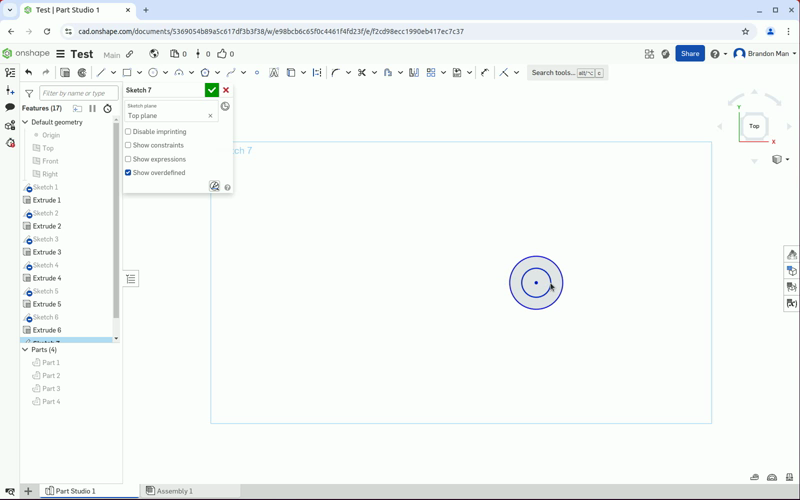
mouse_move(522, 302)
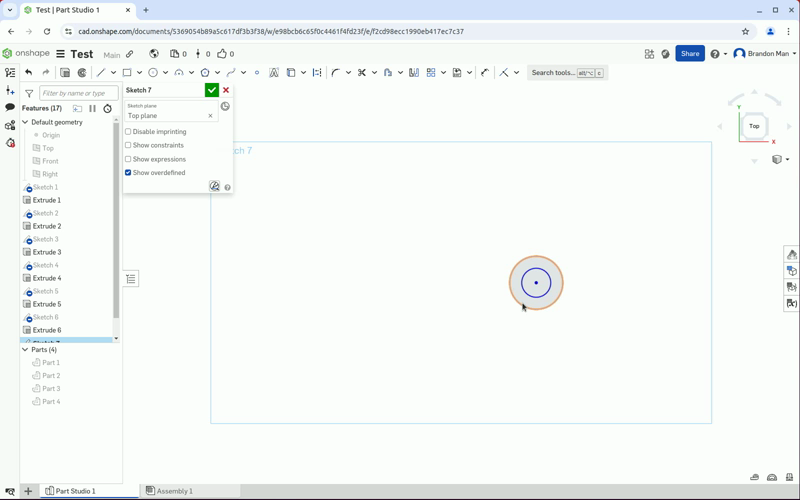
scroll(6)
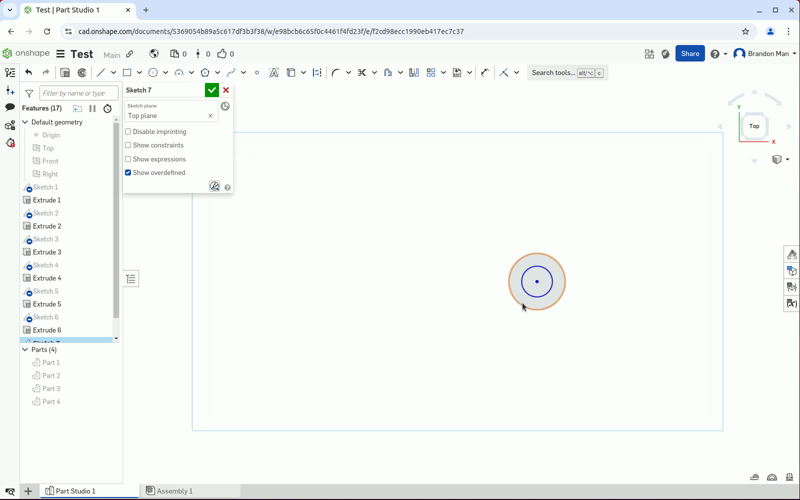
scroll(6)
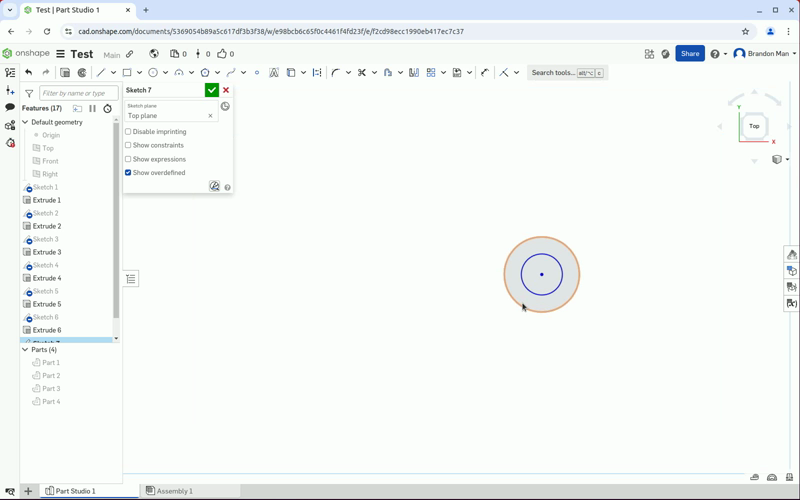
scroll(6)
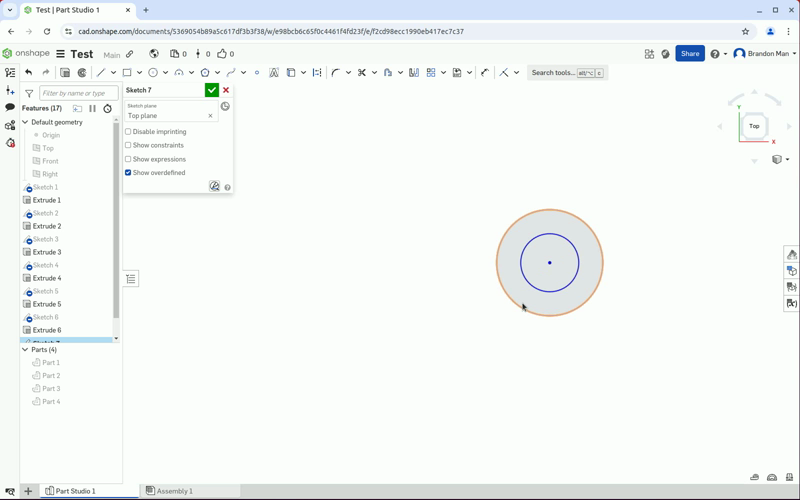
scroll(6)
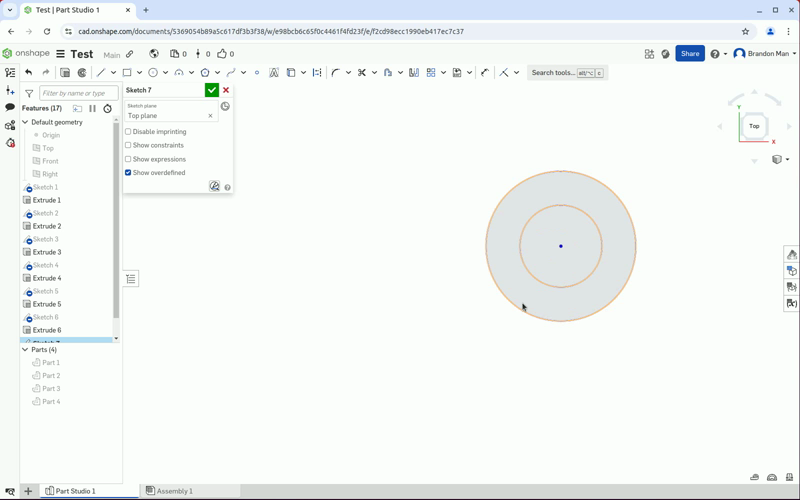
scroll(6)
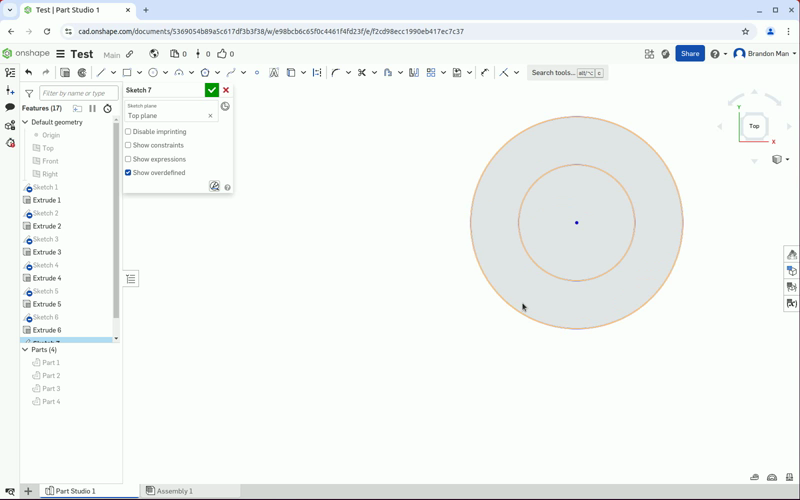
scroll(6)
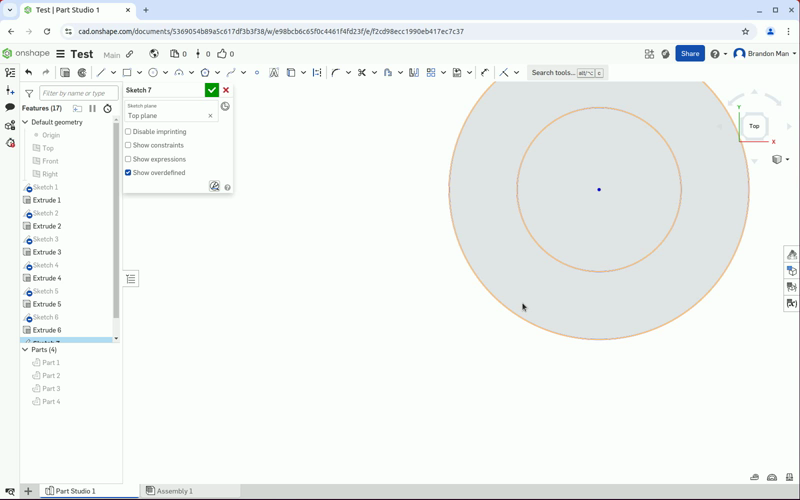
scroll(6)
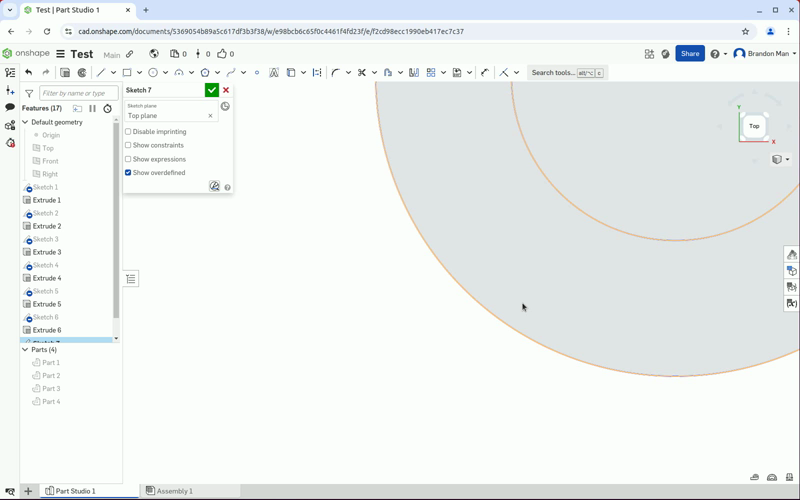
click(522, 302)
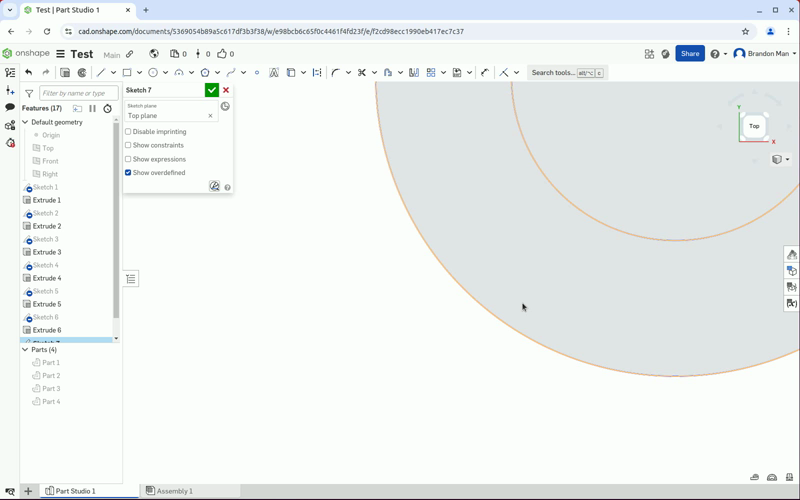
scroll(-6)
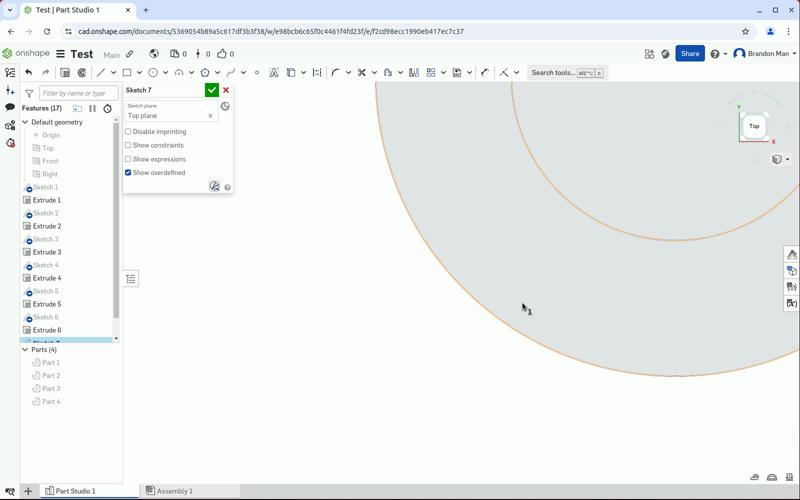
scroll(-6)
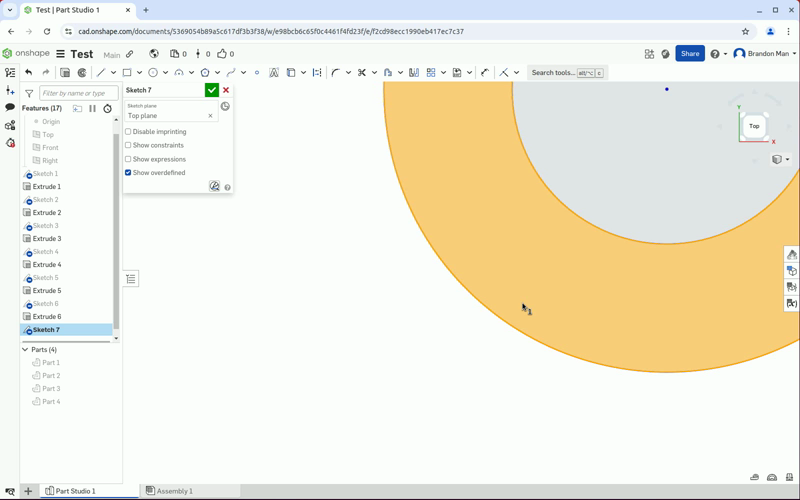
scroll(-6)
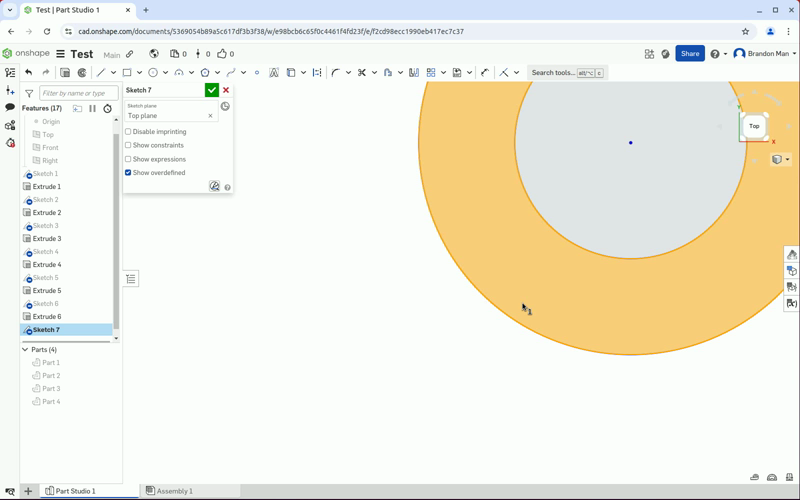
scroll(-6)
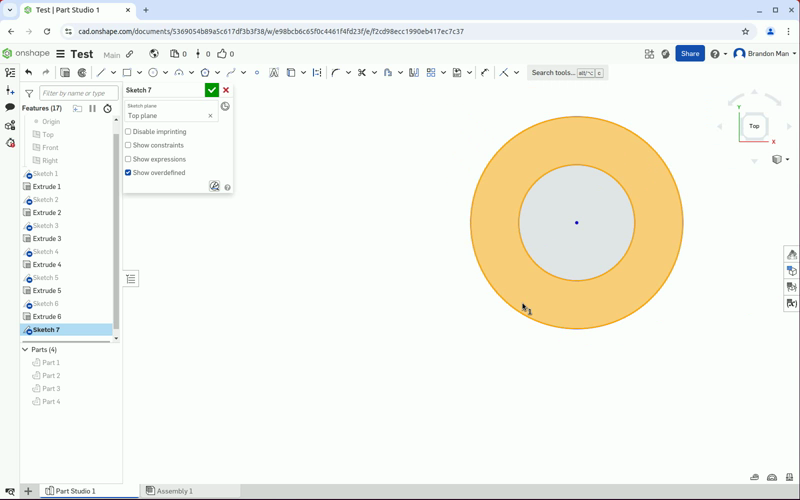
scroll(-6)
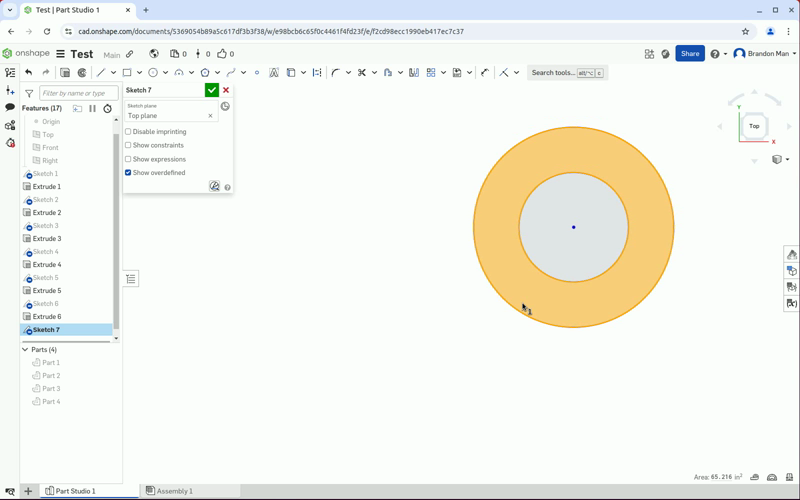
scroll(-6)
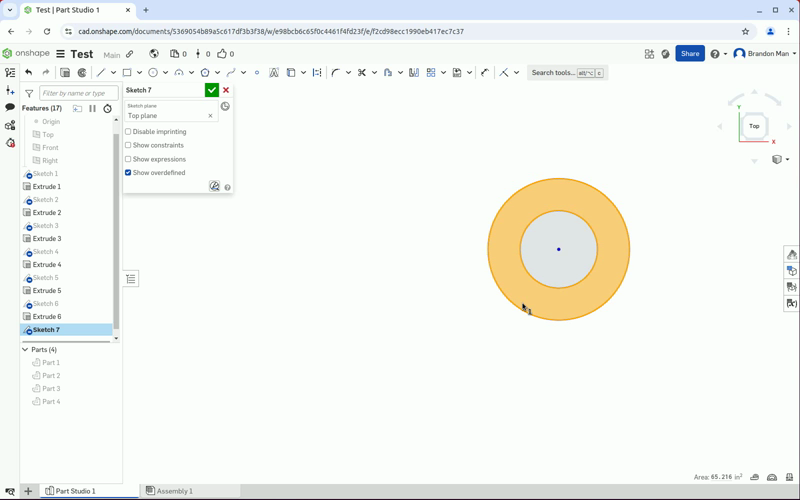
scroll(-6)
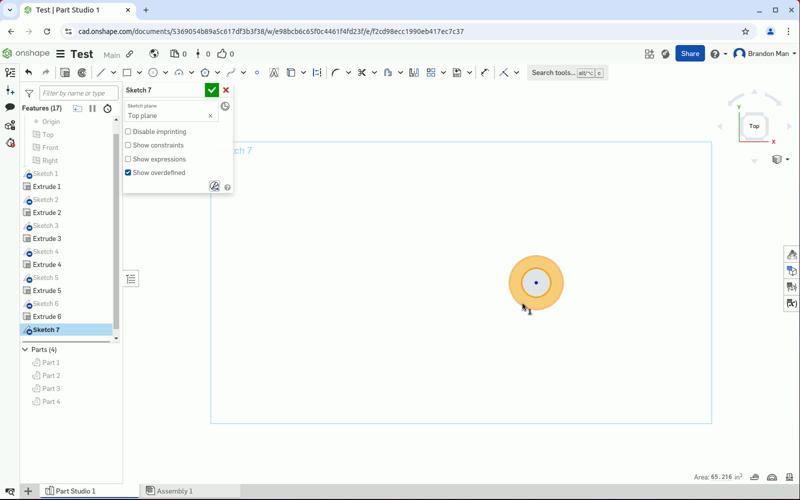
mouse_move(73, 352)
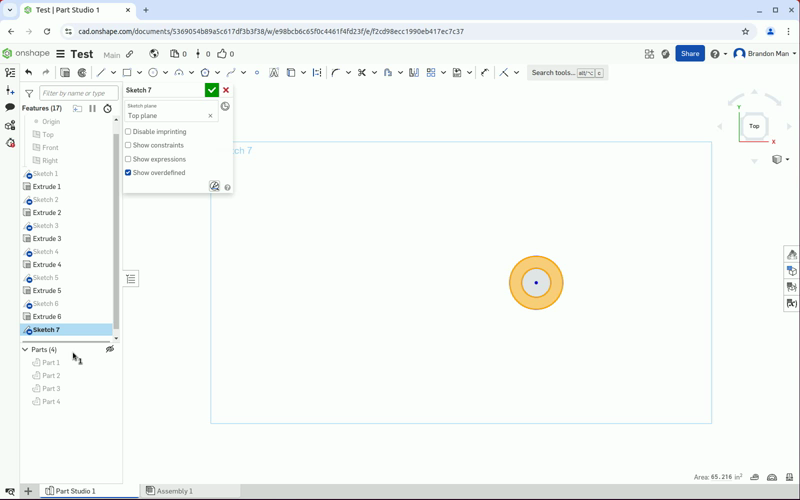
key(shift+y)
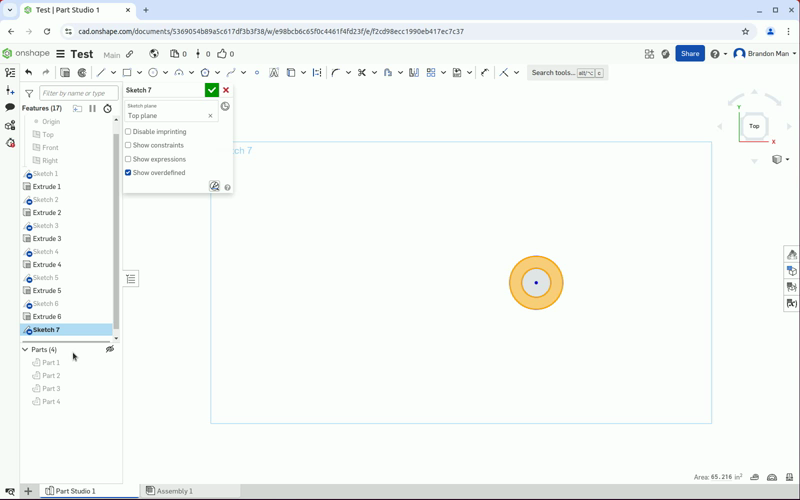
key(shift+e)
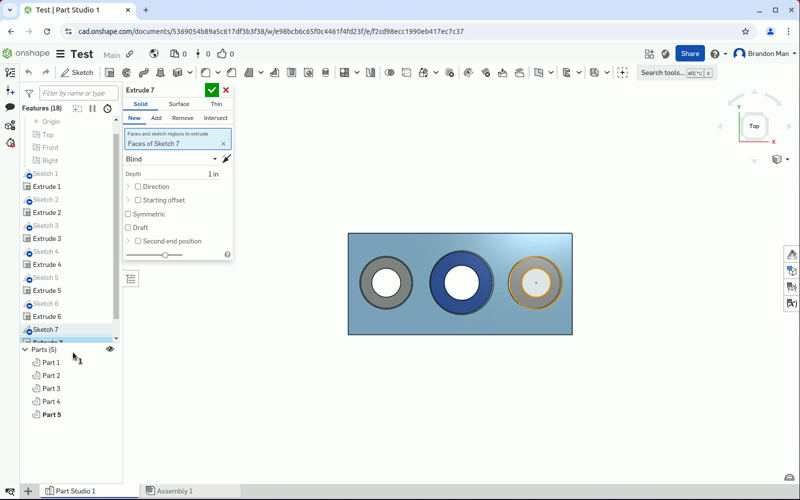
mouse_move(143, 106)
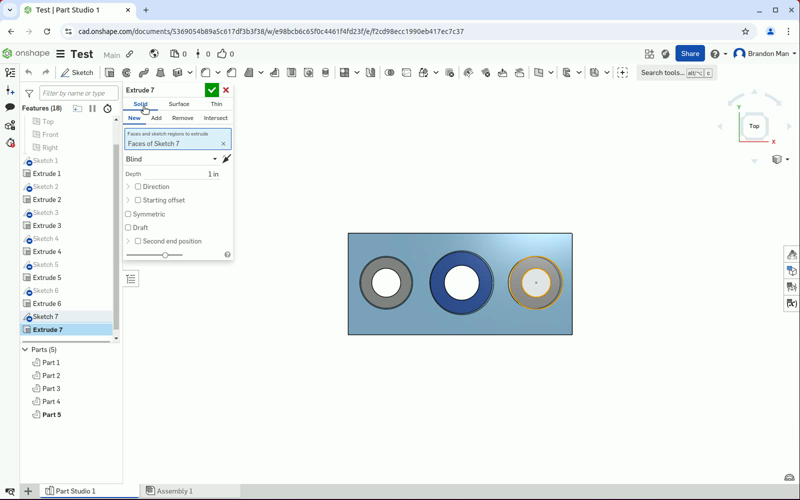
click(143, 106)
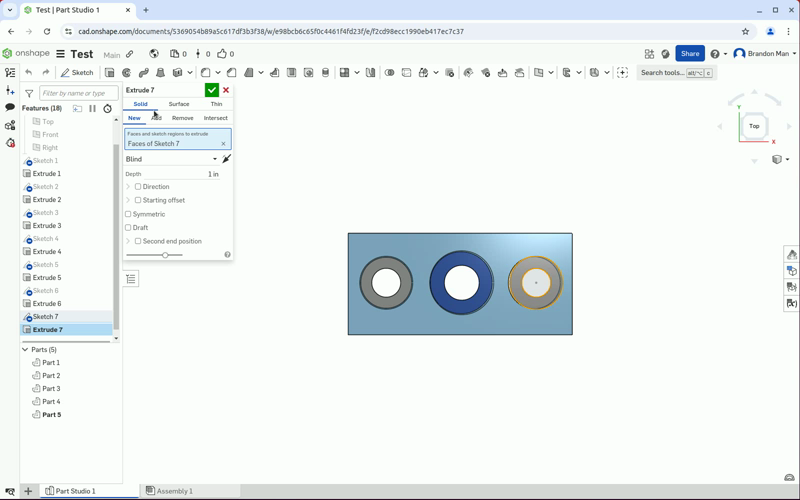
mouse_move(186, 120)
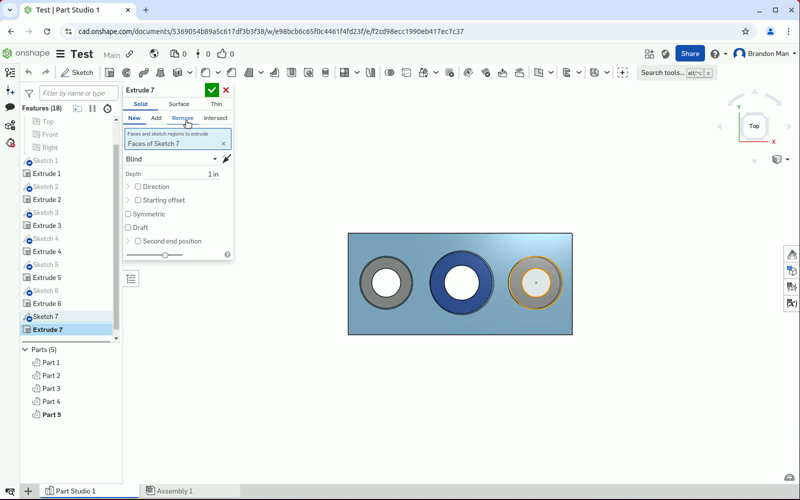
click(186, 120)
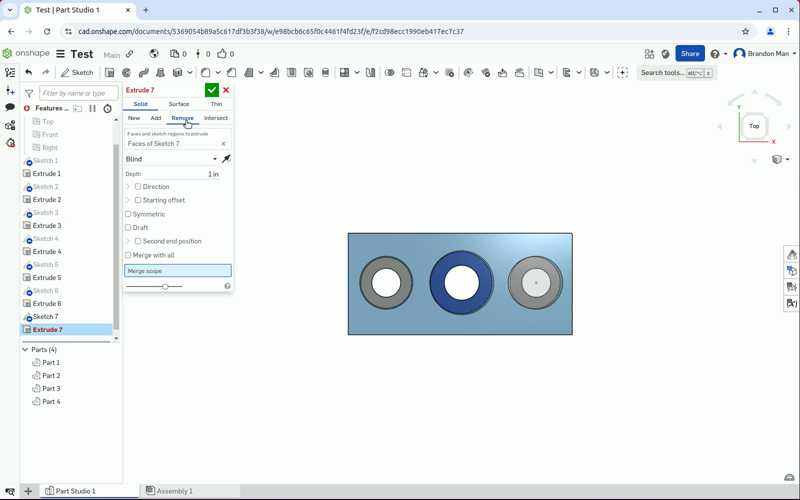
key(tab, 4)
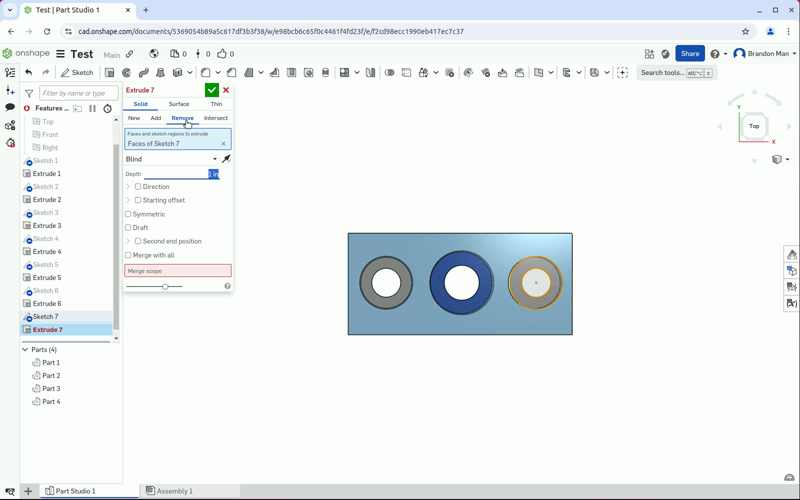
text(-2.166)
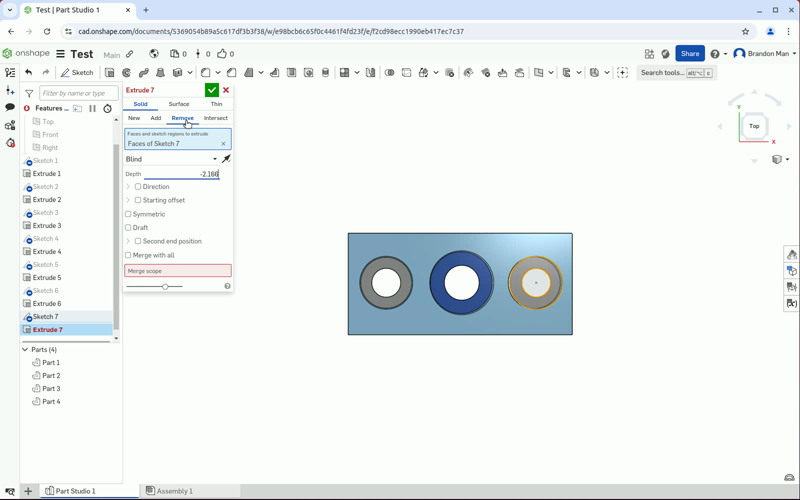
key(tab, 6)
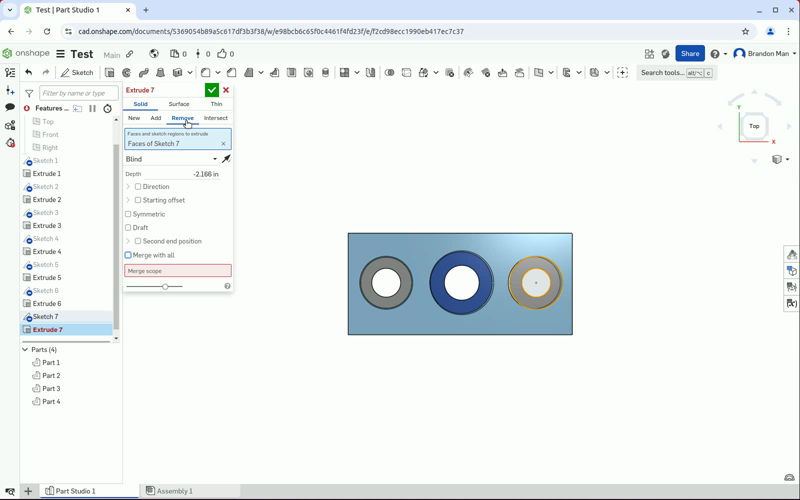
key(space)
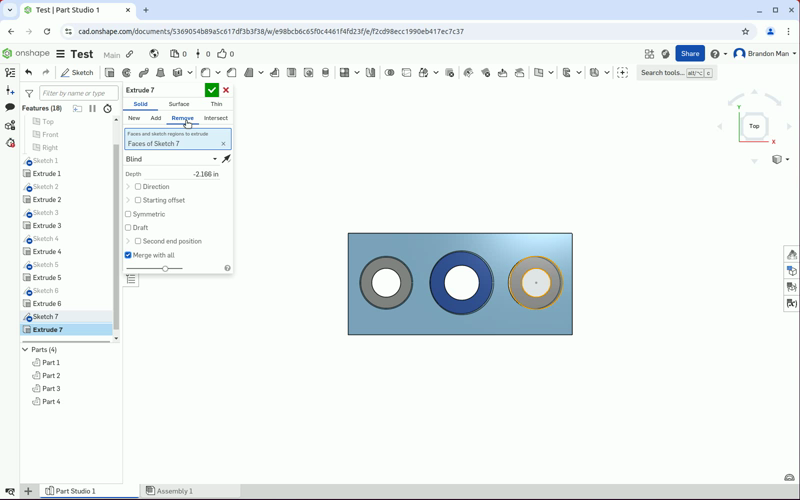
key(enter)
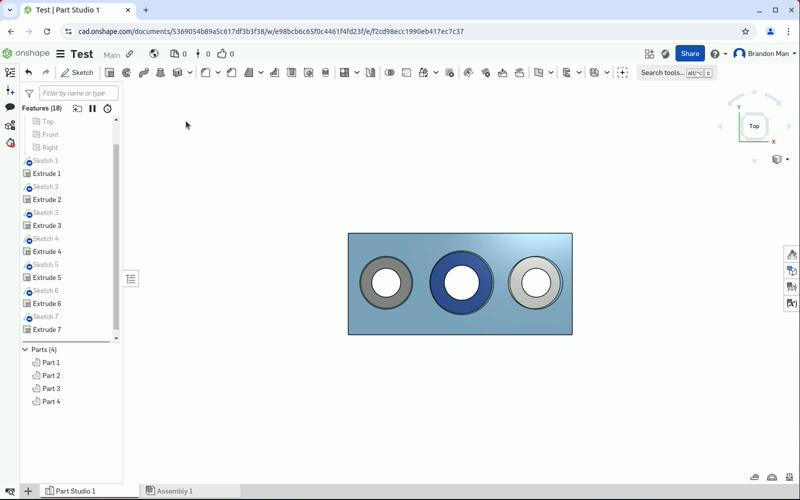
key(shift+h)
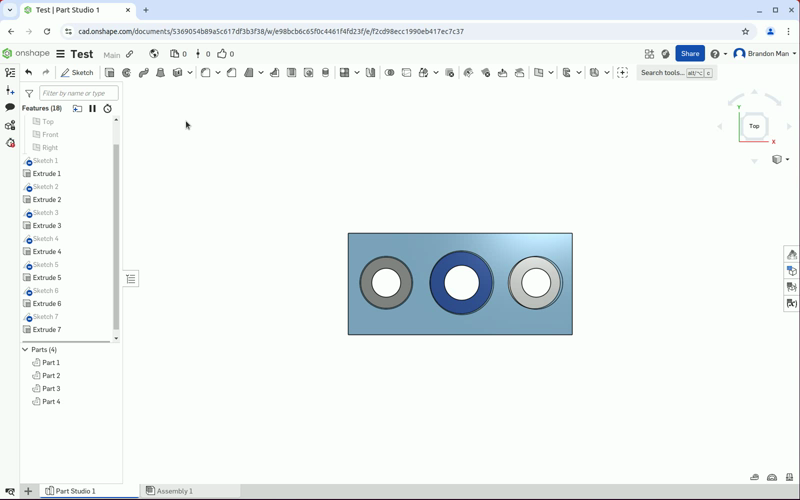
key(shift+h)
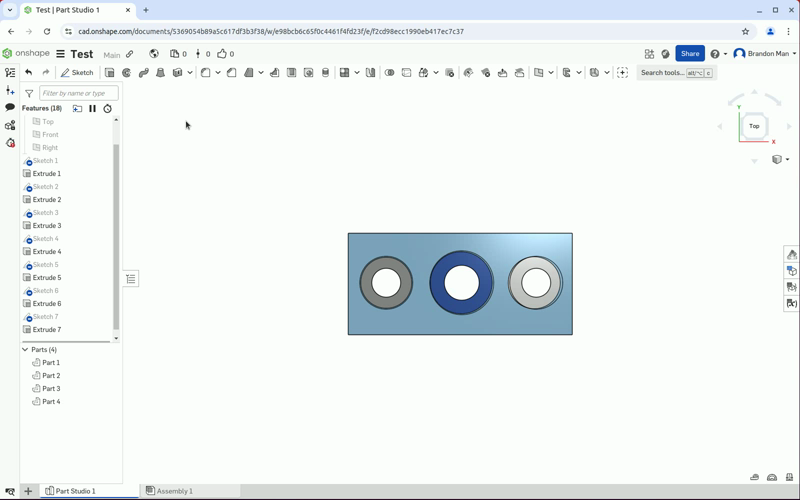
key(shift+7)
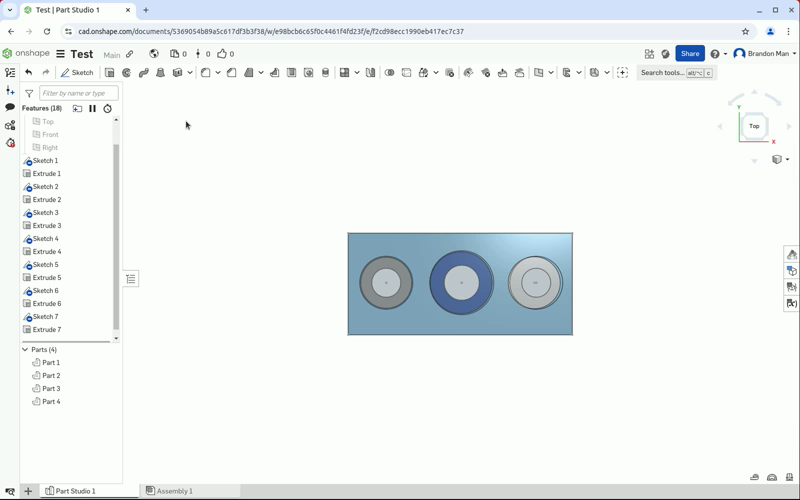
key(up, 3)
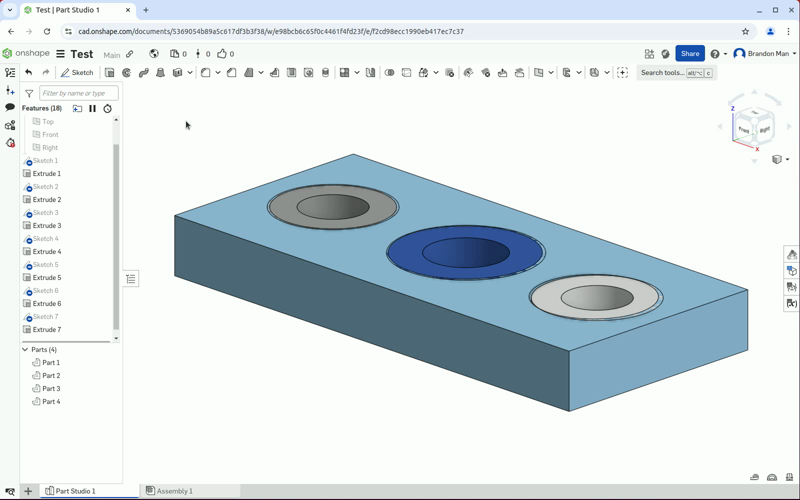
key(left, 3)
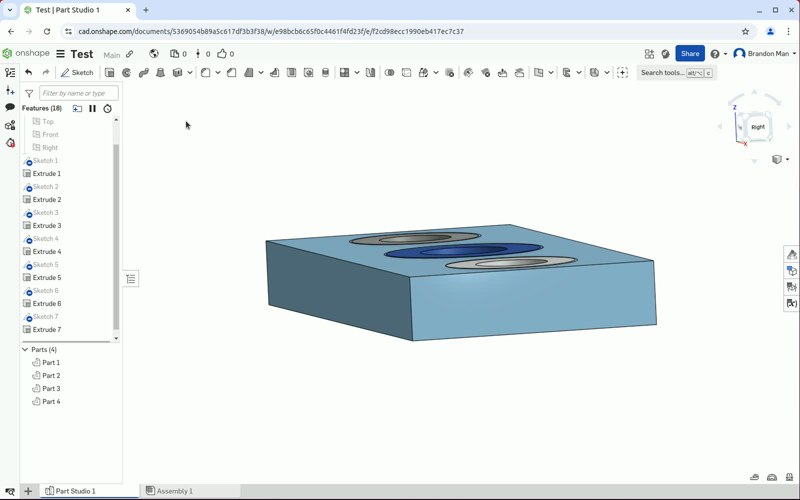
key(right, 3)
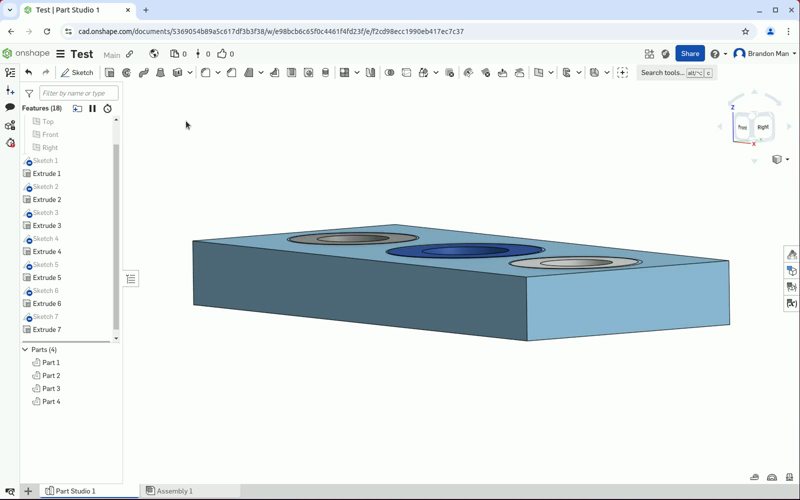
key(down, 3)
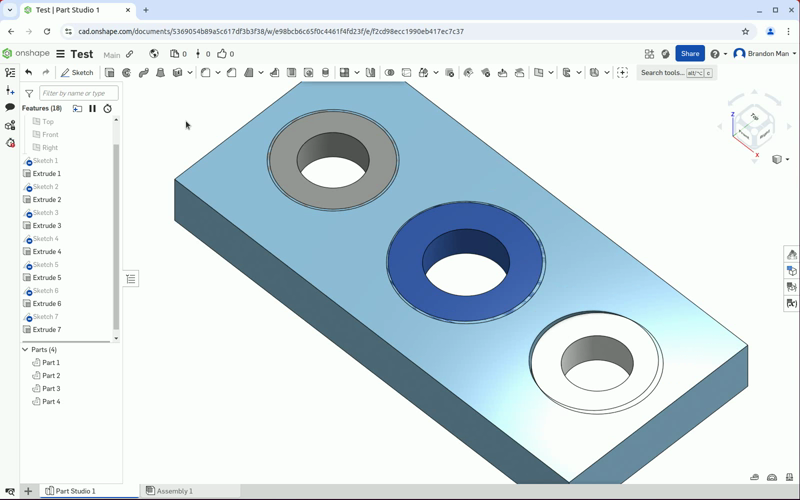
mouse_move(69, 163)
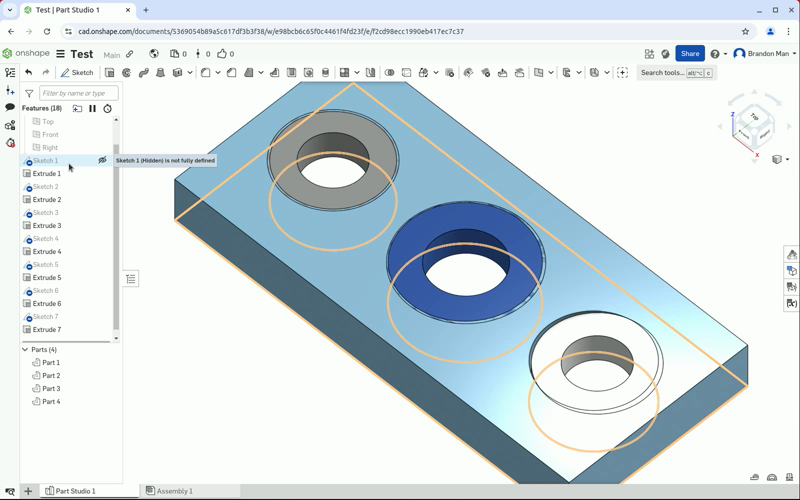
click(69, 163)